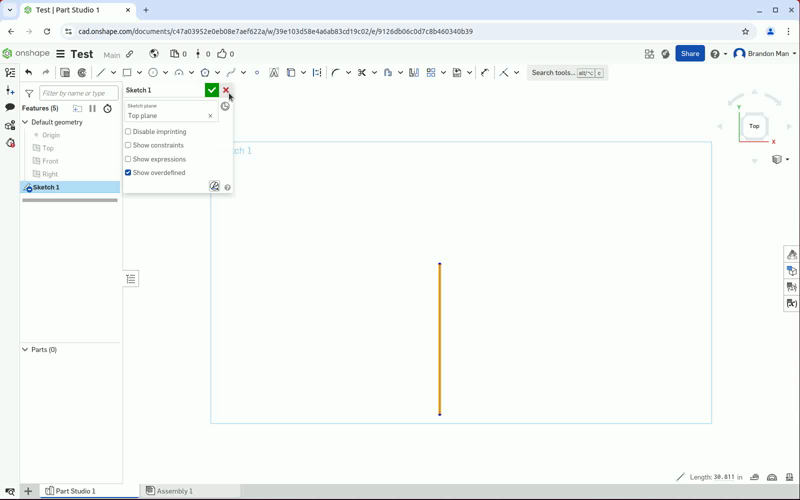
key(shift+h)
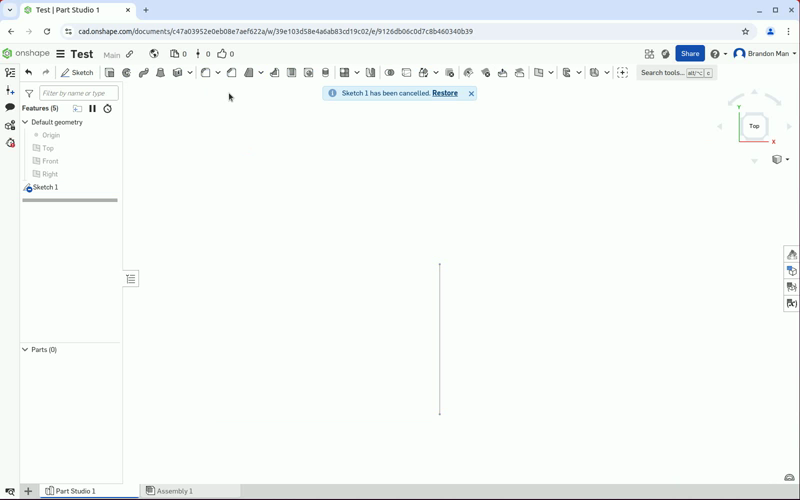
key(shift+s)
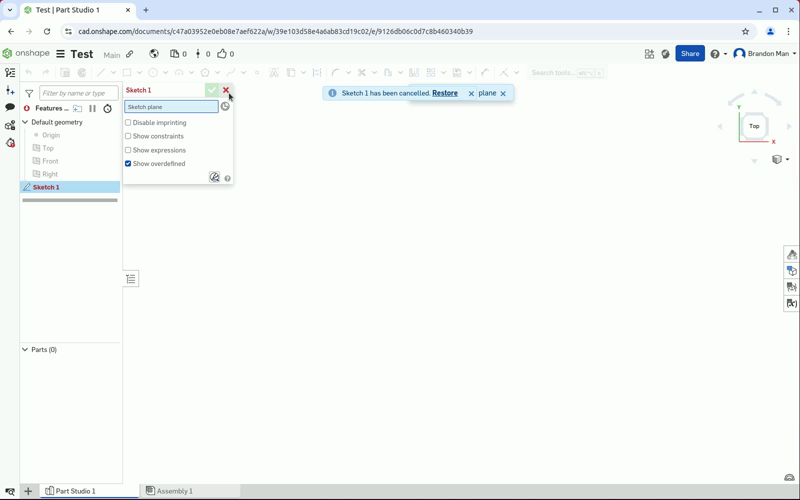
mouse_move(73, 150)
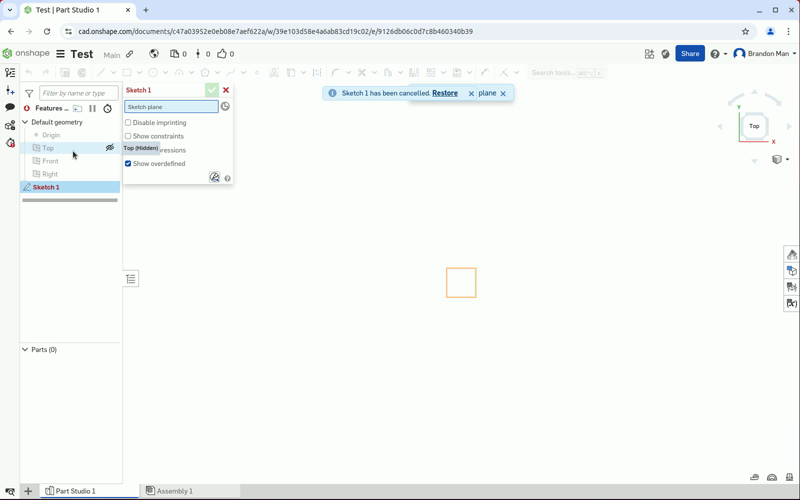
click(73, 150)
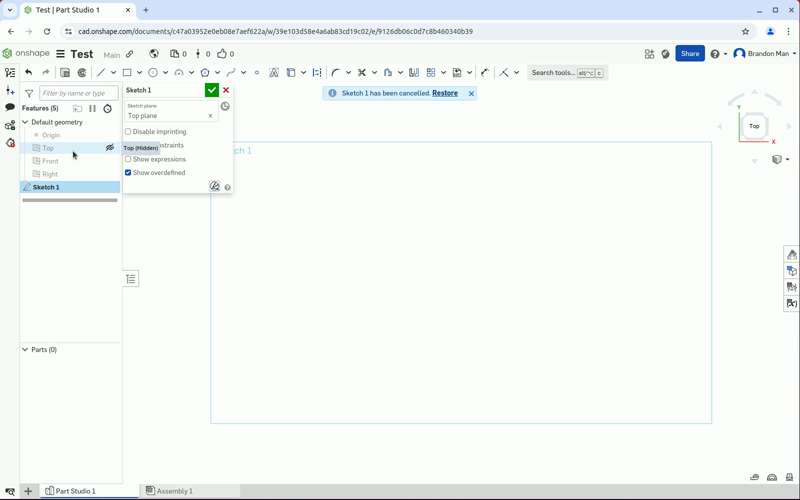
mouse_move(73, 352)
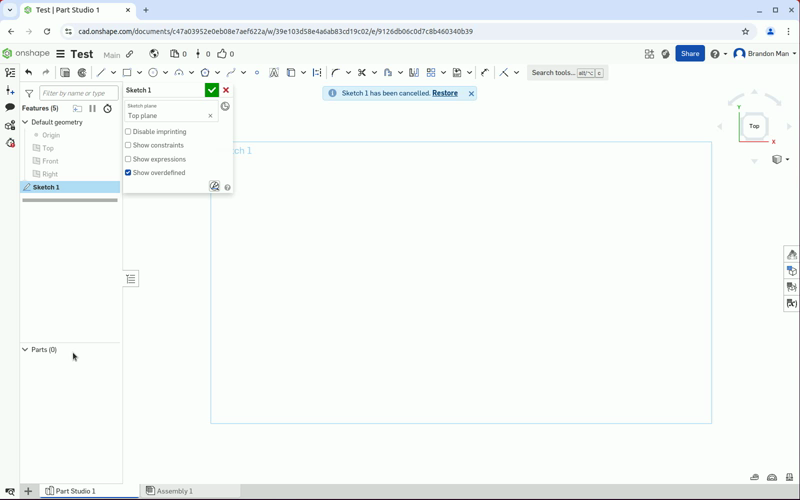
key(y)
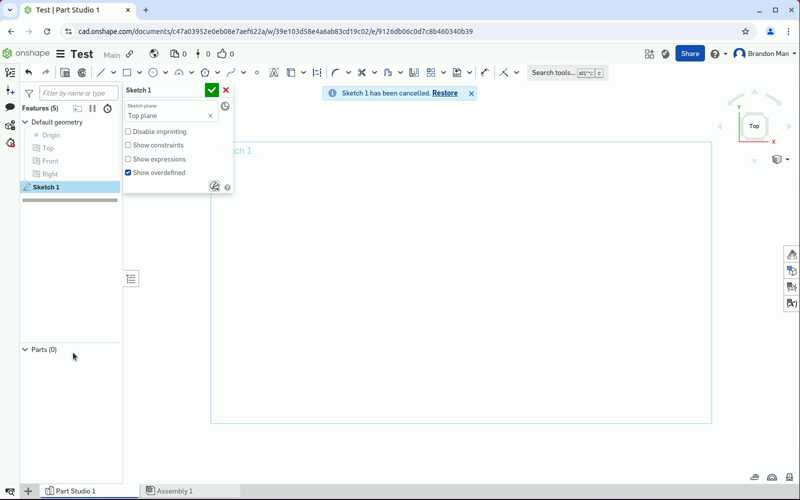
key(l)
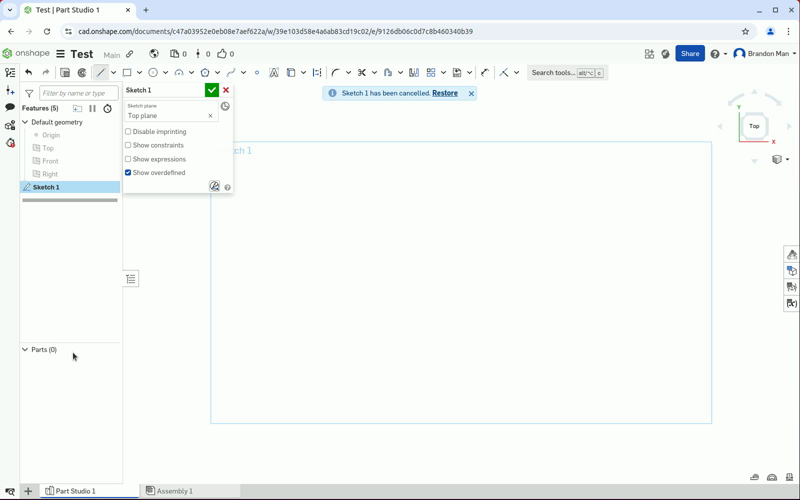
key_down(shift)
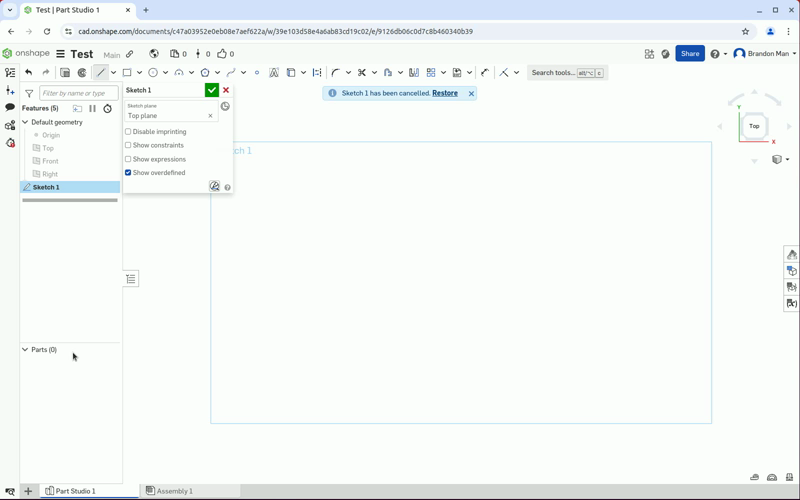
mouse_move(370, 282)
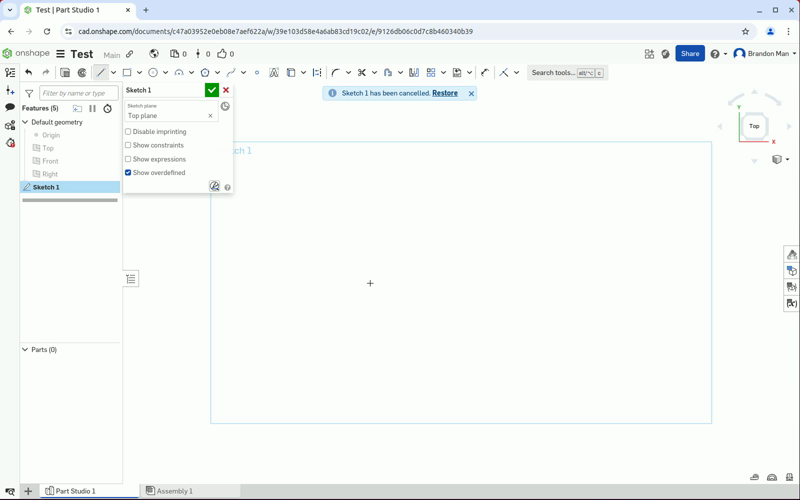
click(370, 282)
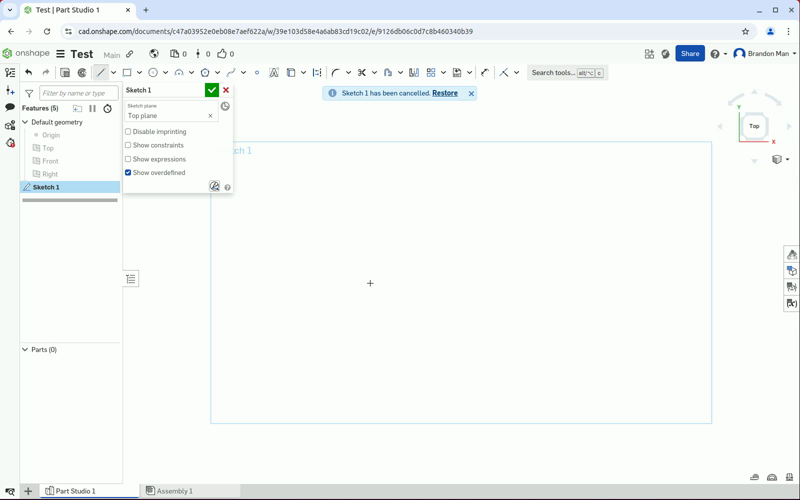
key_up(shift)
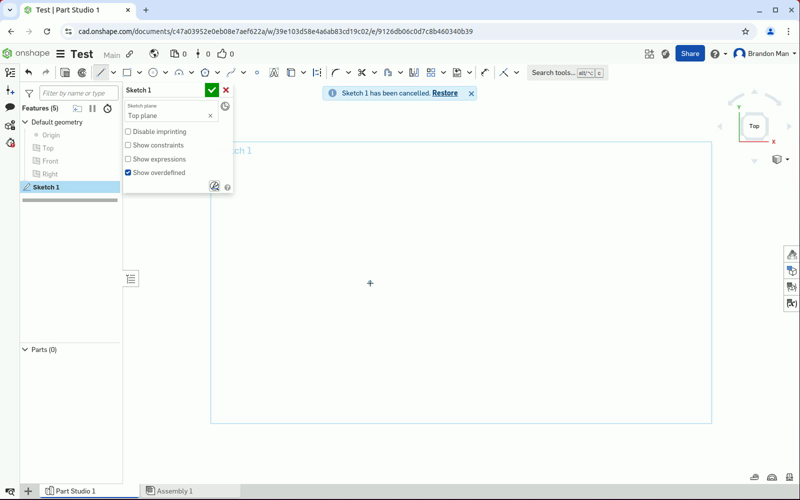
key_down(shift)
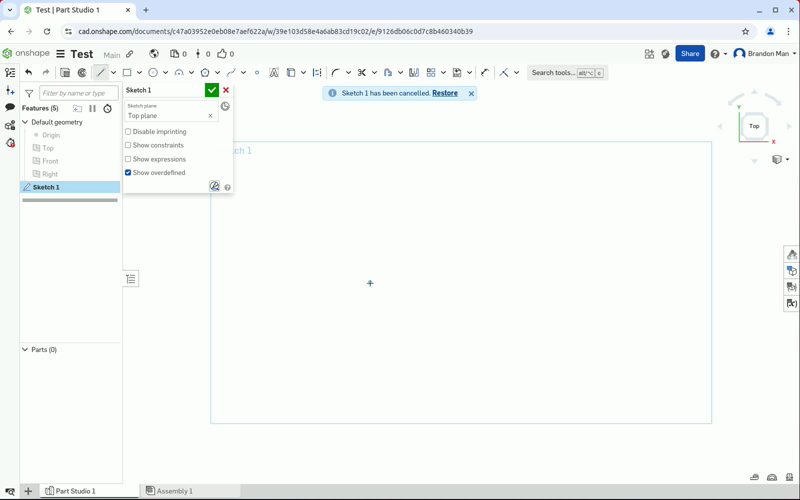
mouse_move(460, 282)
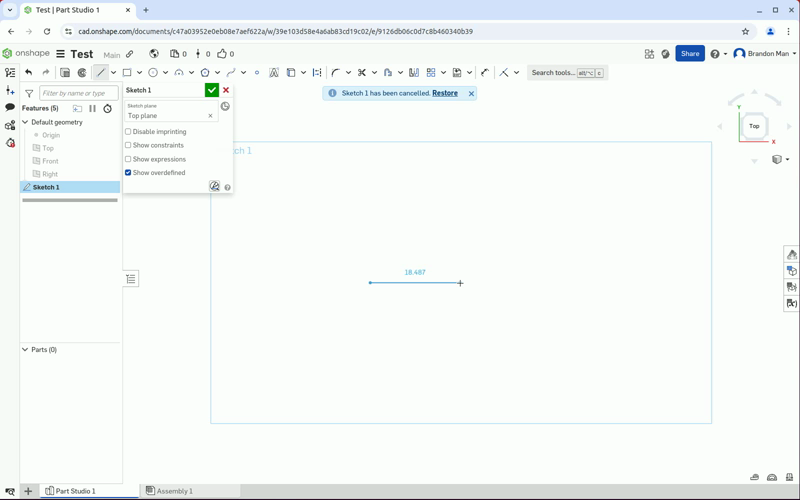
click(460, 282)
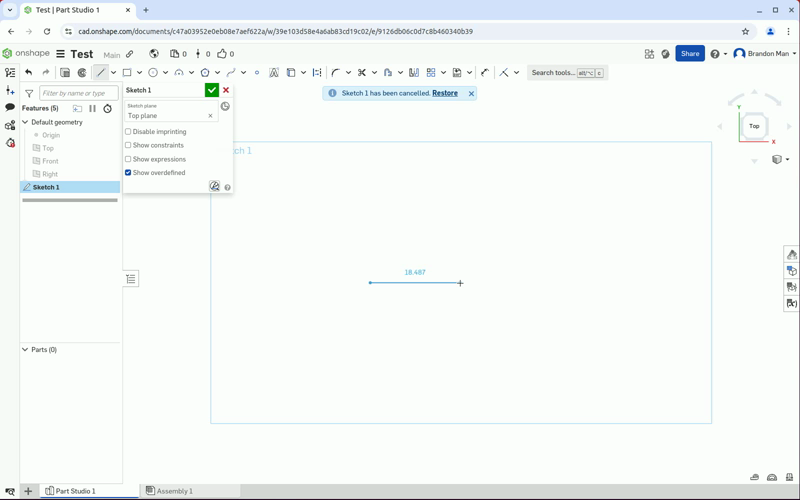
key_up(shift)
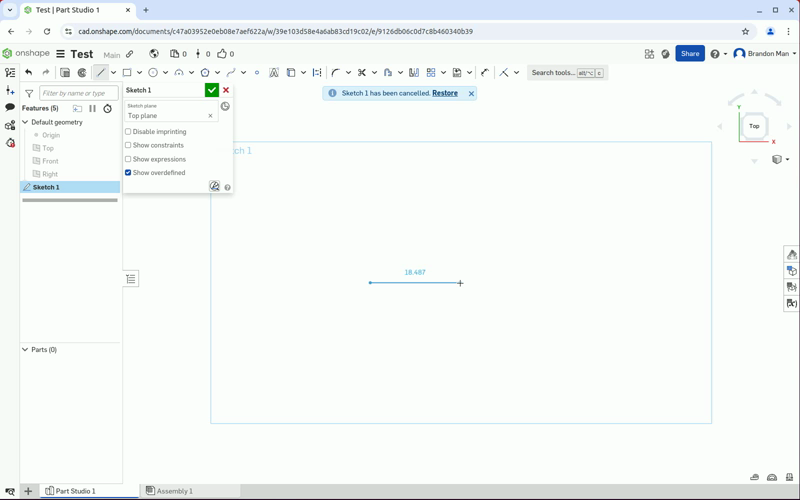
key_down(shift)
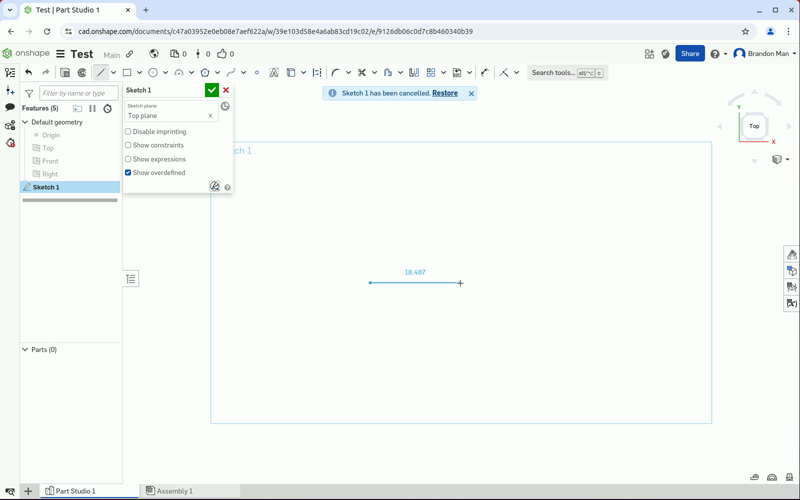
mouse_move(460, 170)
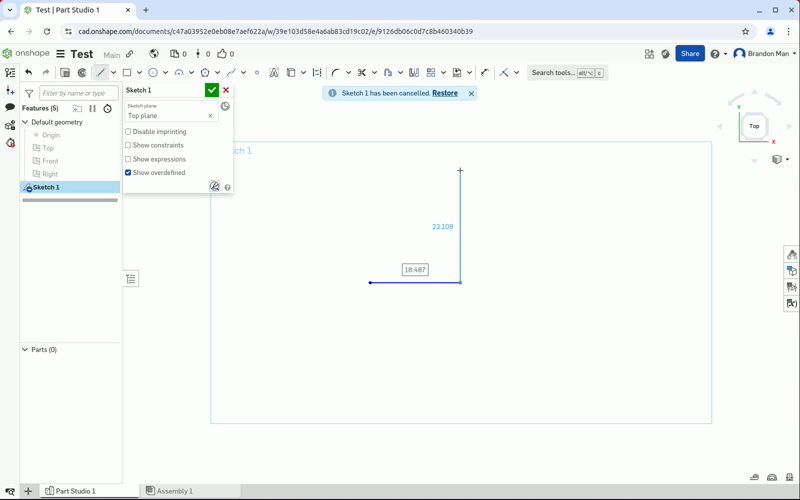
click(460, 170)
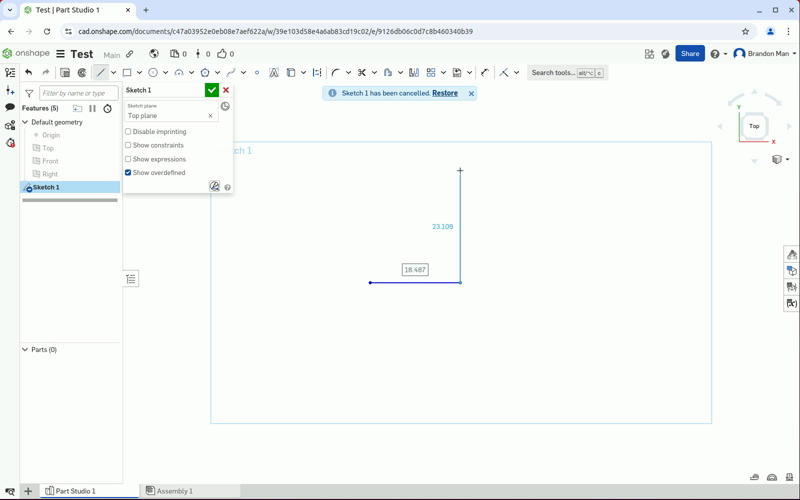
key_up(shift)
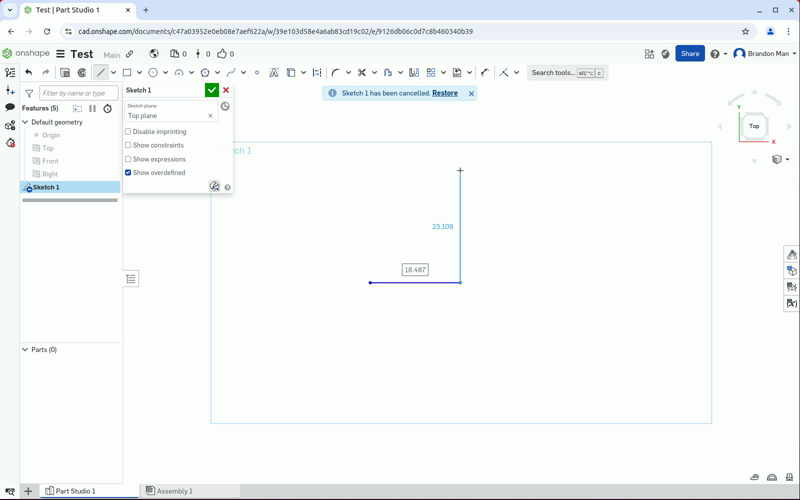
key_down(shift)
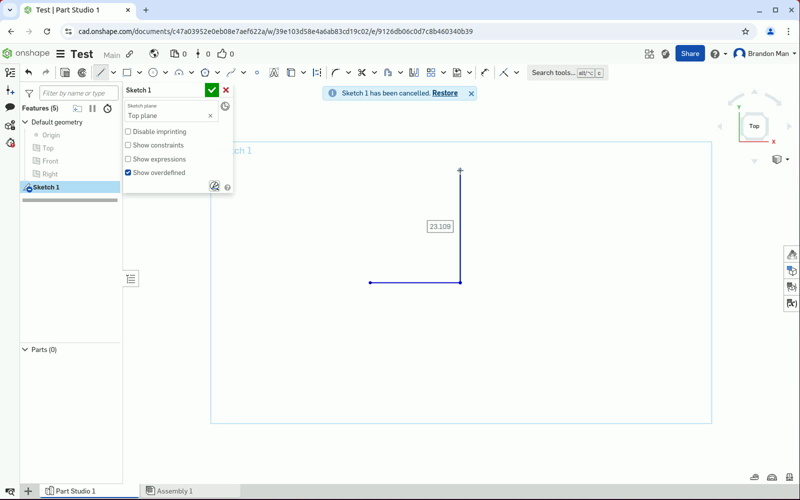
mouse_move(370, 170)
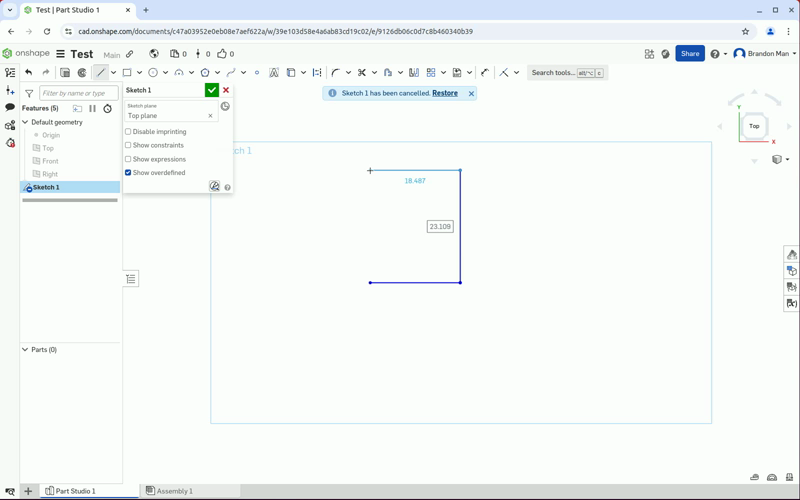
click(370, 170)
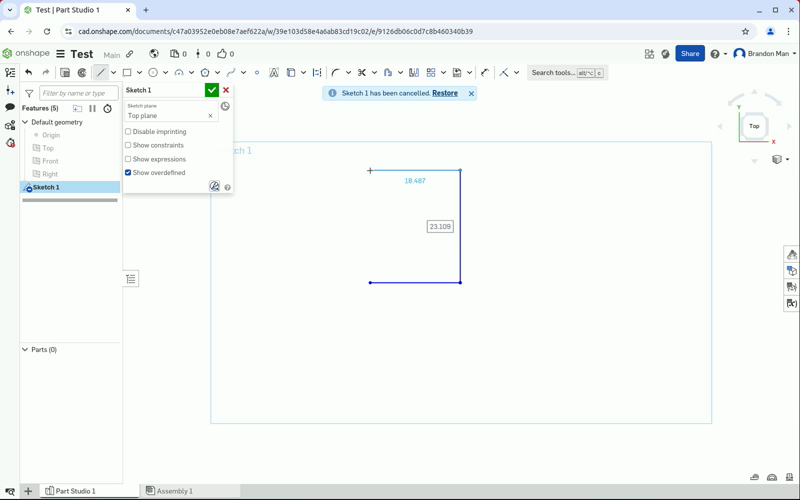
key_up(shift)
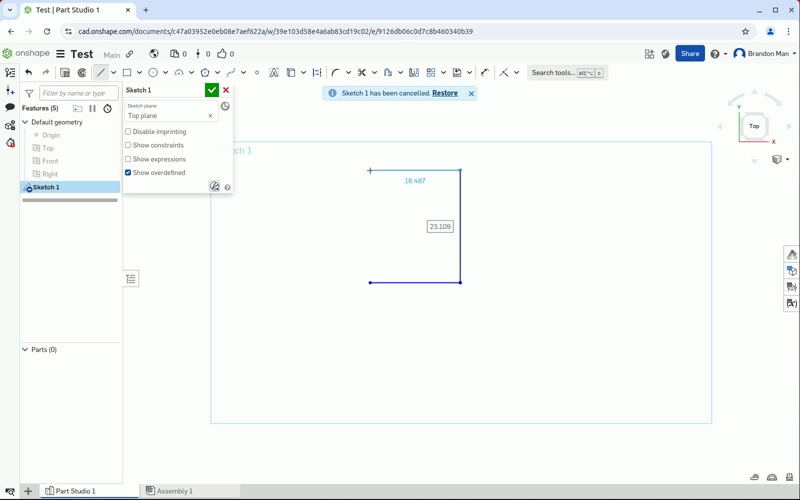
key_down(shift)
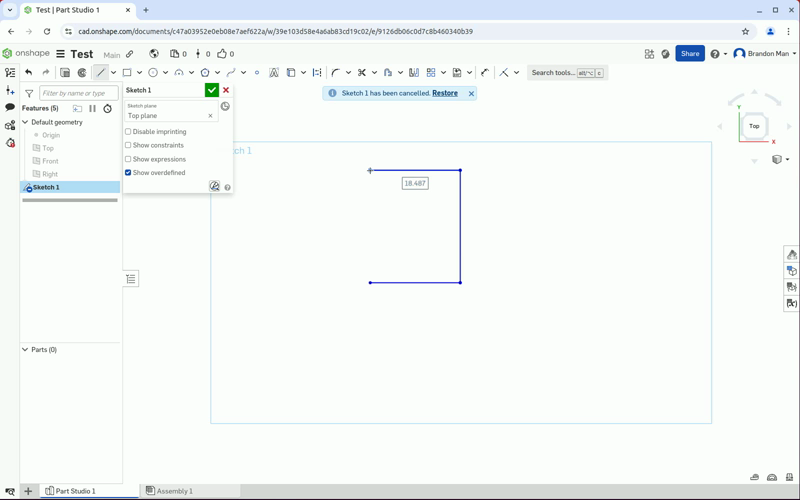
mouse_move(370, 282)
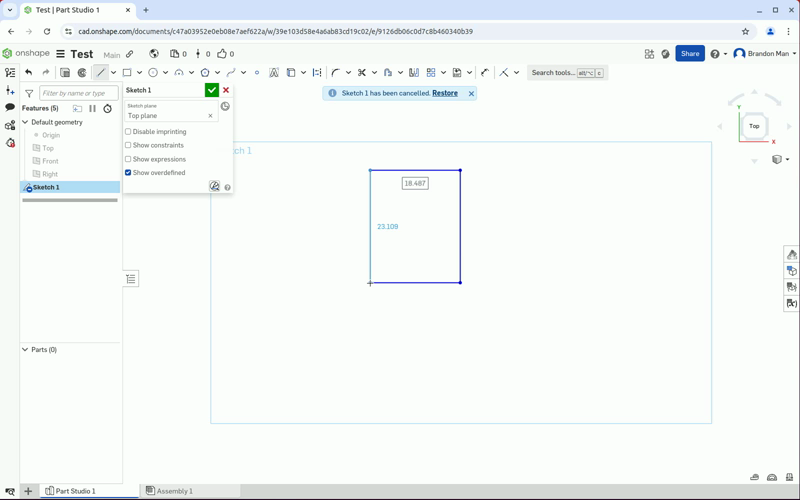
key_up(shift)
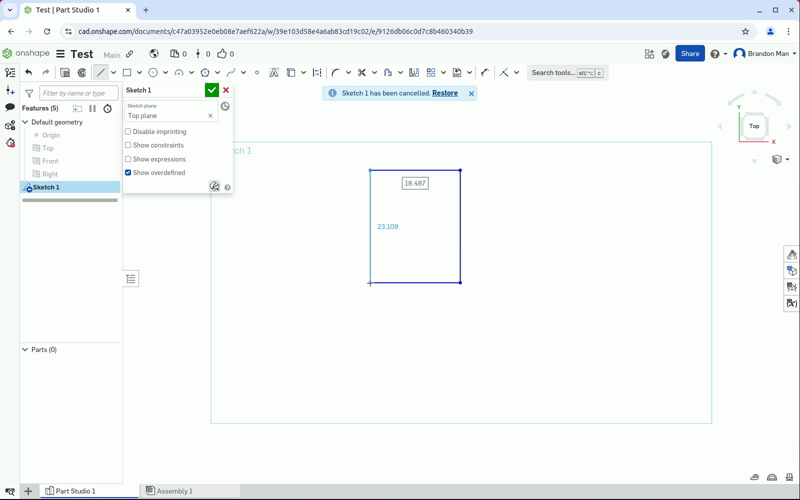
click(370, 282)
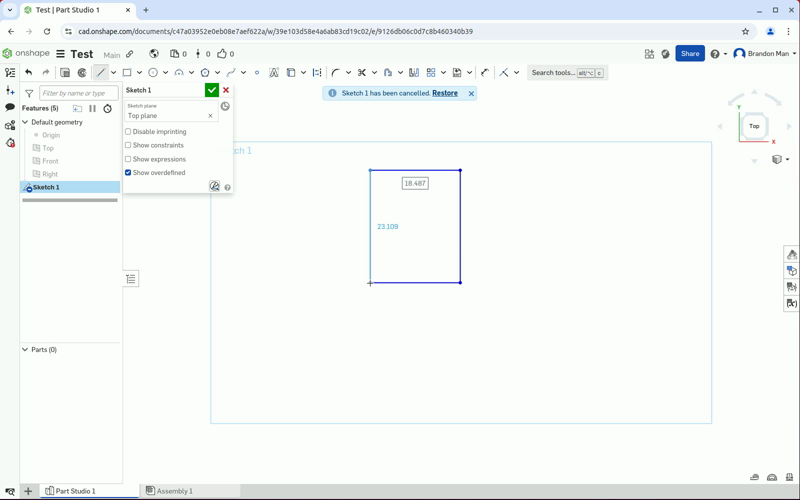
key(esc)
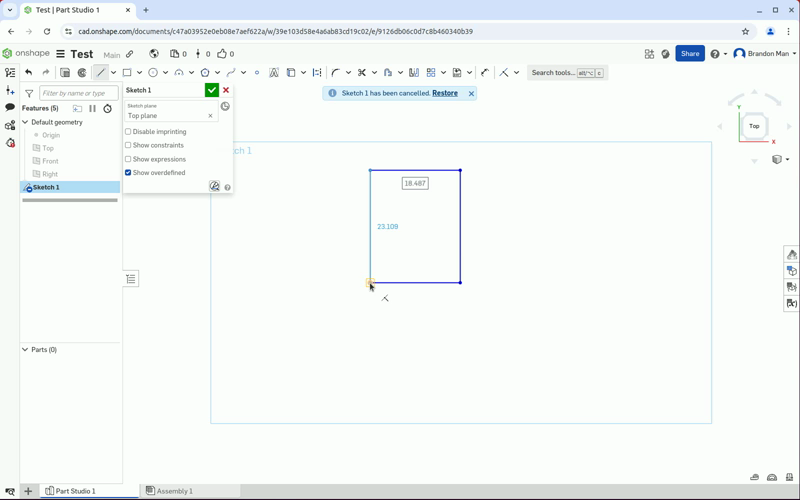
key(c)
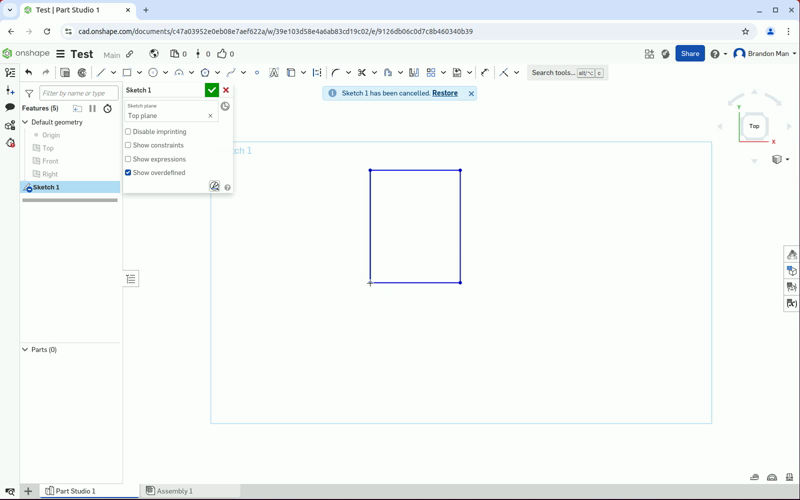
key_down(shift)
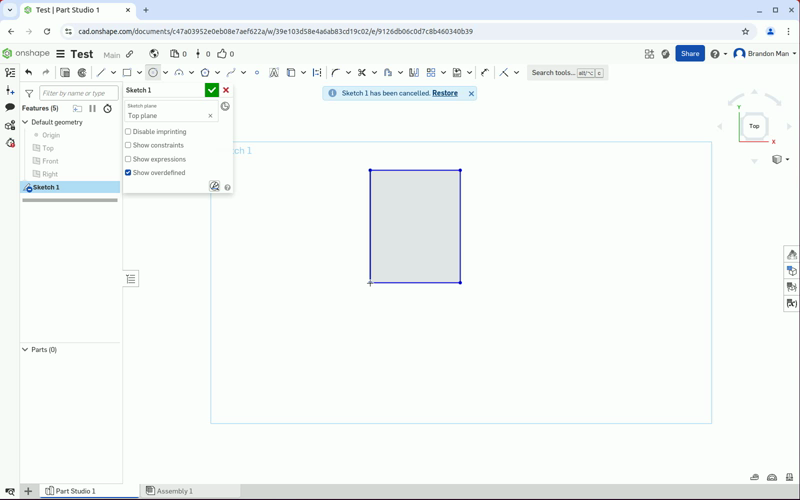
mouse_move(389, 181)
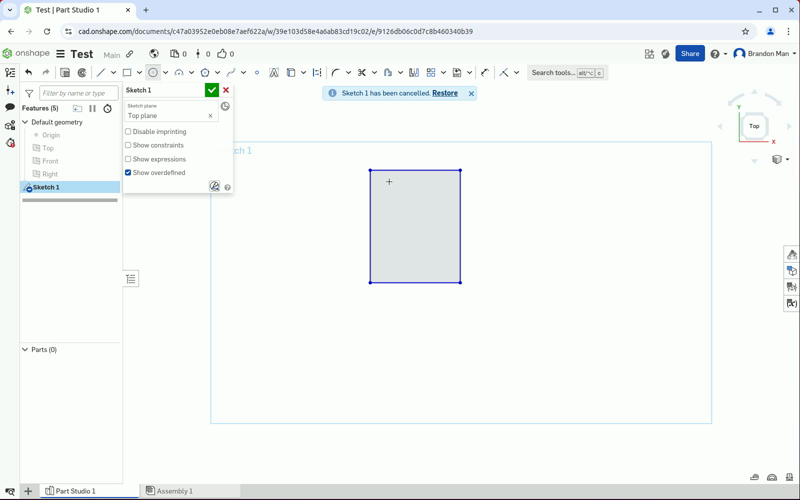
click(389, 181)
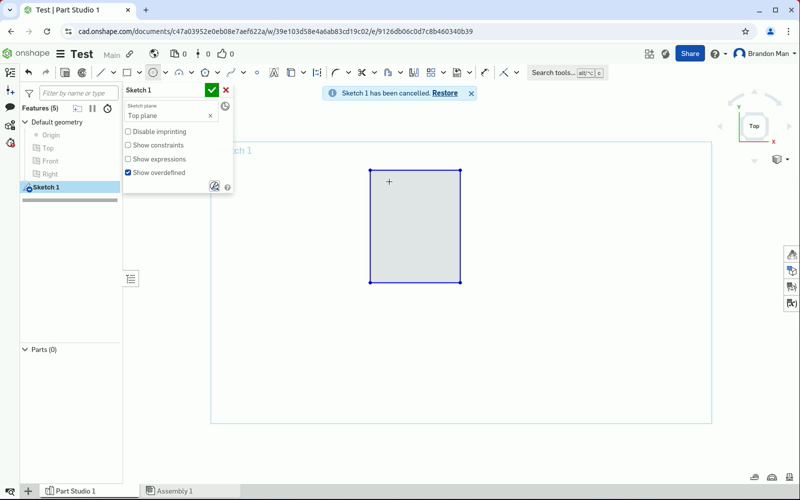
key_up(shift)
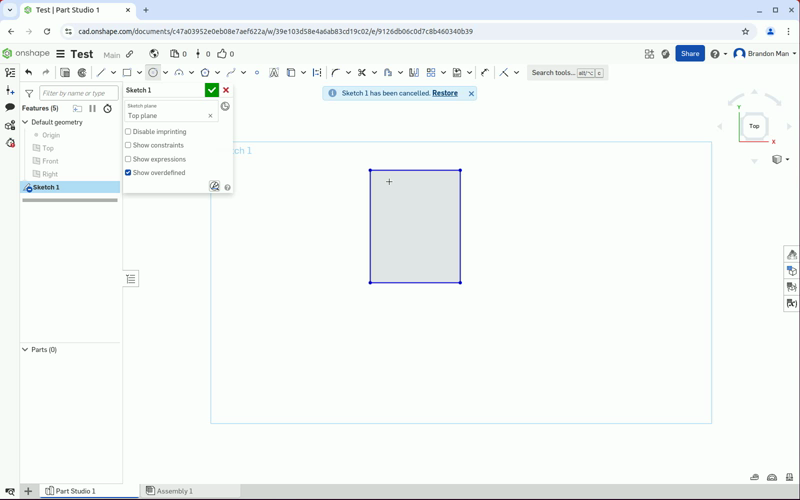
mouse_move(391, 181)
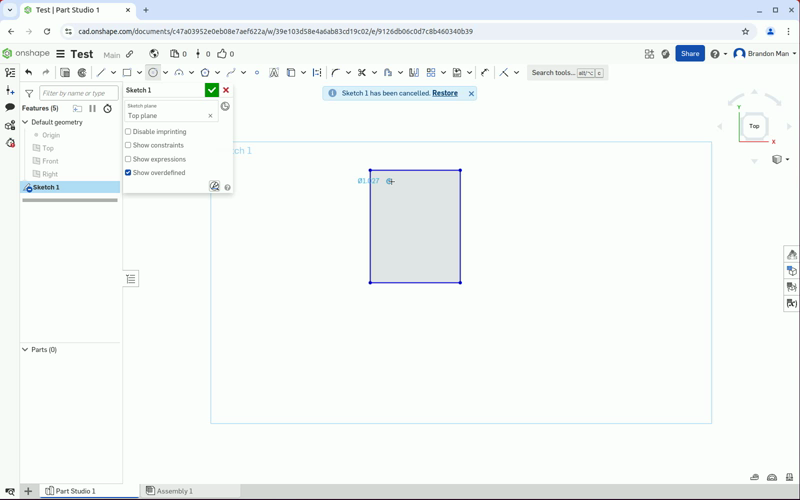
scroll(6)
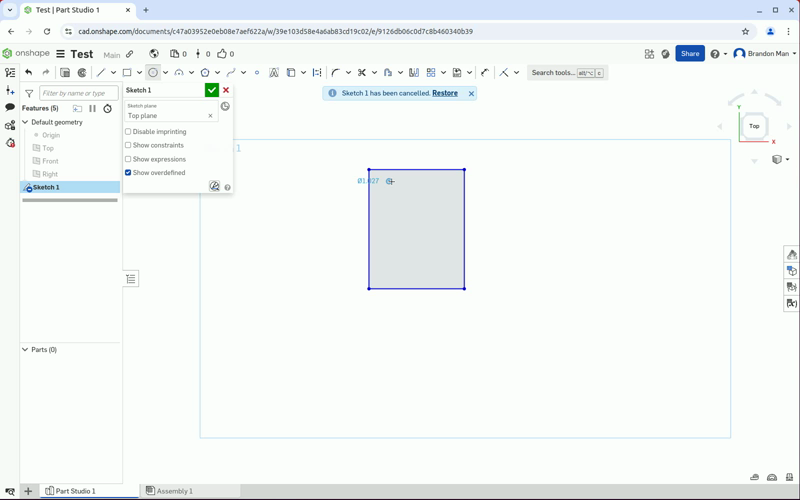
scroll(6)
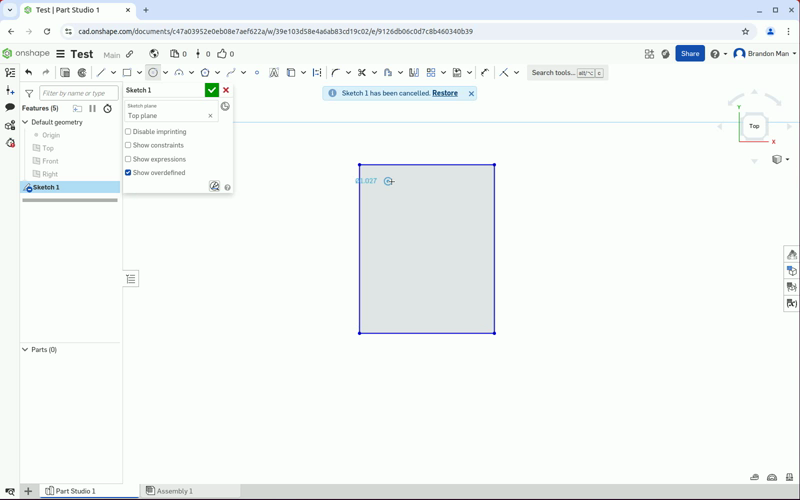
scroll(6)
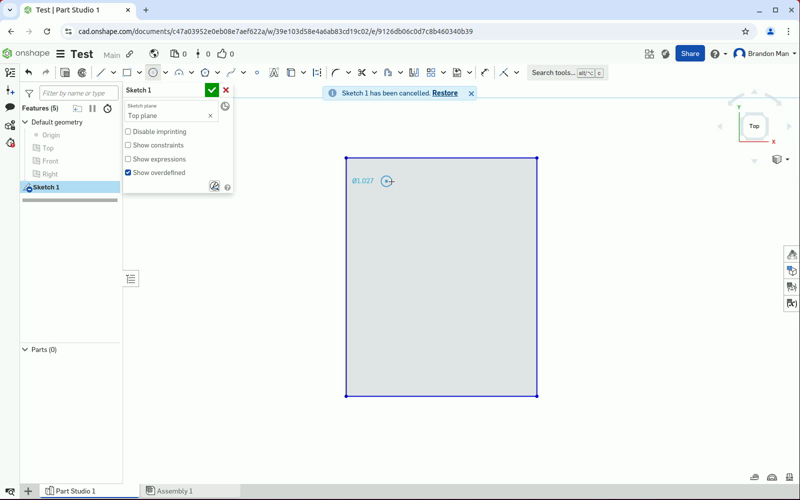
scroll(6)
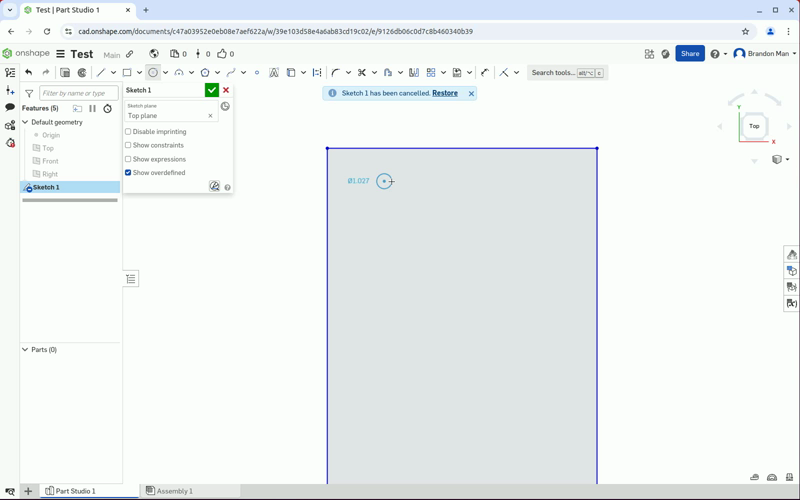
scroll(6)
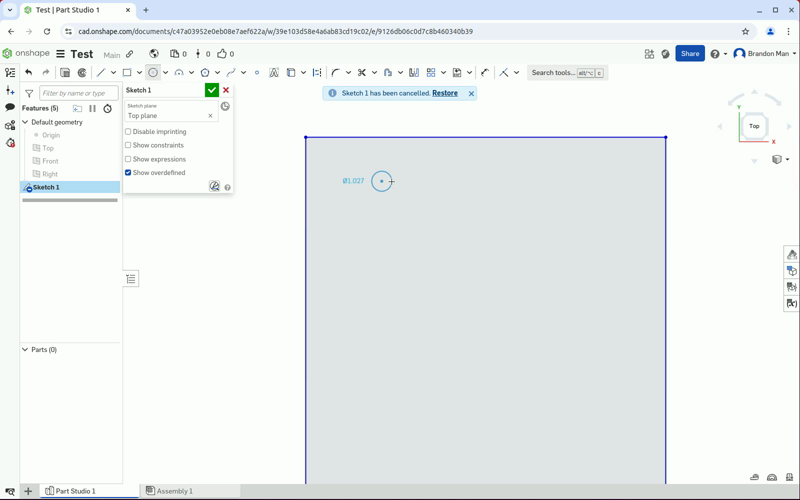
scroll(6)
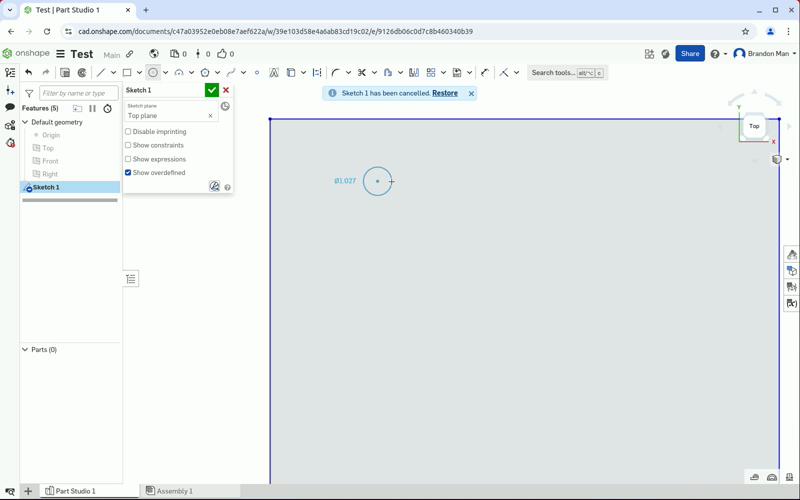
scroll(6)
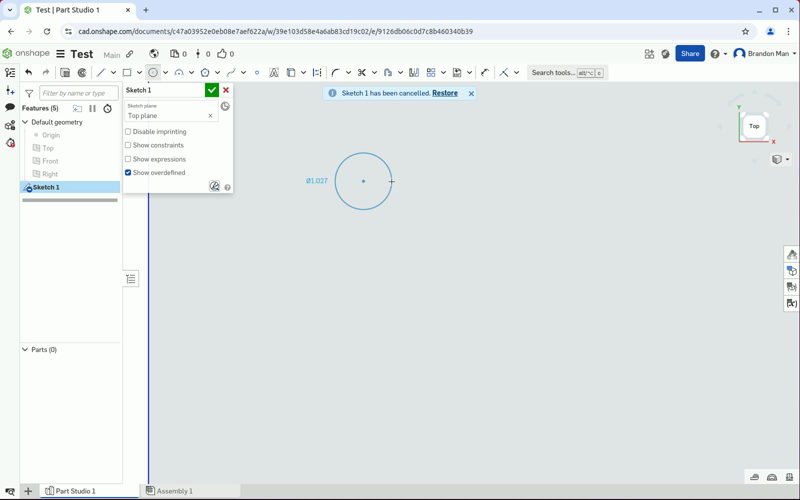
click(391, 181)
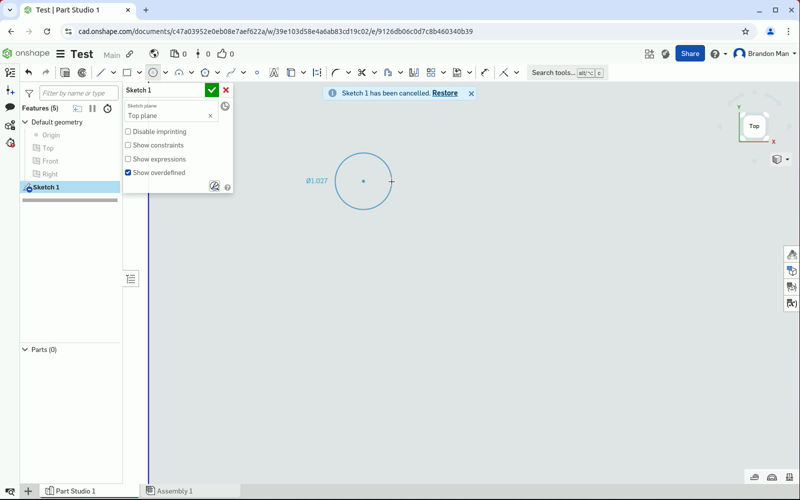
scroll(-6)
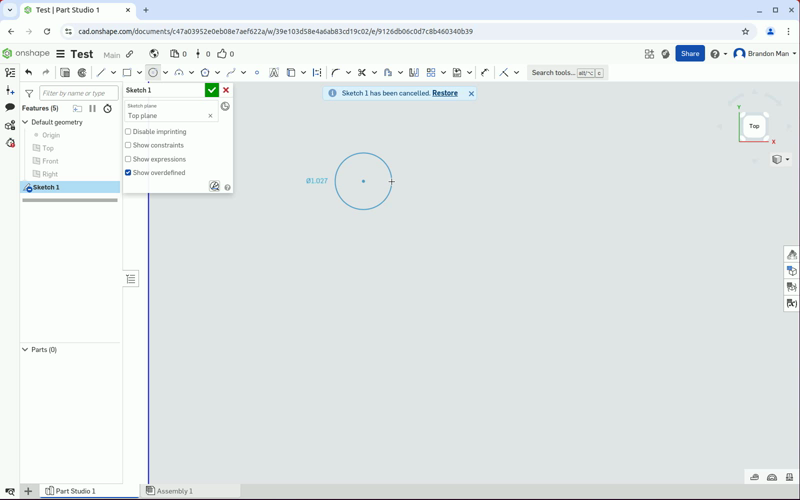
scroll(-6)
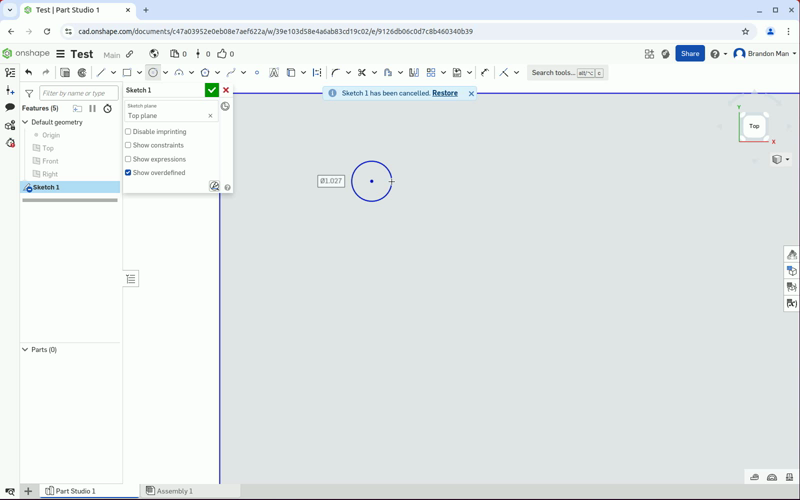
scroll(-6)
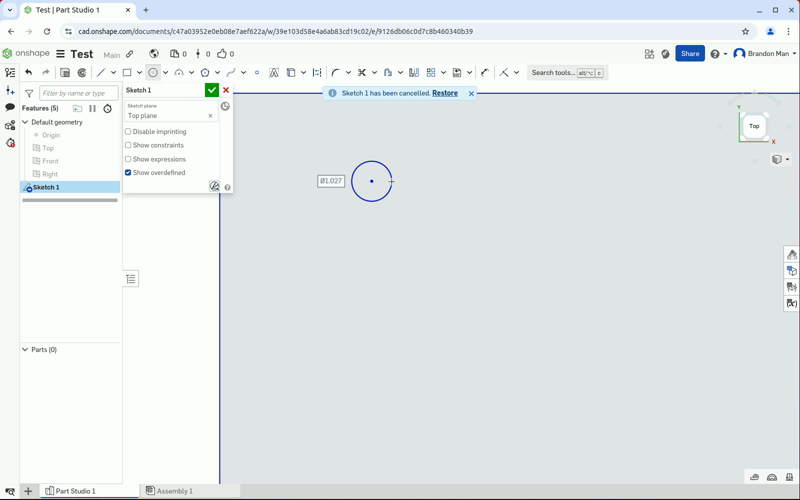
scroll(-6)
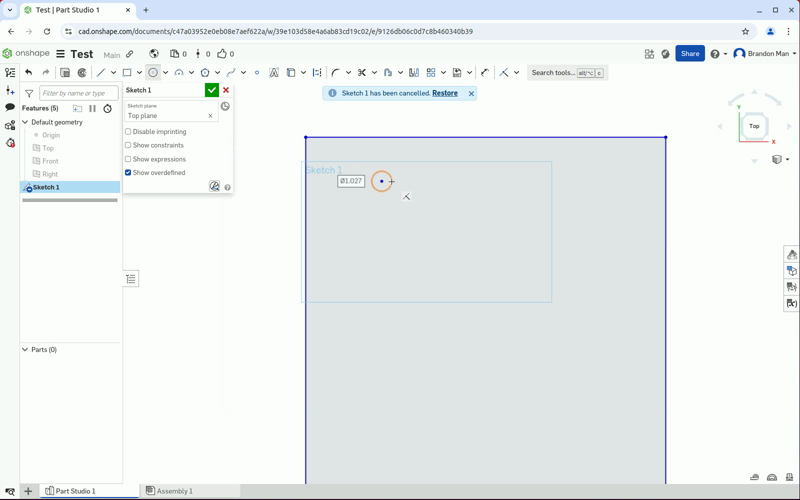
scroll(-6)
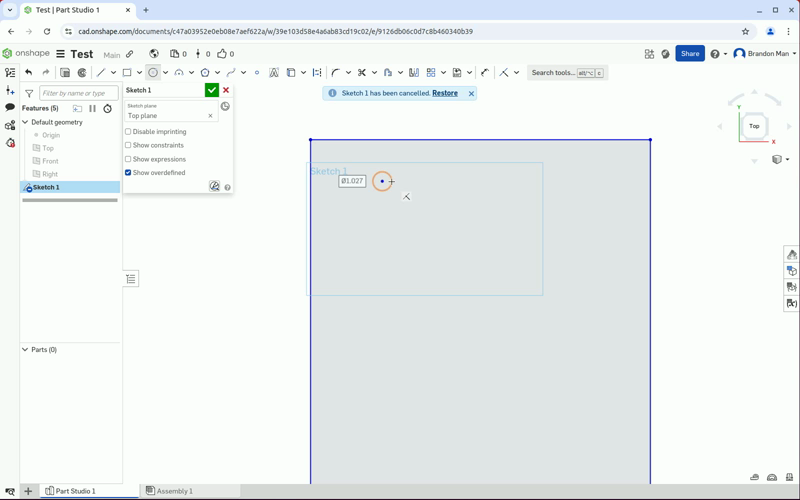
scroll(-6)
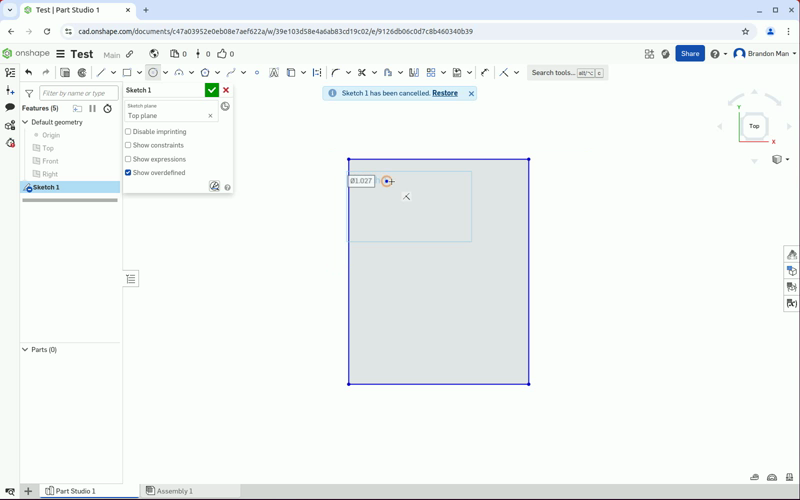
scroll(-6)
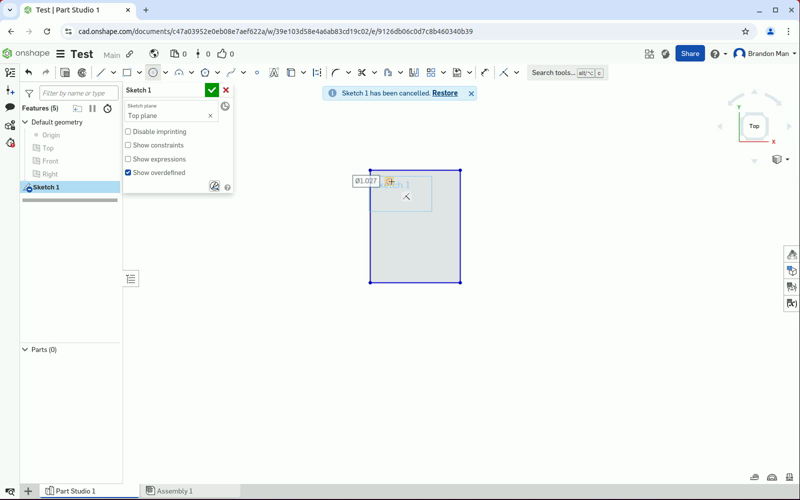
key(esc)
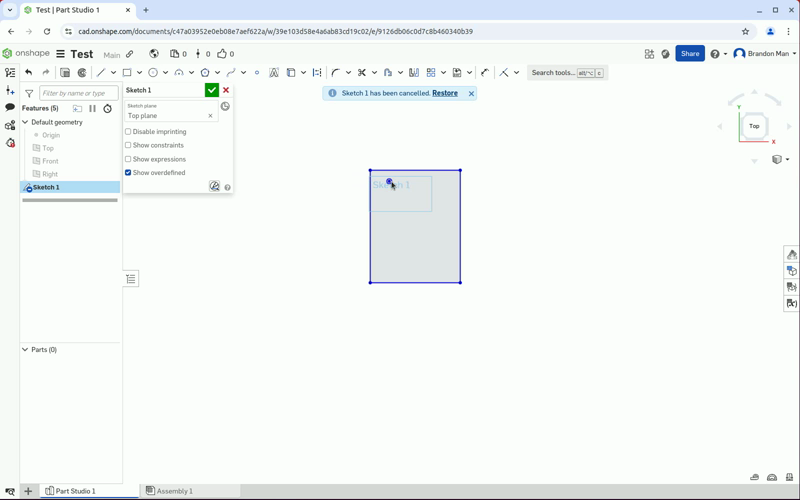
mouse_move(435, 192)
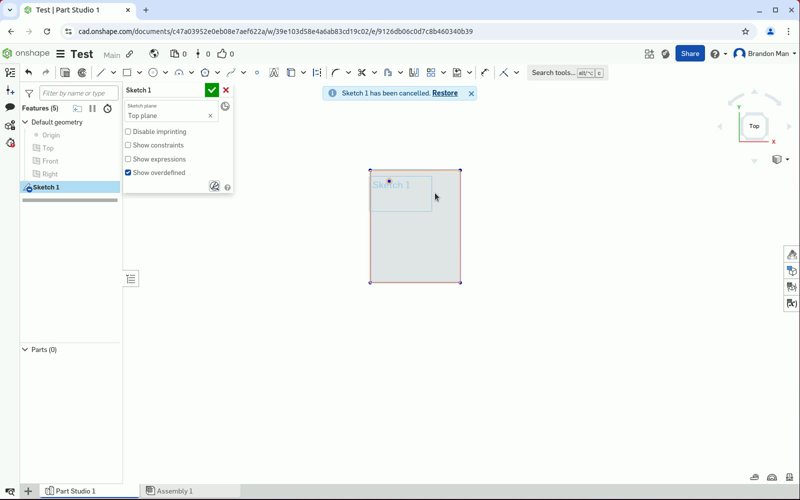
click(435, 192)
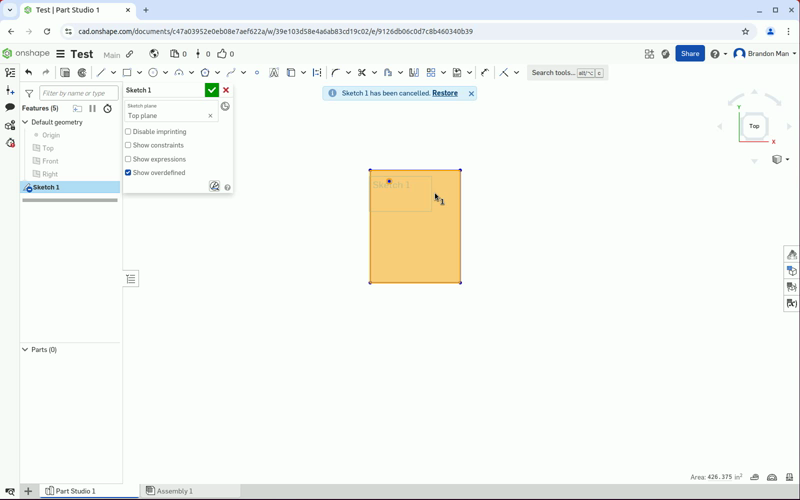
mouse_move(73, 352)
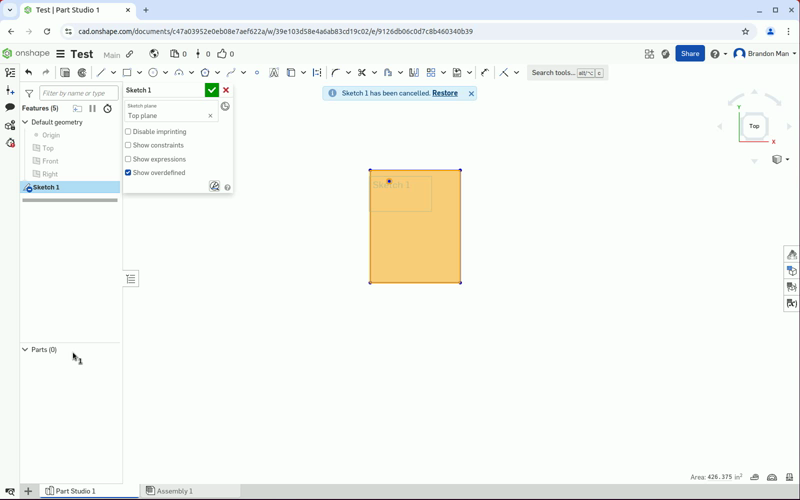
key(shift+y)
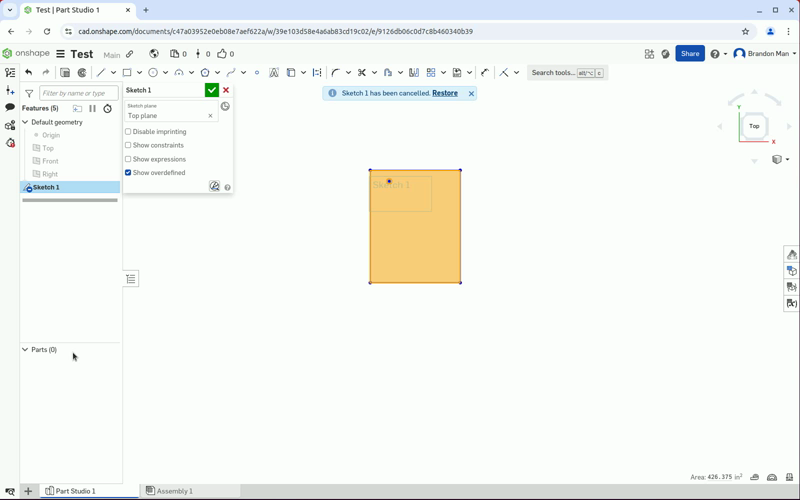
key(shift+e)
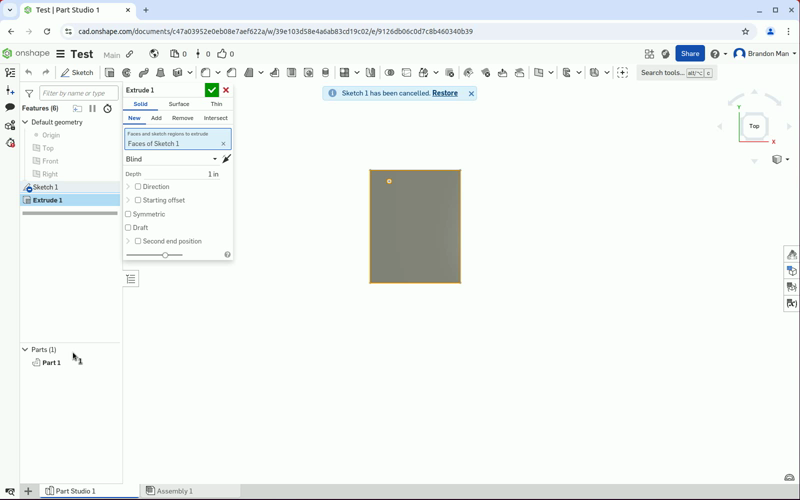
mouse_move(143, 106)
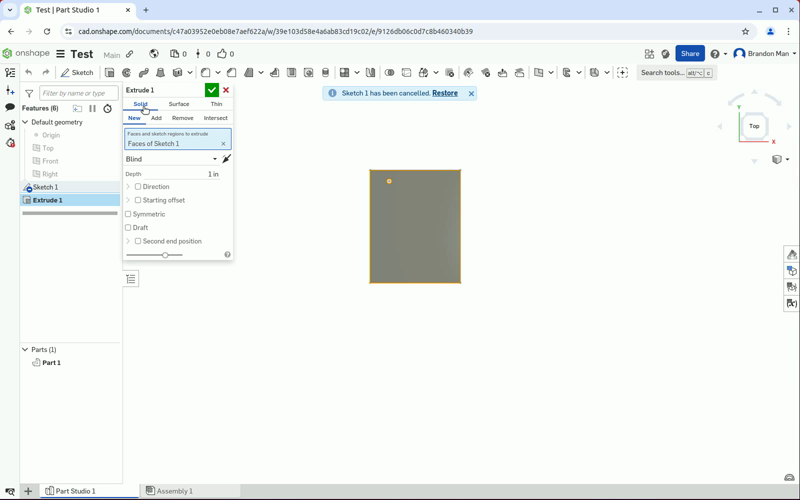
click(143, 106)
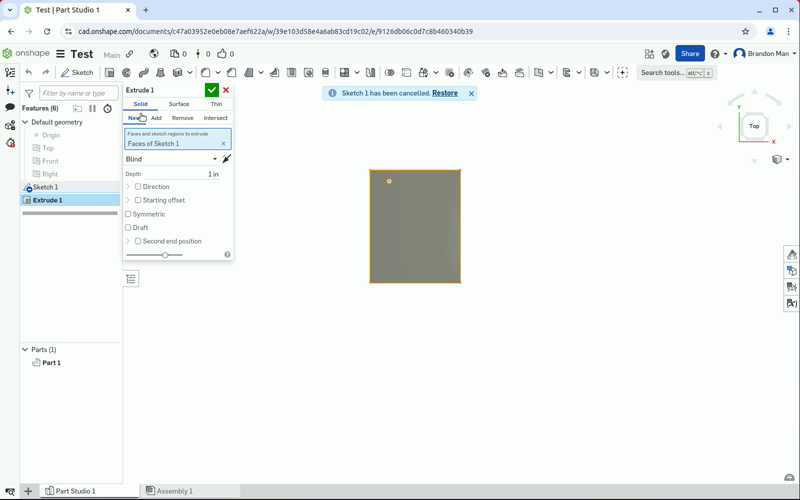
mouse_move(137, 120)
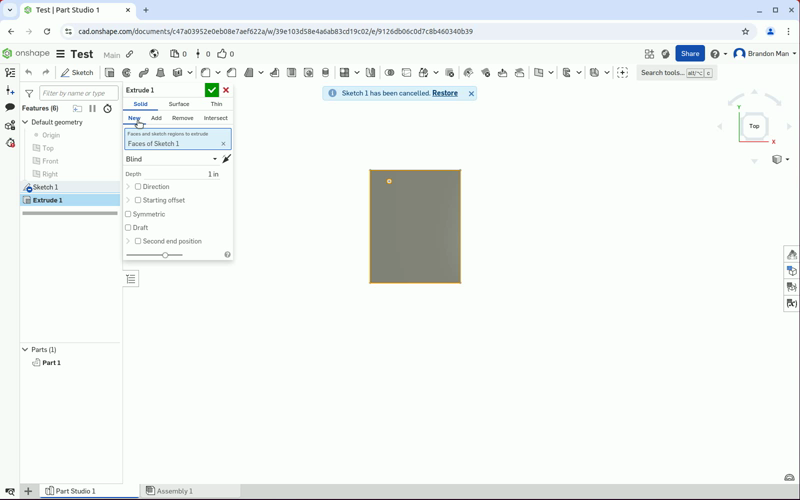
click(137, 120)
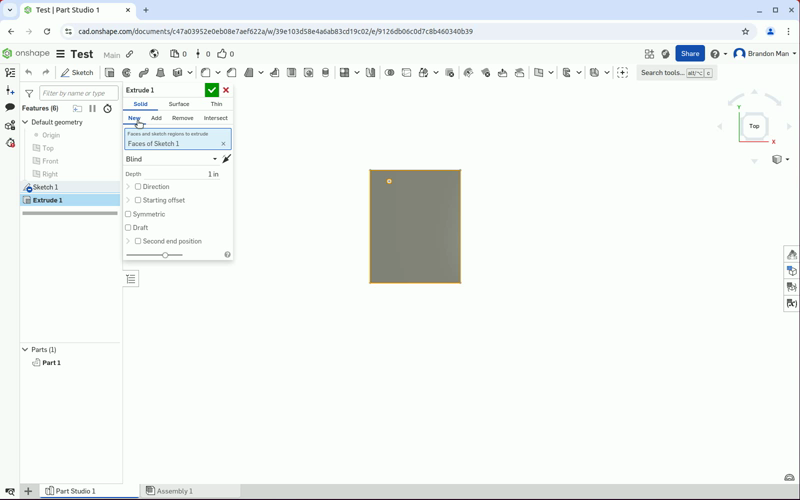
key(tab, 4)
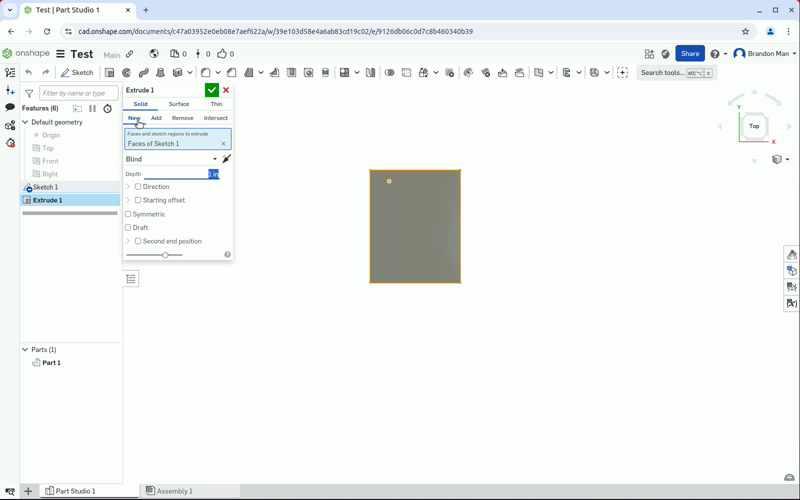
text(1.444)
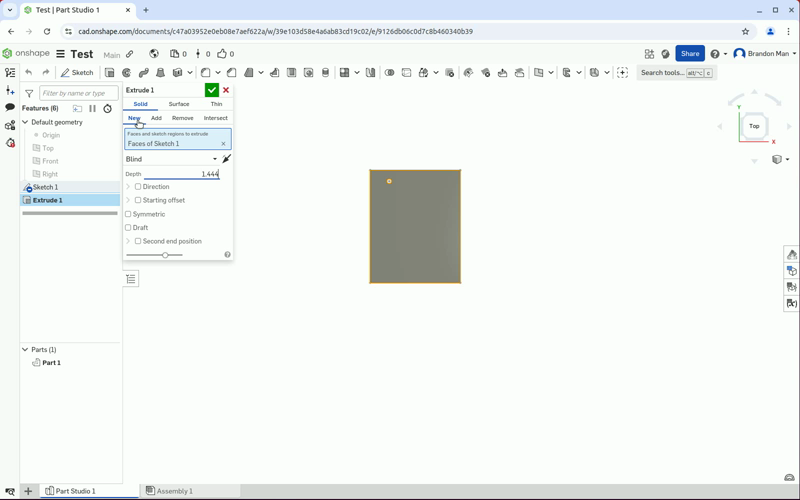
key(enter)
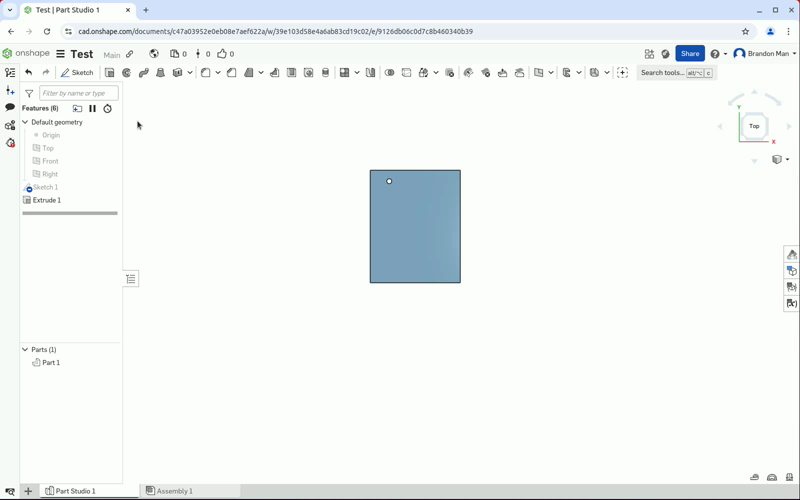
key(shift+h)
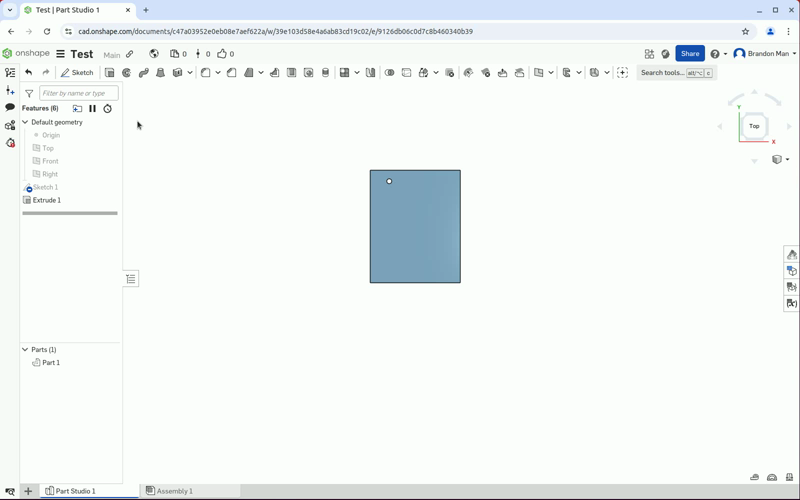
key(shift+h)
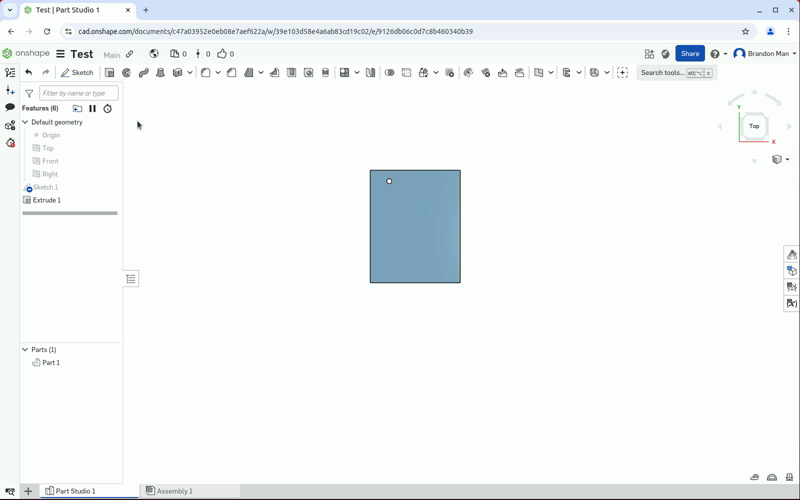
mouse_move(73, 189)
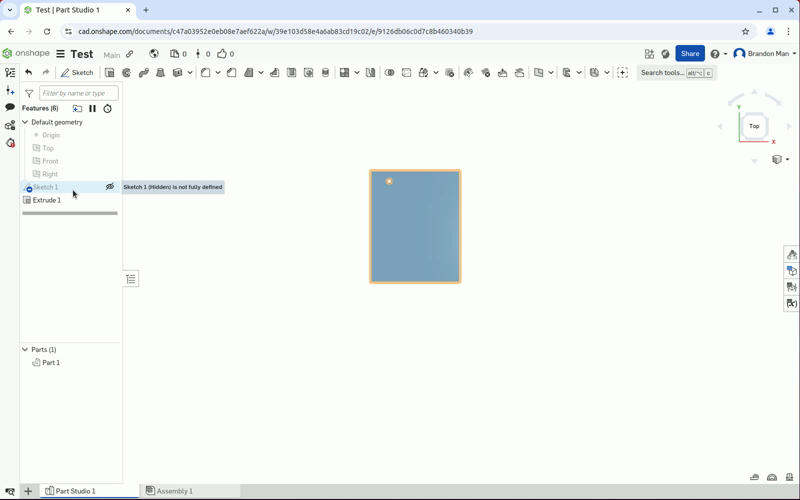
click(73, 189)
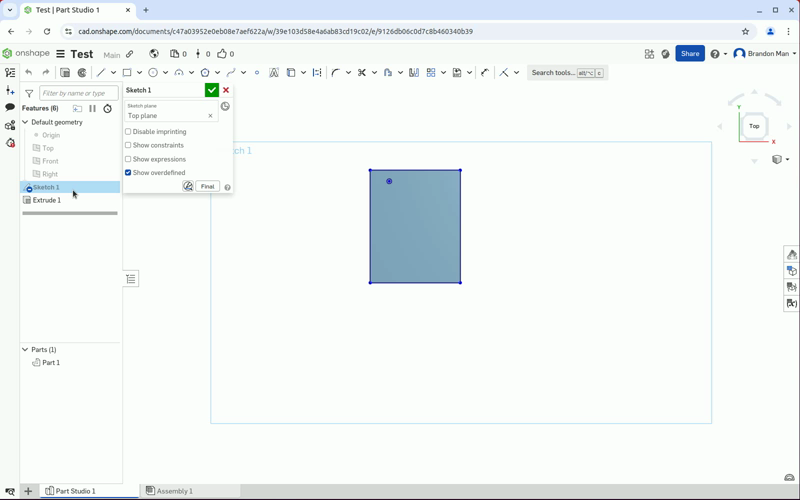
mouse_move(229, 92)
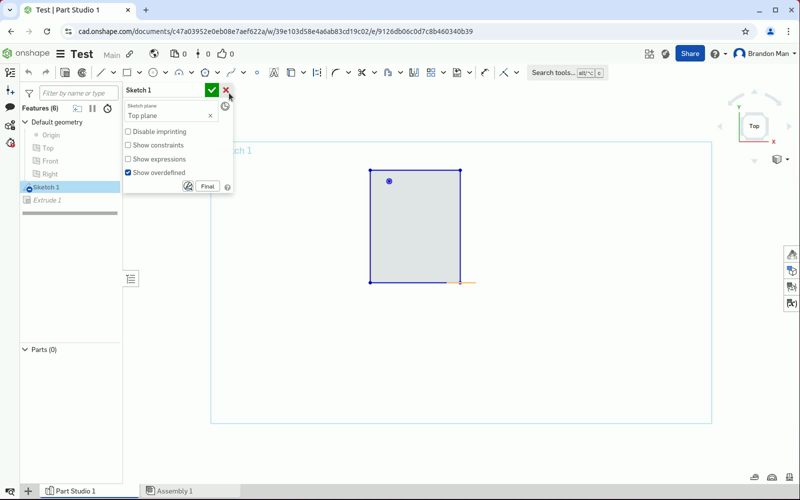
click(229, 92)
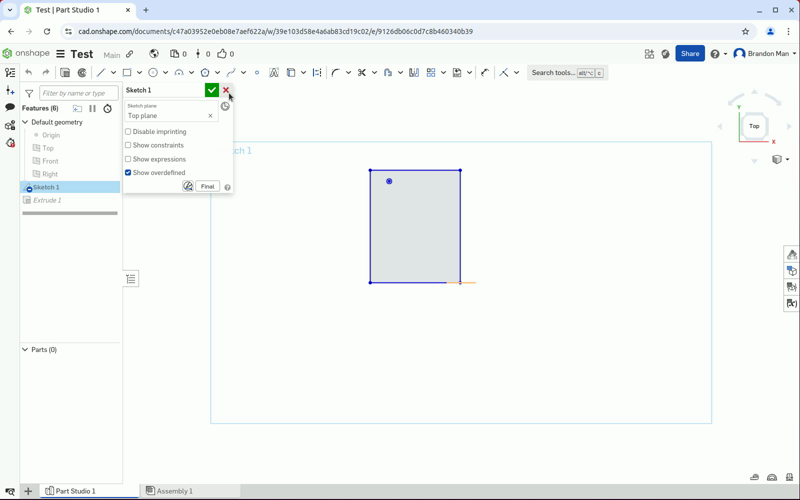
key(shift+s)
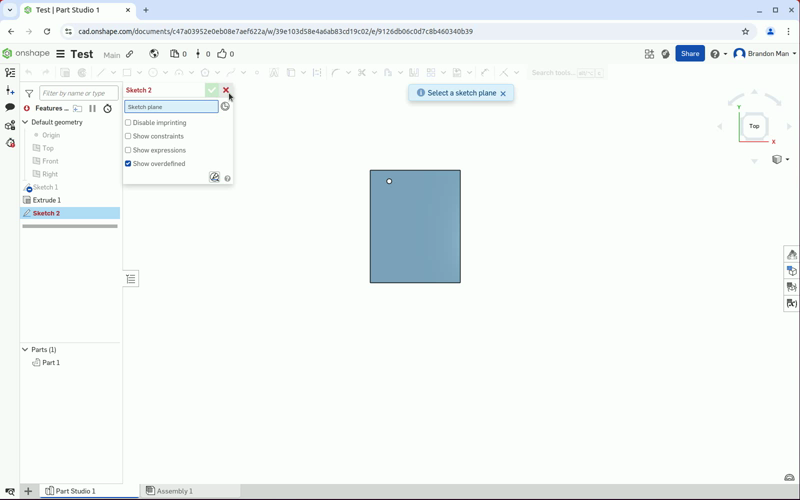
mouse_move(73, 150)
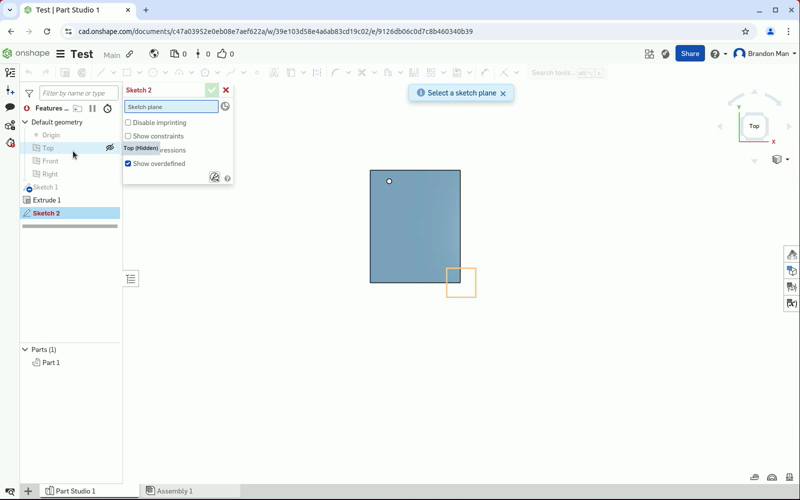
click(73, 150)
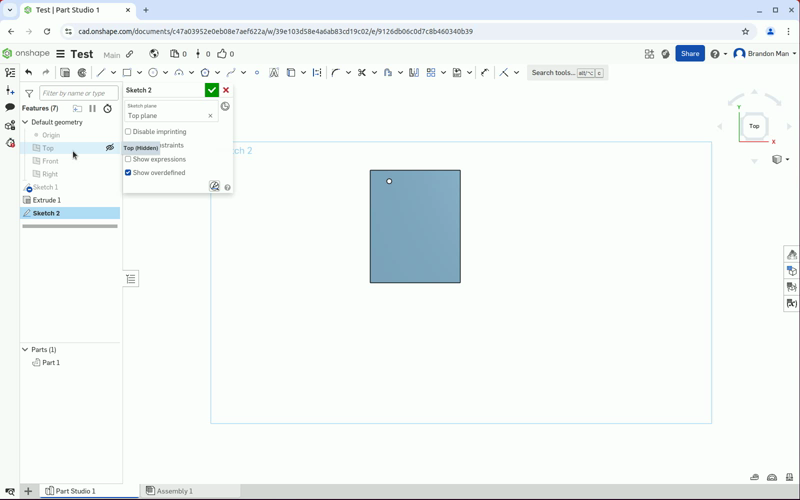
mouse_move(73, 352)
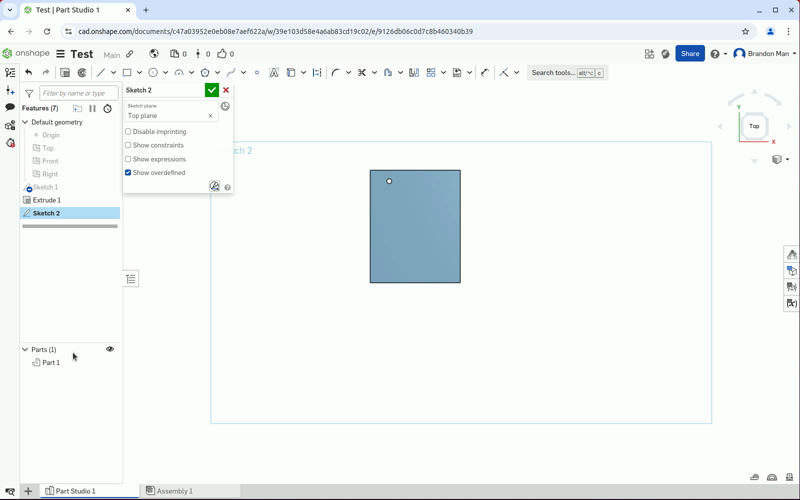
key(y)
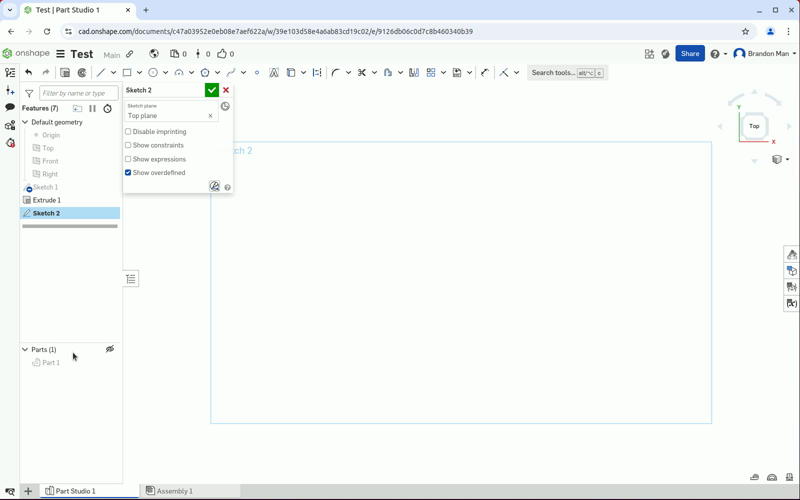
key(l)
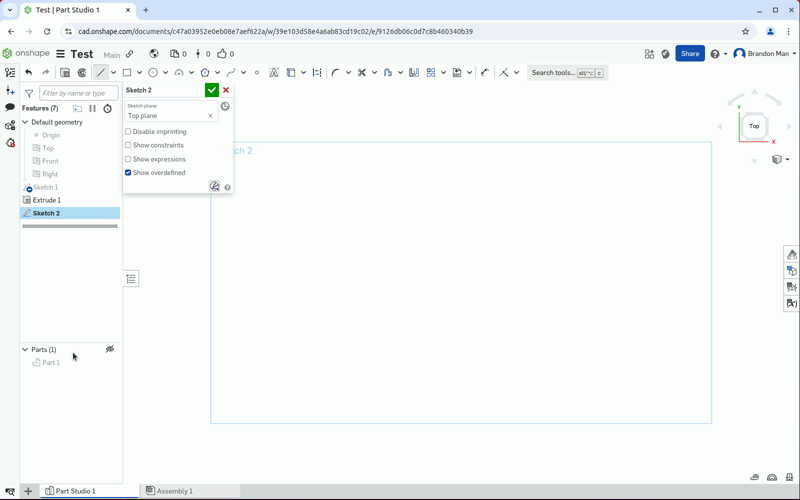
key_down(shift)
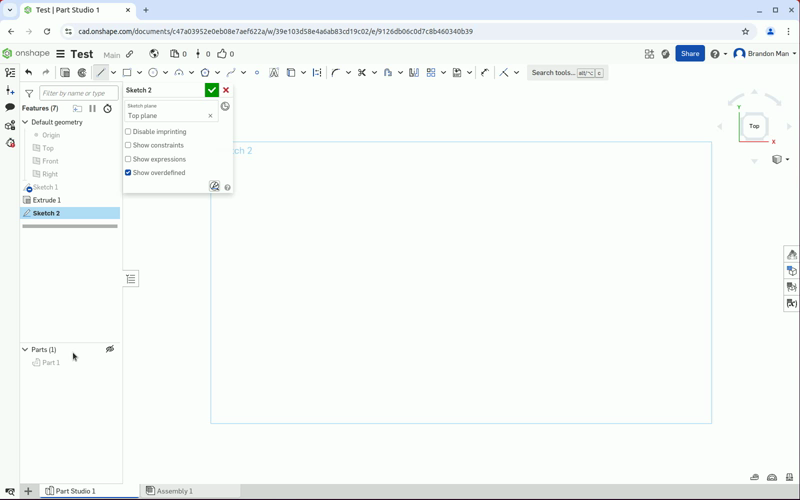
mouse_move(460, 282)
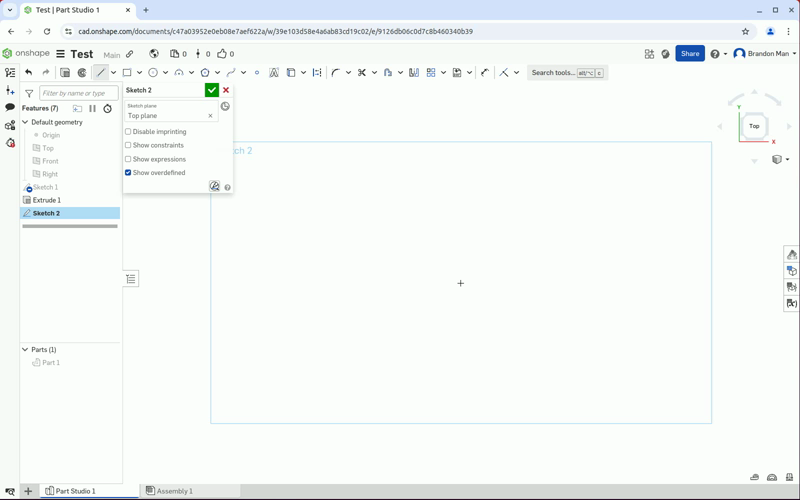
click(460, 282)
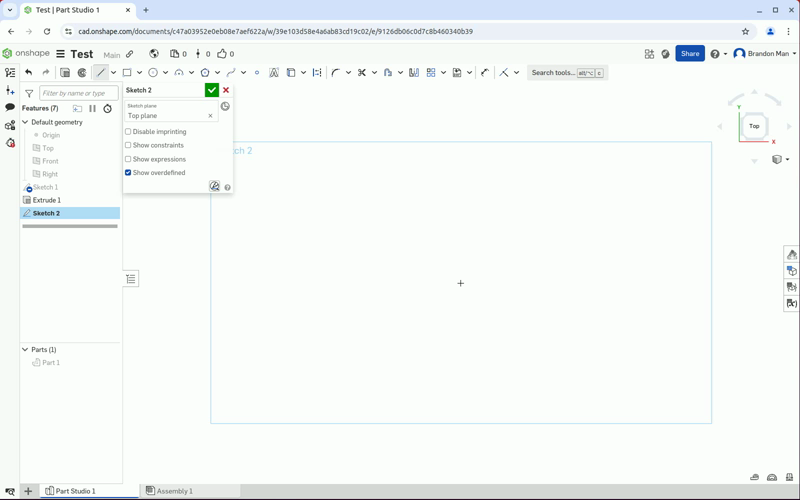
key_up(shift)
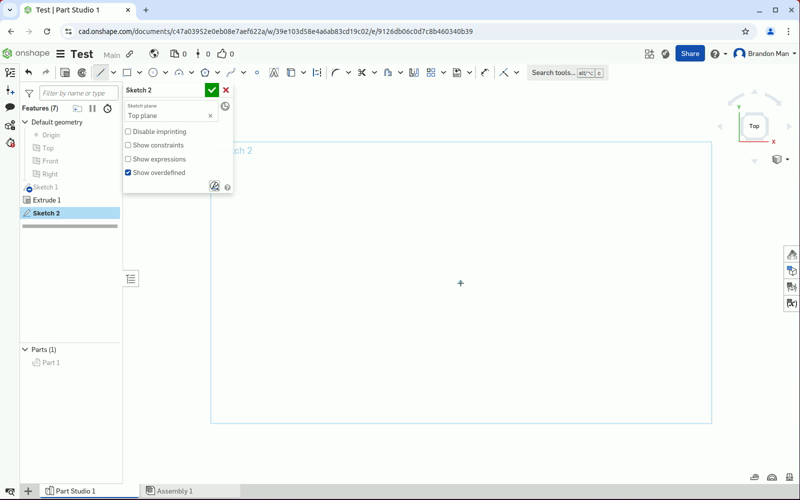
key_down(shift)
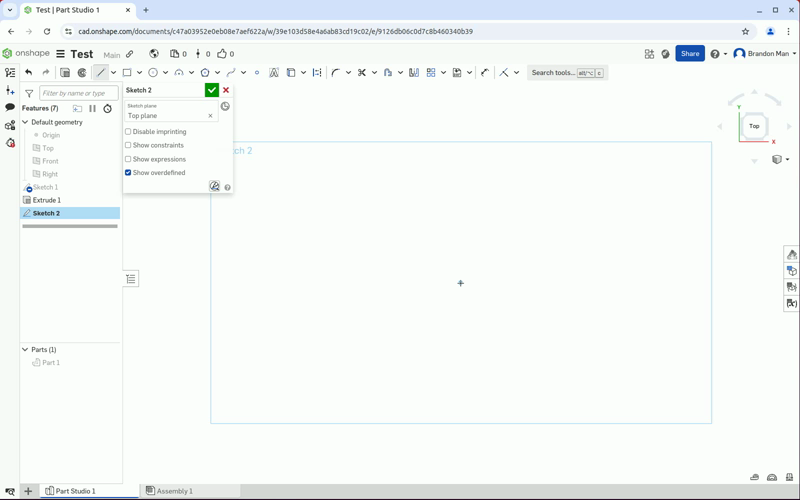
mouse_move(550, 282)
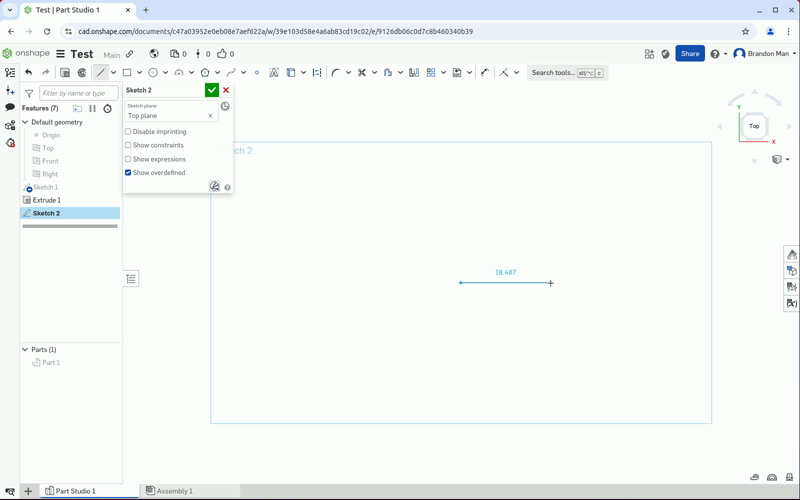
click(550, 282)
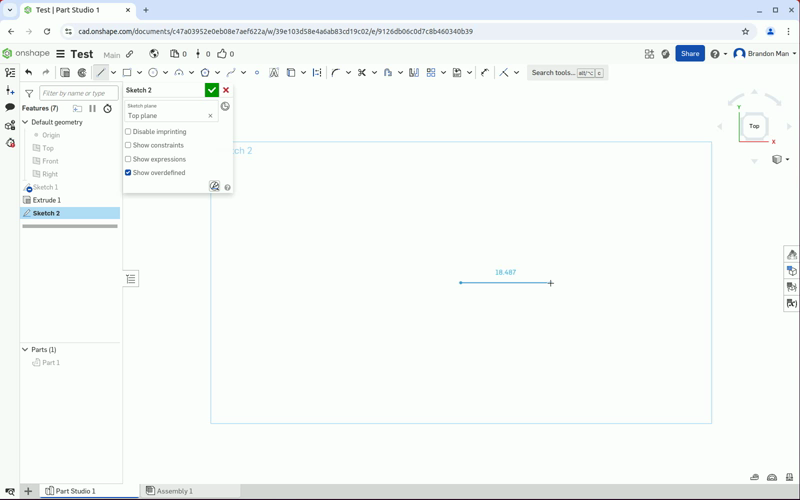
key_up(shift)
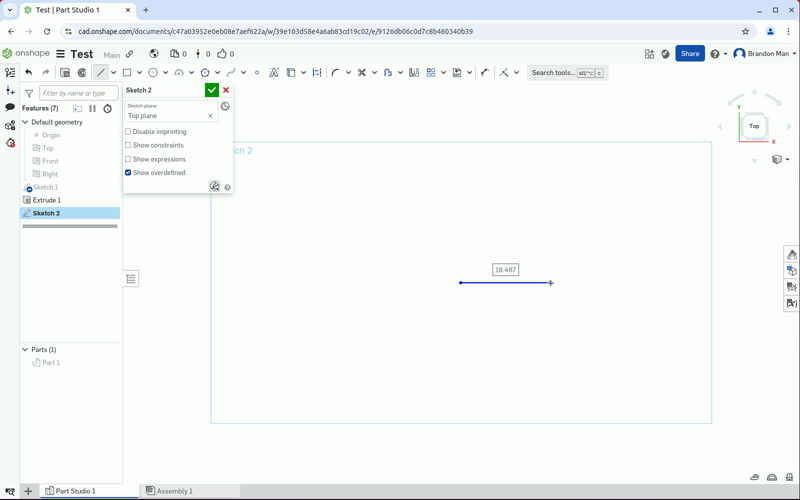
key_down(shift)
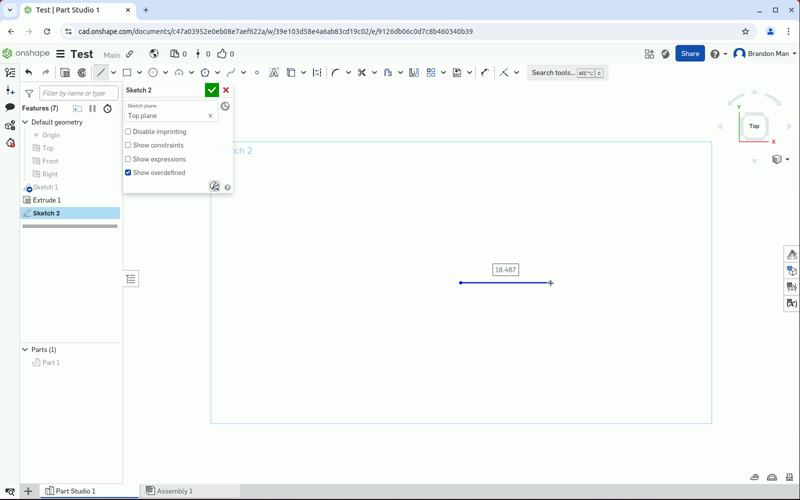
mouse_move(550, 170)
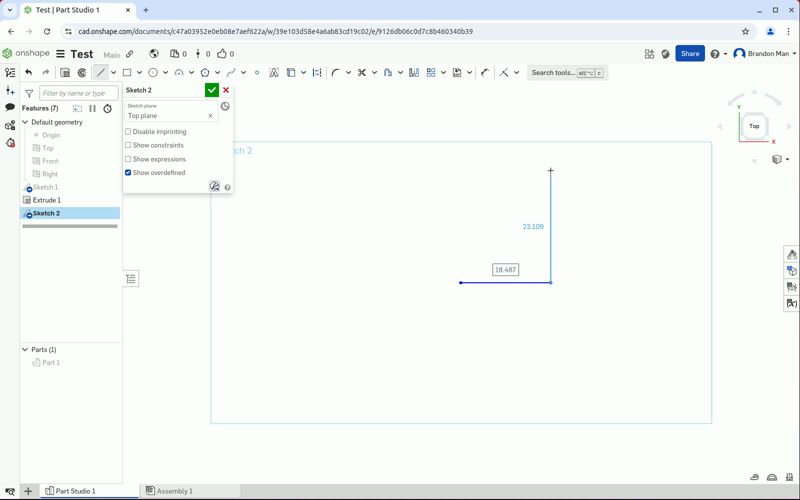
click(550, 170)
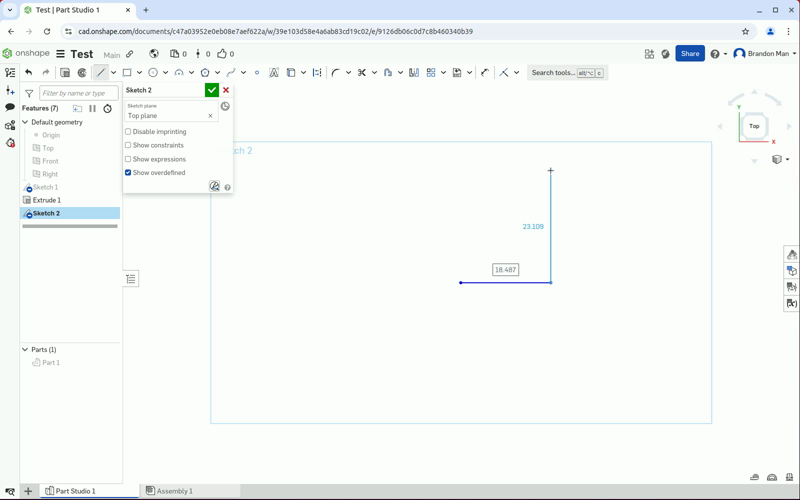
key_up(shift)
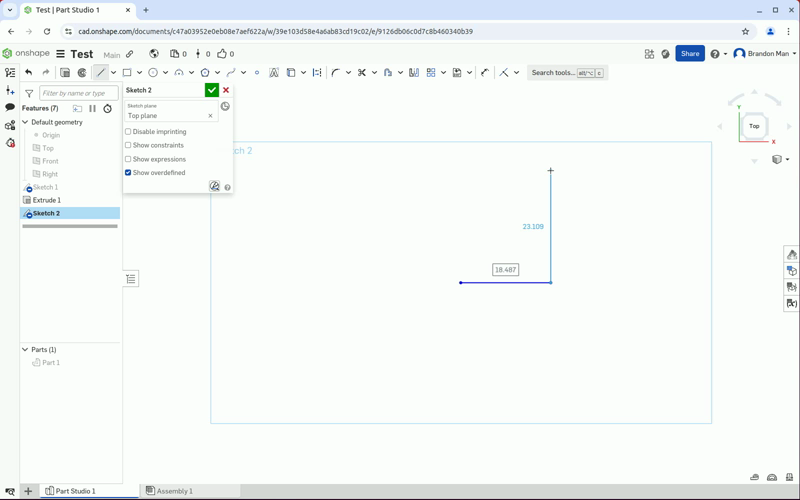
key_down(shift)
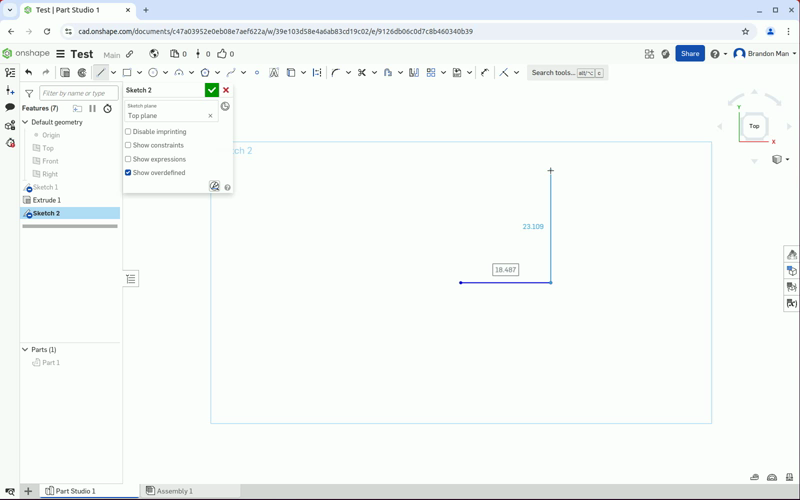
mouse_move(460, 170)
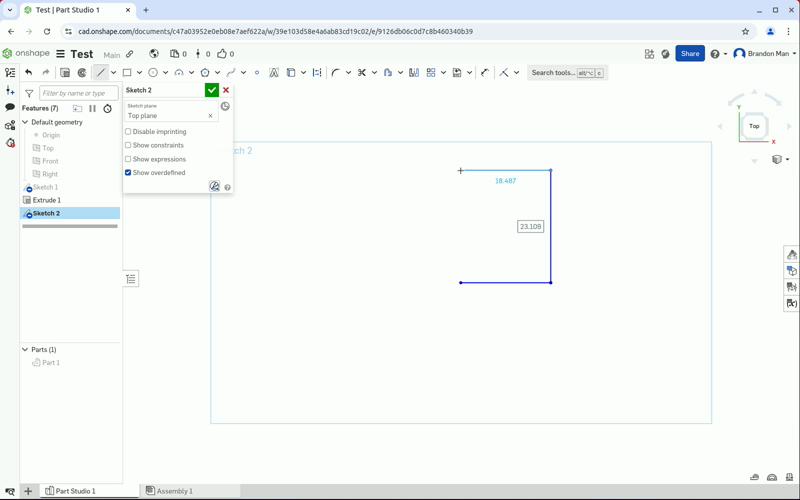
click(460, 170)
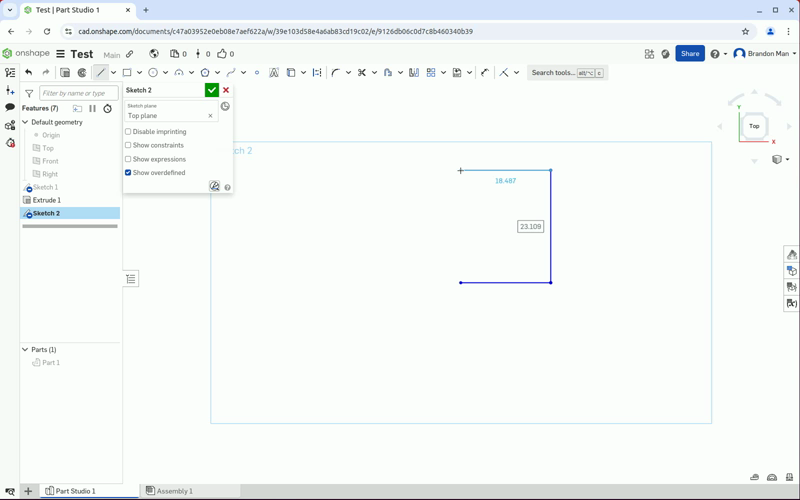
key_up(shift)
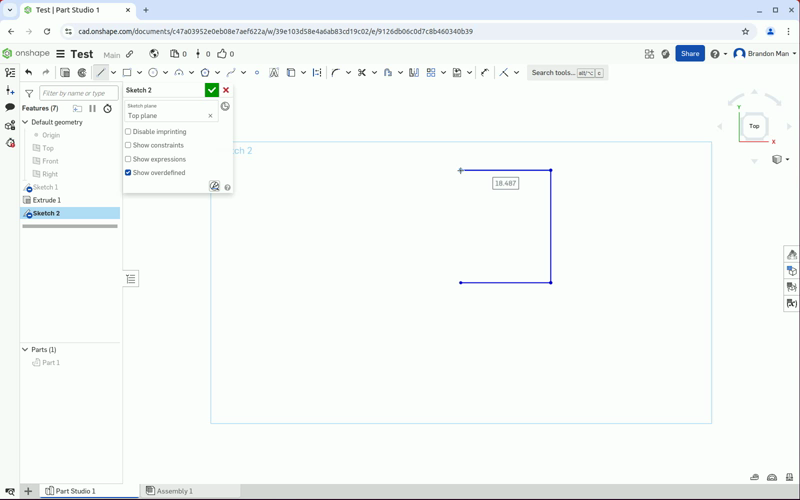
key_down(shift)
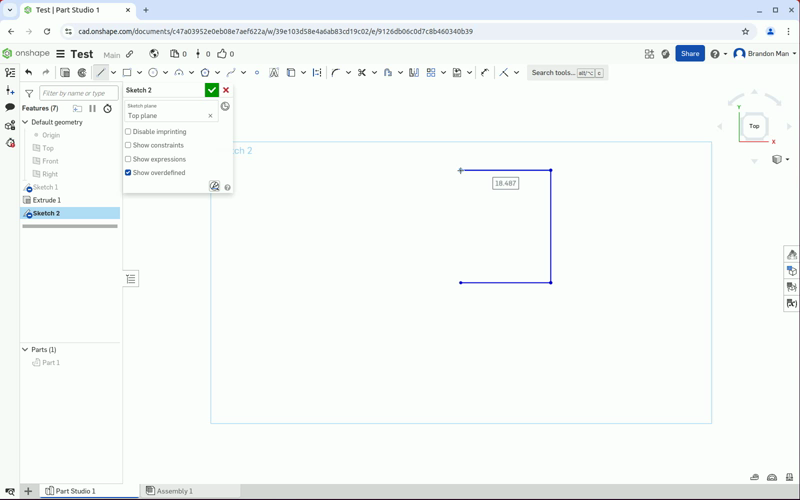
mouse_move(460, 282)
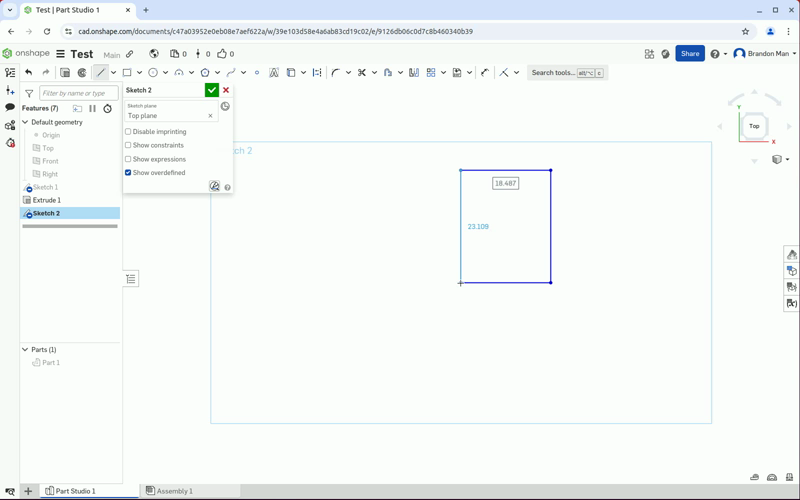
key_up(shift)
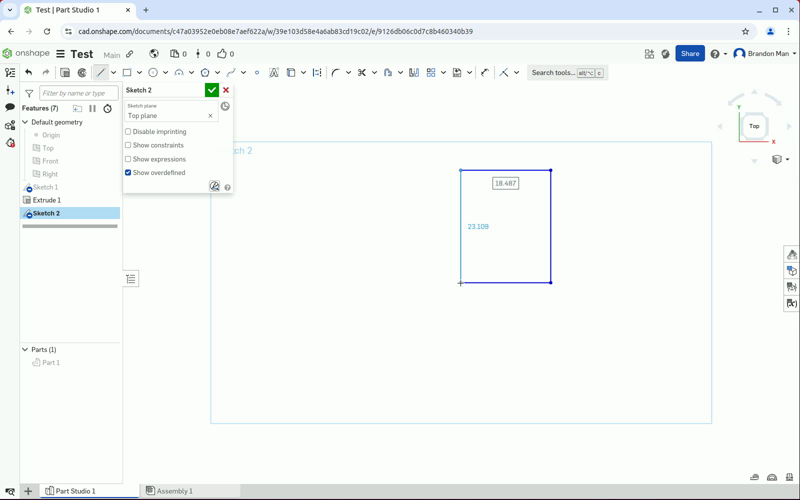
click(460, 282)
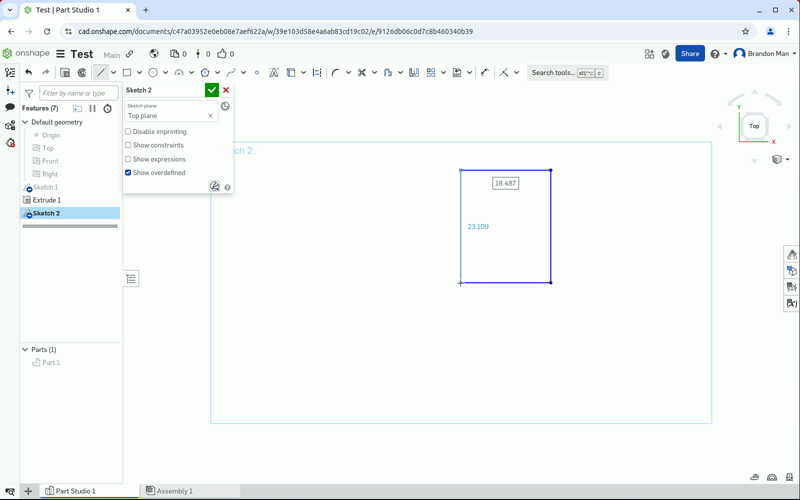
key(esc)
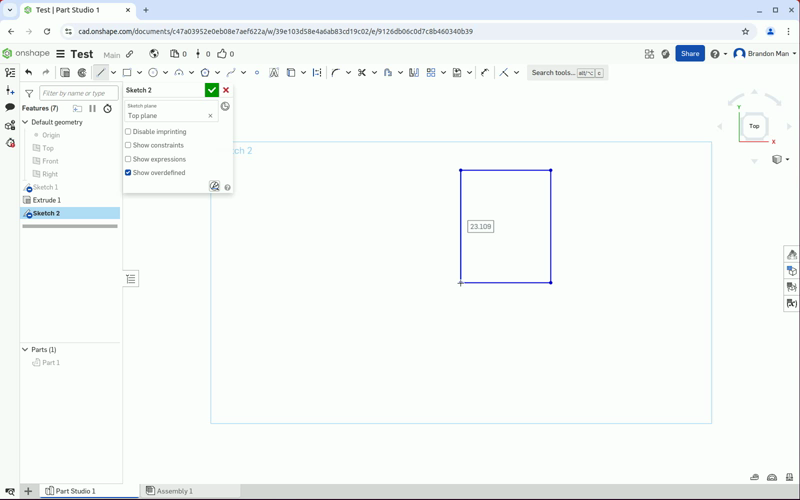
key(c)
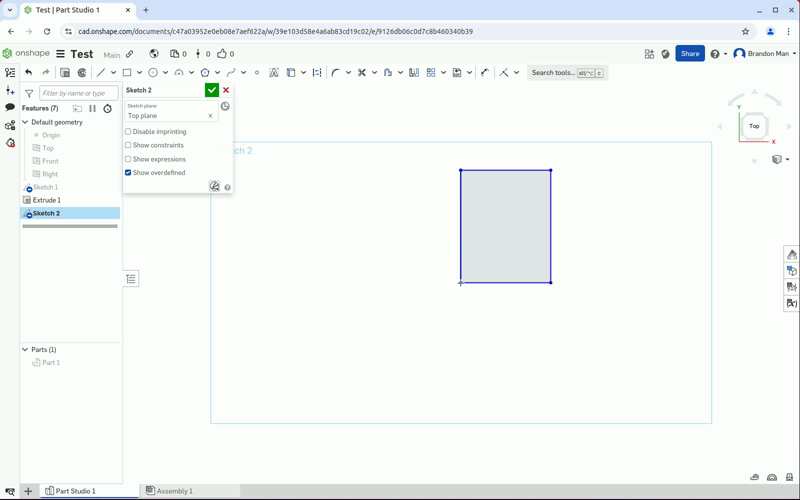
key_down(shift)
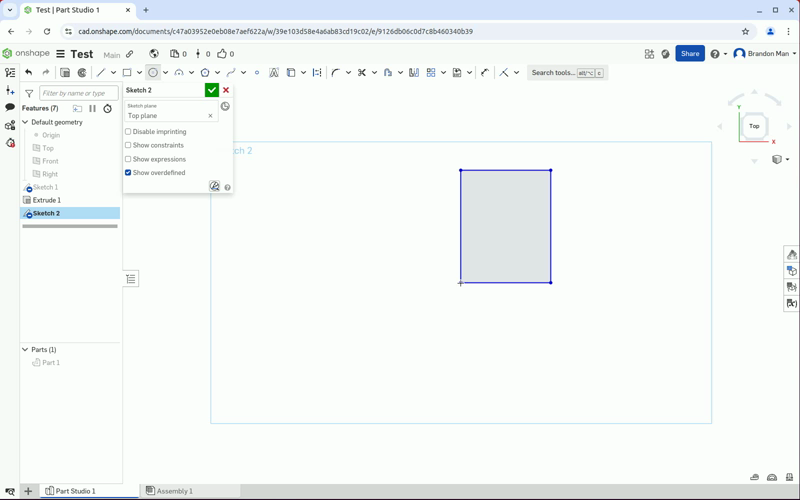
mouse_move(531, 181)
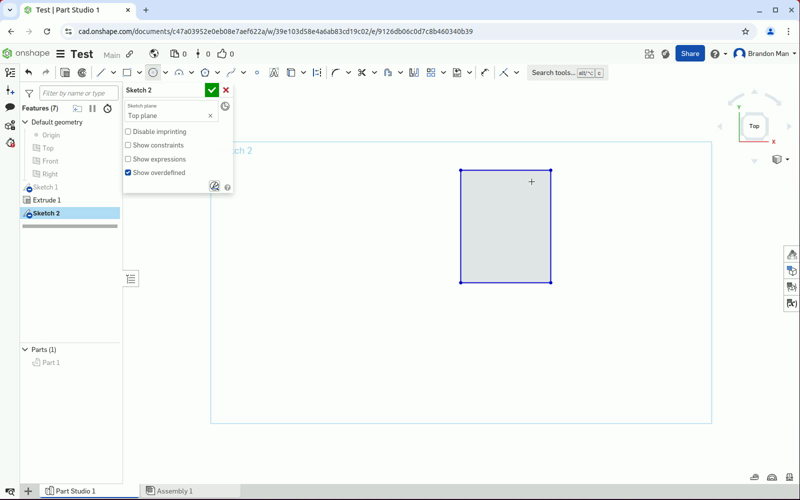
click(531, 181)
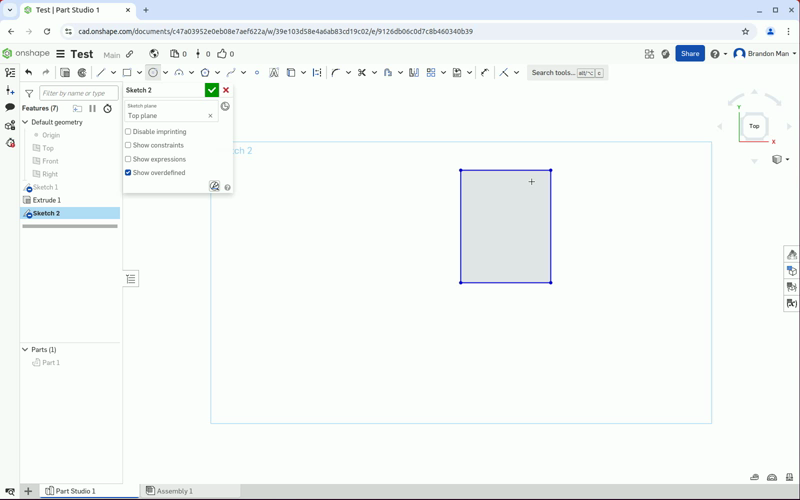
key_up(shift)
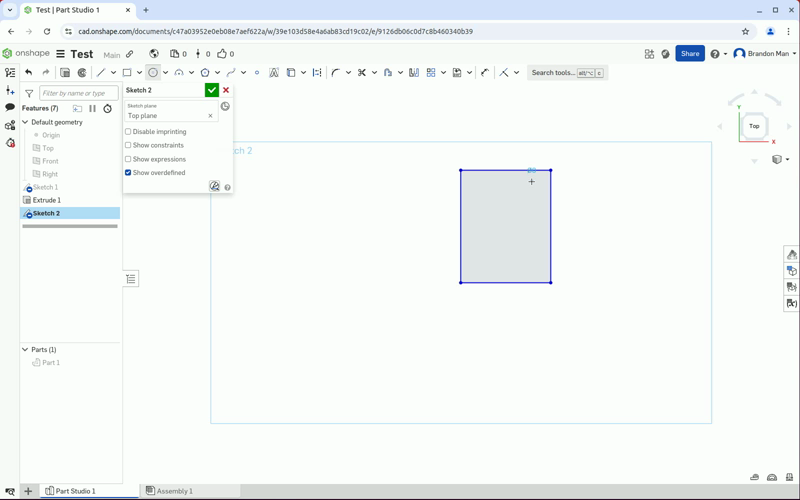
mouse_move(534, 181)
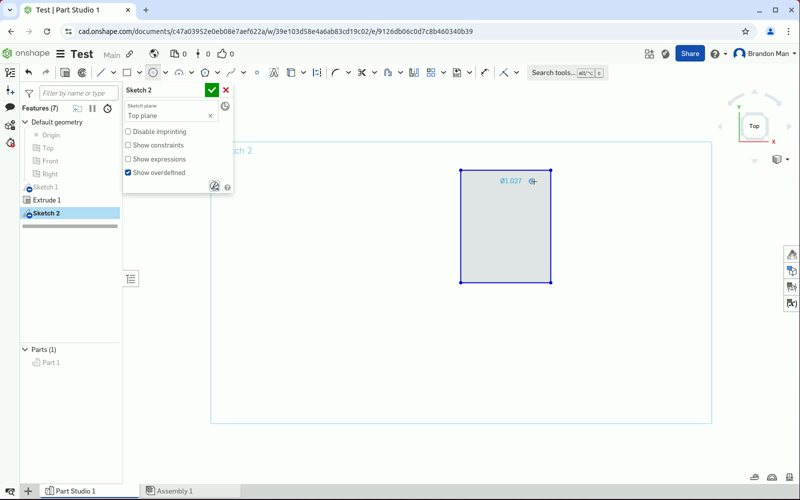
scroll(6)
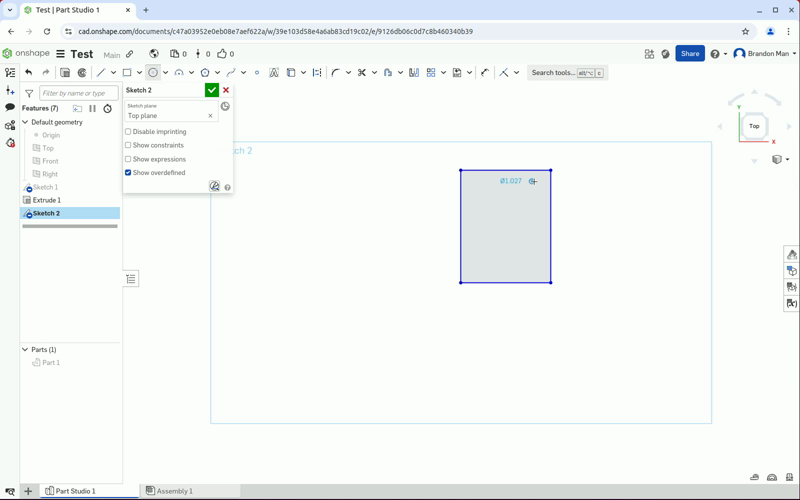
scroll(6)
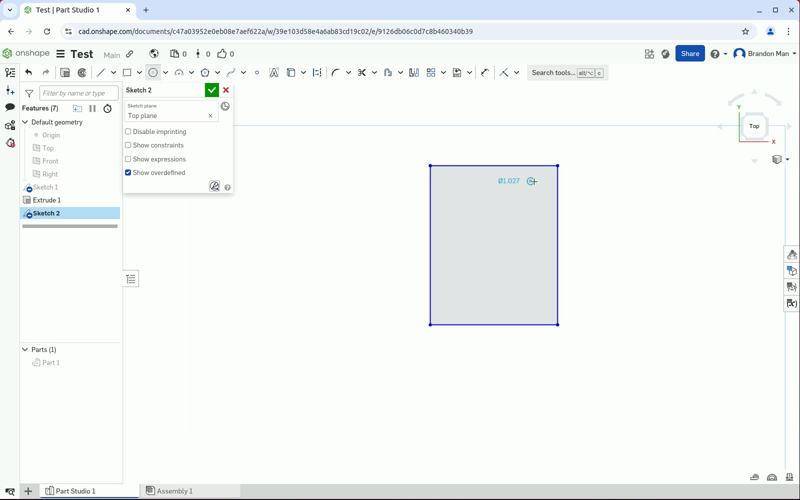
scroll(6)
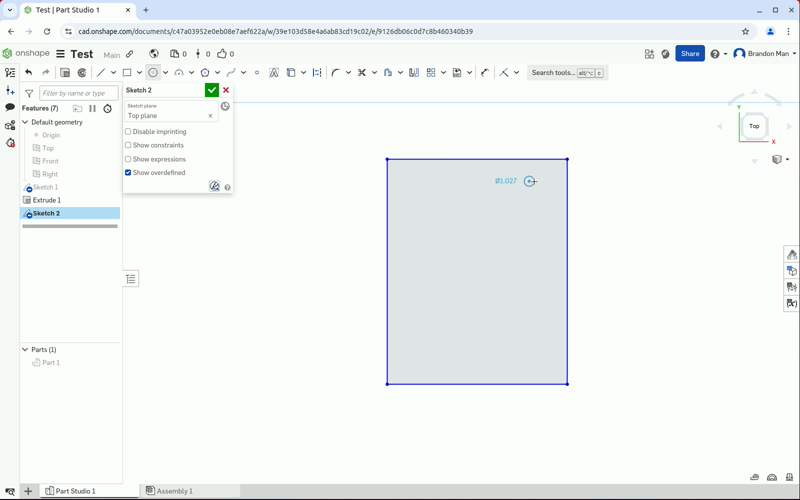
scroll(6)
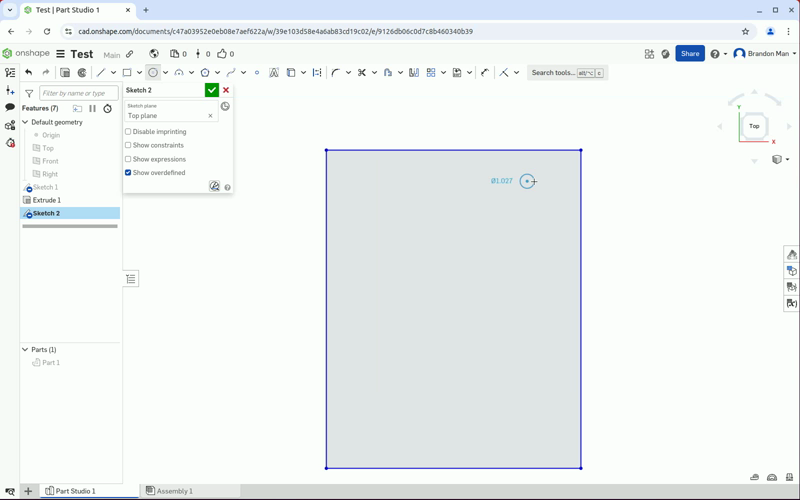
scroll(6)
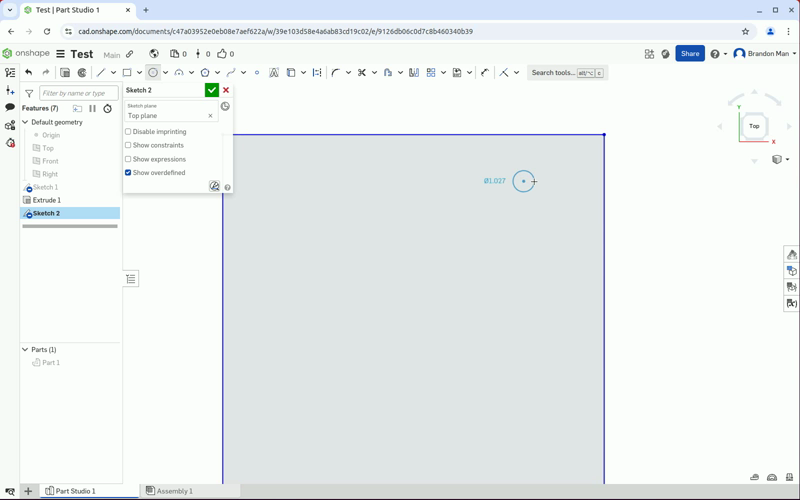
scroll(6)
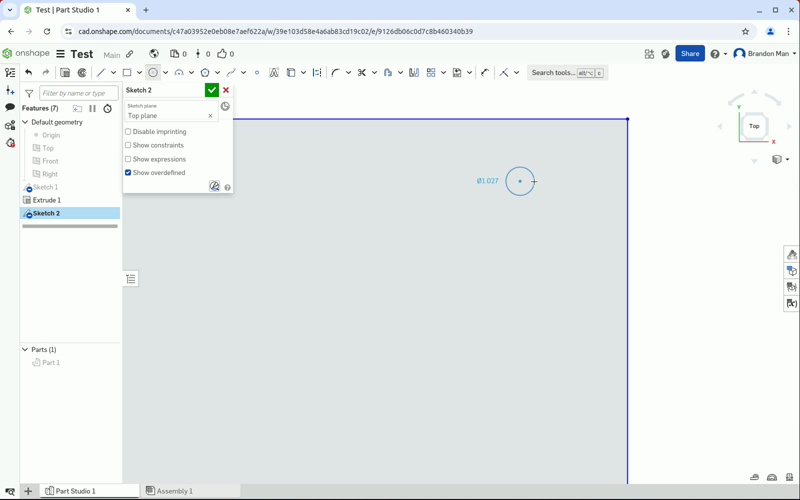
scroll(6)
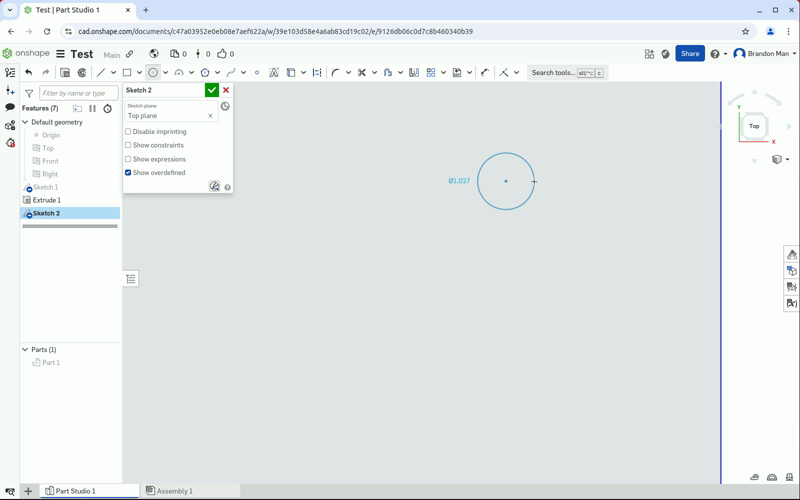
click(534, 181)
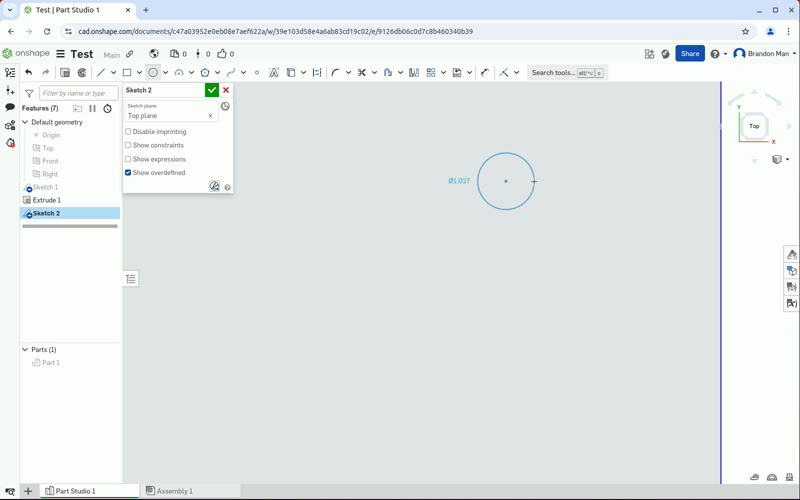
scroll(-6)
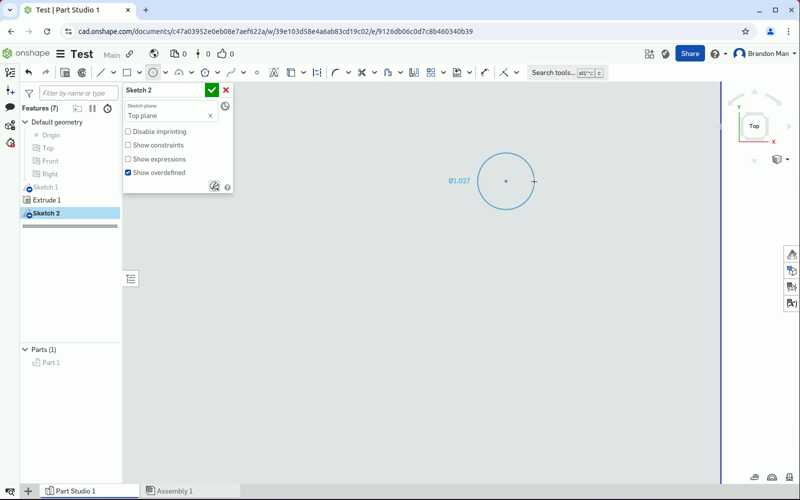
scroll(-6)
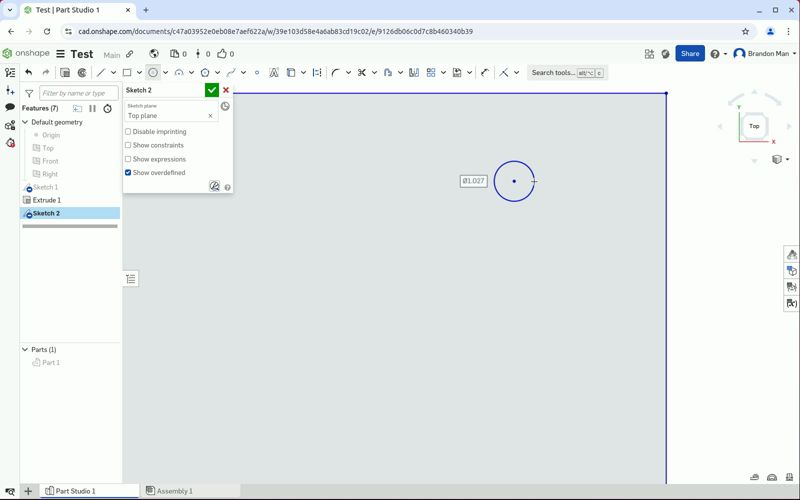
scroll(-6)
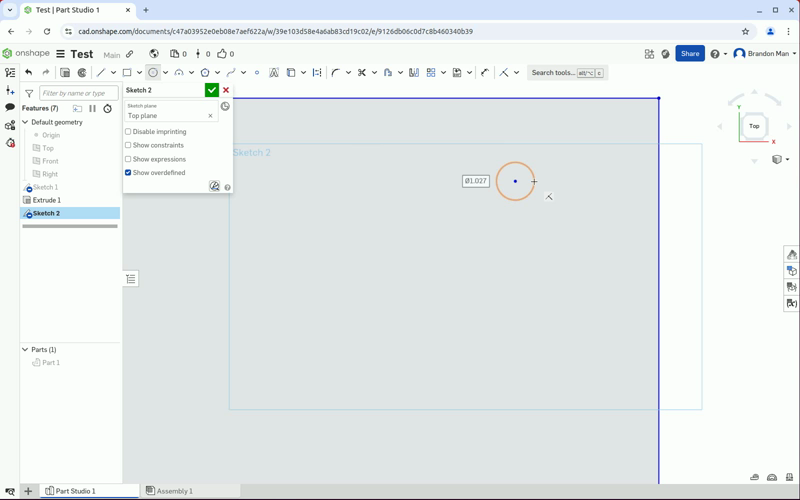
scroll(-6)
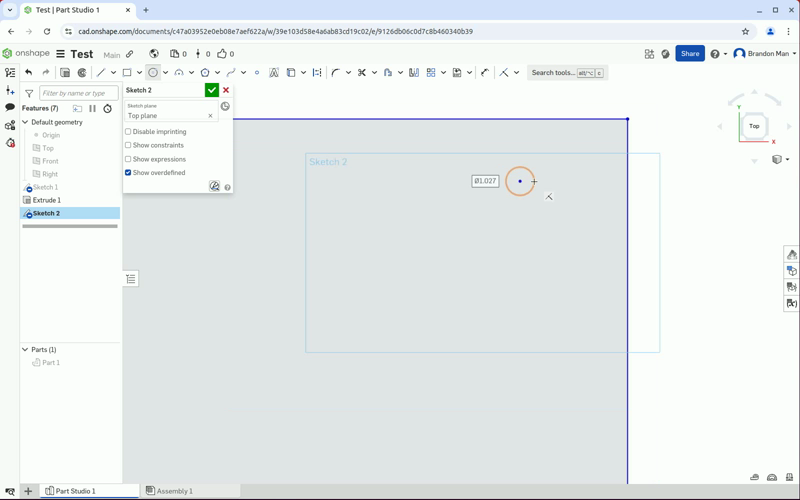
scroll(-6)
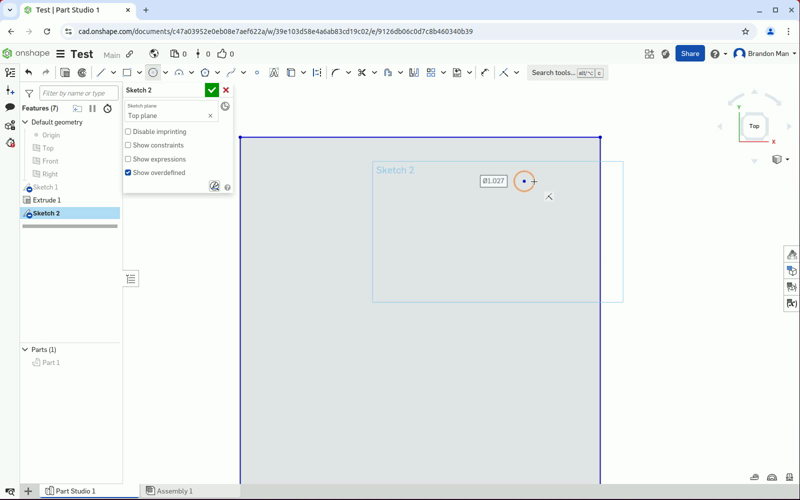
scroll(-6)
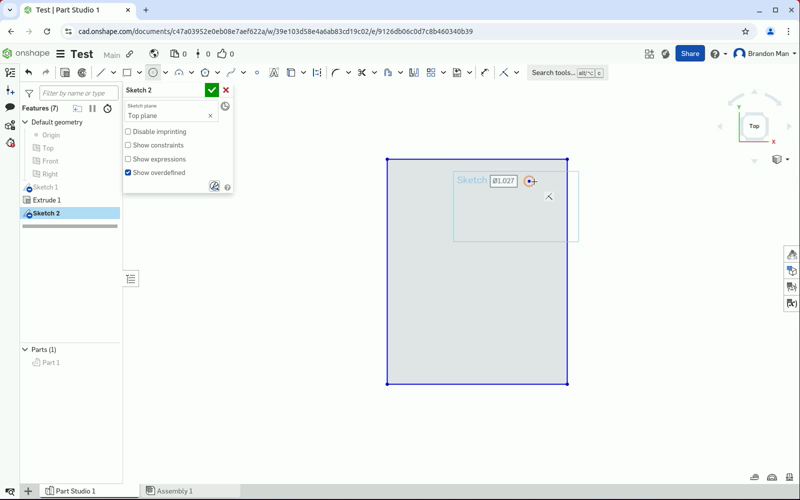
scroll(-6)
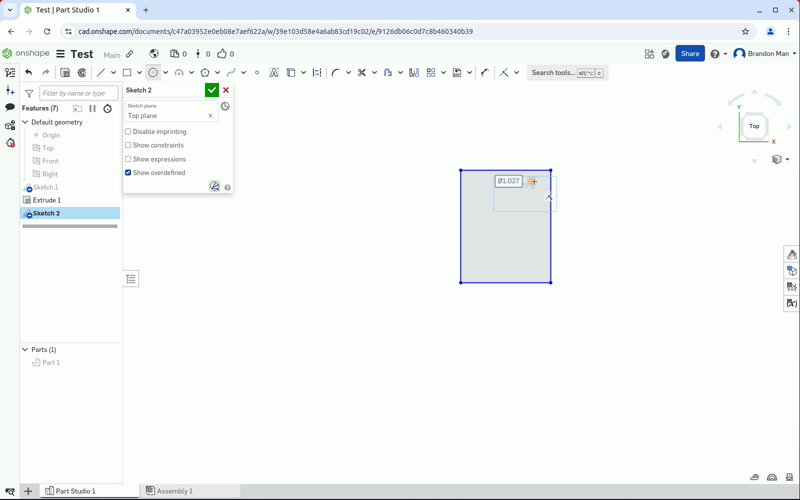
key(esc)
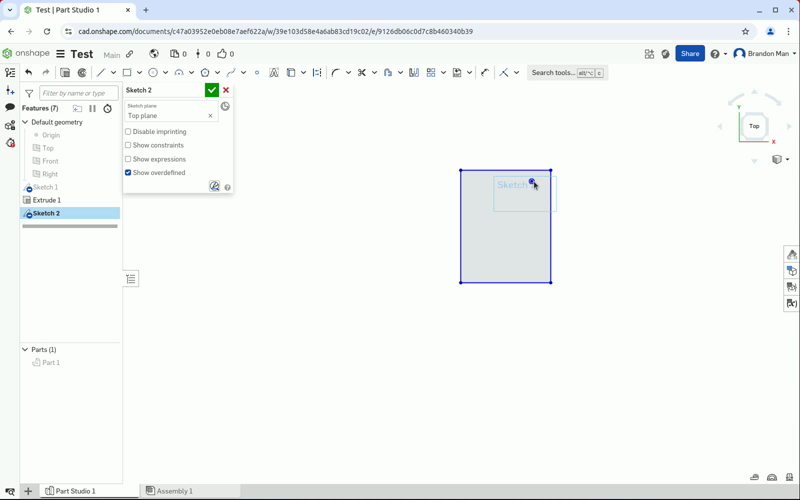
mouse_move(497, 221)
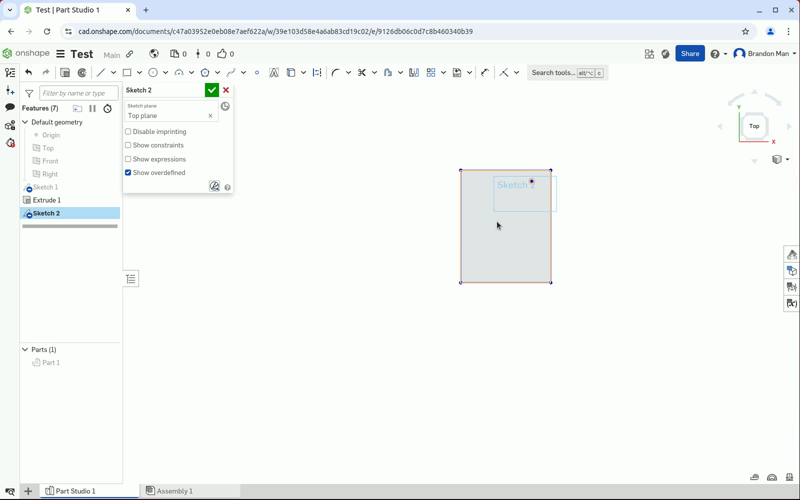
click(497, 221)
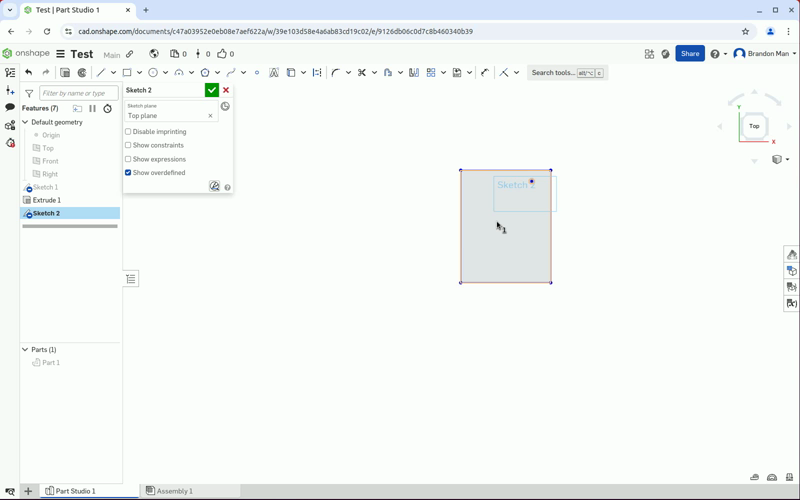
mouse_move(73, 352)
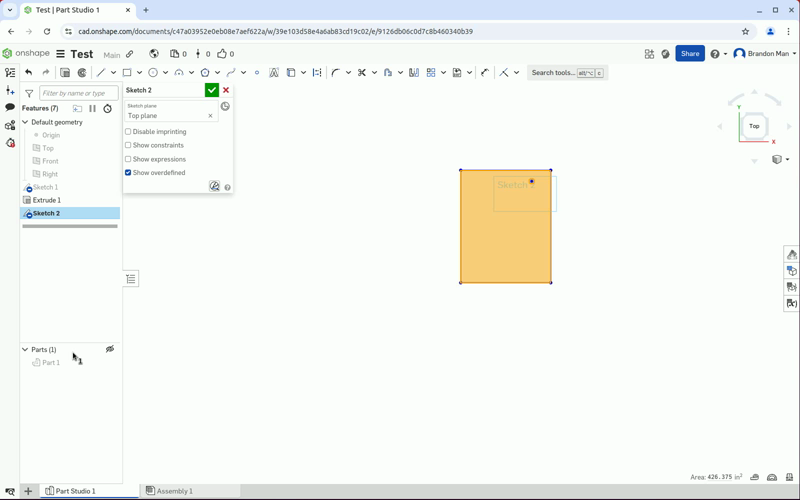
key(shift+y)
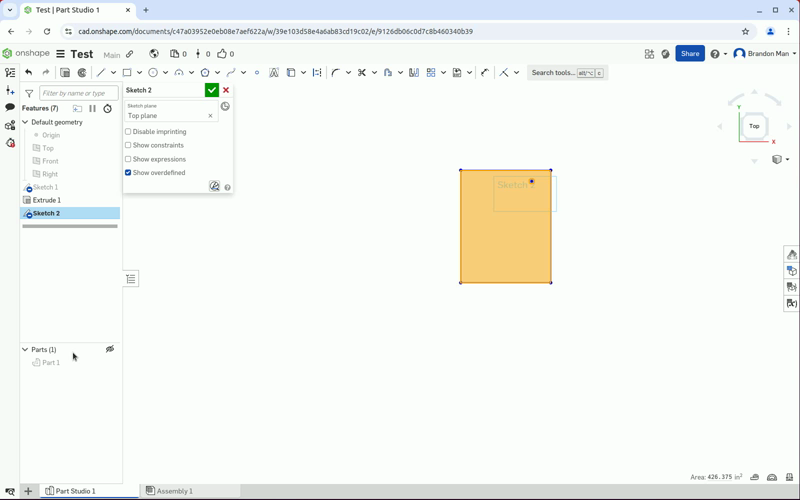
key(shift+e)
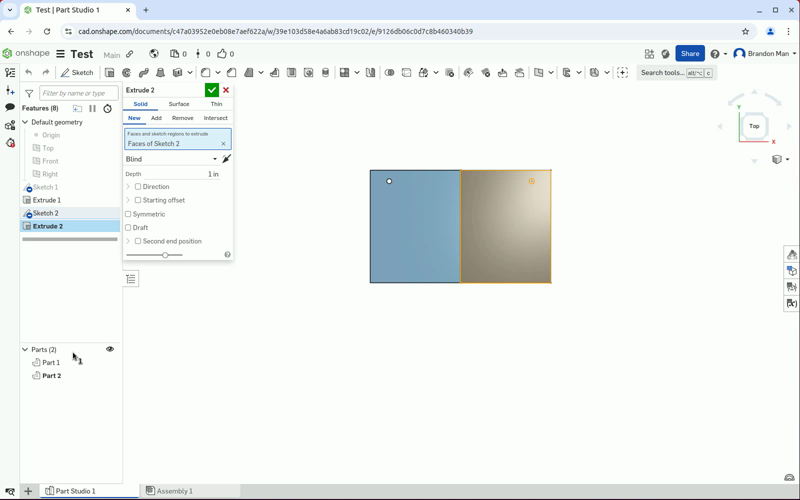
mouse_move(143, 106)
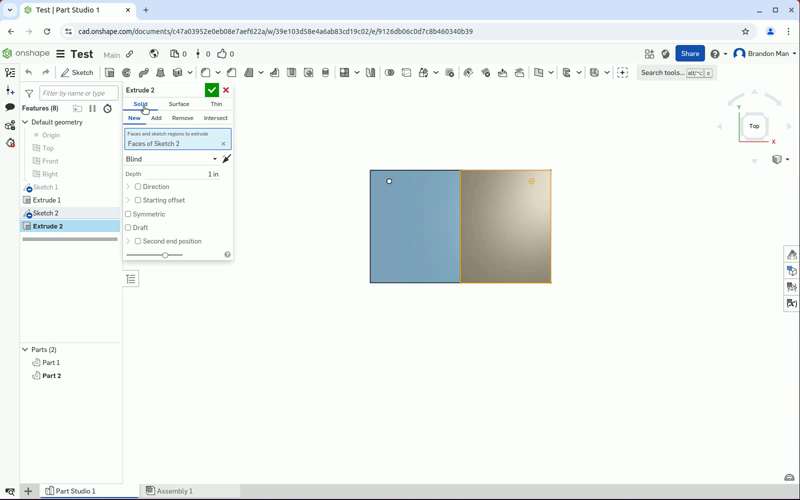
click(143, 106)
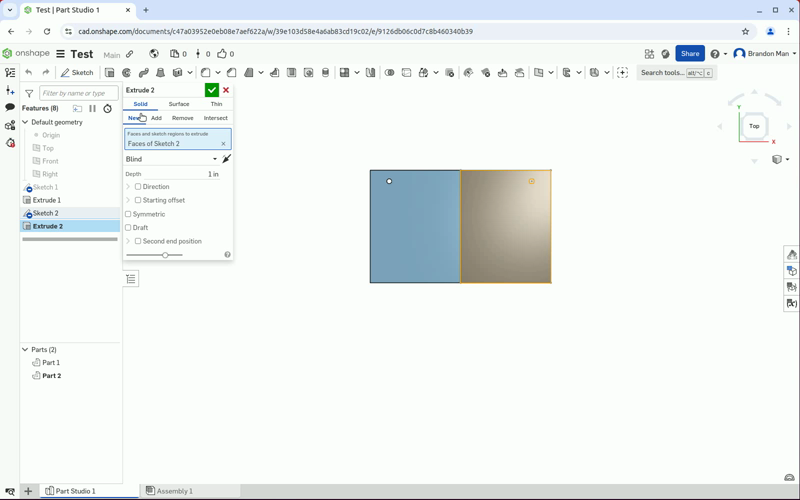
mouse_move(137, 120)
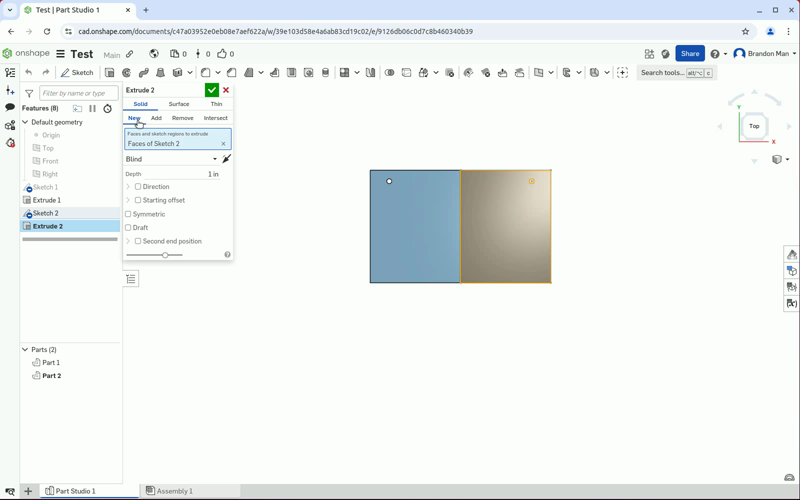
click(137, 120)
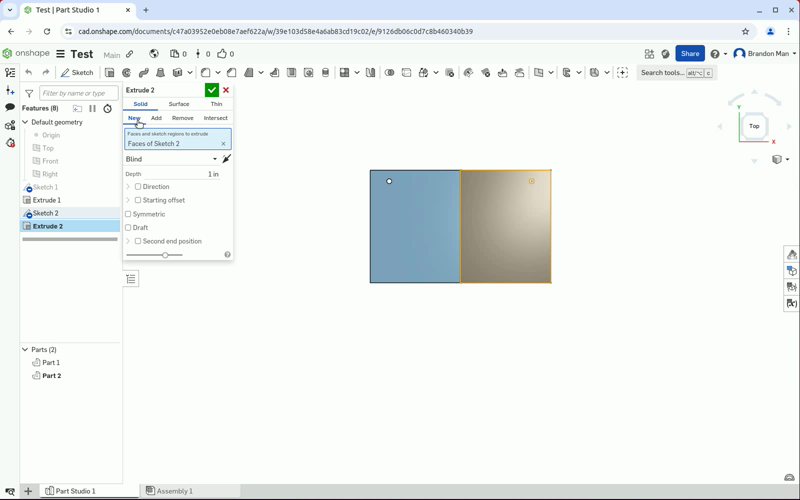
key(tab, 4)
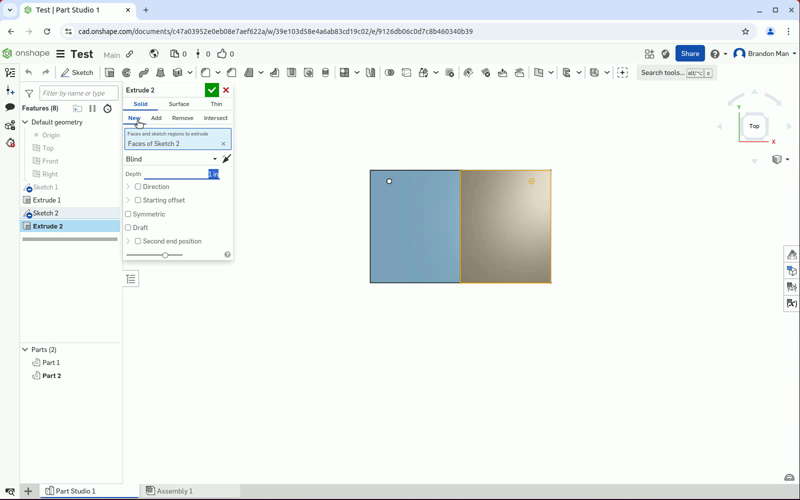
text(1.444)
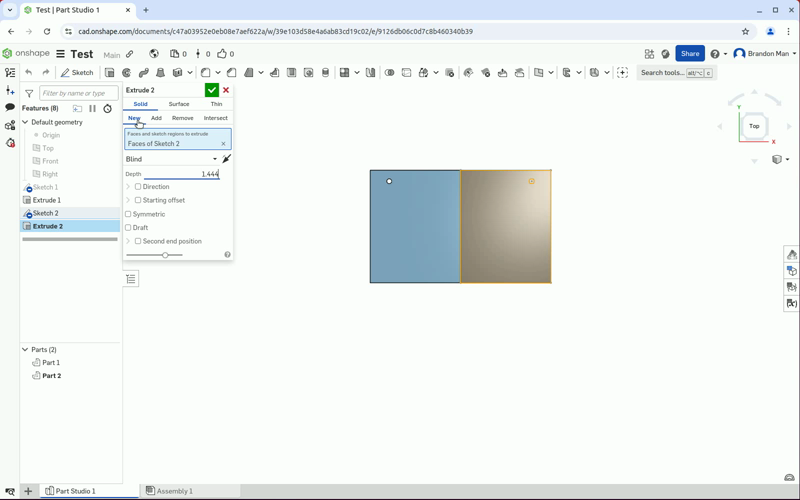
key(enter)
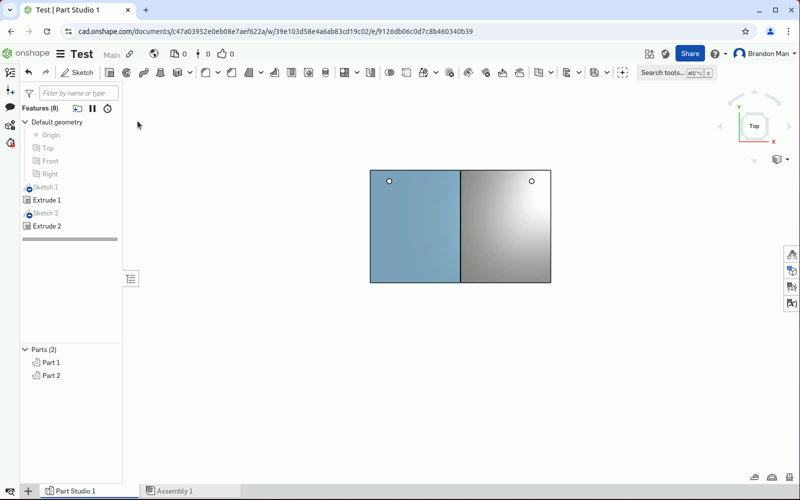
key(shift+h)
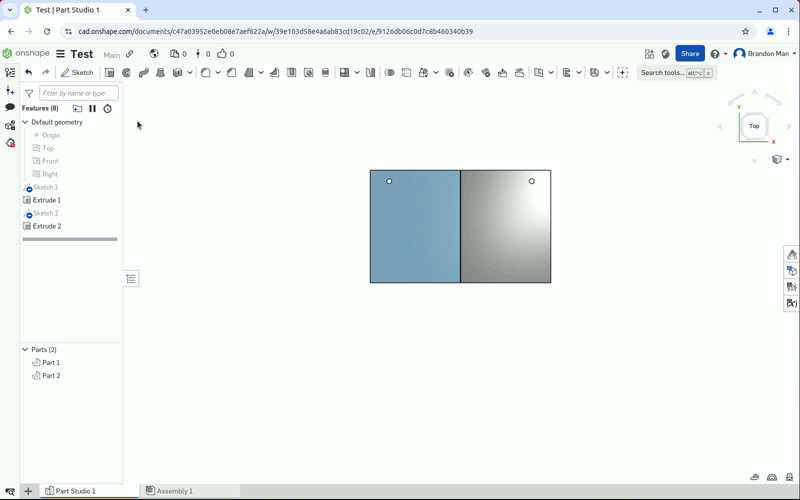
key(shift+h)
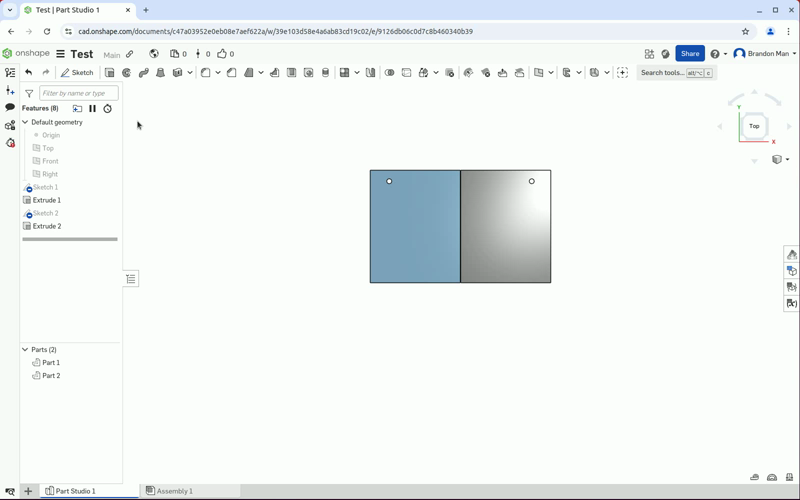
mouse_move(73, 189)
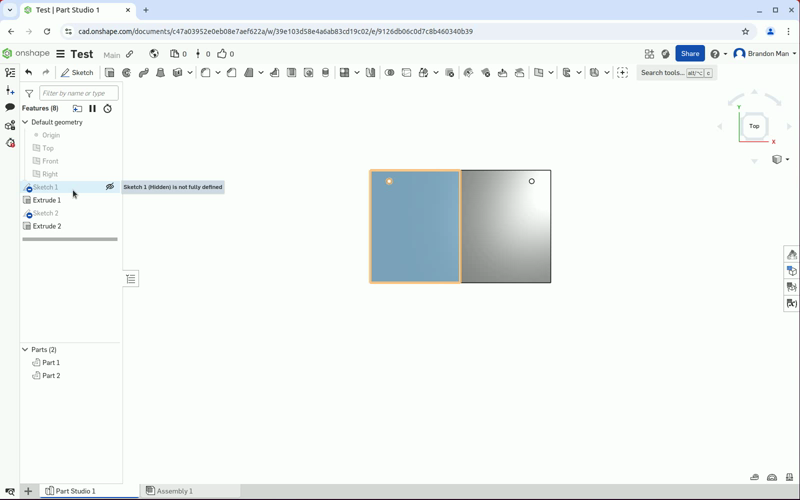
click(73, 189)
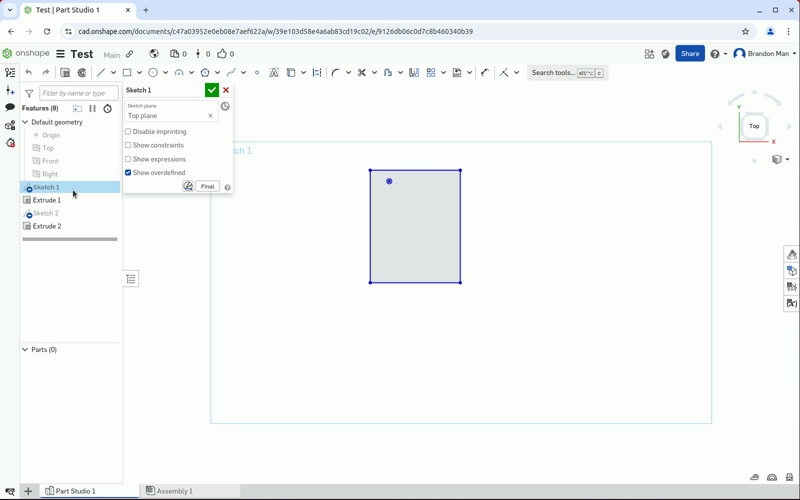
mouse_move(229, 92)
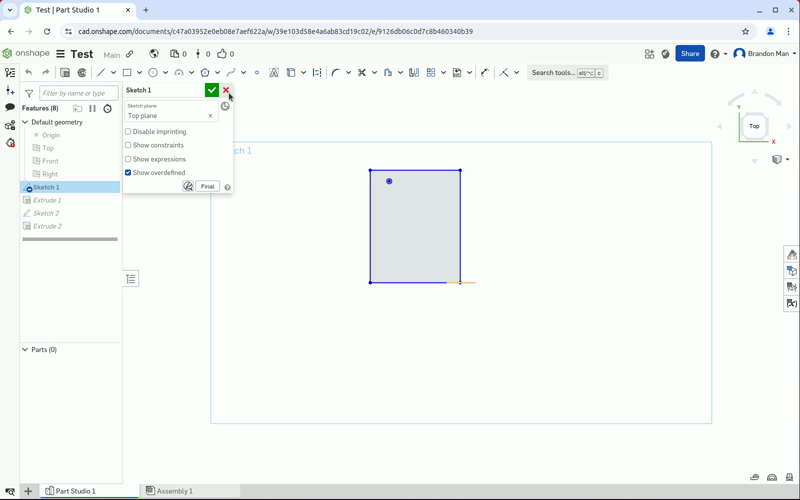
click(229, 92)
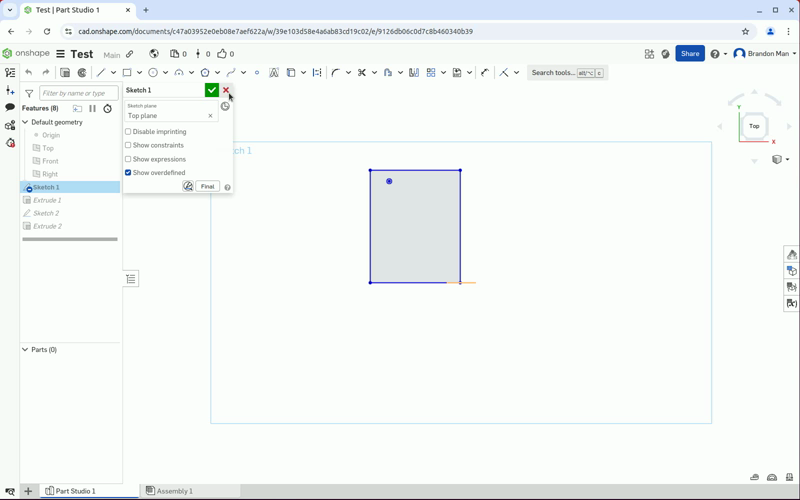
key(shift+s)
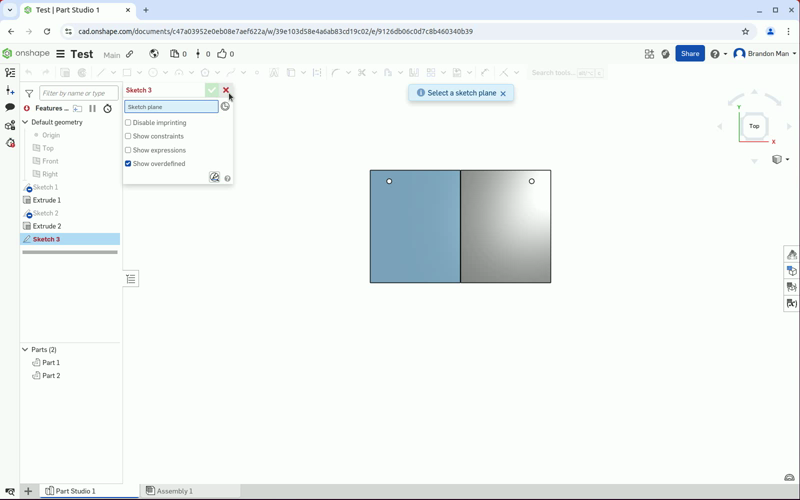
mouse_move(73, 150)
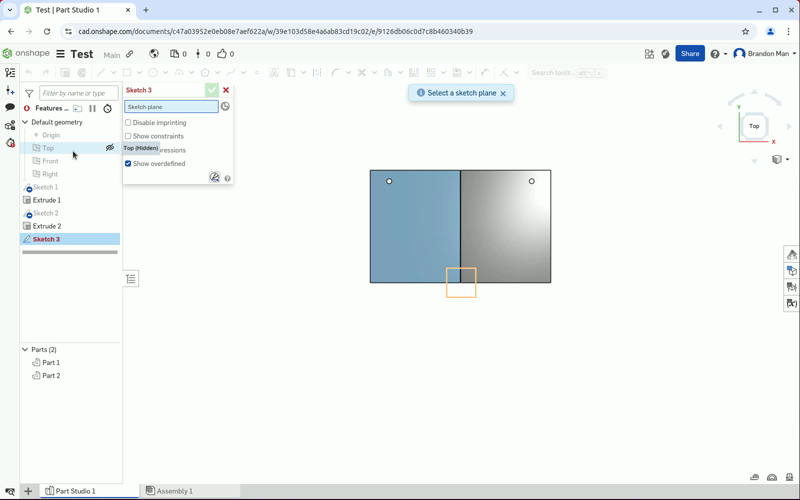
click(73, 150)
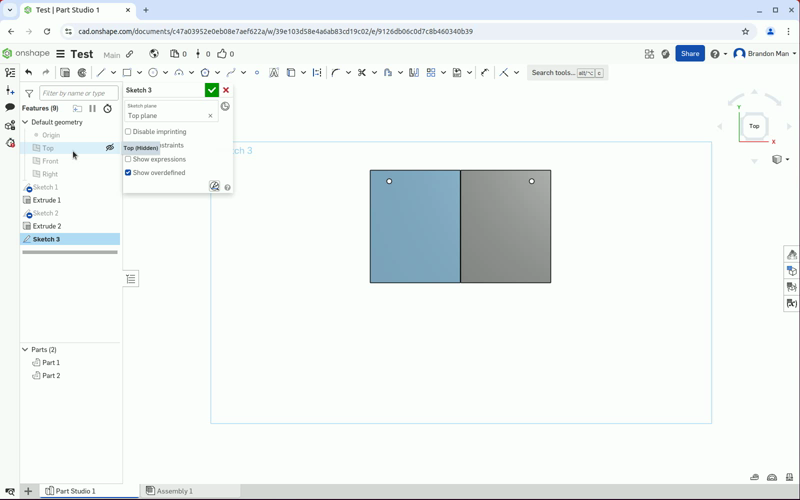
mouse_move(73, 352)
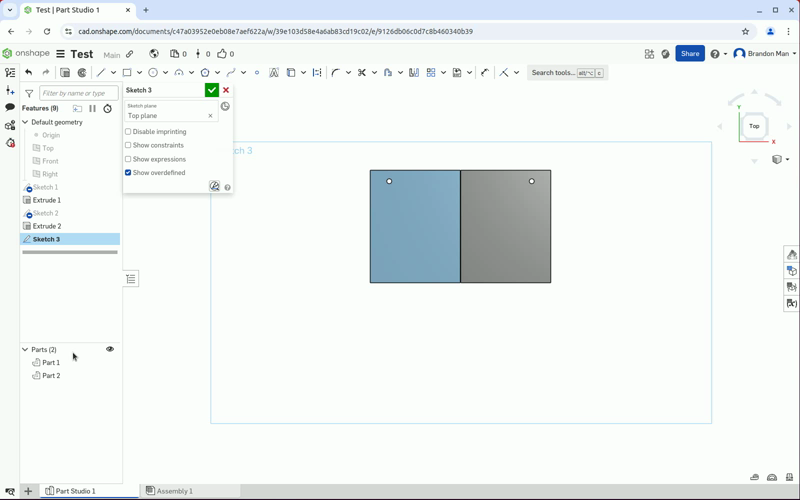
key(y)
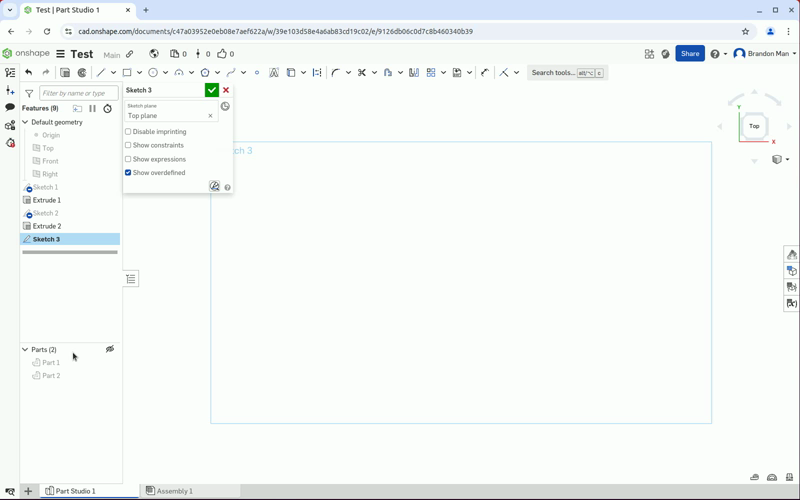
key(l)
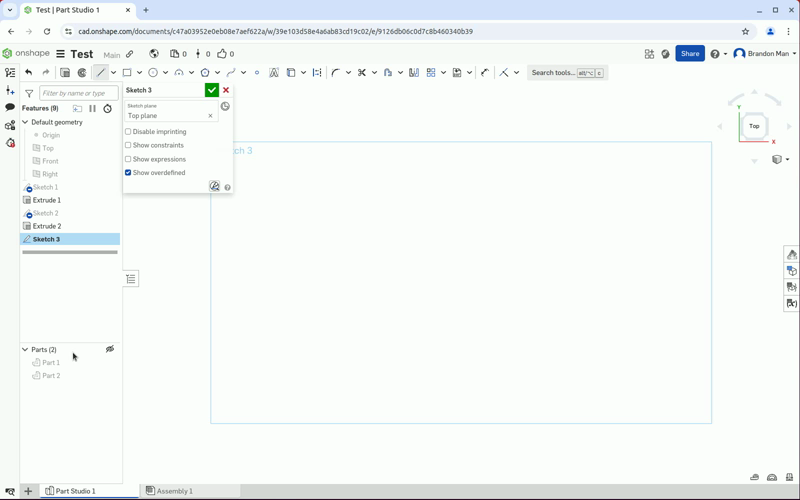
key_down(shift)
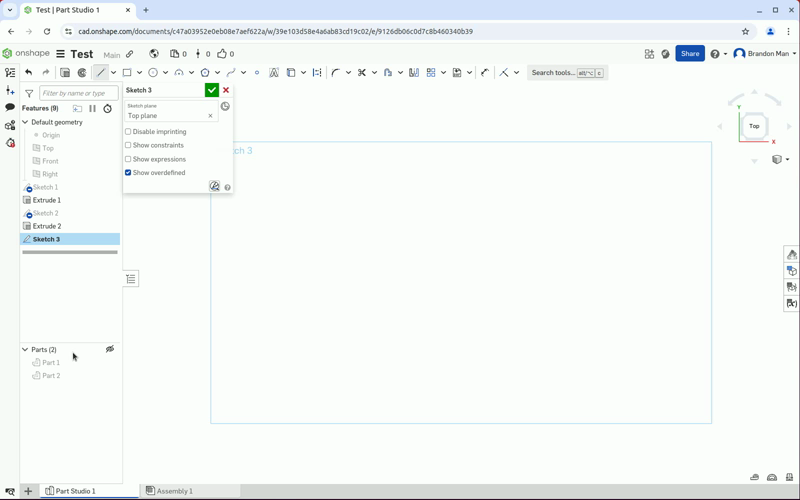
mouse_move(370, 395)
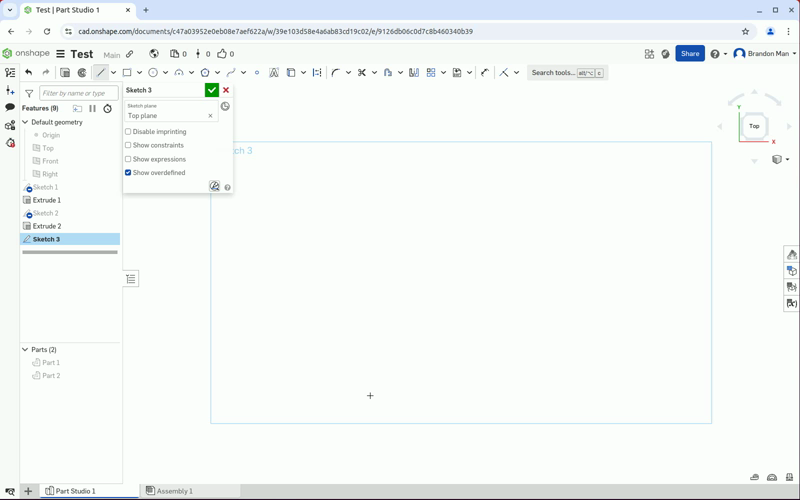
click(370, 395)
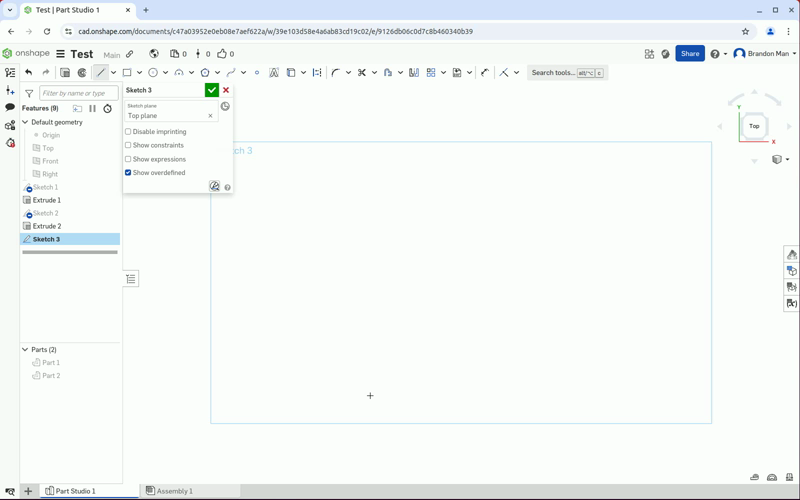
key_up(shift)
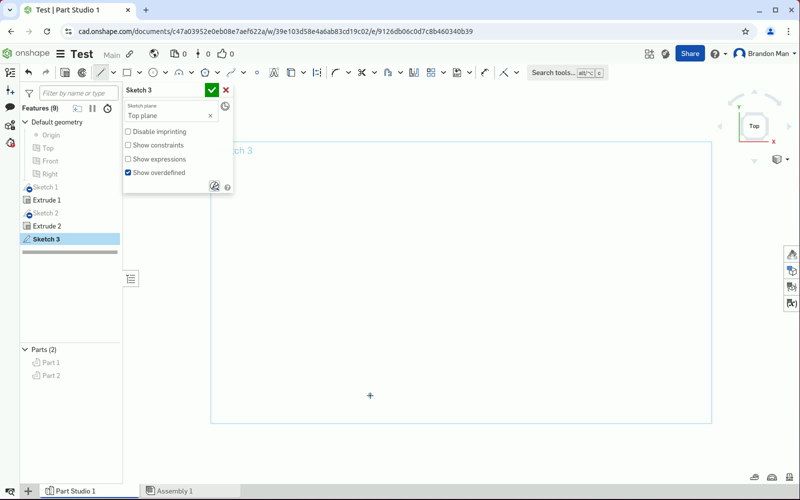
key_down(shift)
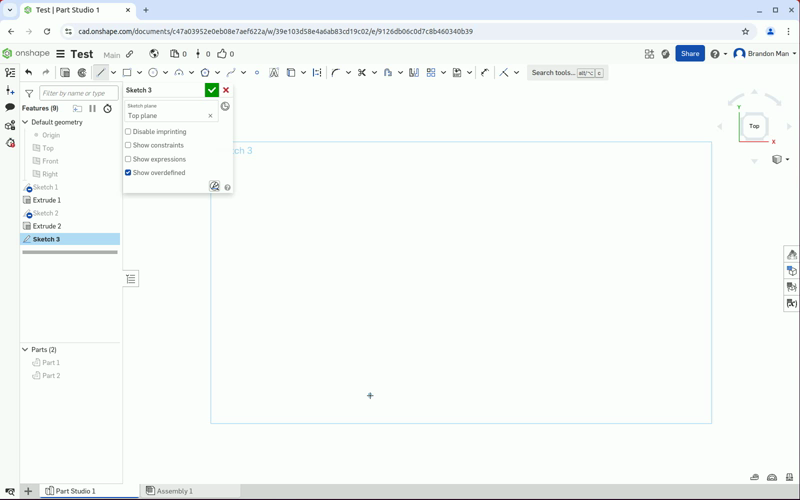
mouse_move(460, 395)
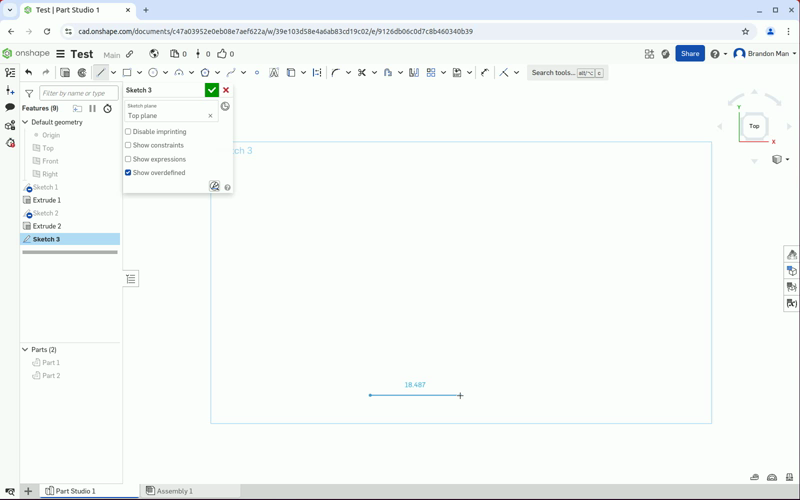
click(460, 395)
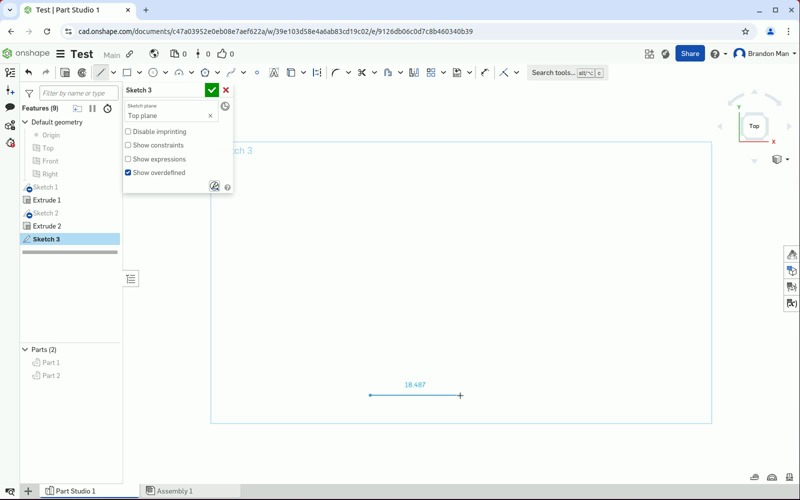
key_up(shift)
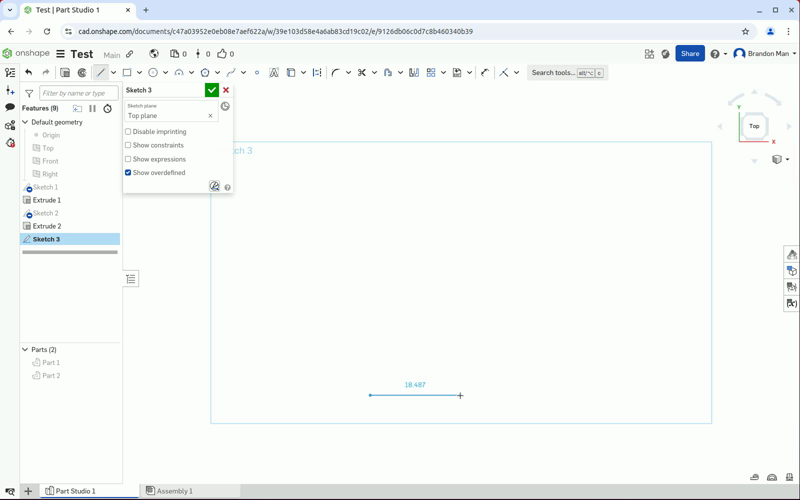
key_down(shift)
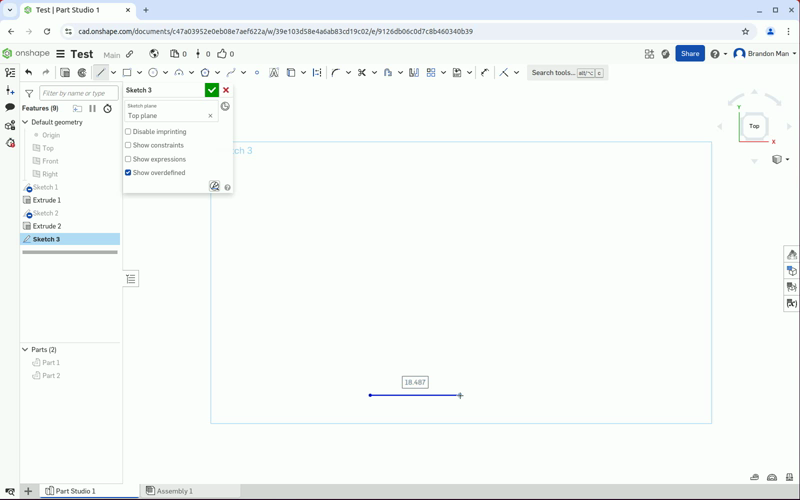
mouse_move(460, 282)
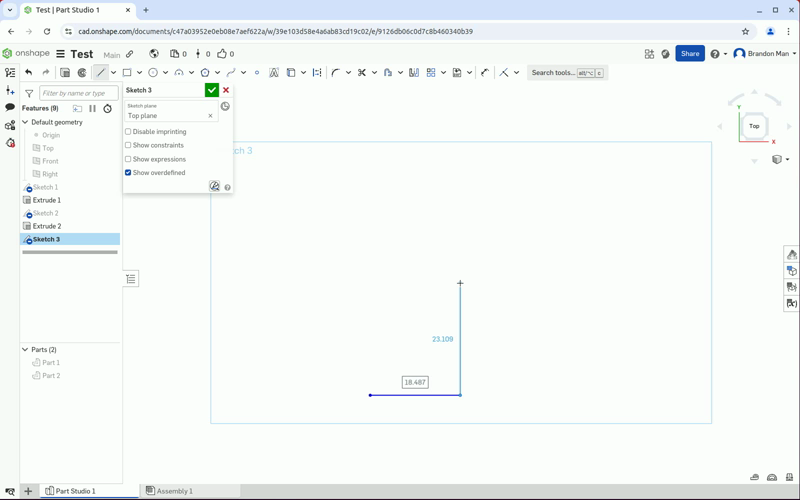
click(460, 282)
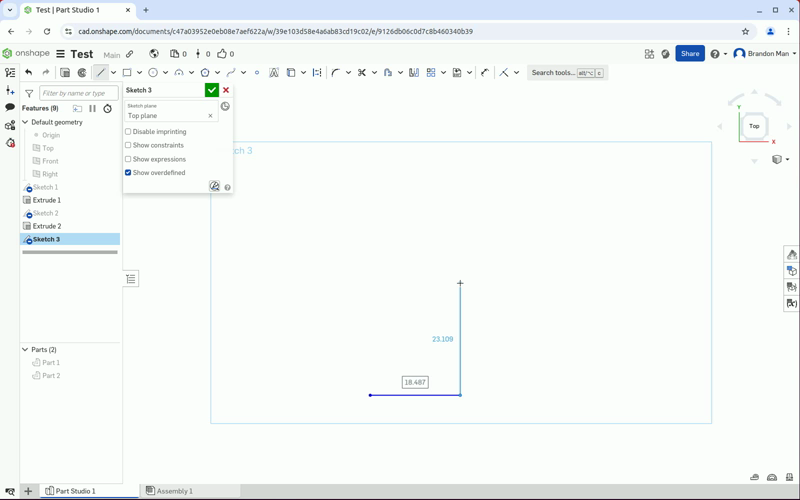
key_up(shift)
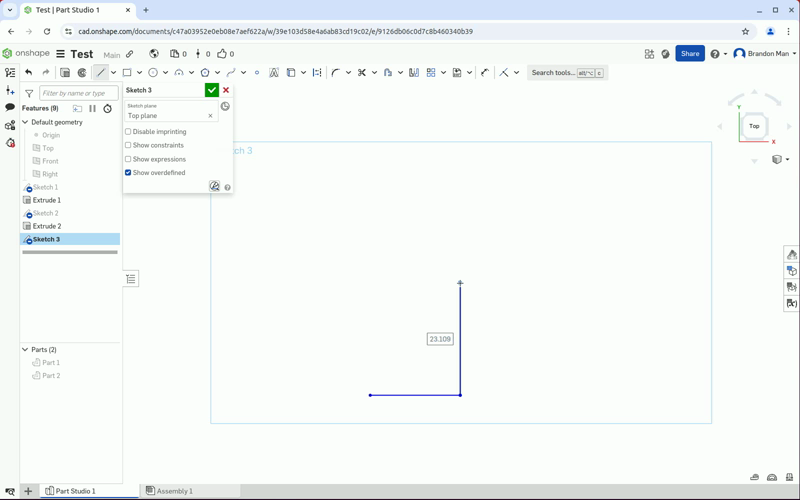
key_down(shift)
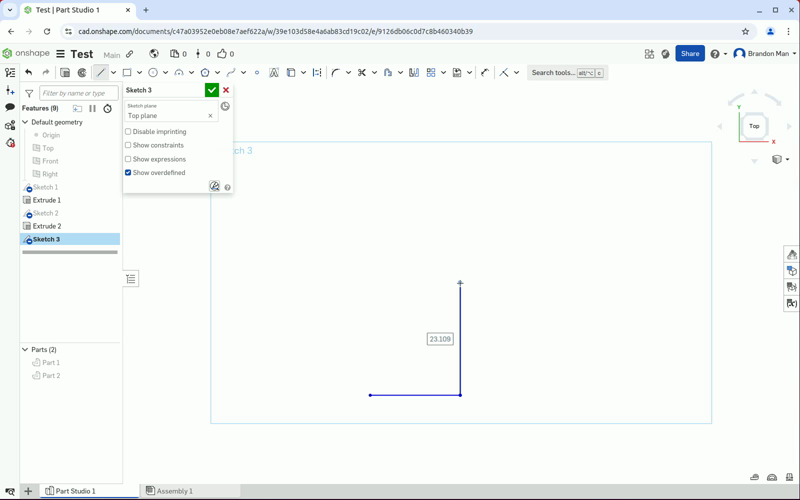
mouse_move(370, 282)
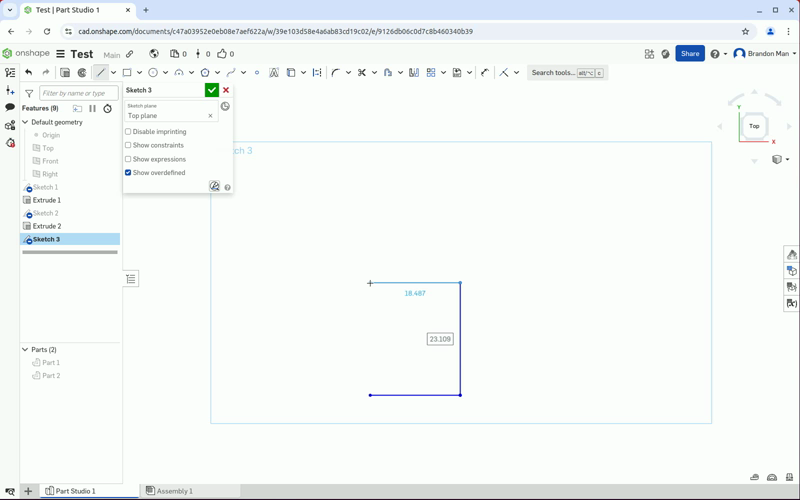
click(370, 282)
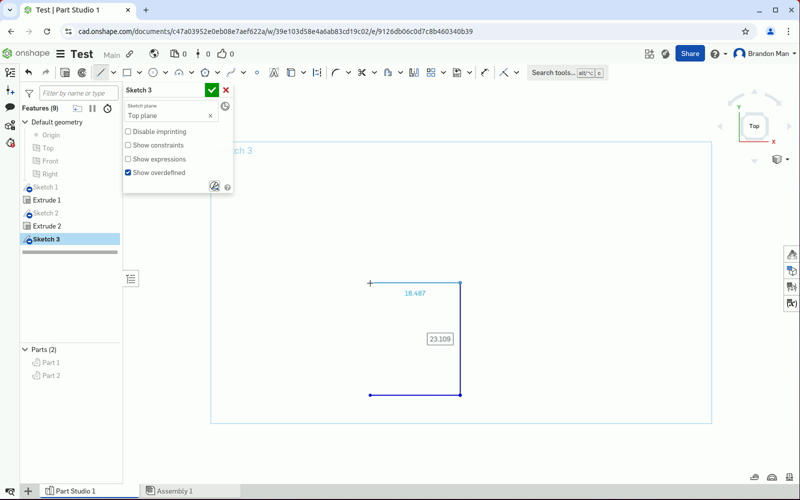
key_up(shift)
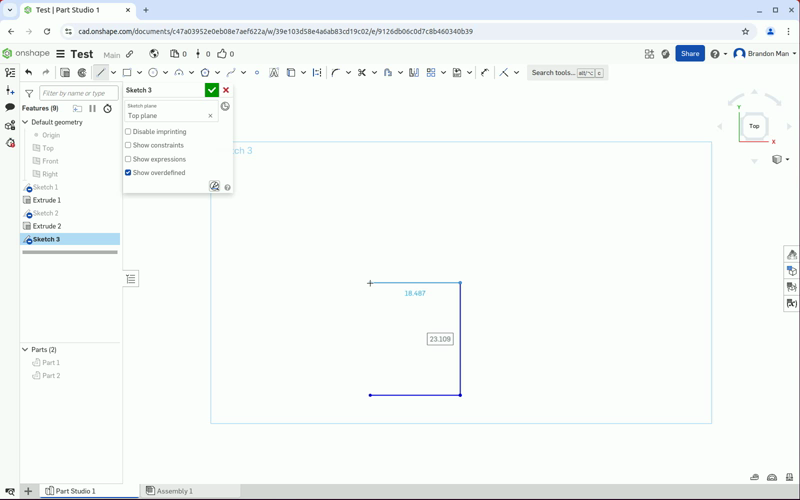
key_down(shift)
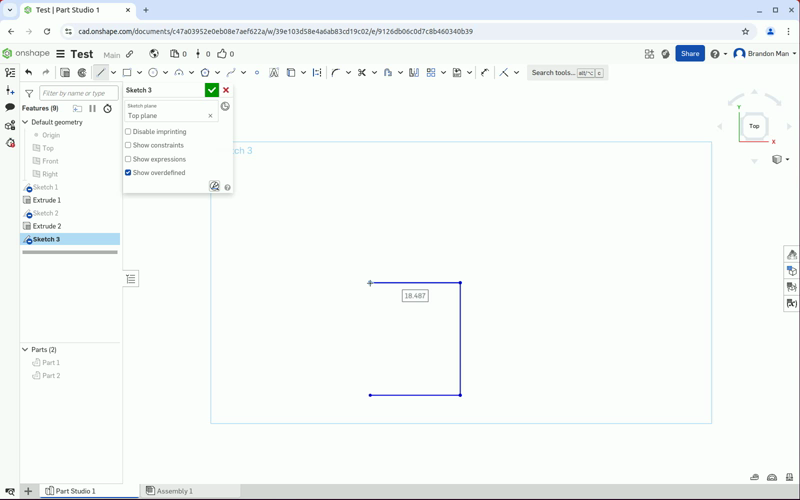
mouse_move(370, 395)
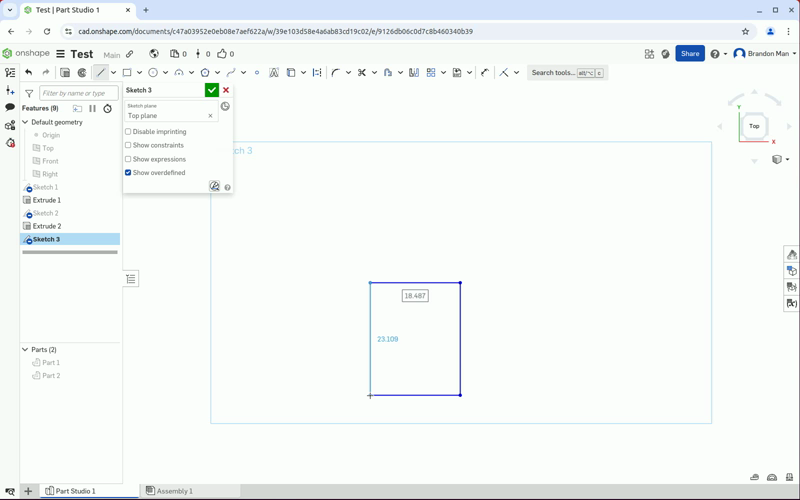
key_up(shift)
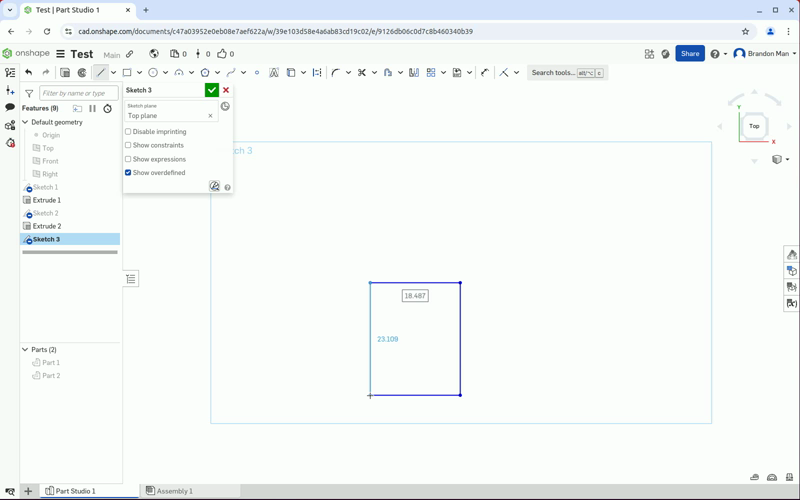
click(370, 395)
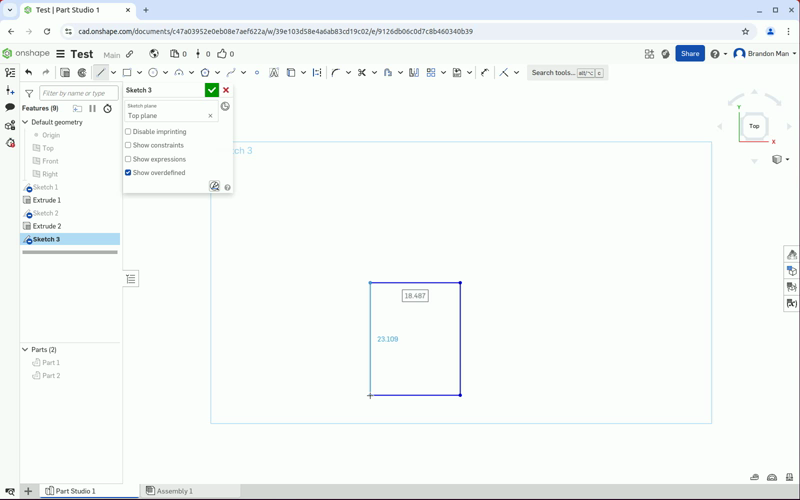
key(esc)
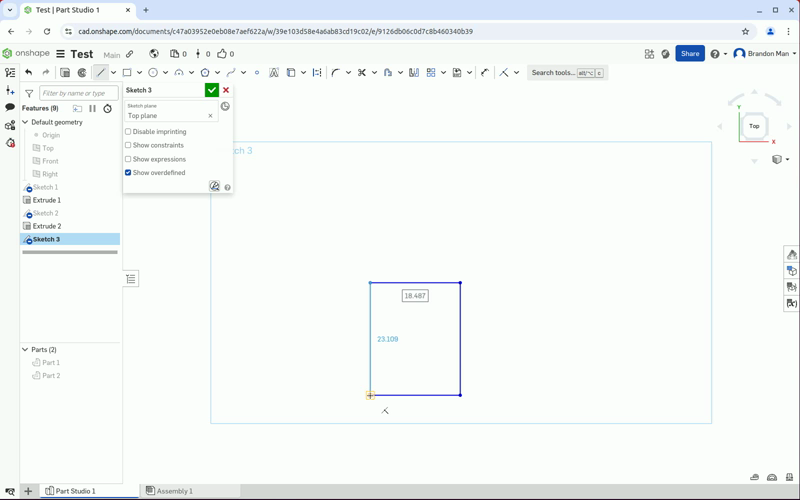
key(c)
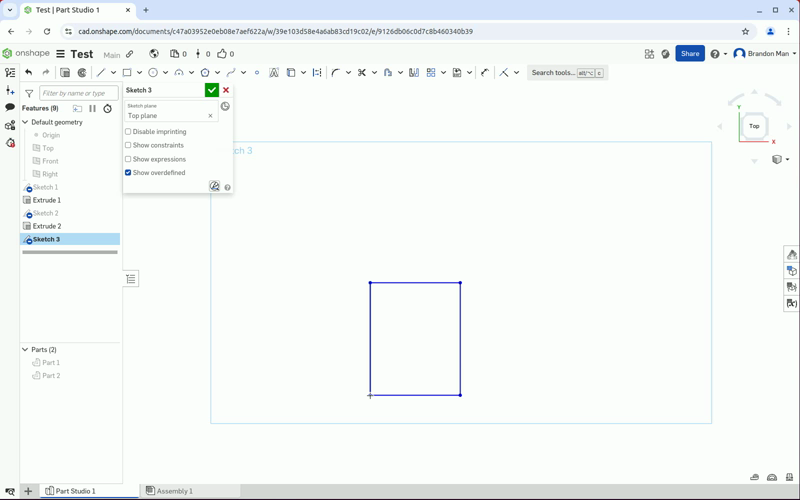
key_down(shift)
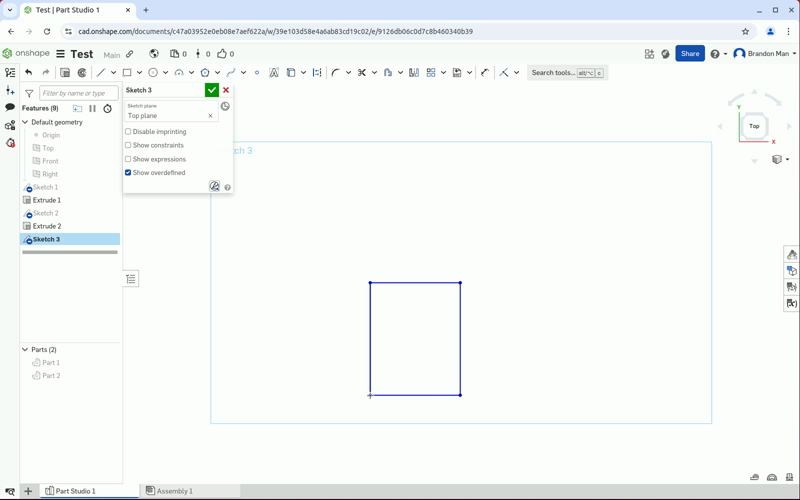
mouse_move(389, 383)
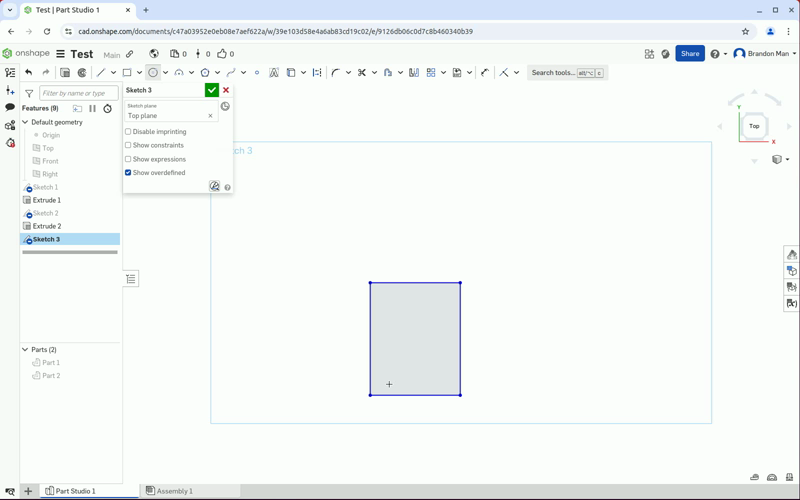
click(389, 383)
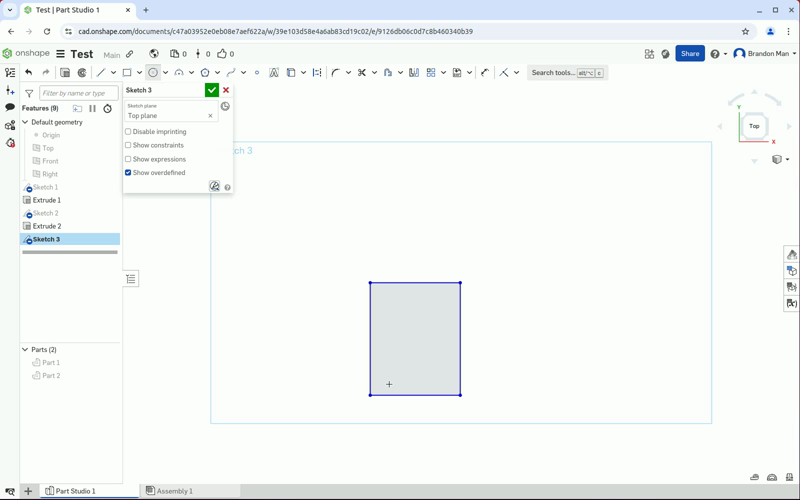
key_up(shift)
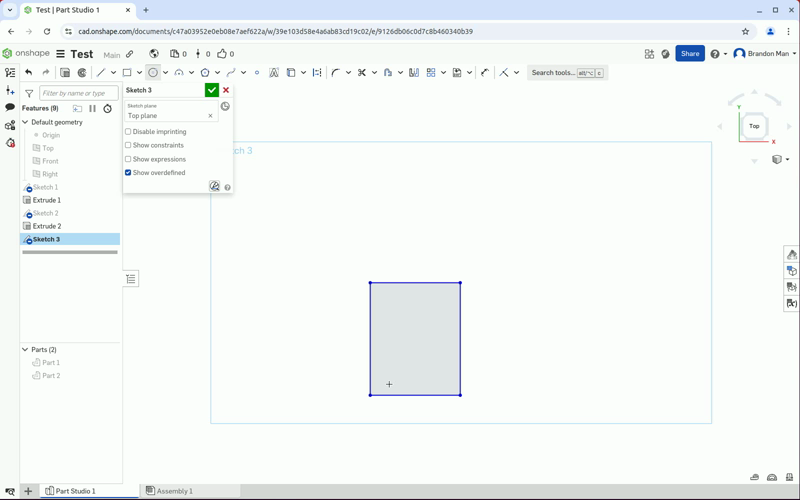
mouse_move(391, 383)
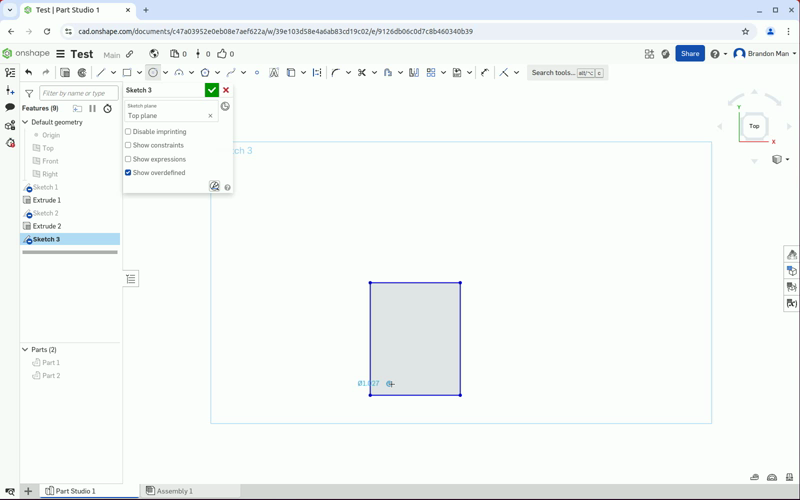
scroll(6)
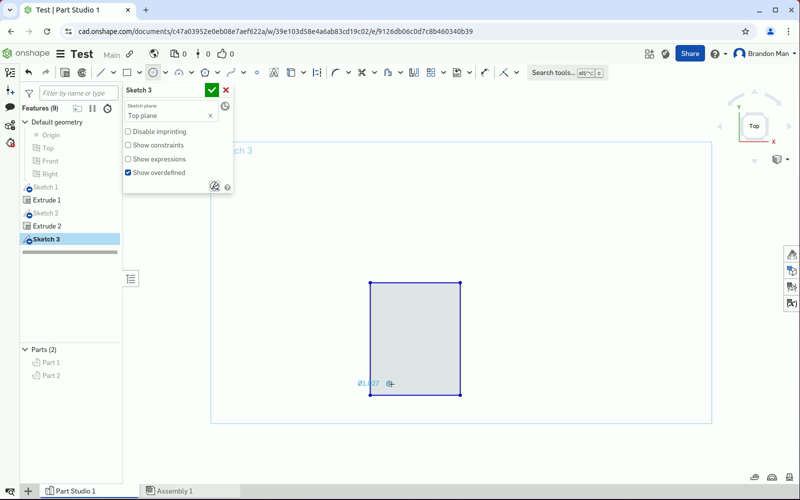
scroll(6)
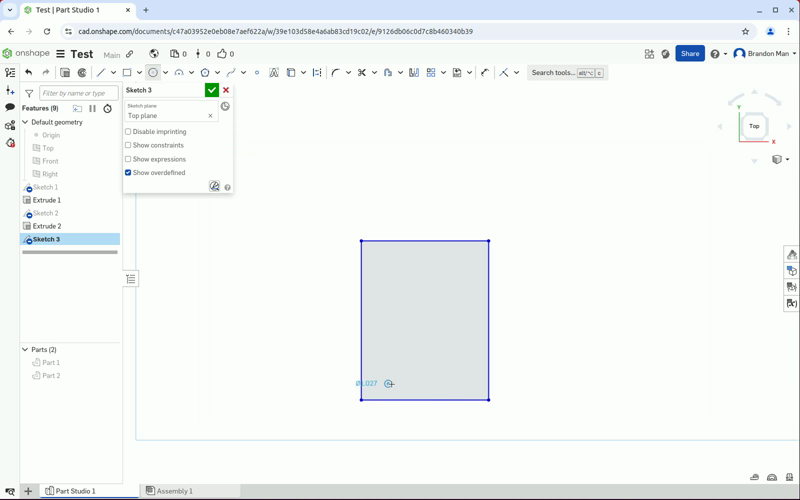
scroll(6)
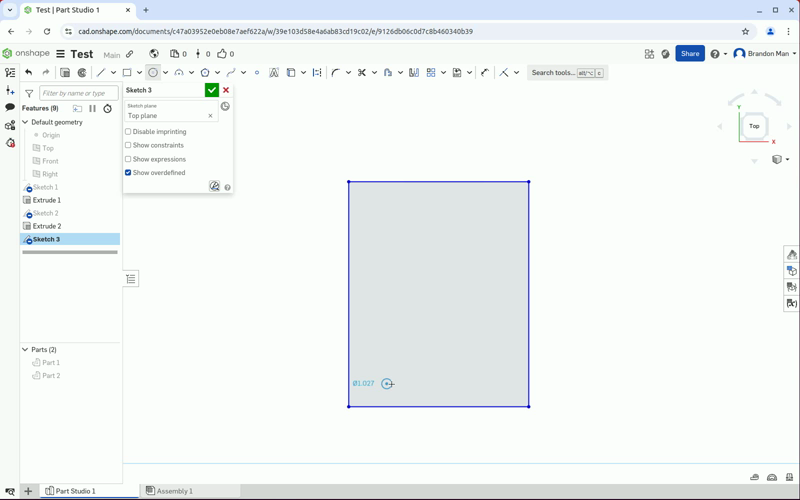
scroll(6)
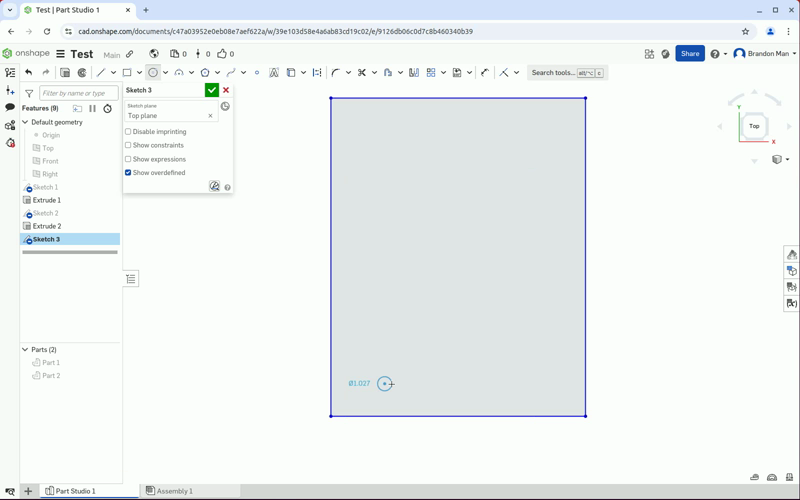
scroll(6)
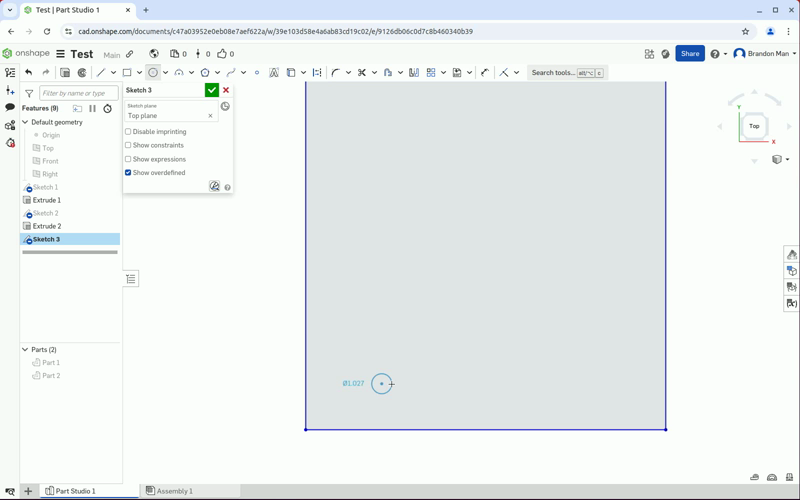
scroll(6)
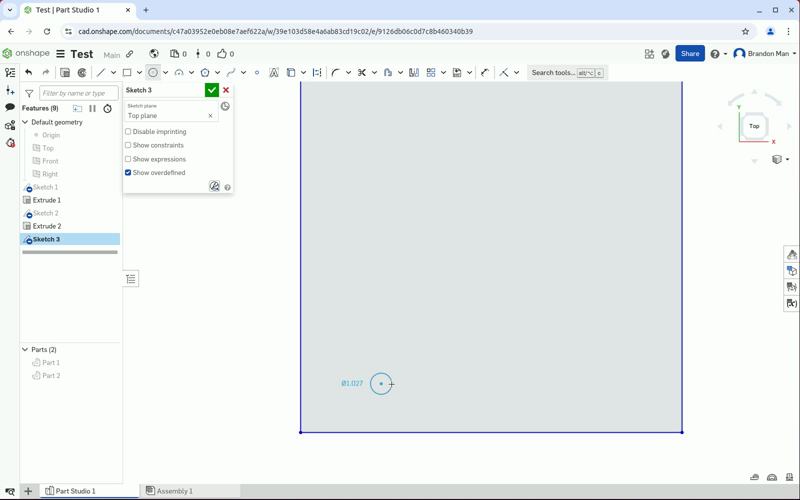
scroll(6)
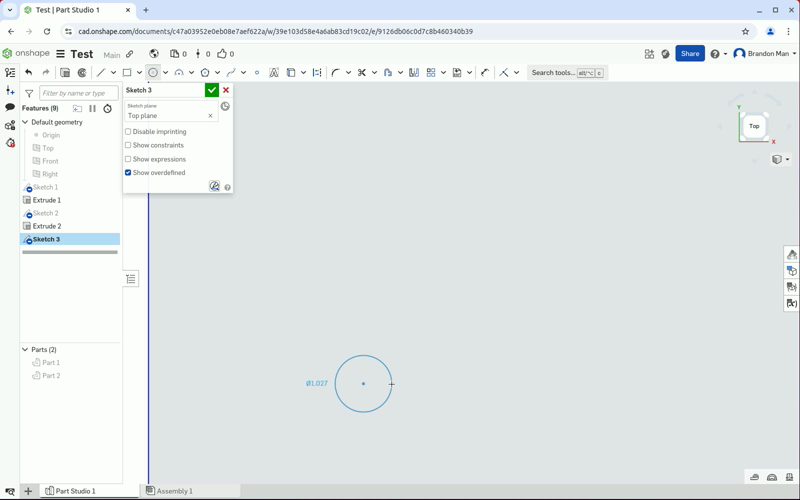
click(391, 383)
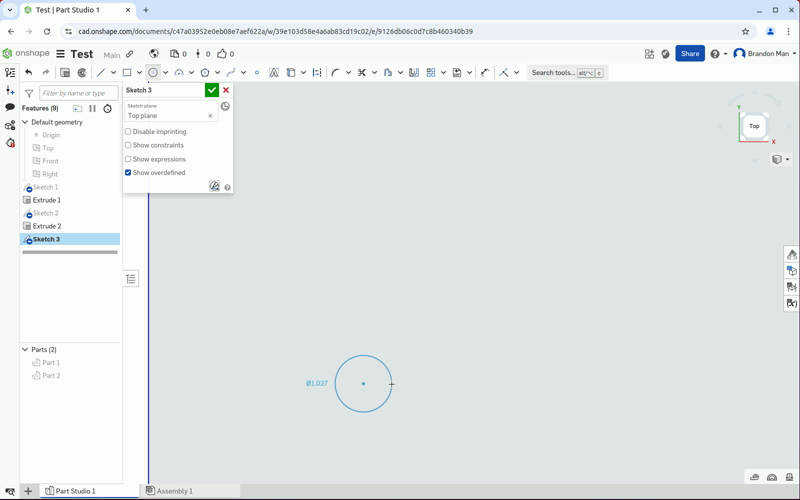
scroll(-6)
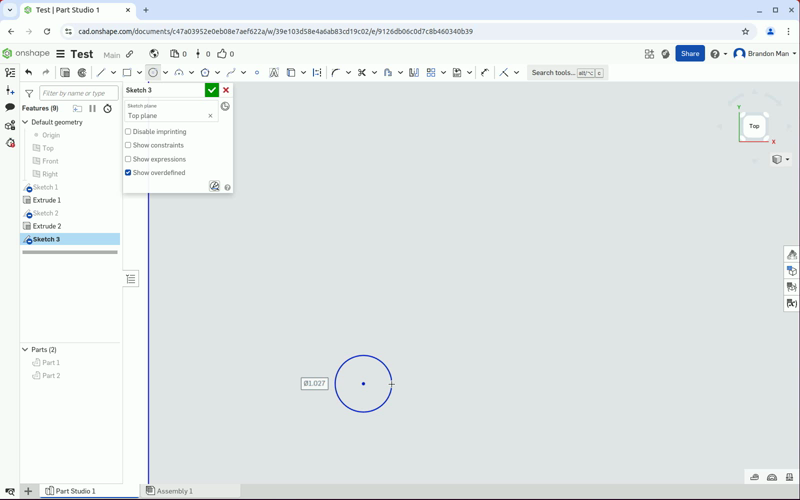
scroll(-6)
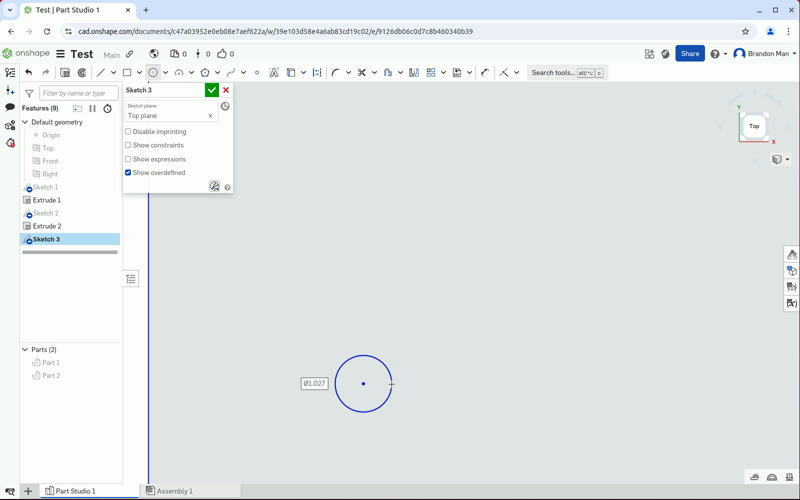
scroll(-6)
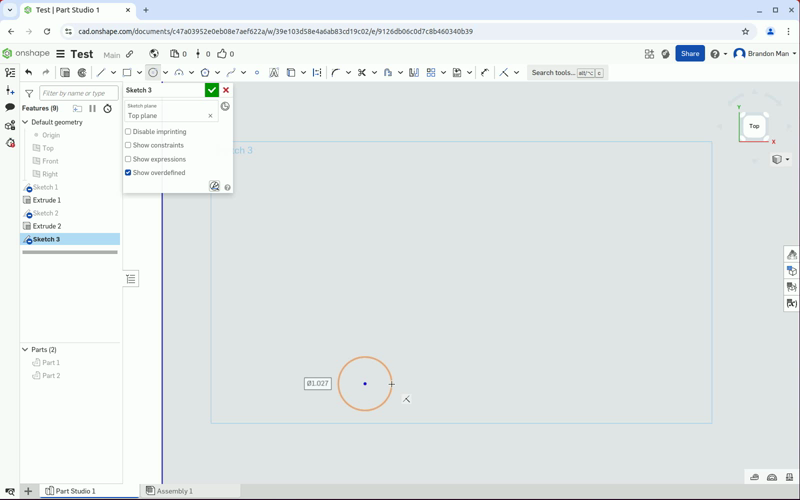
scroll(-6)
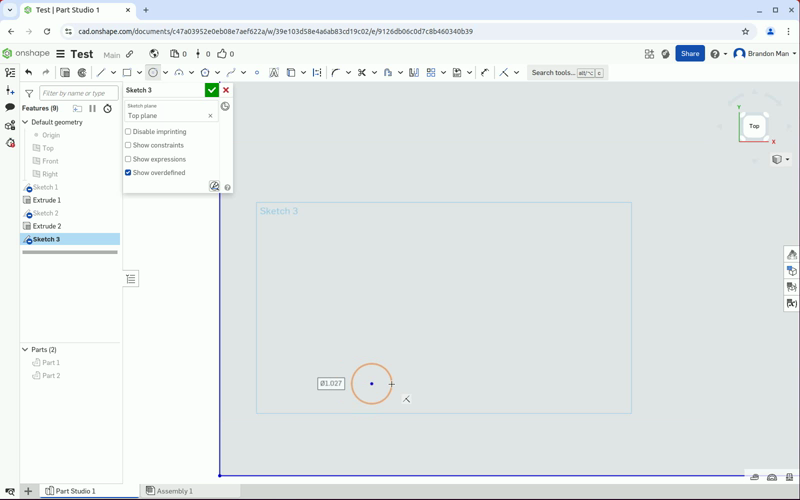
scroll(-6)
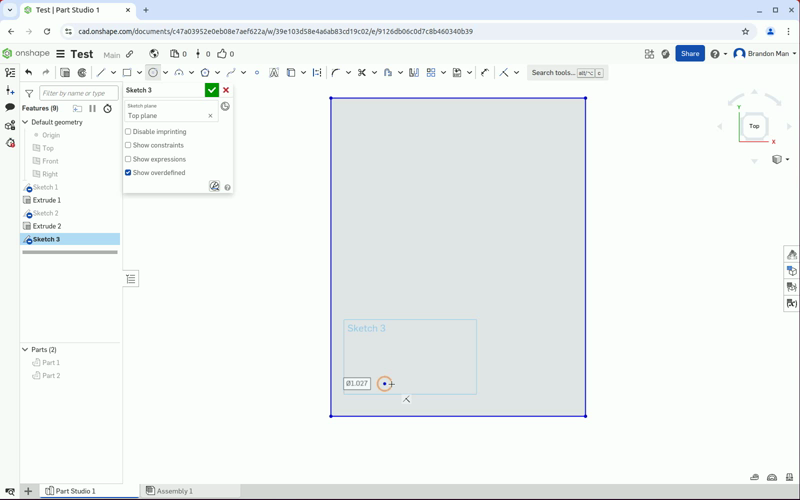
scroll(-6)
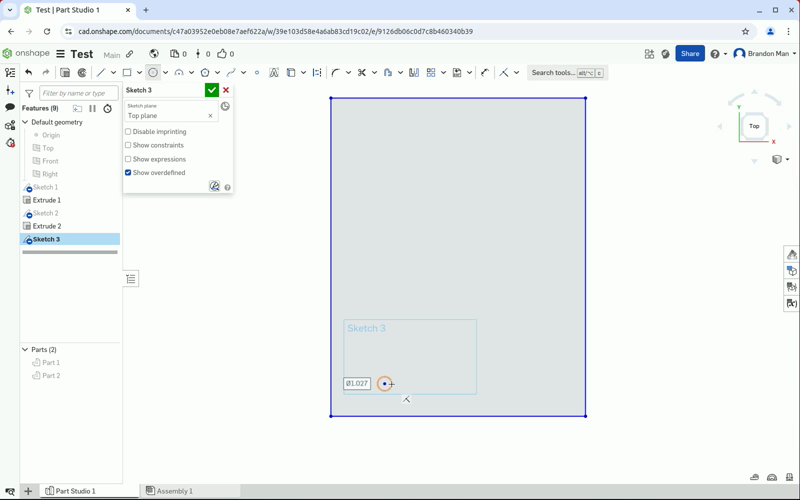
scroll(-6)
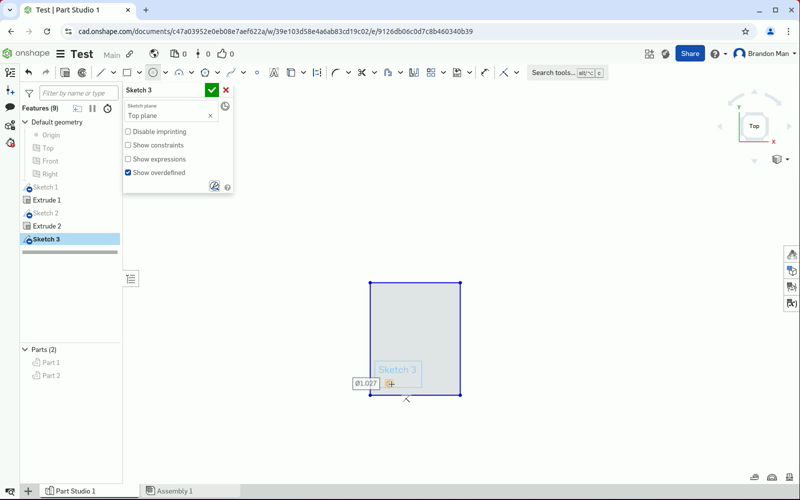
key(esc)
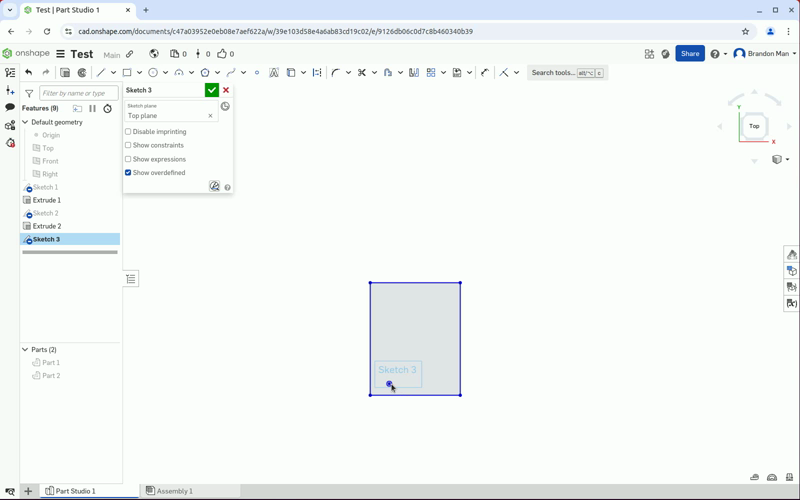
mouse_move(424, 289)
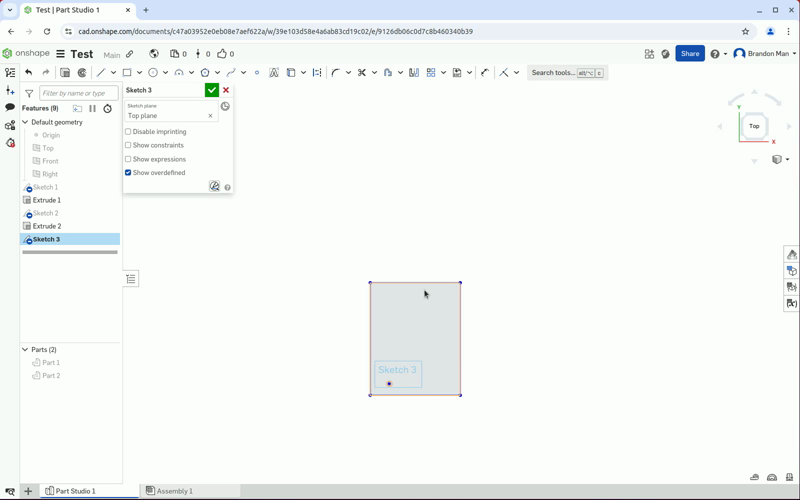
click(424, 289)
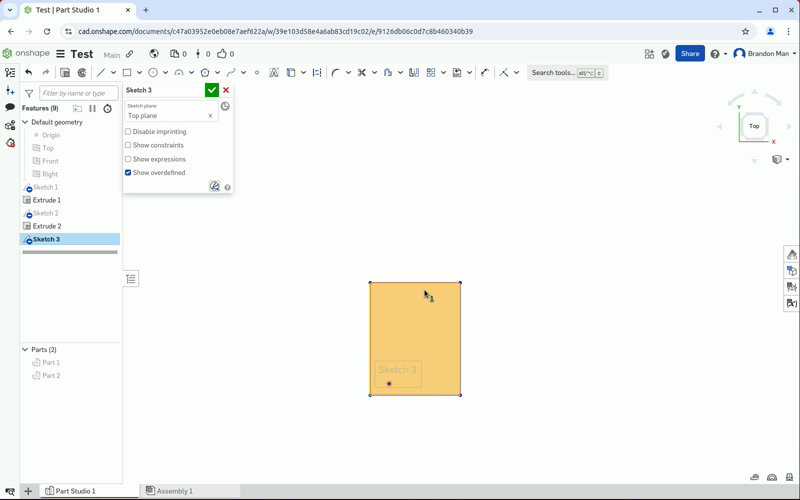
mouse_move(73, 352)
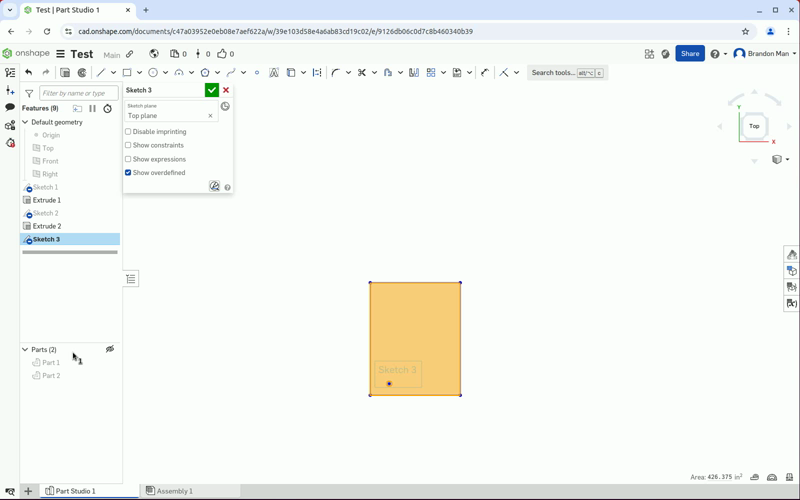
key(shift+y)
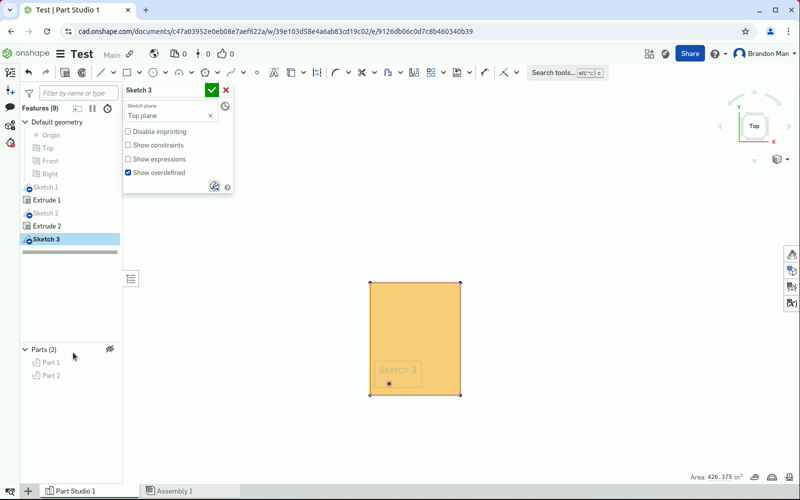
key(shift+e)
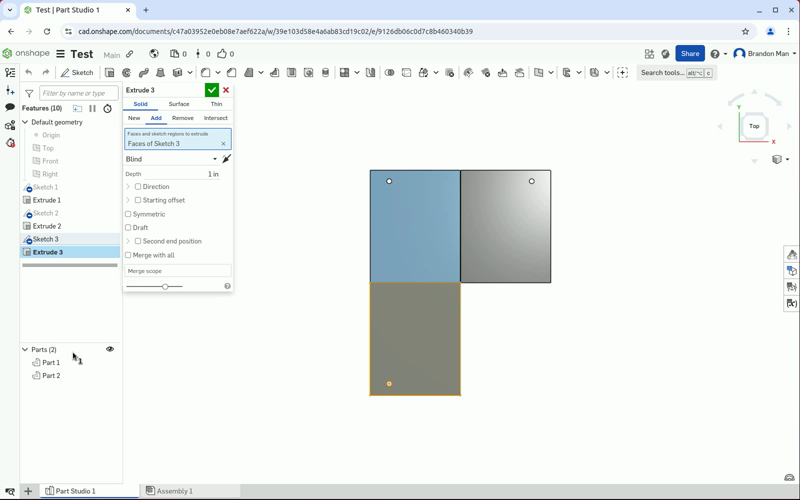
mouse_move(143, 106)
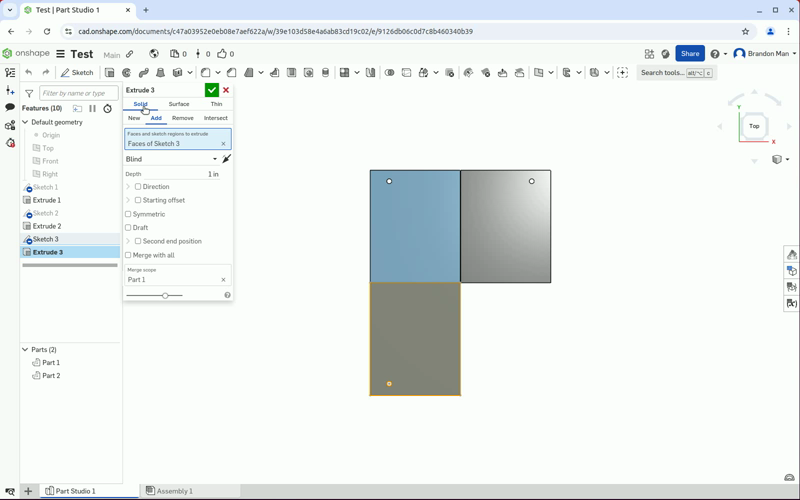
click(143, 106)
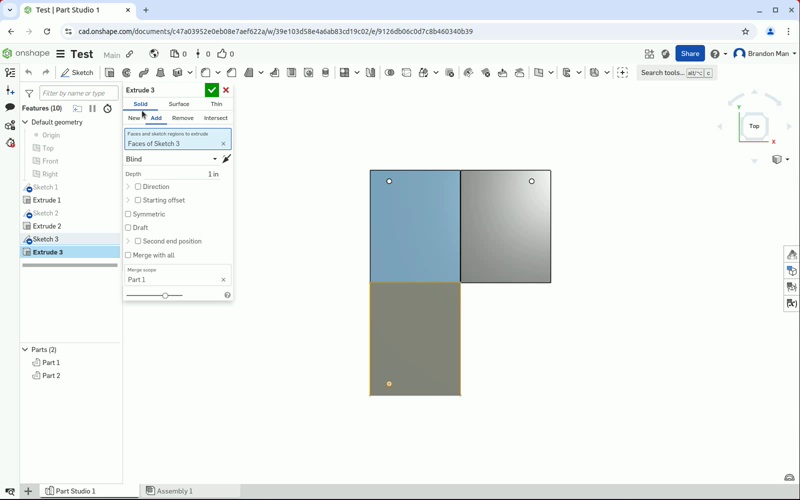
mouse_move(137, 120)
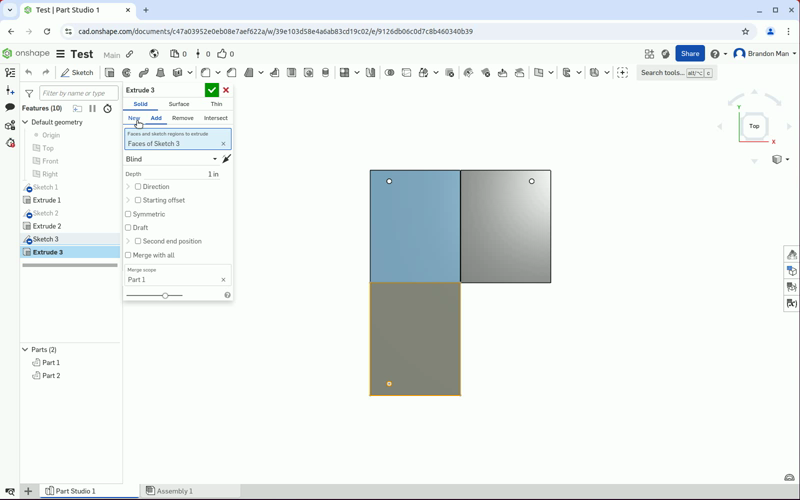
click(137, 120)
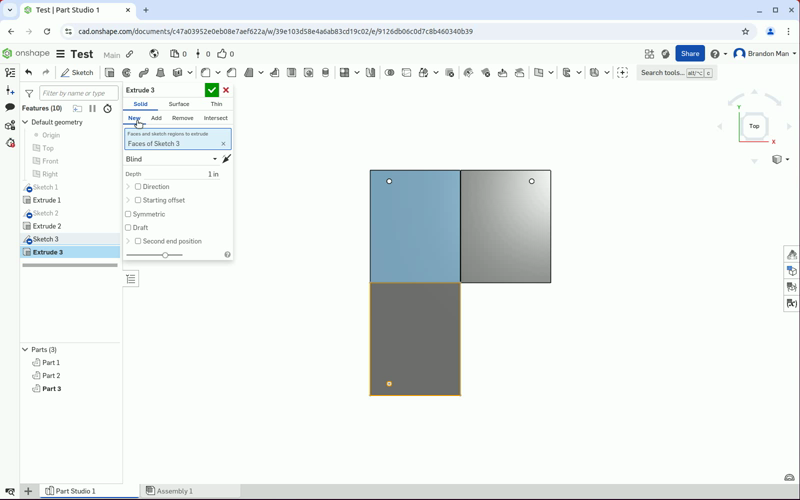
key(tab, 4)
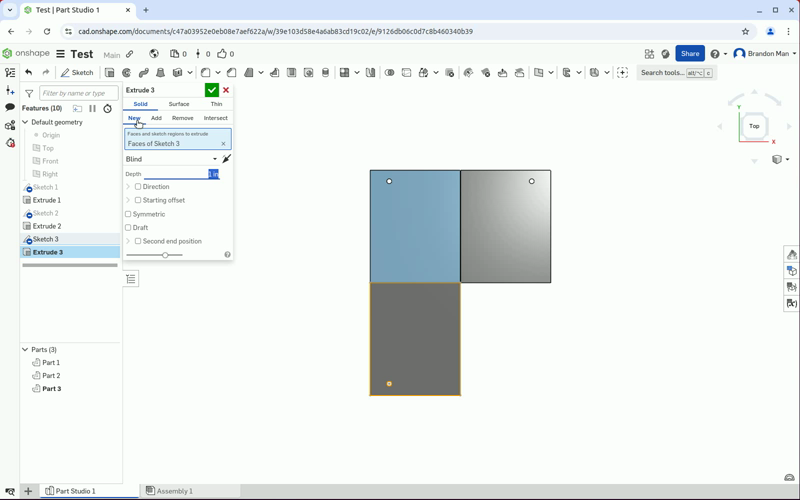
text(1.444)
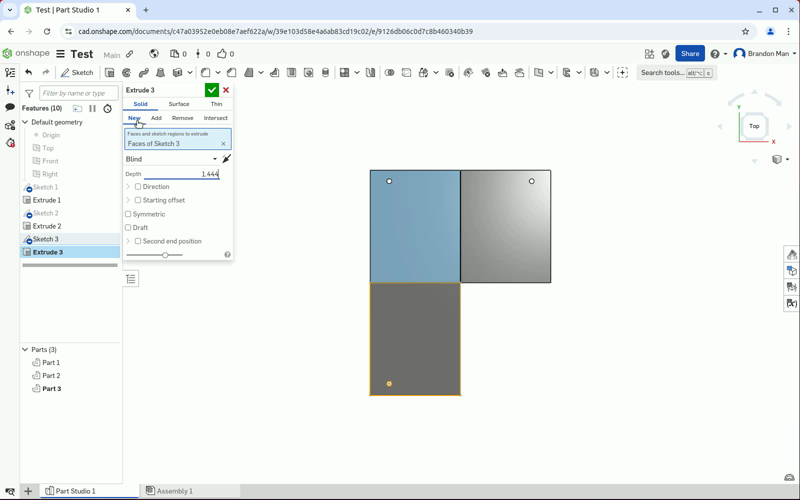
key(enter)
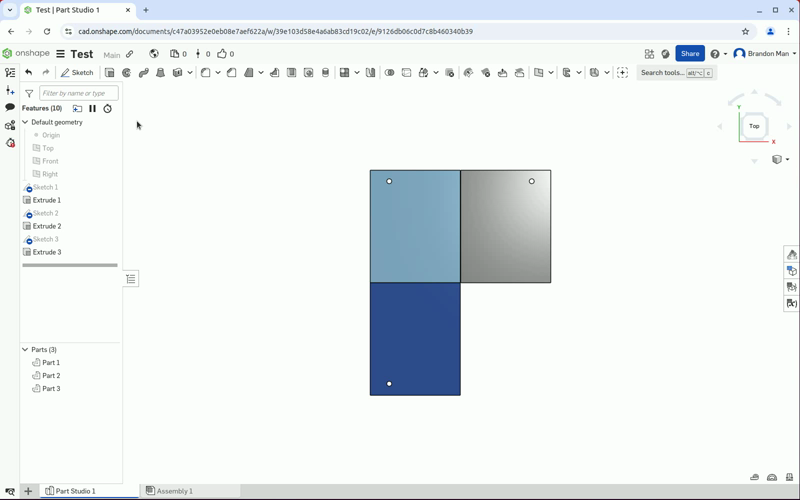
key(shift+h)
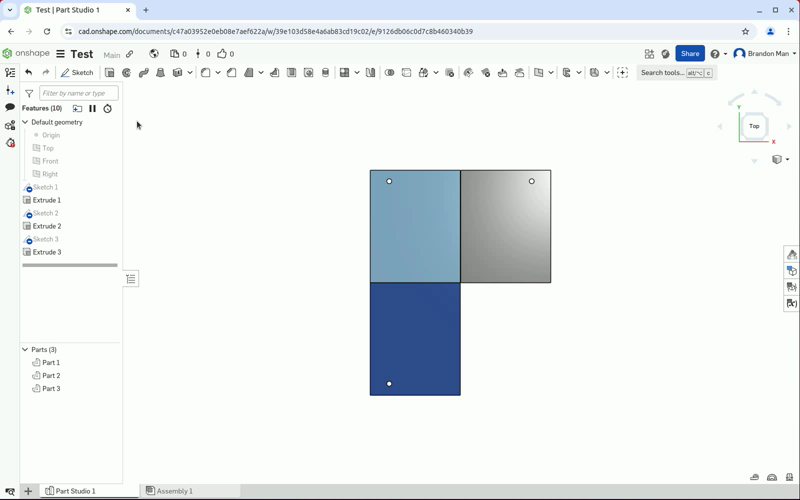
key(shift+h)
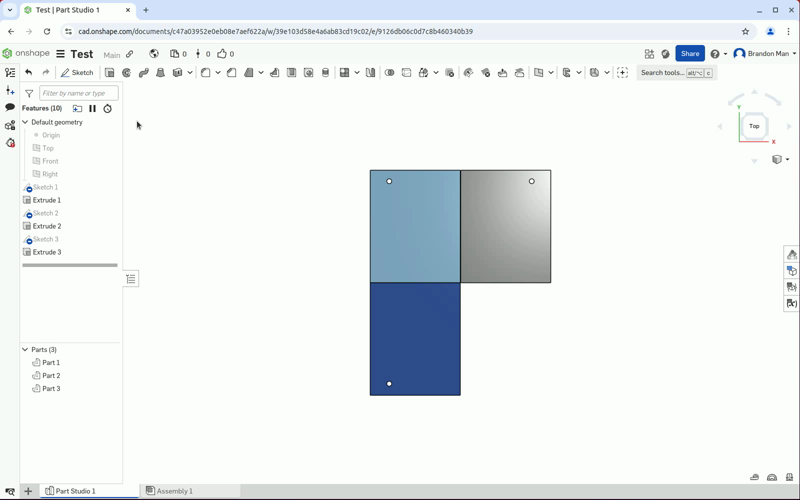
mouse_move(73, 189)
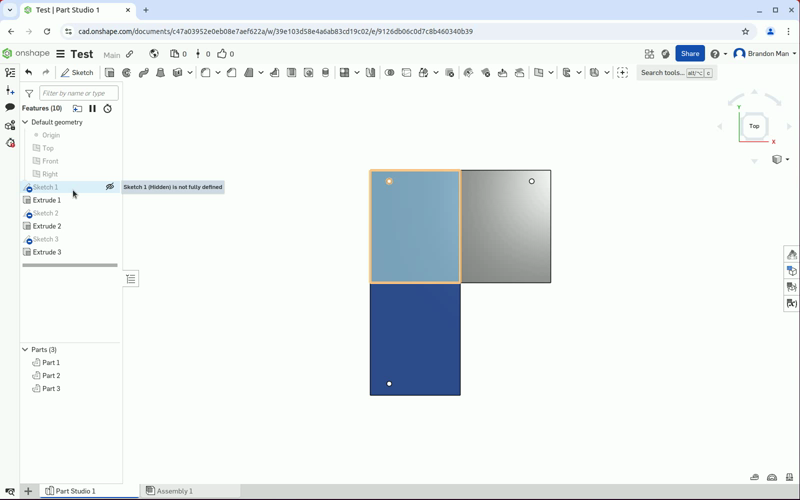
click(73, 189)
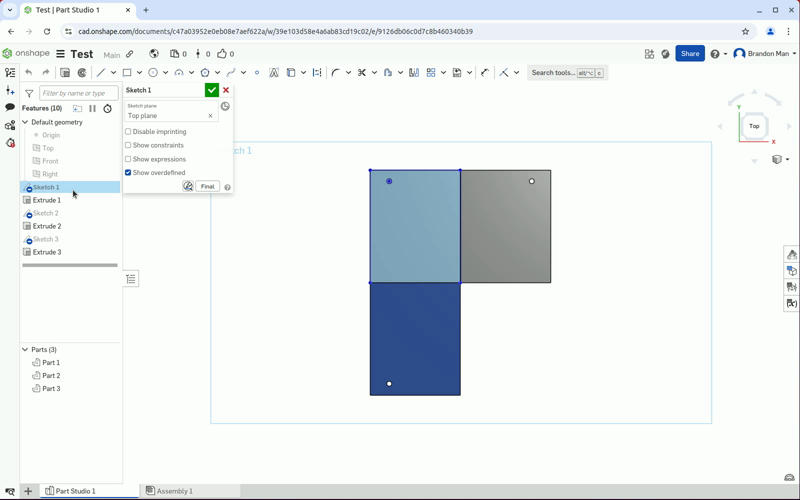
mouse_move(229, 92)
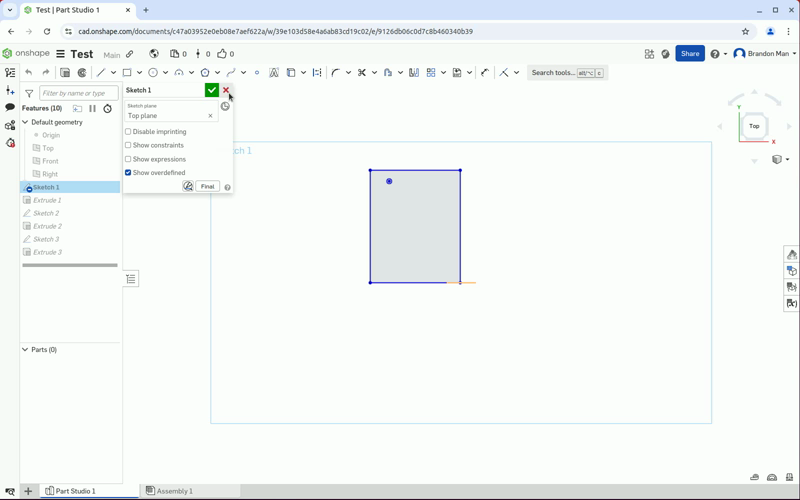
click(229, 92)
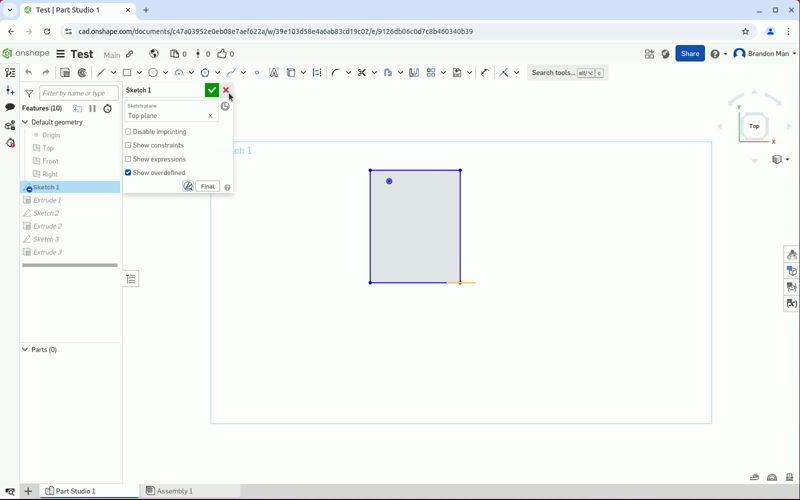
key(shift+s)
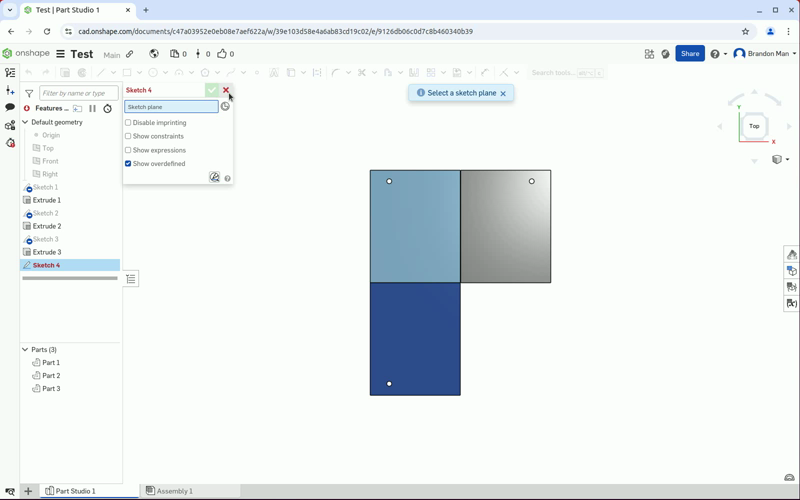
mouse_move(73, 150)
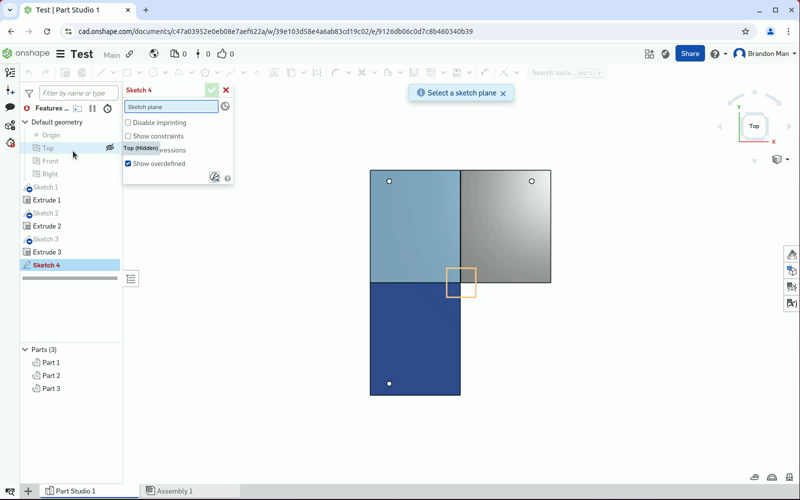
click(73, 150)
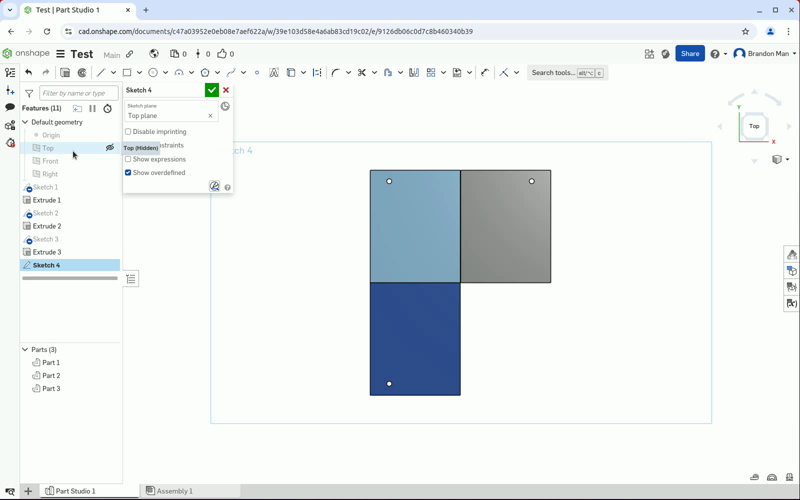
mouse_move(73, 352)
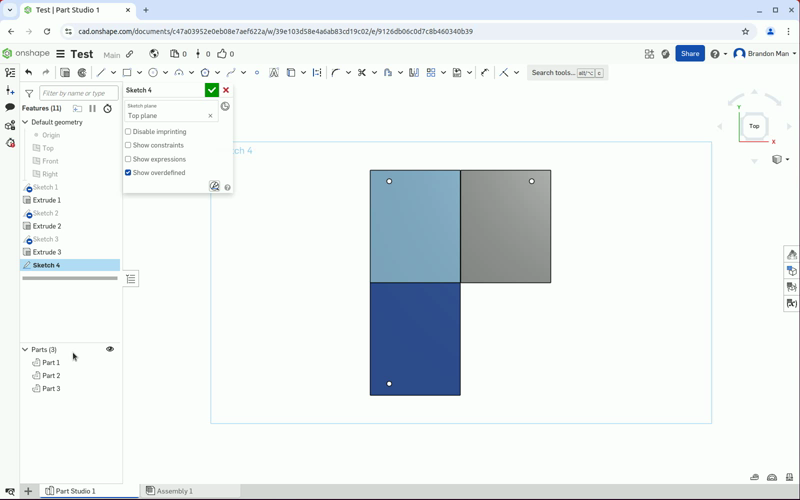
key(y)
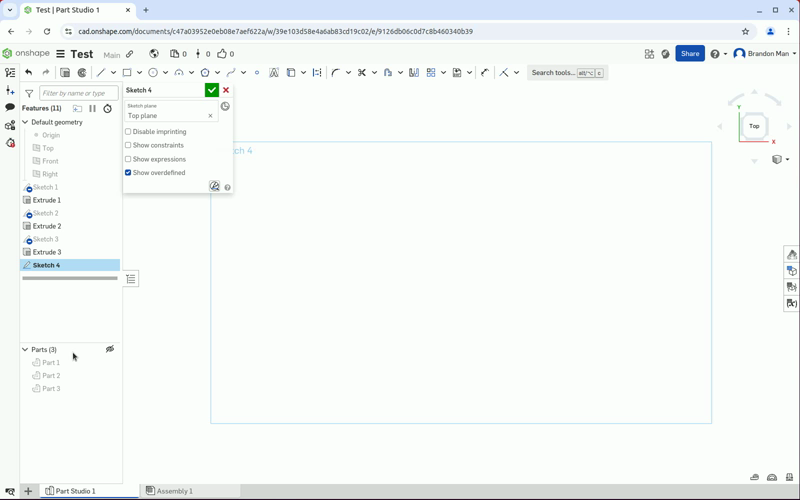
key(l)
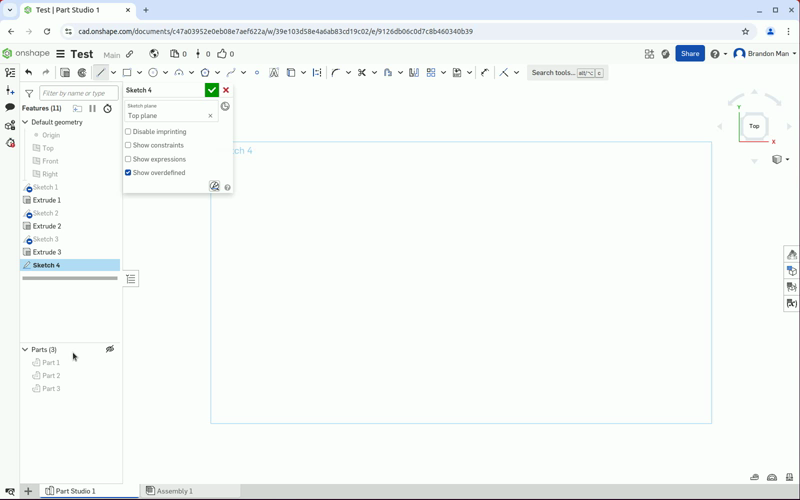
key_down(shift)
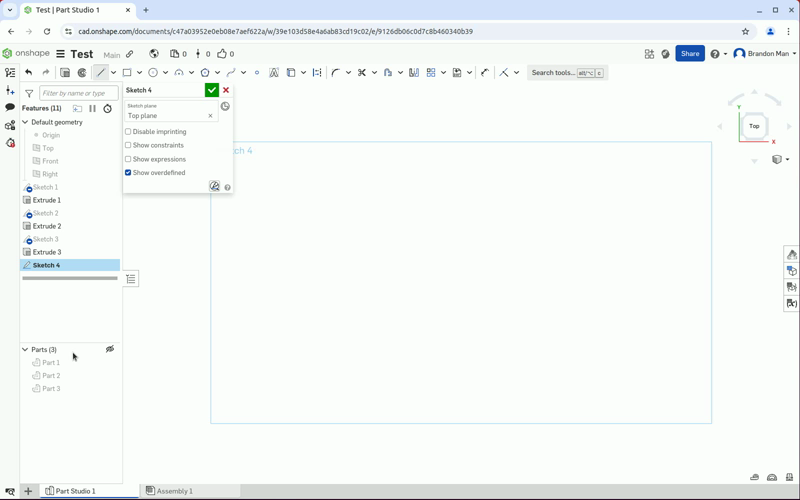
mouse_move(460, 395)
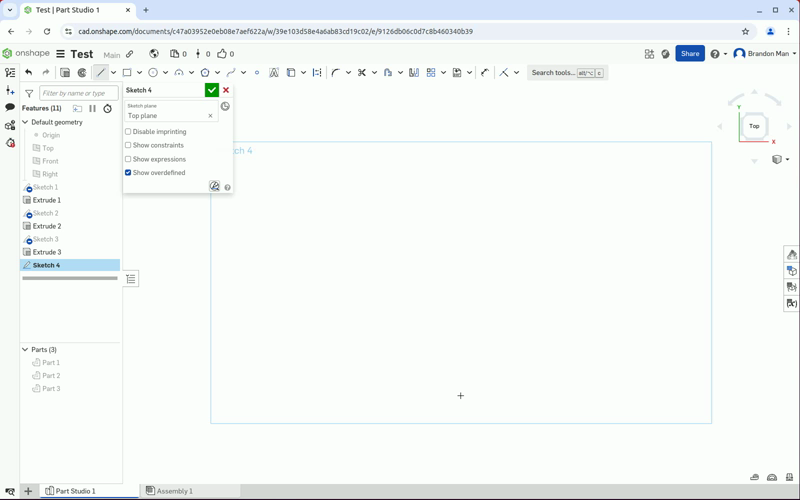
click(460, 395)
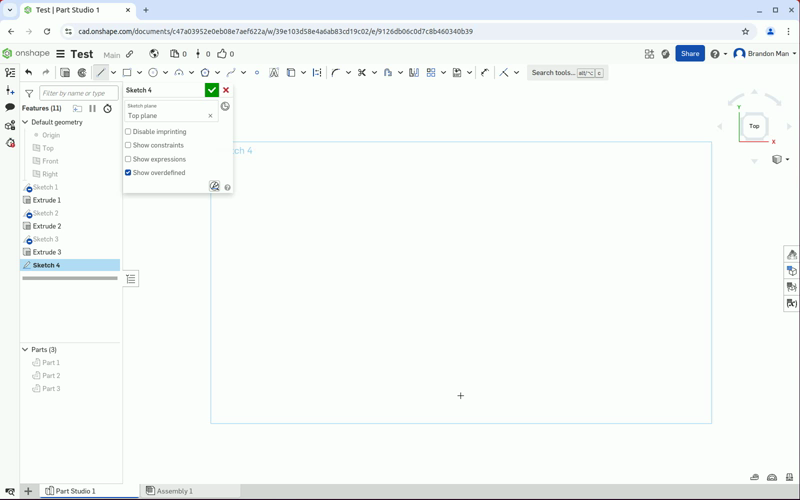
key_up(shift)
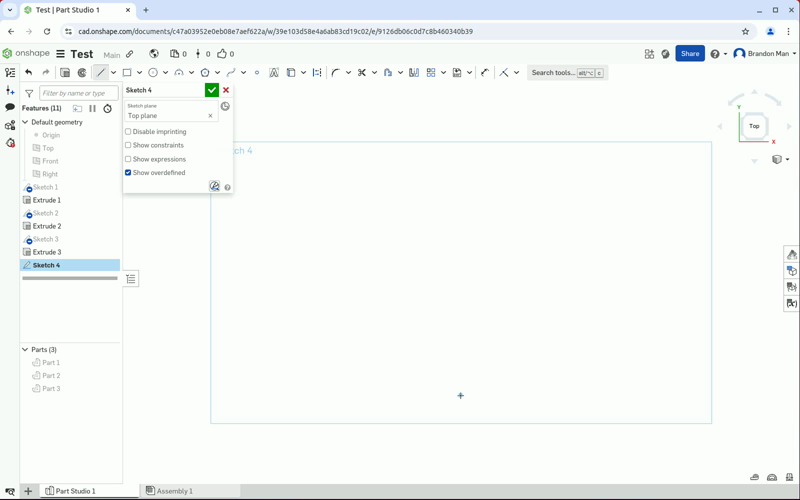
key_down(shift)
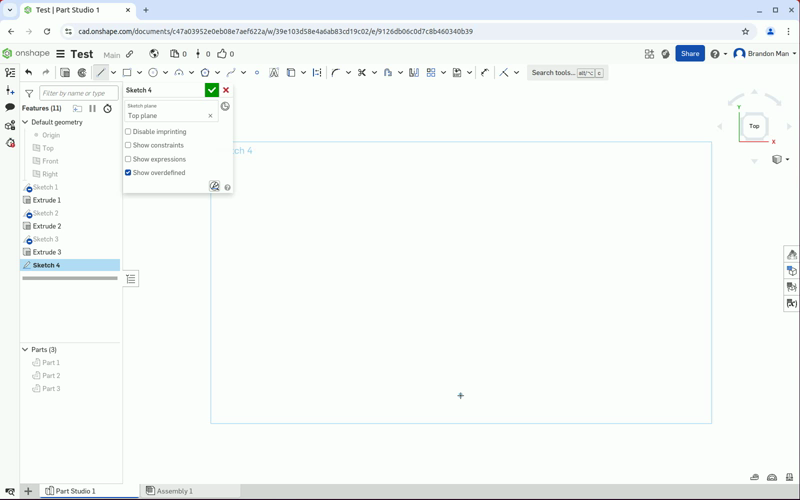
mouse_move(550, 395)
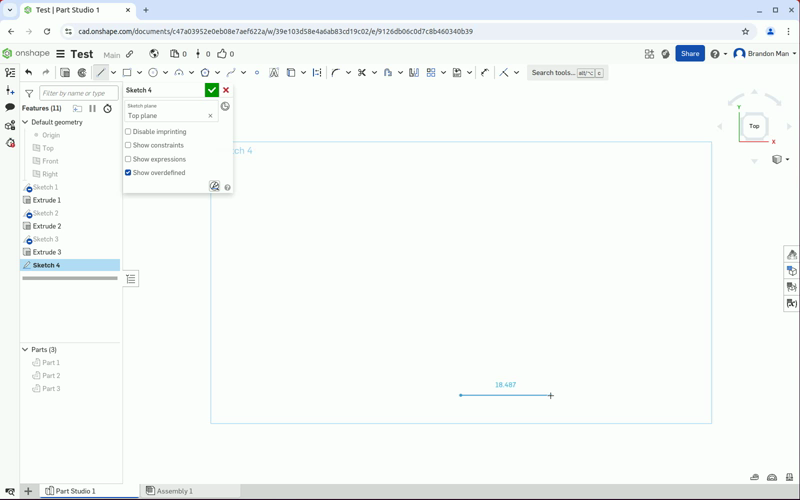
click(550, 395)
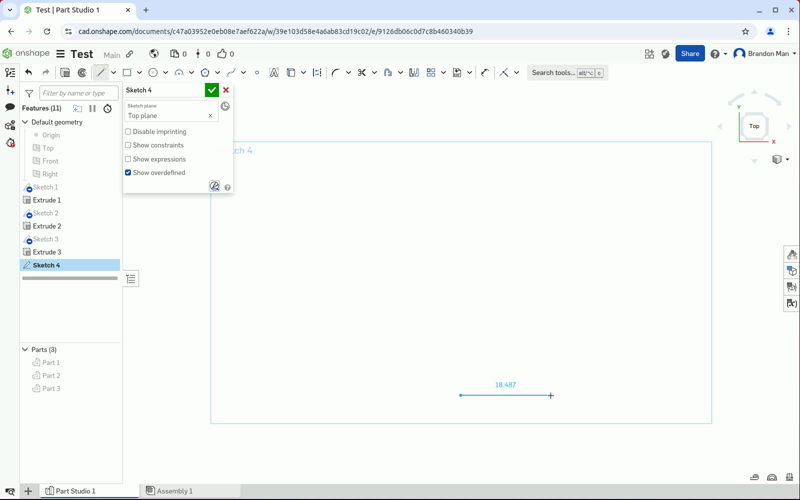
key_up(shift)
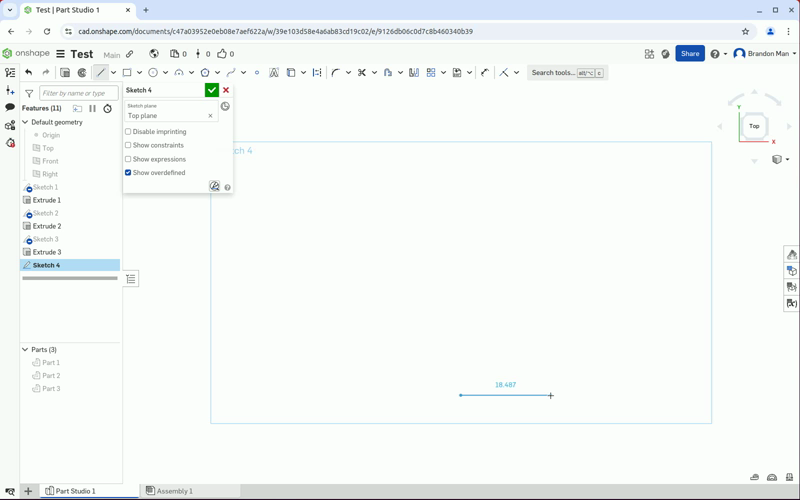
key_down(shift)
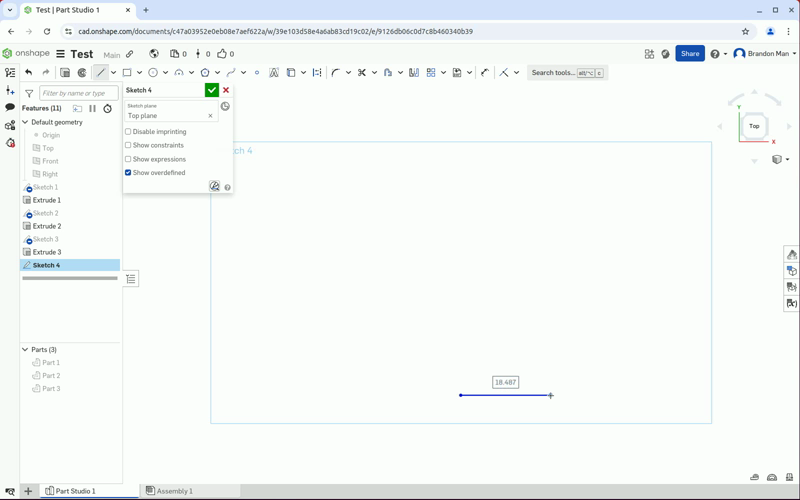
mouse_move(550, 282)
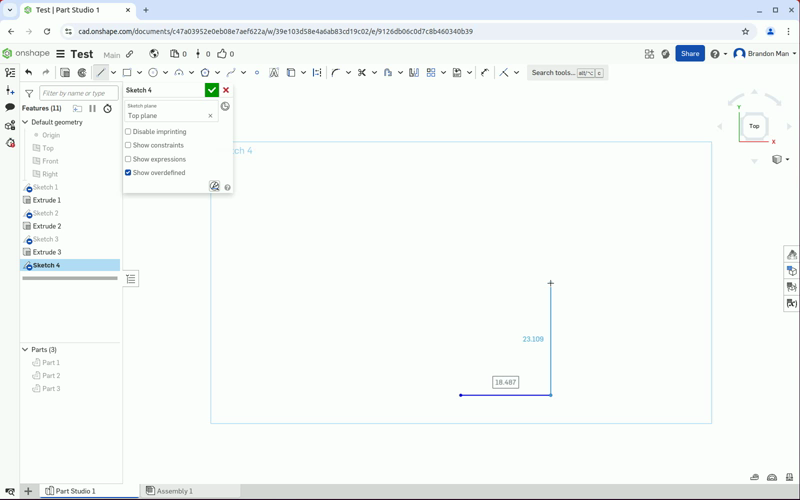
click(550, 282)
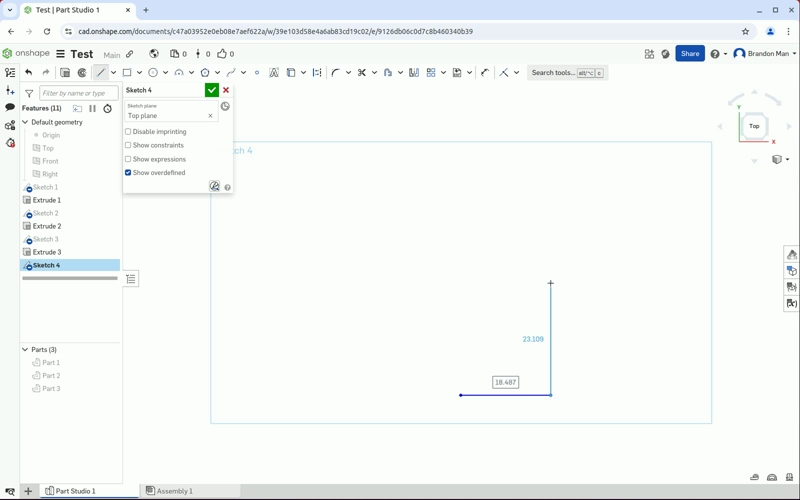
key_up(shift)
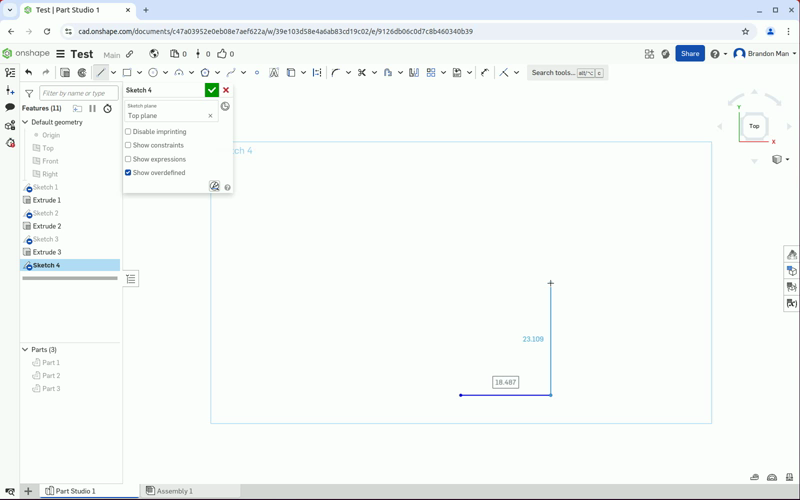
key_down(shift)
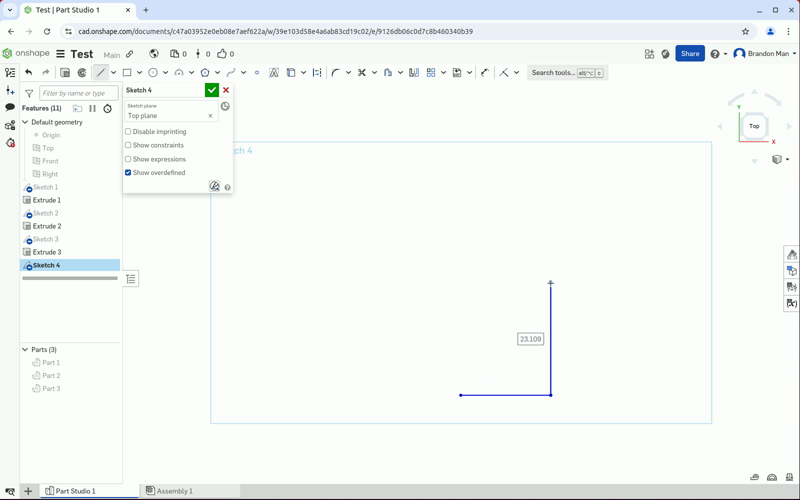
mouse_move(460, 282)
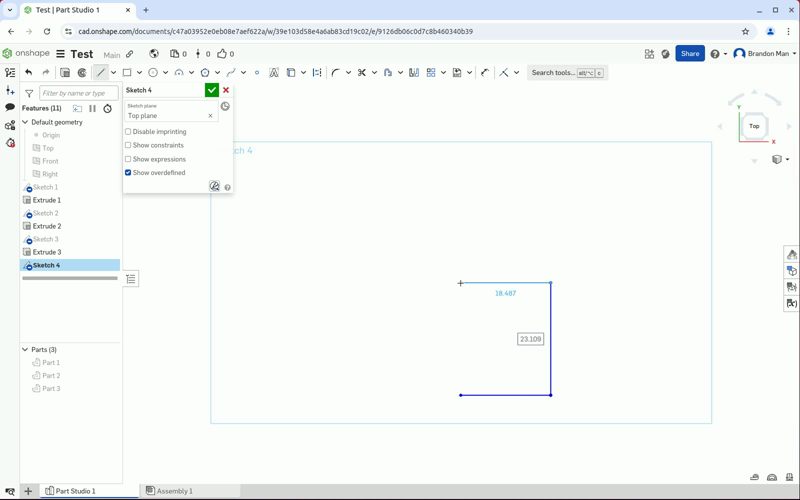
click(460, 282)
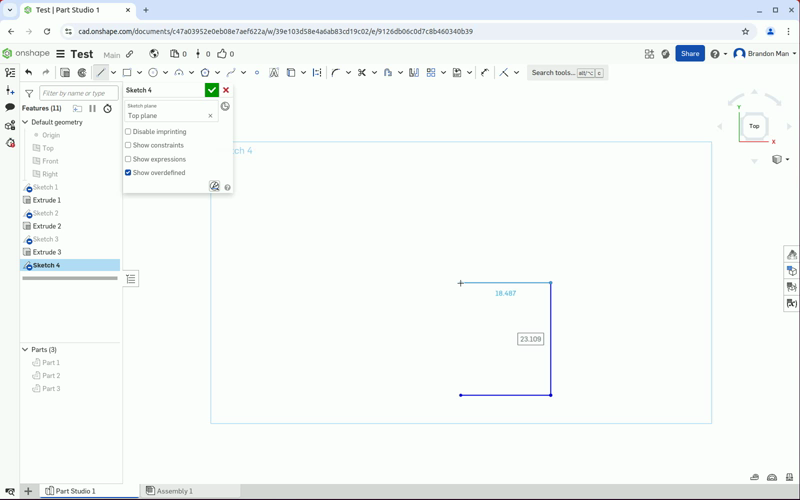
key_up(shift)
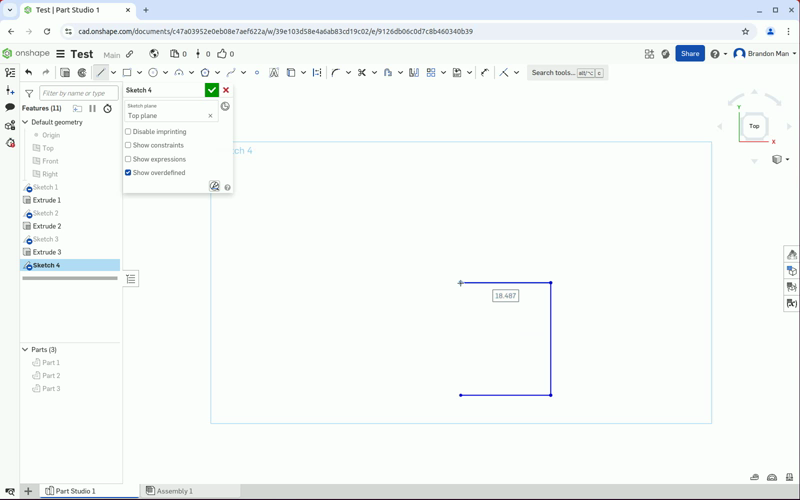
key_down(shift)
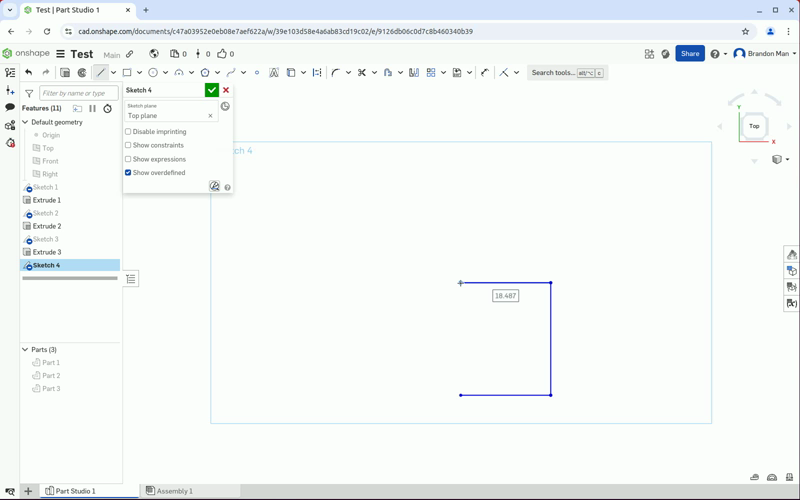
mouse_move(460, 395)
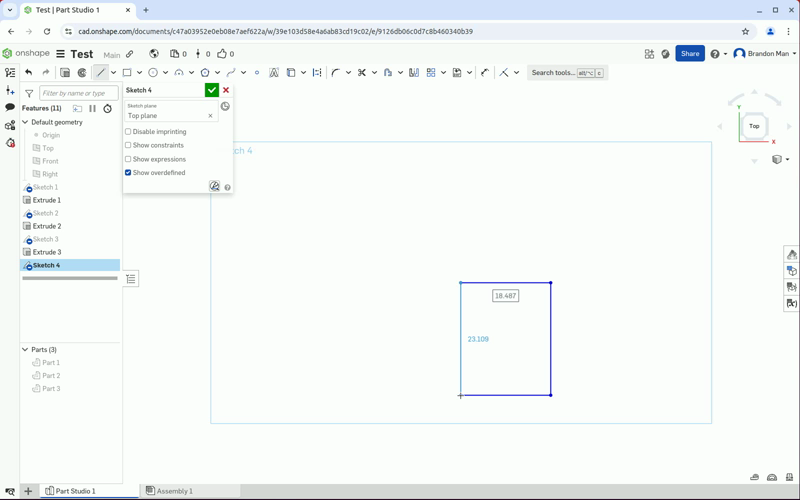
key_up(shift)
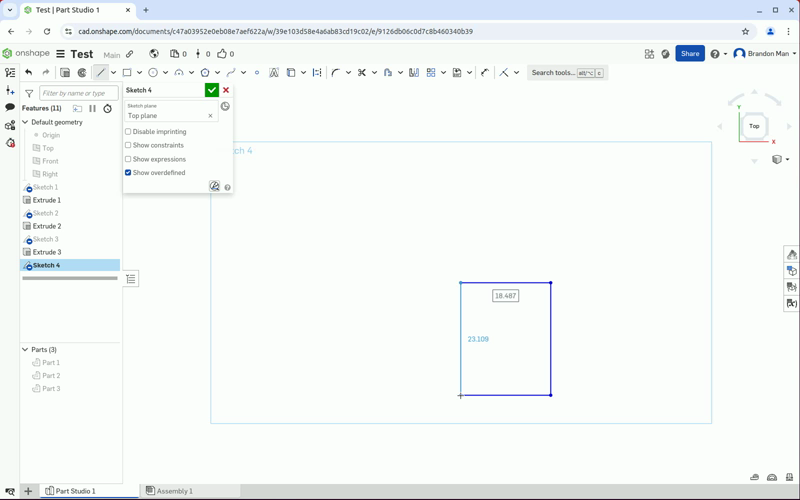
click(460, 395)
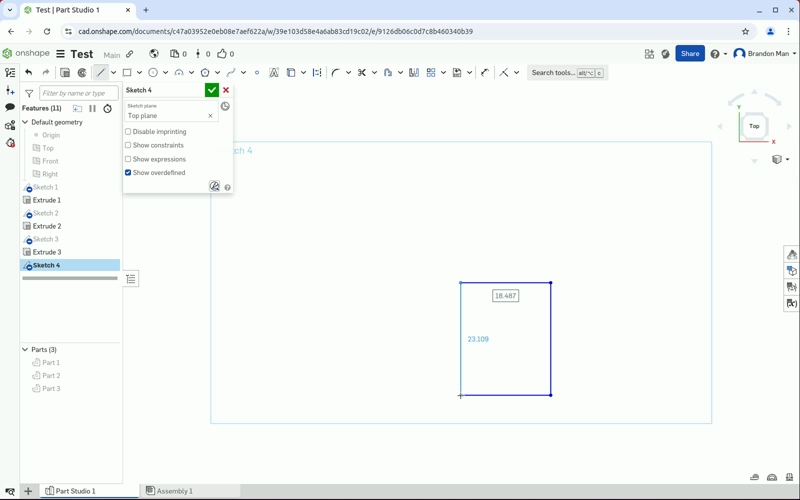
key(esc)
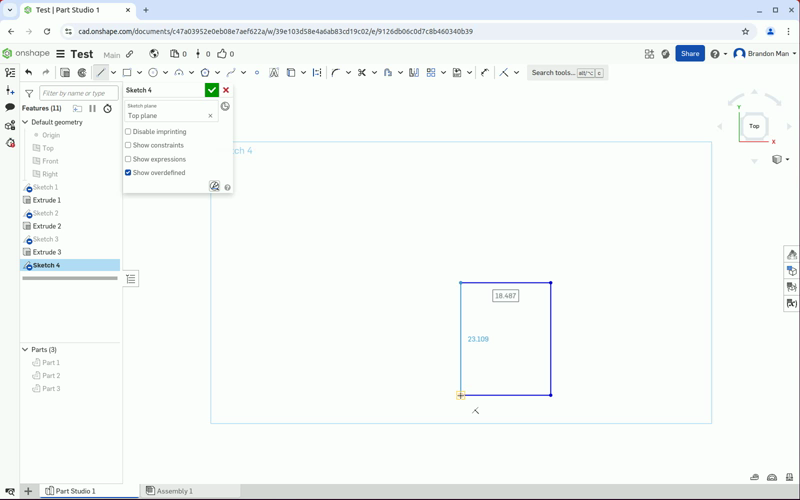
key(c)
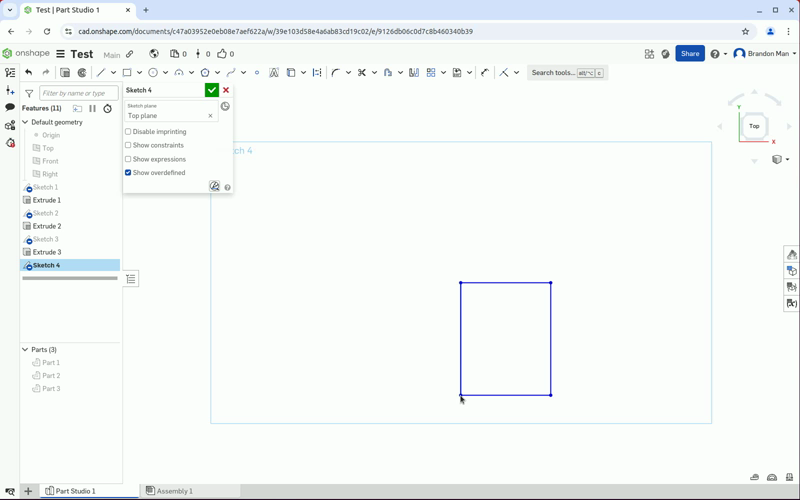
key_down(shift)
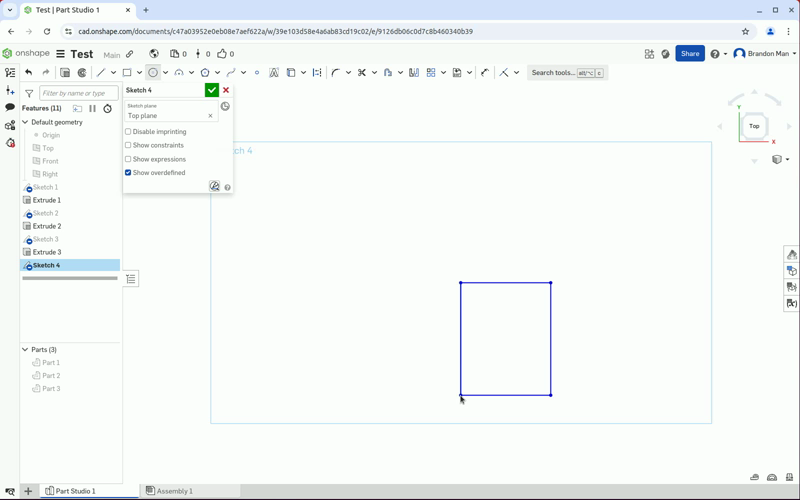
mouse_move(531, 383)
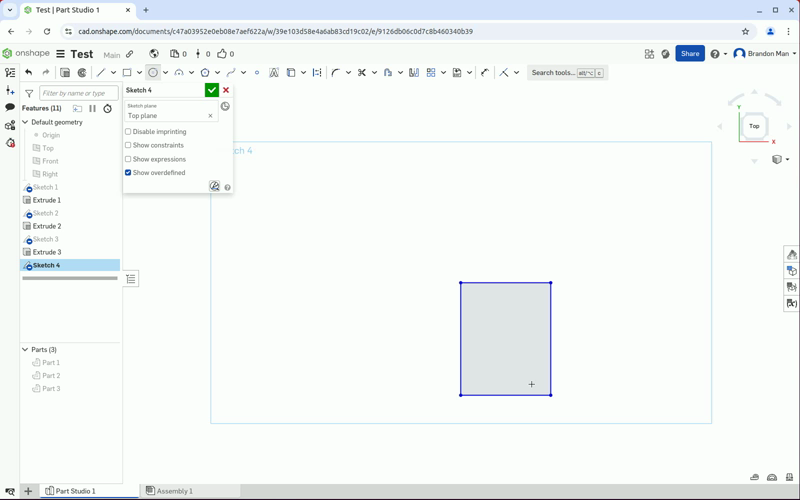
click(531, 383)
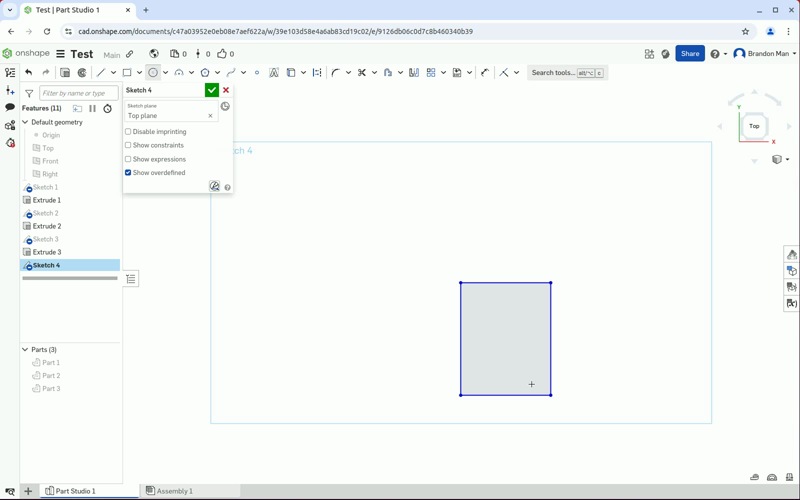
key_up(shift)
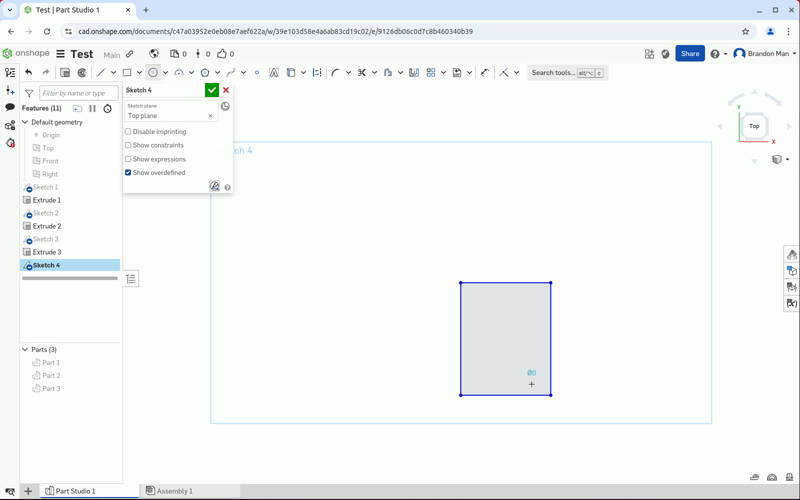
mouse_move(534, 383)
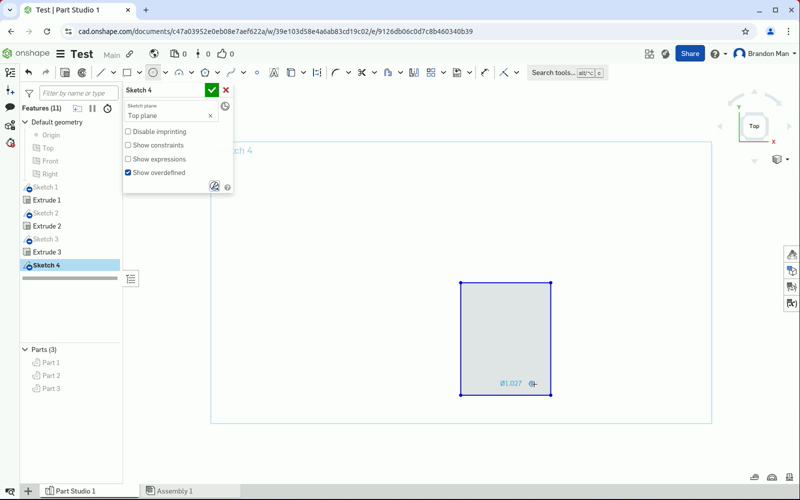
scroll(6)
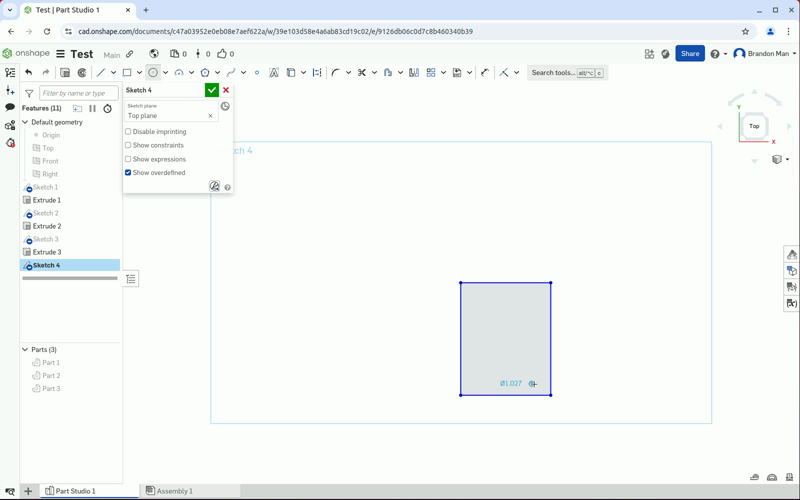
scroll(6)
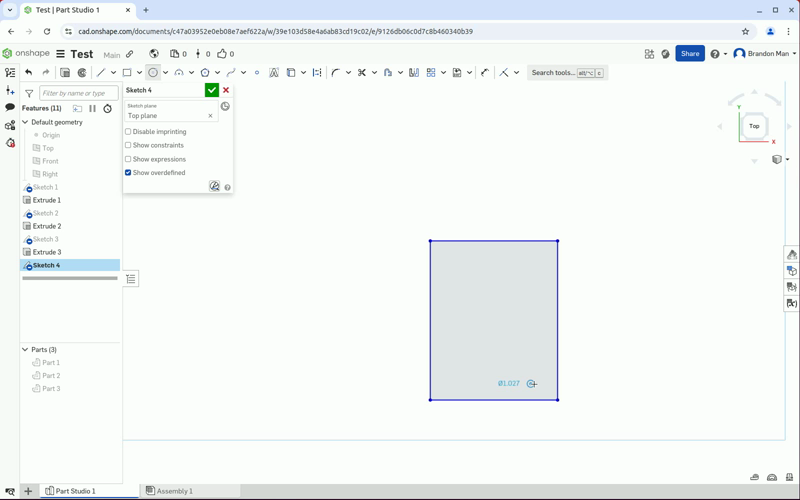
scroll(6)
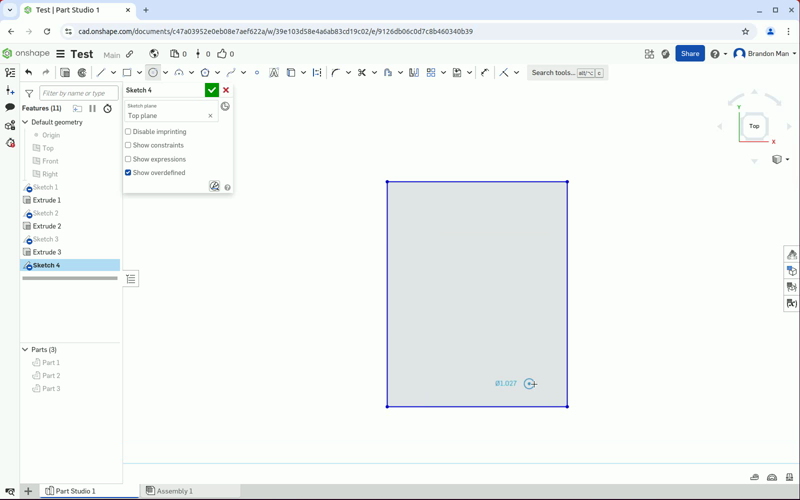
scroll(6)
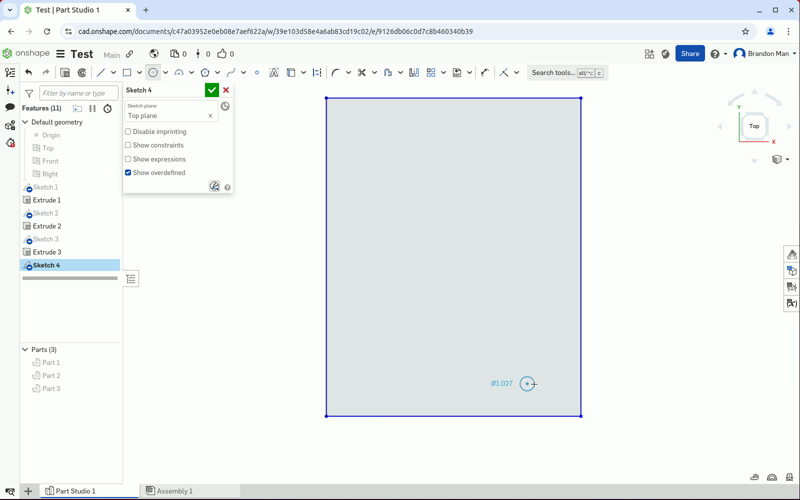
scroll(6)
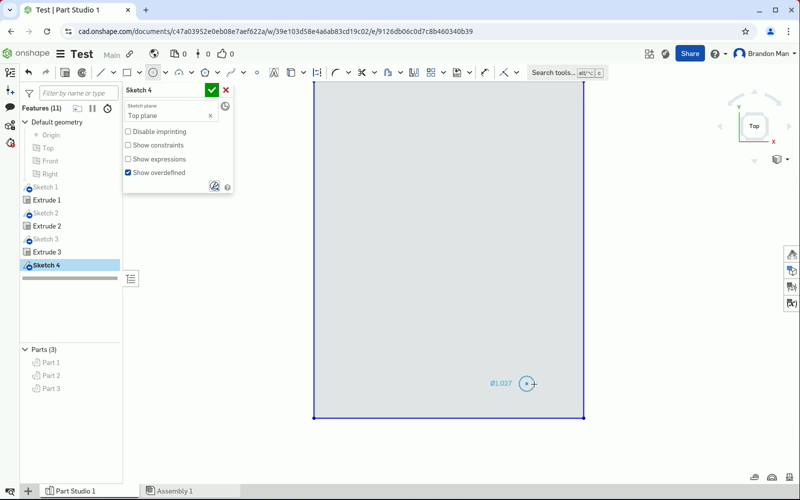
scroll(6)
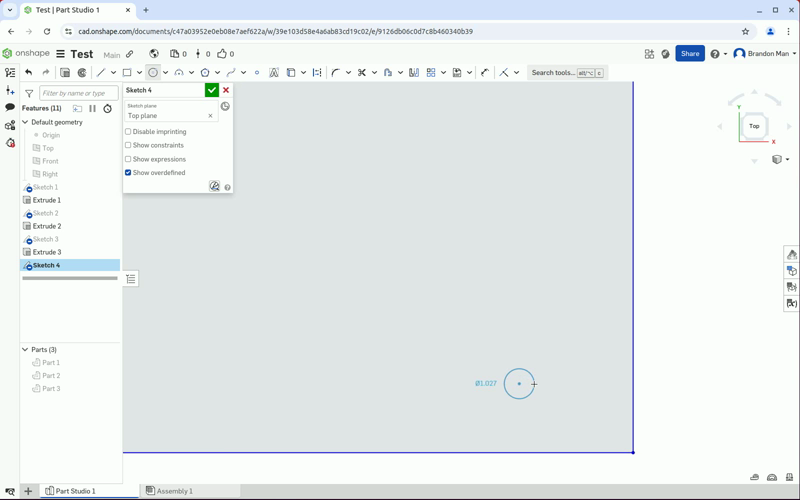
scroll(6)
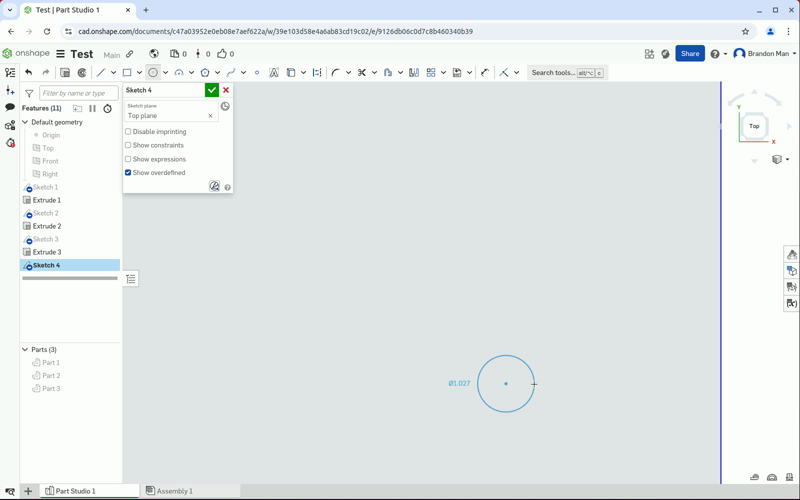
click(534, 383)
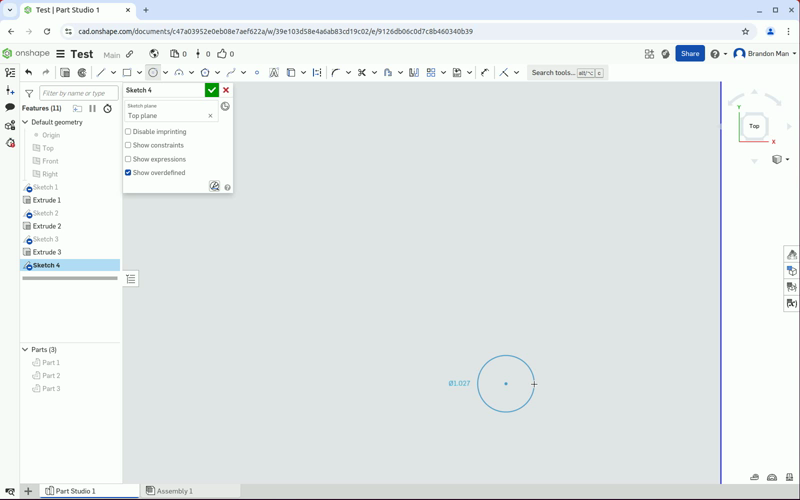
scroll(-6)
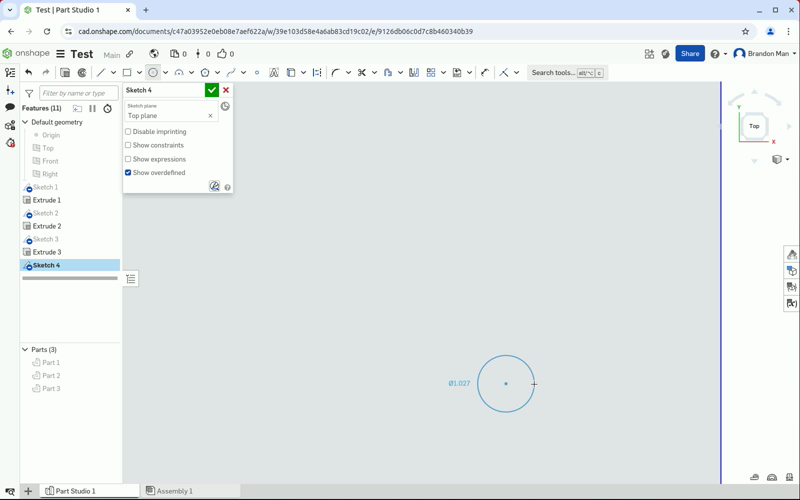
scroll(-6)
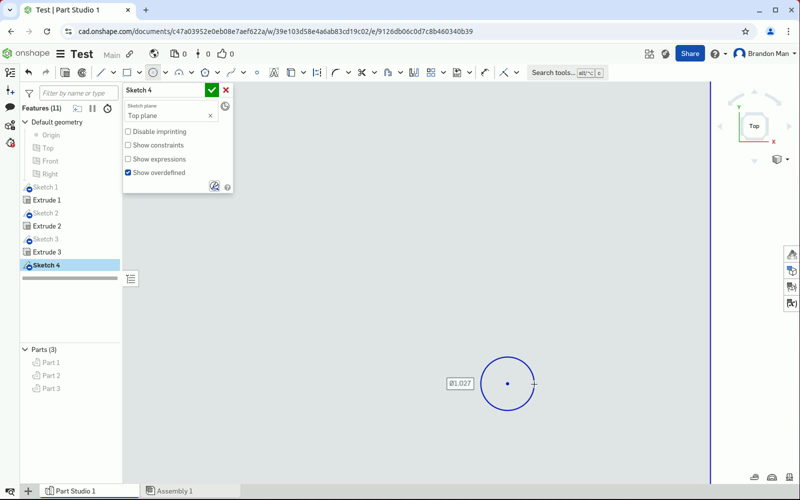
scroll(-6)
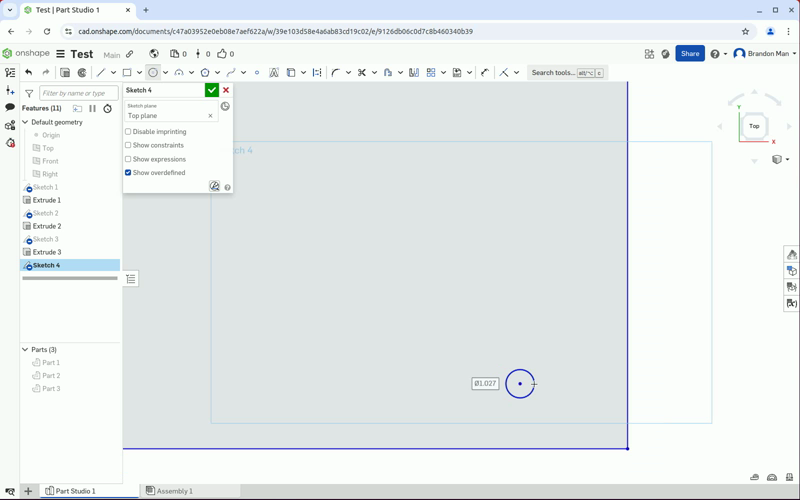
scroll(-6)
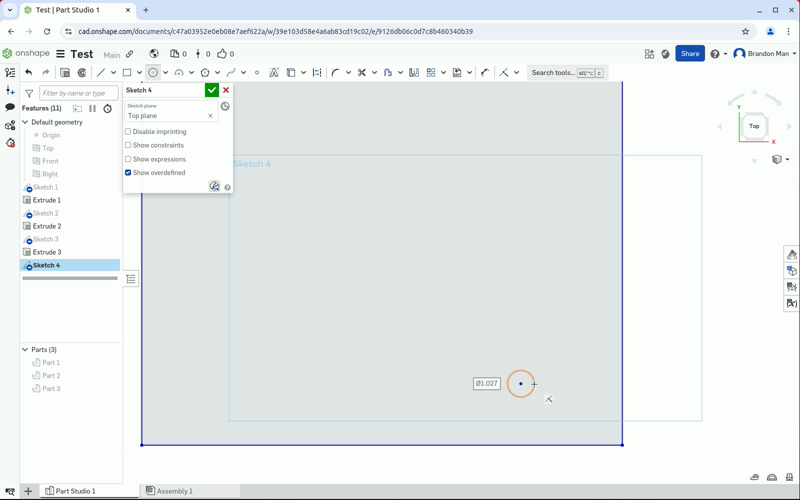
scroll(-6)
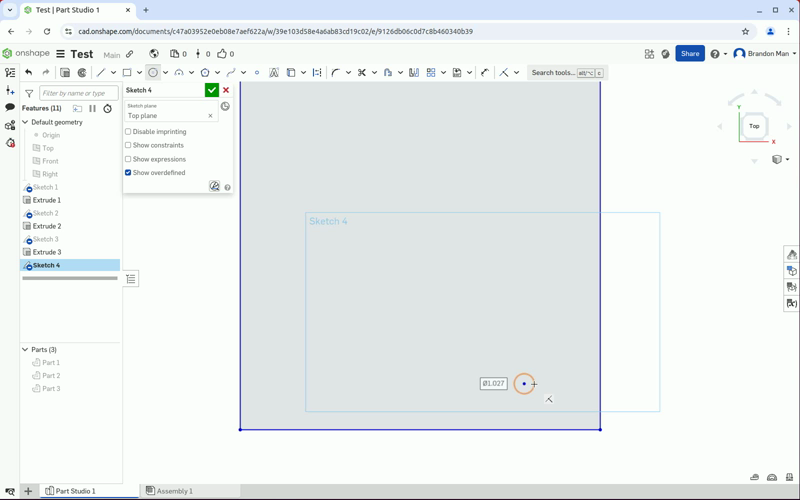
scroll(-6)
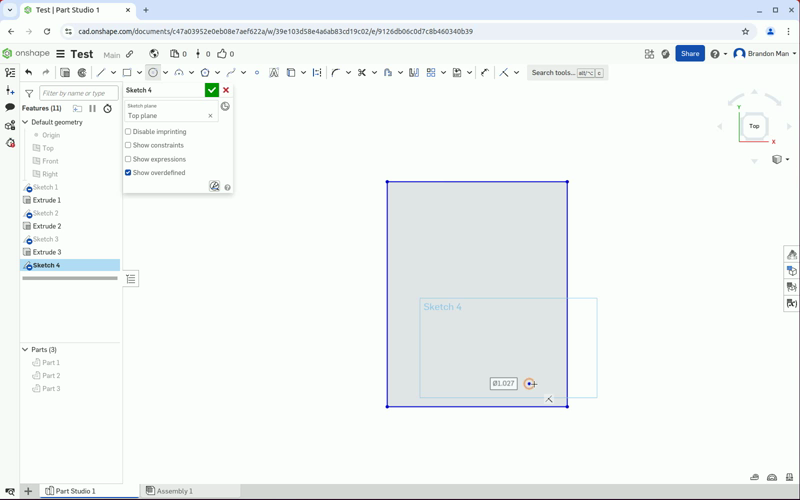
scroll(-6)
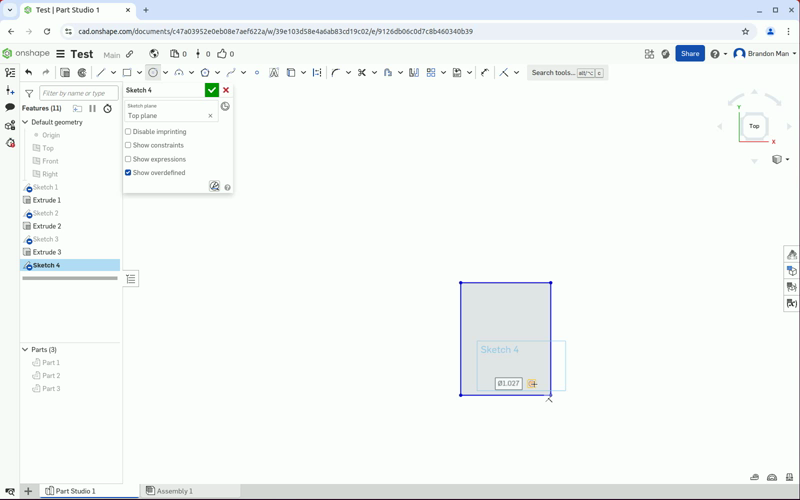
key(esc)
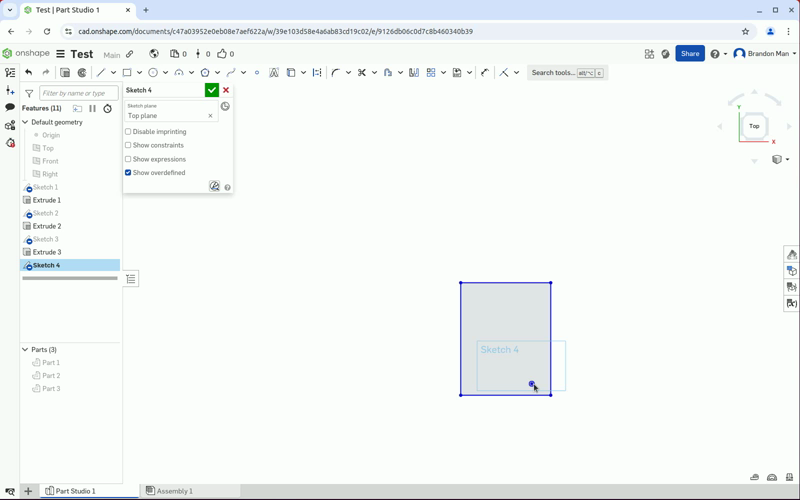
mouse_move(470, 329)
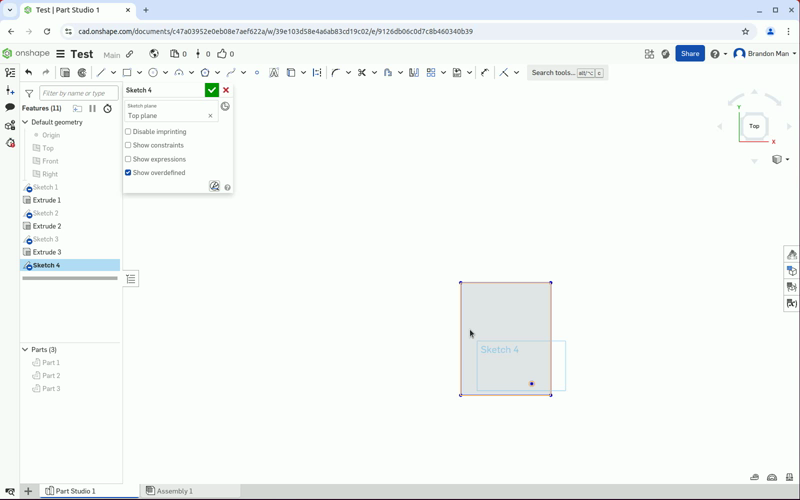
click(470, 329)
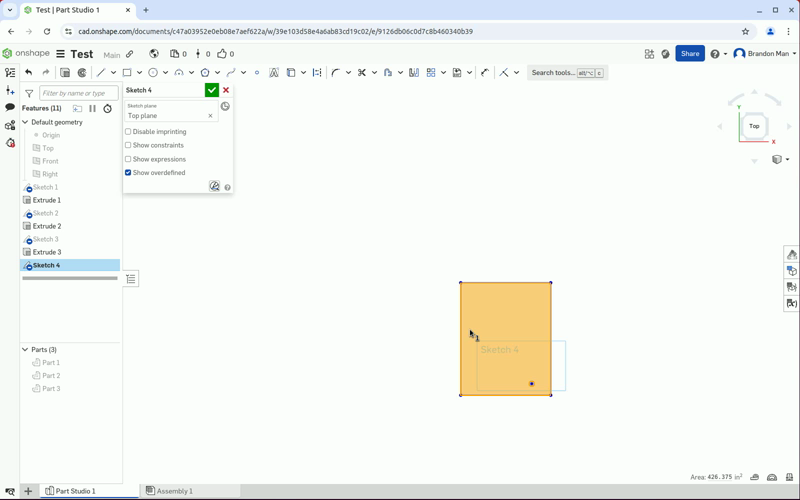
mouse_move(73, 352)
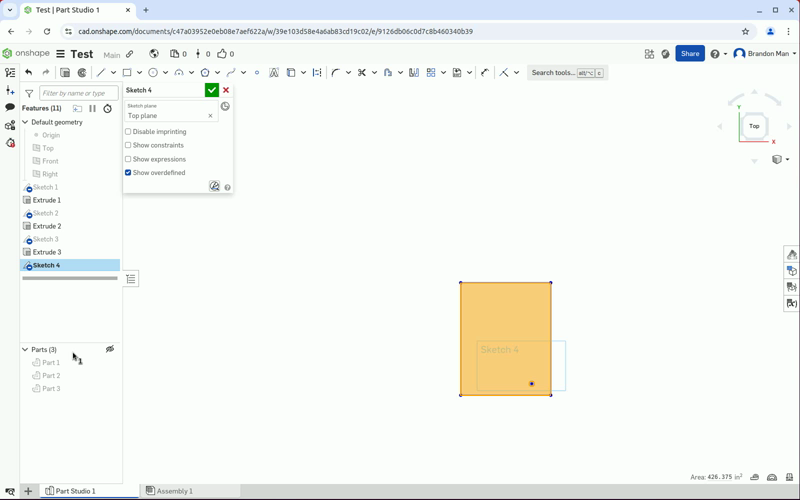
key(shift+y)
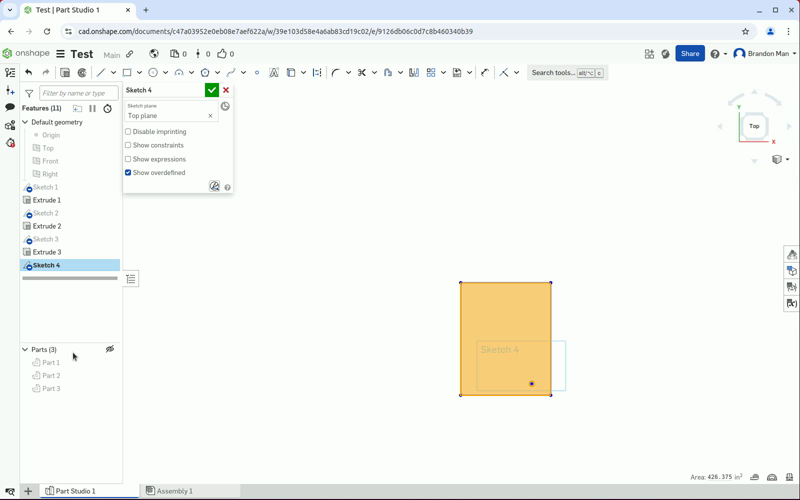
key(shift+e)
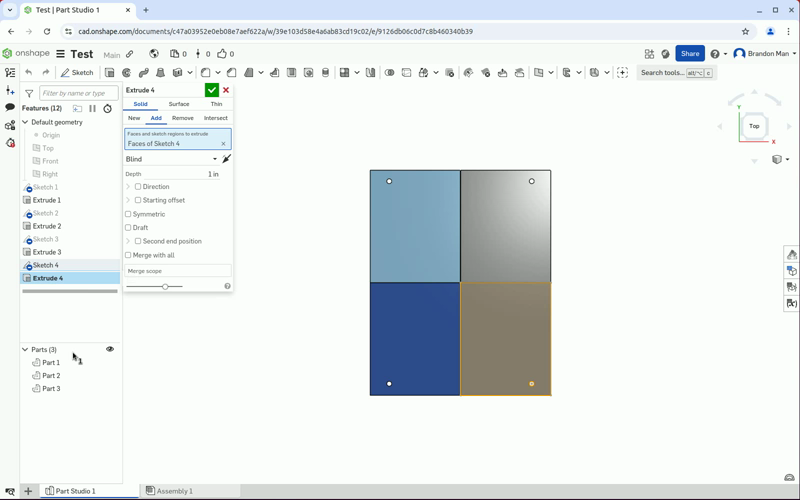
mouse_move(143, 106)
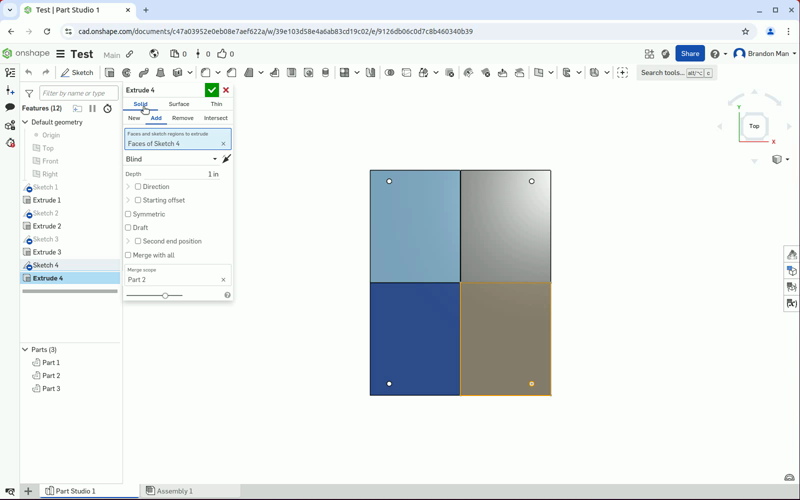
click(143, 106)
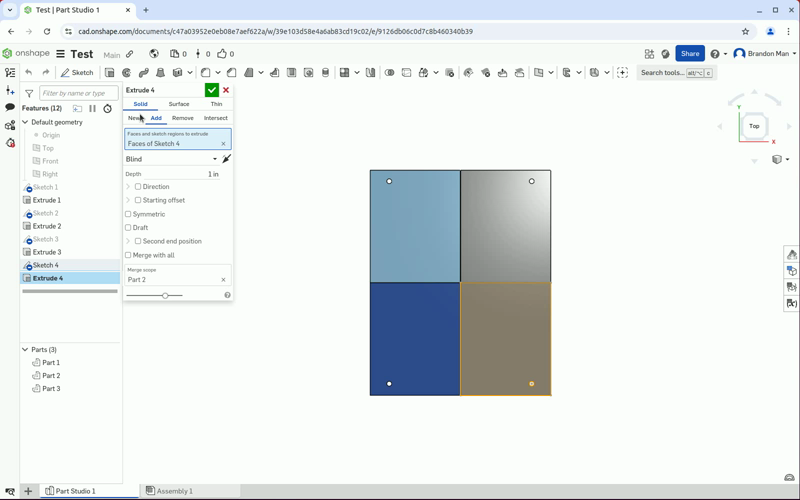
mouse_move(137, 120)
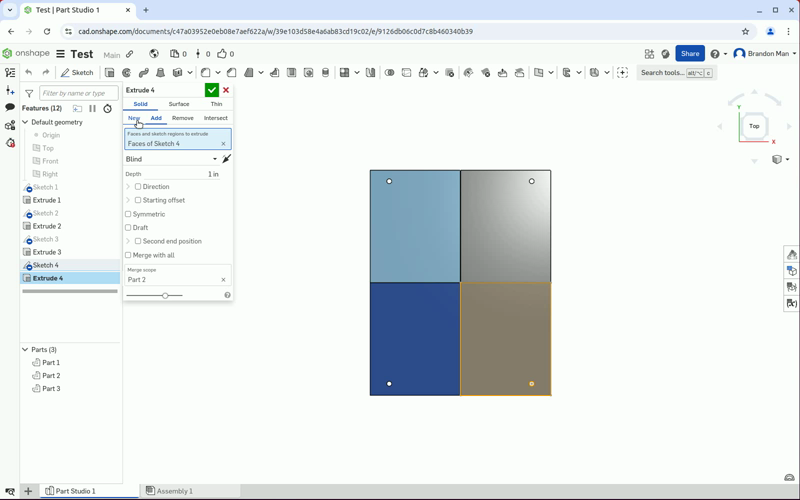
click(137, 120)
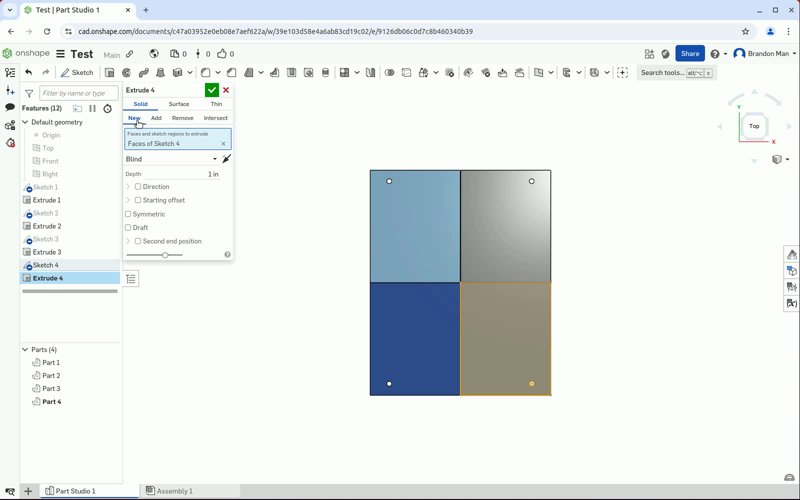
key(tab, 4)
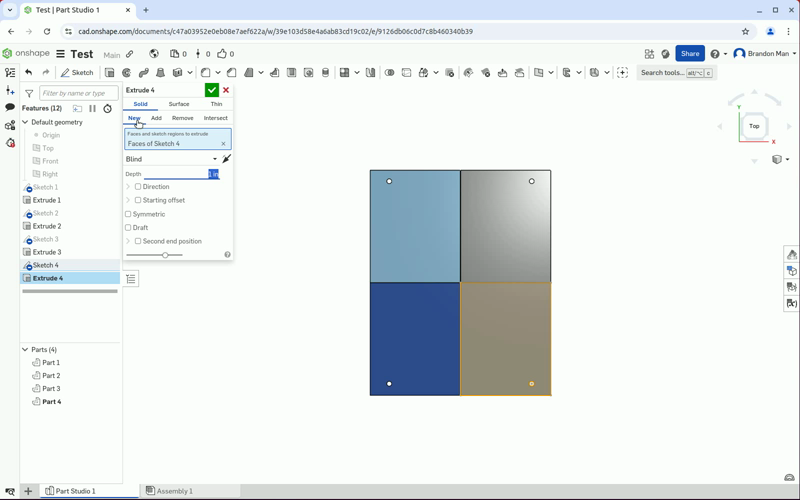
text(1.444)
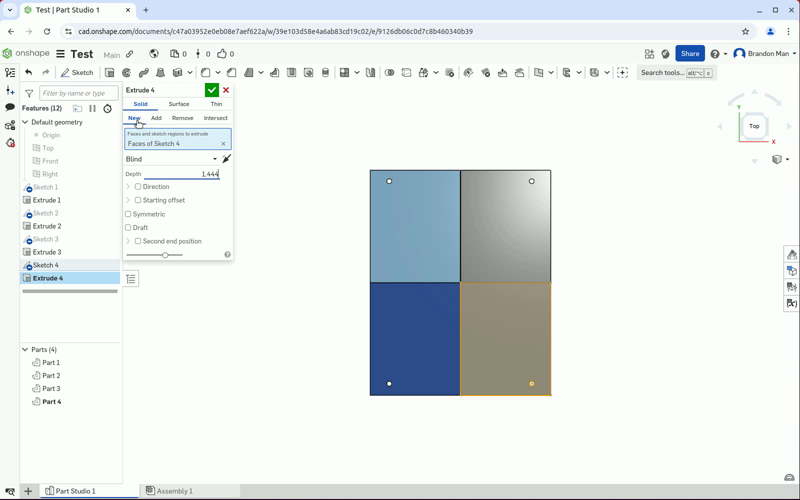
key(enter)
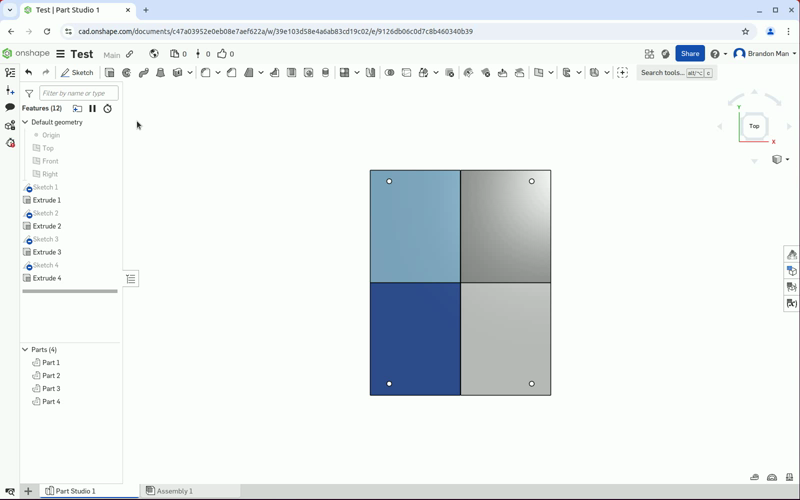
key(shift+h)
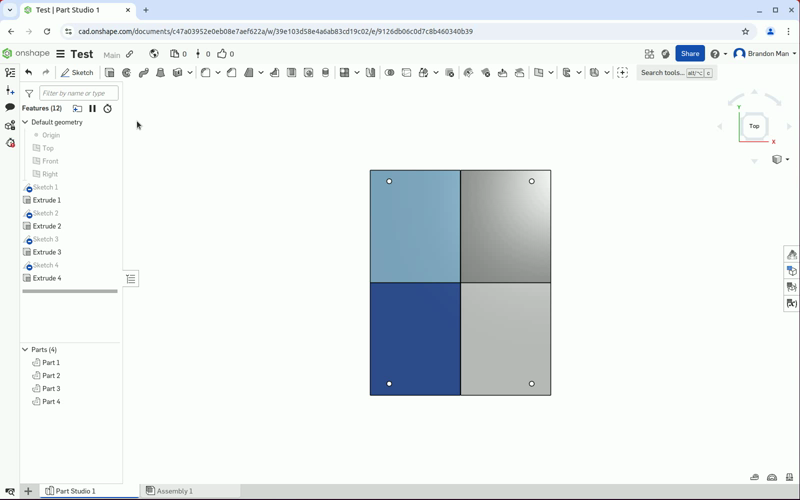
key(shift+h)
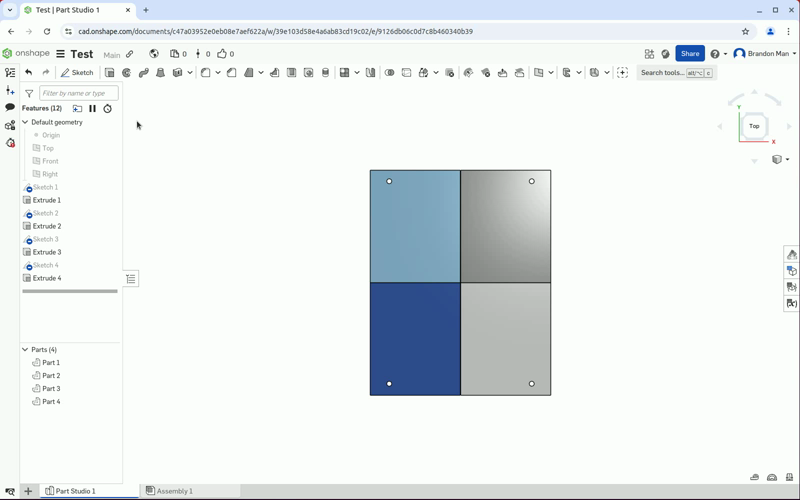
mouse_move(73, 189)
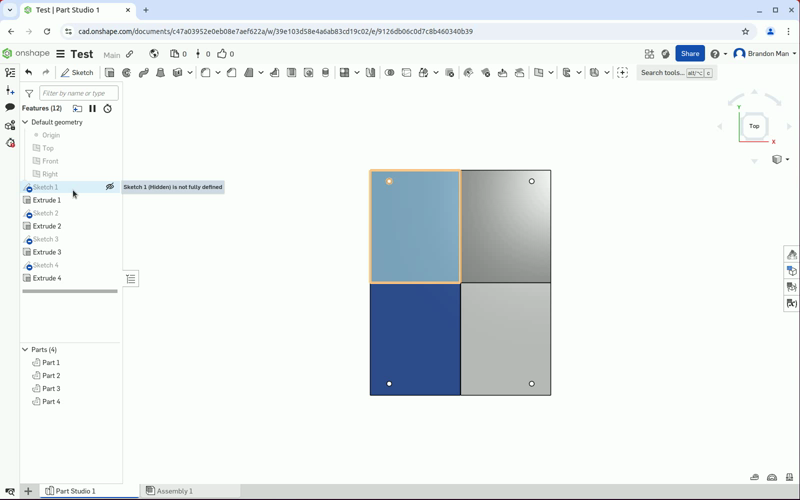
click(73, 189)
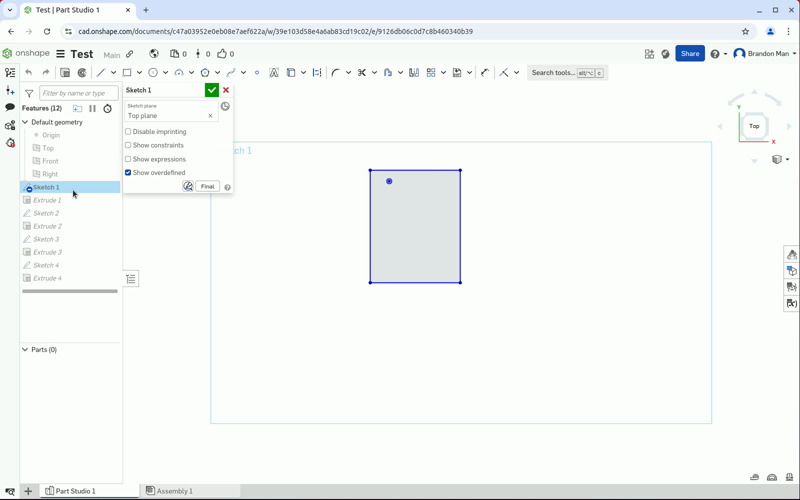
mouse_move(229, 92)
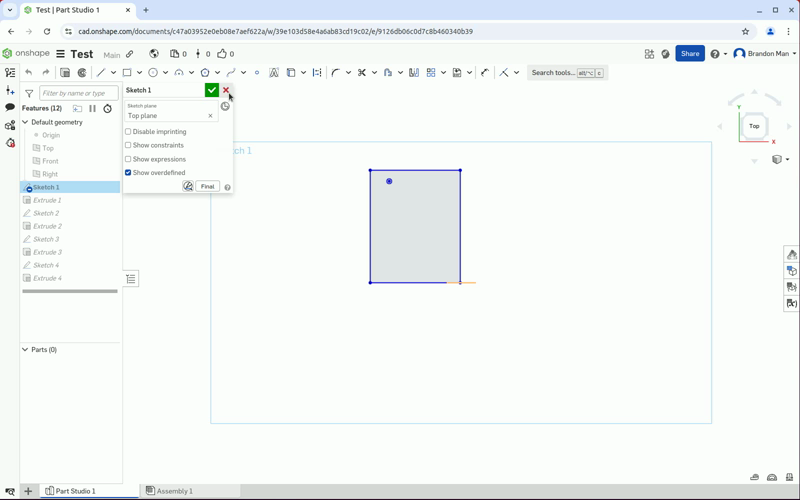
click(229, 92)
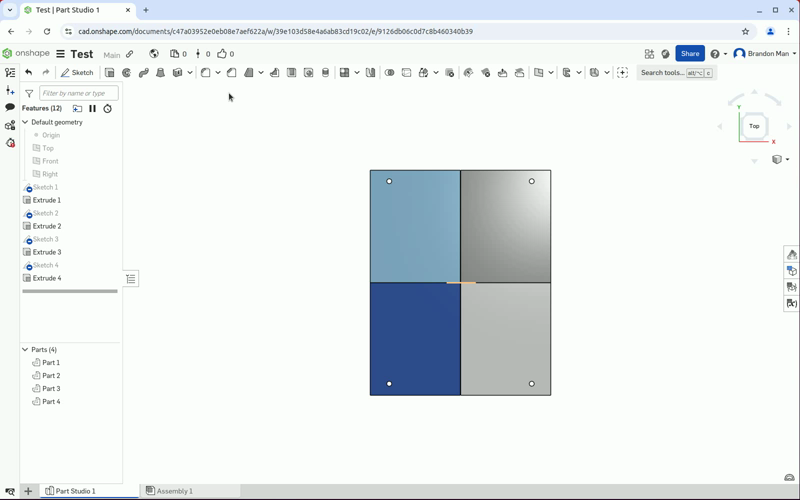
mouse_move(541, 75)
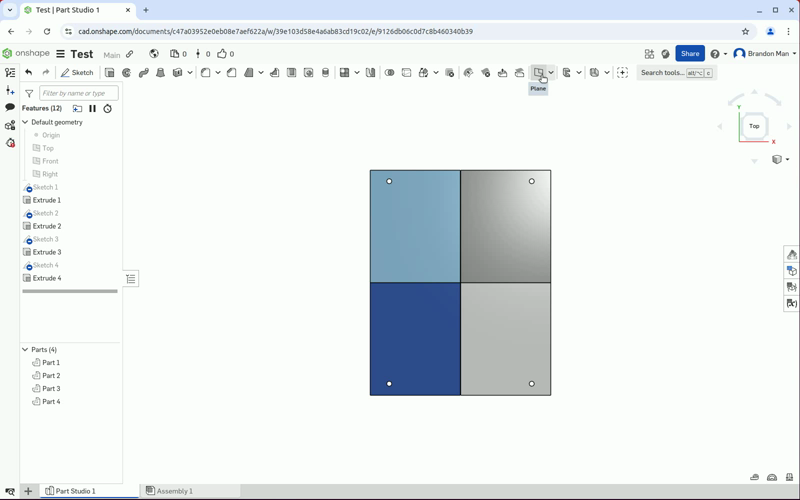
click(541, 75)
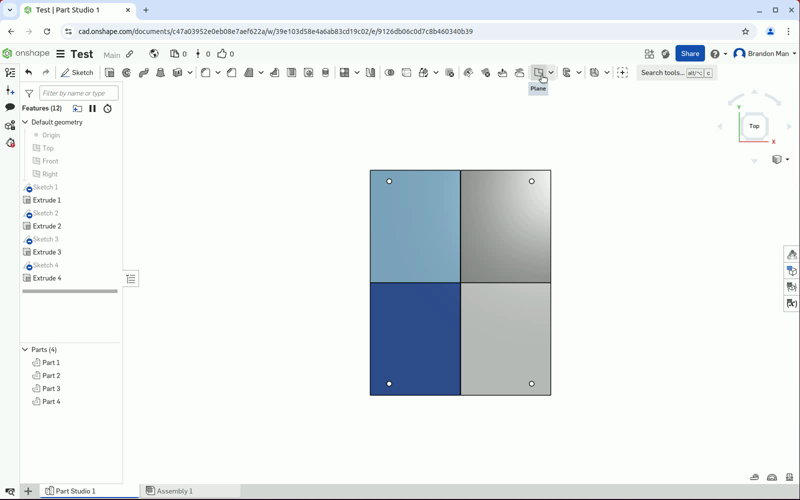
mouse_move(73, 150)
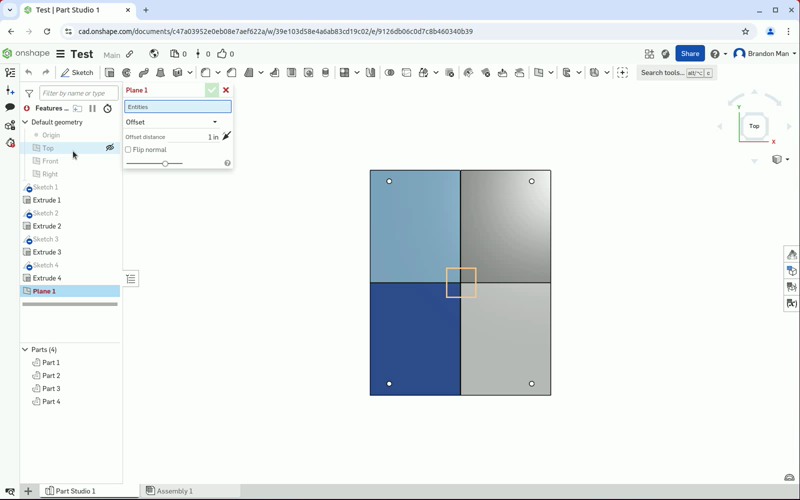
click(73, 150)
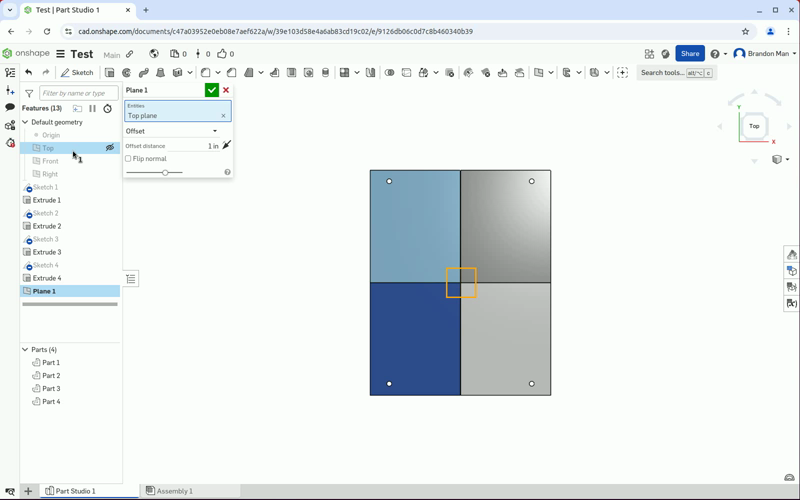
key(tab, 2)
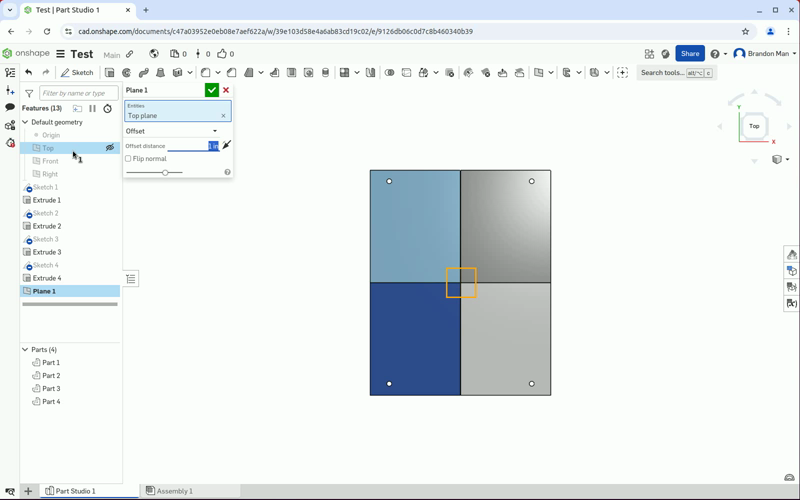
text(1.448)
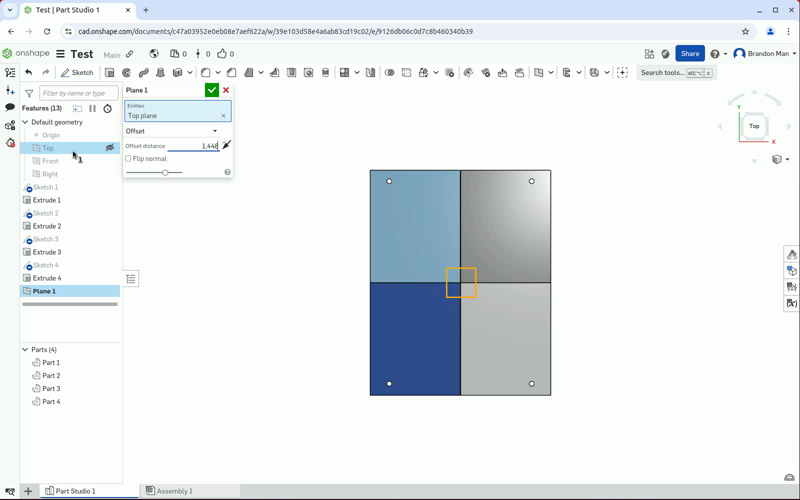
key(enter, 2)
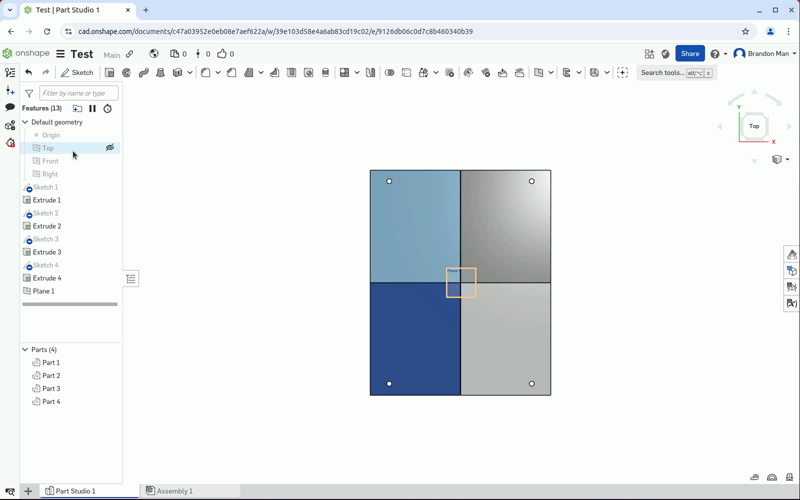
key(shift+s)
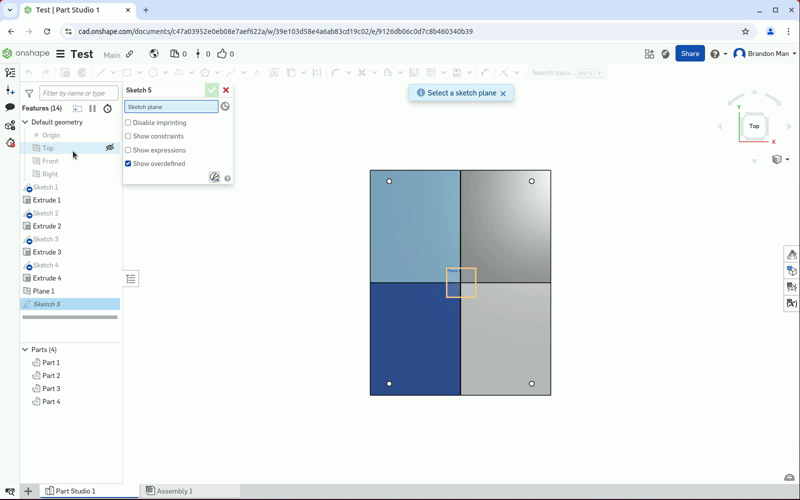
mouse_move(73, 293)
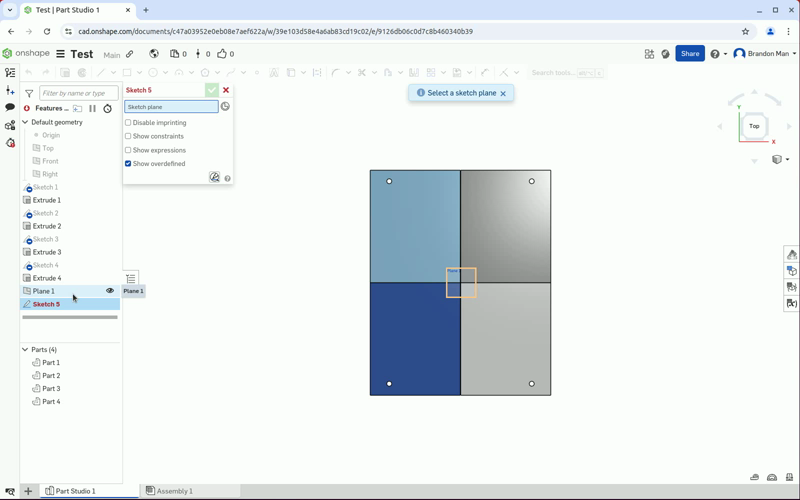
click(73, 293)
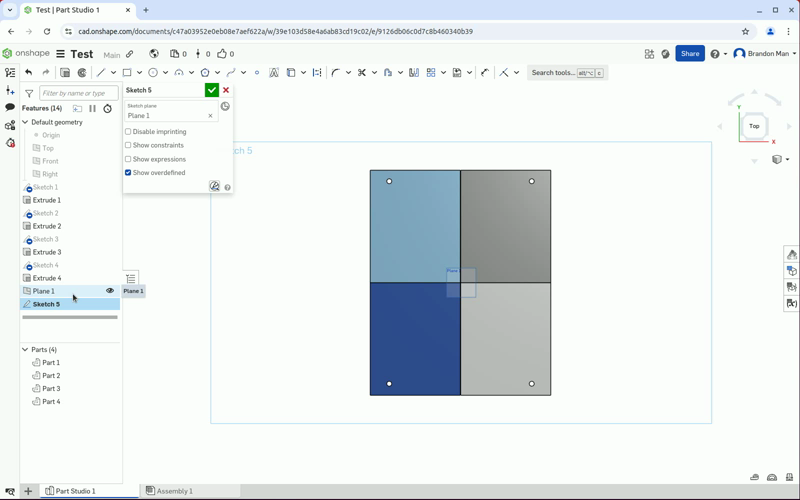
mouse_move(73, 352)
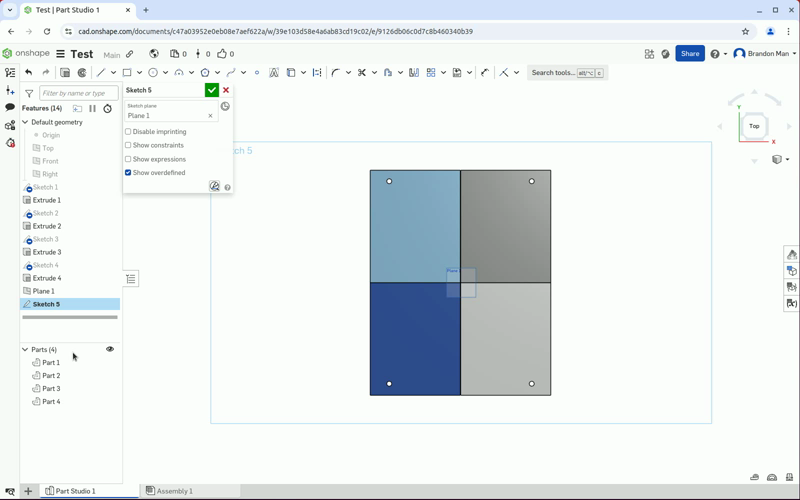
key(y)
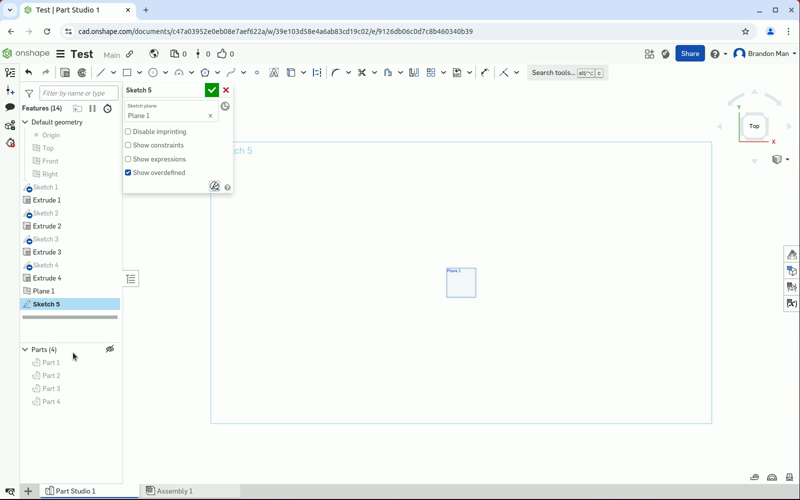
key(l)
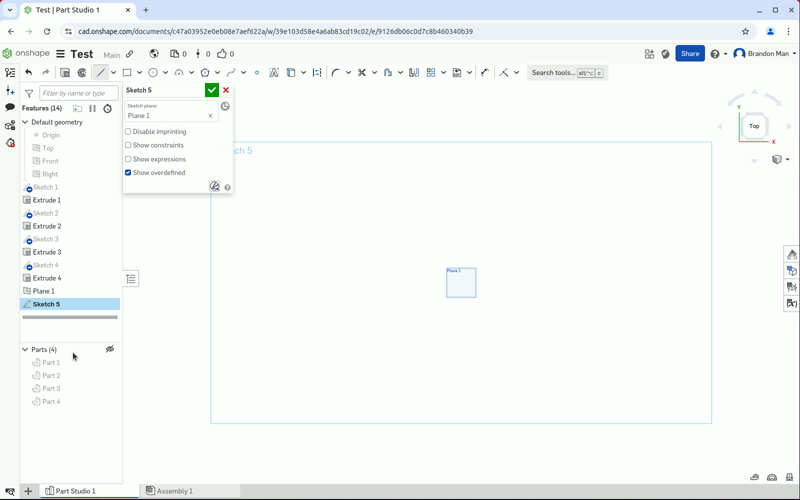
key_down(shift)
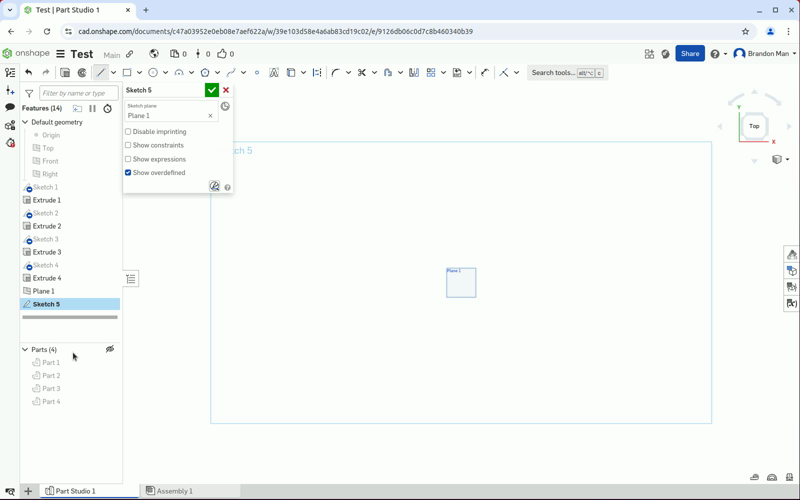
mouse_move(542, 395)
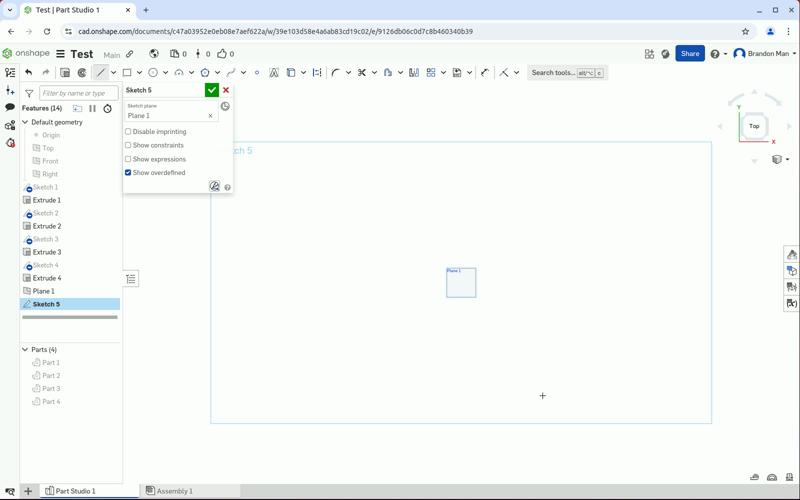
click(542, 395)
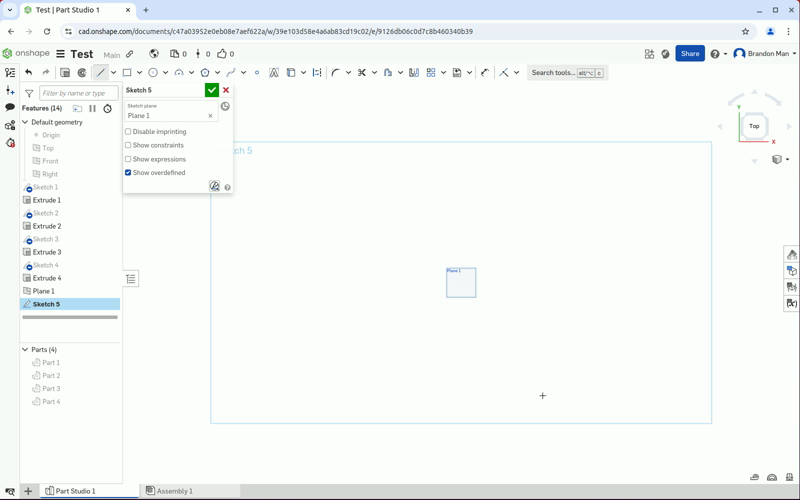
key_up(shift)
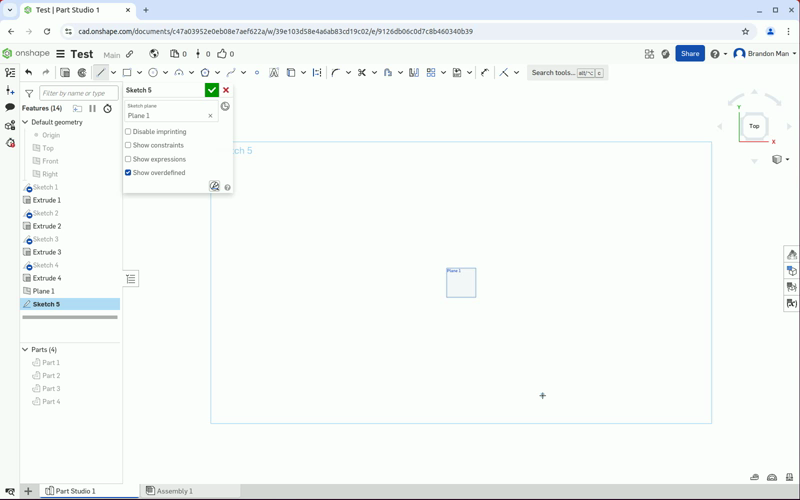
key_down(shift)
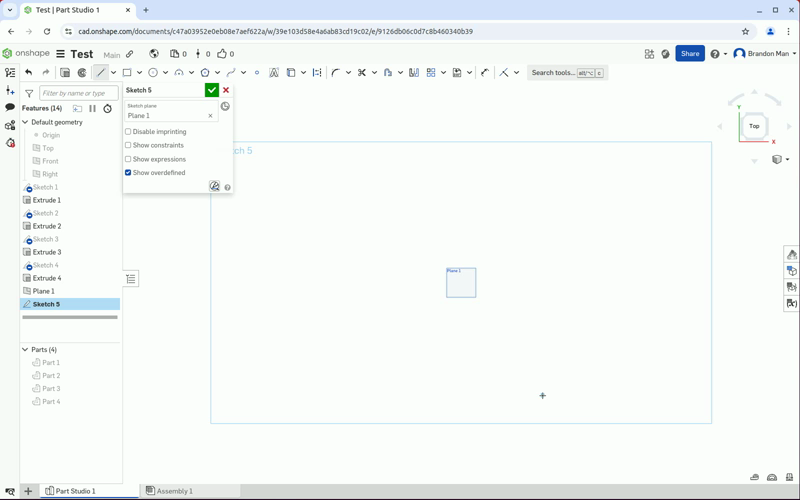
mouse_move(572, 395)
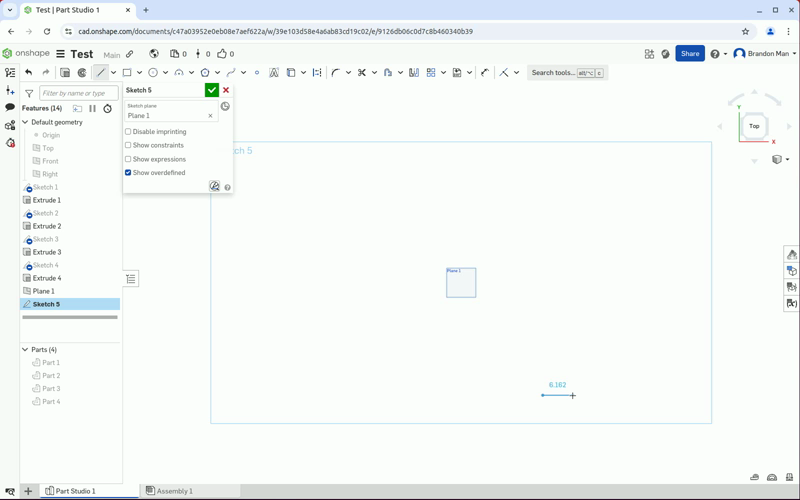
mouse_move(549, 395)
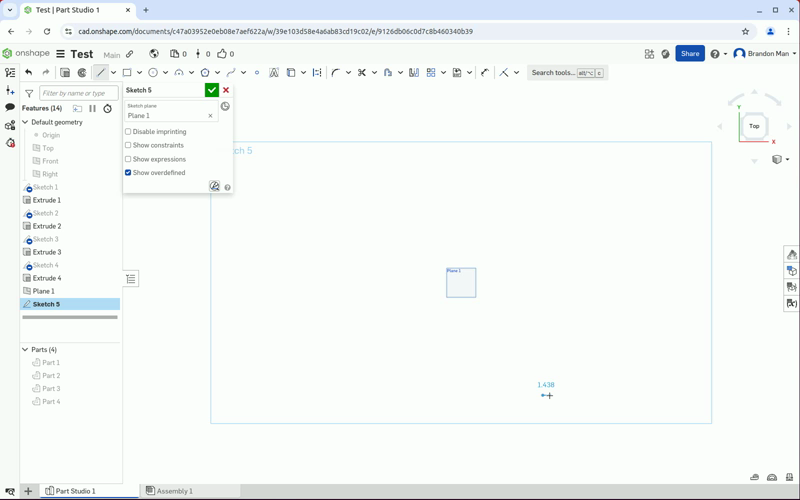
scroll(6)
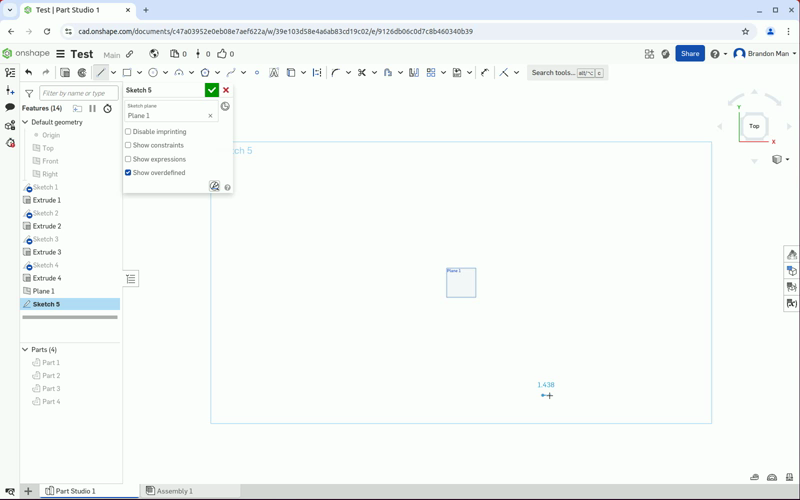
scroll(6)
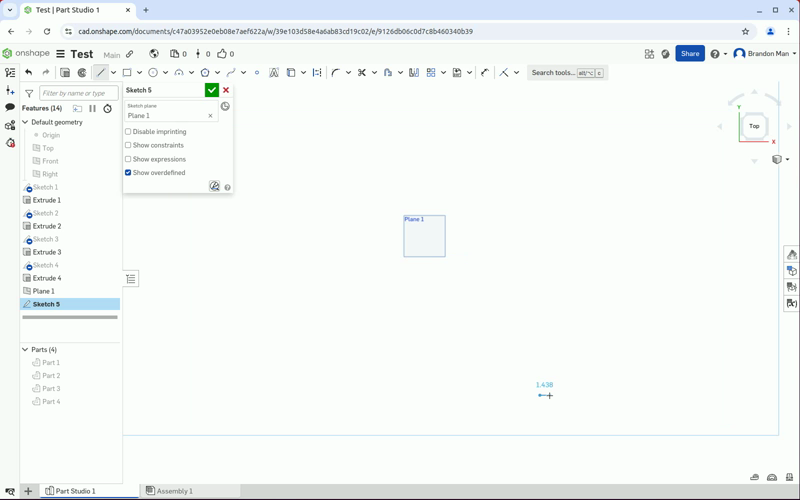
scroll(6)
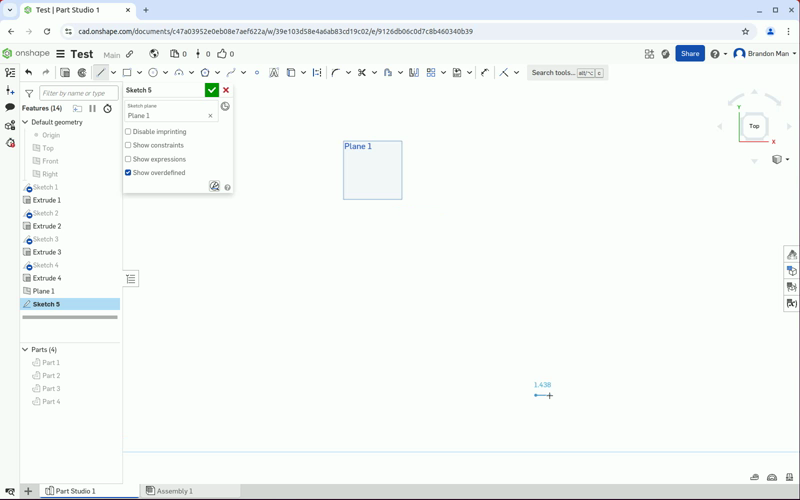
scroll(6)
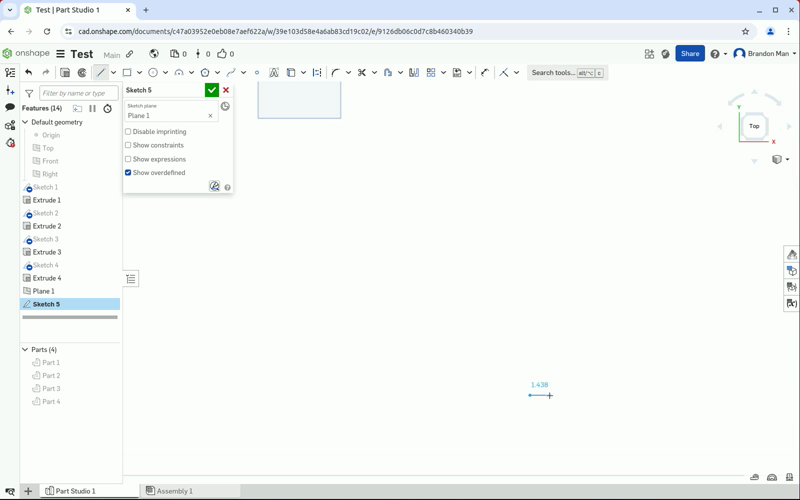
scroll(6)
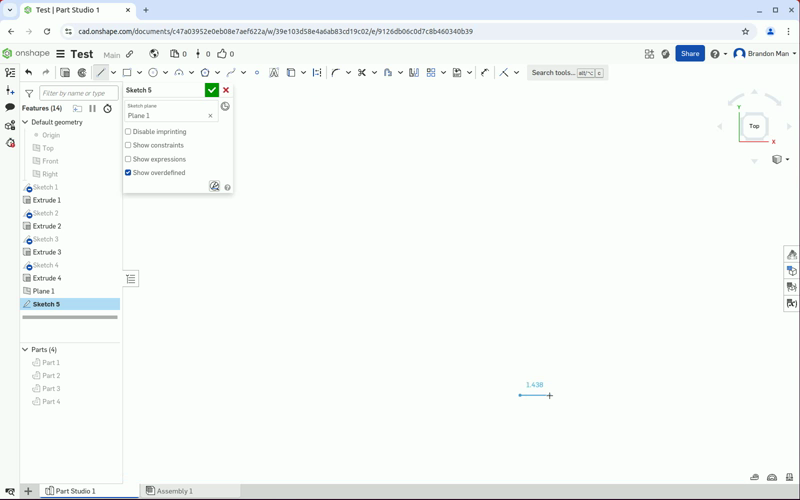
scroll(6)
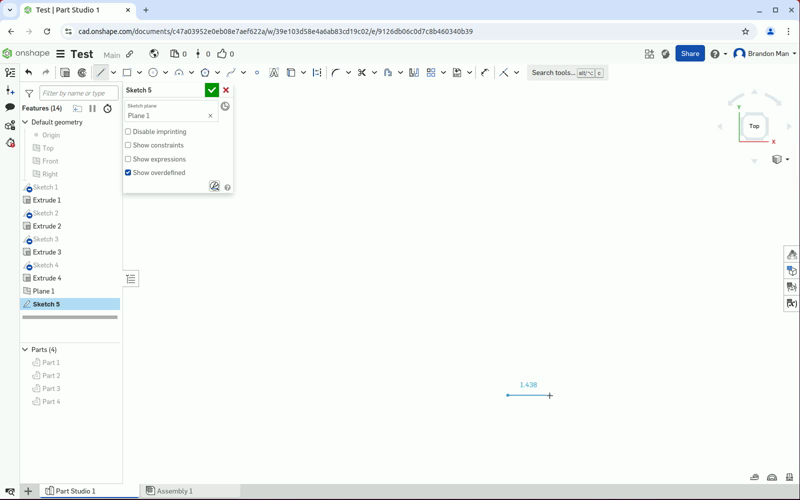
scroll(6)
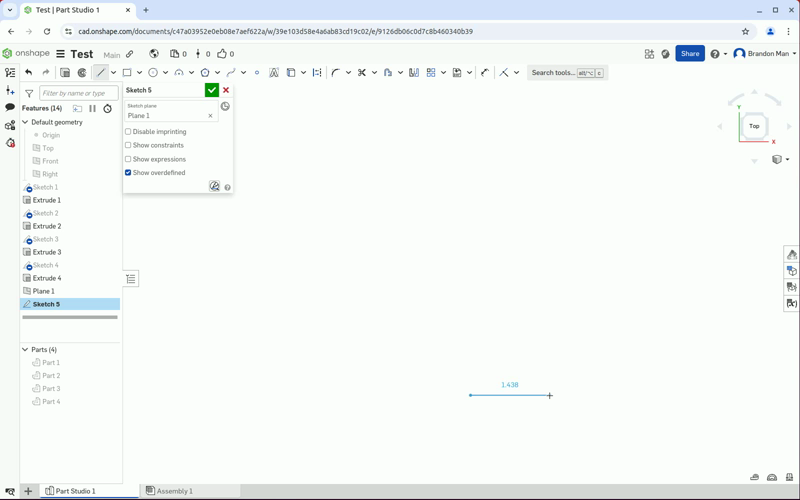
click(549, 395)
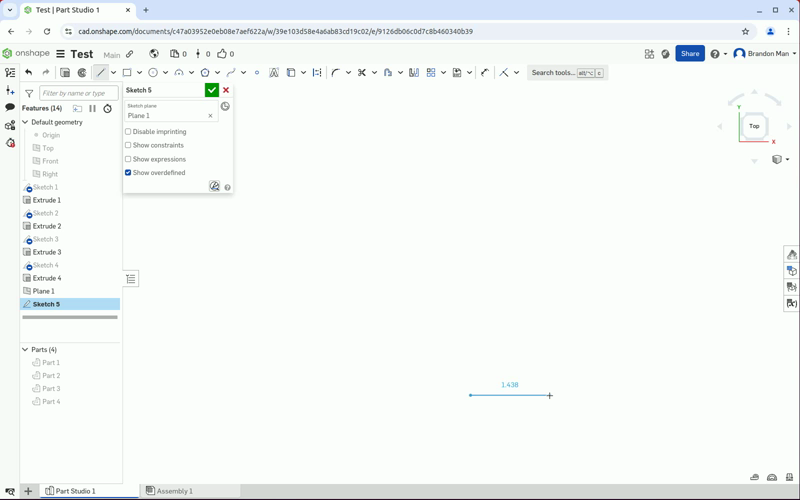
scroll(-6)
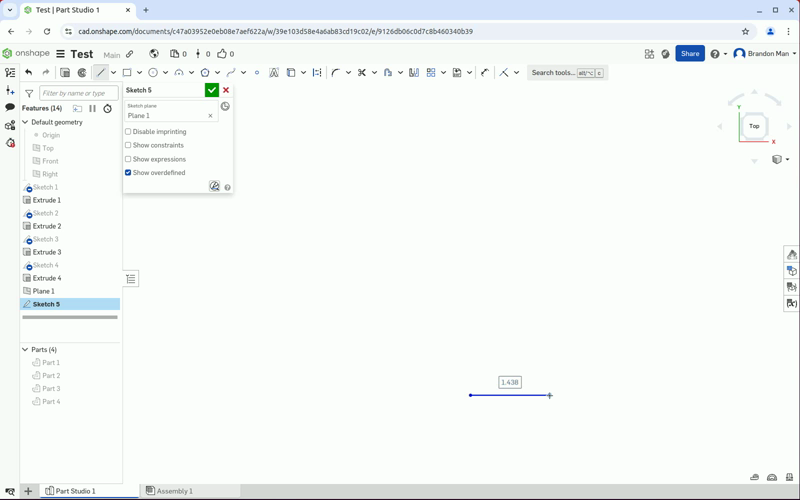
scroll(-6)
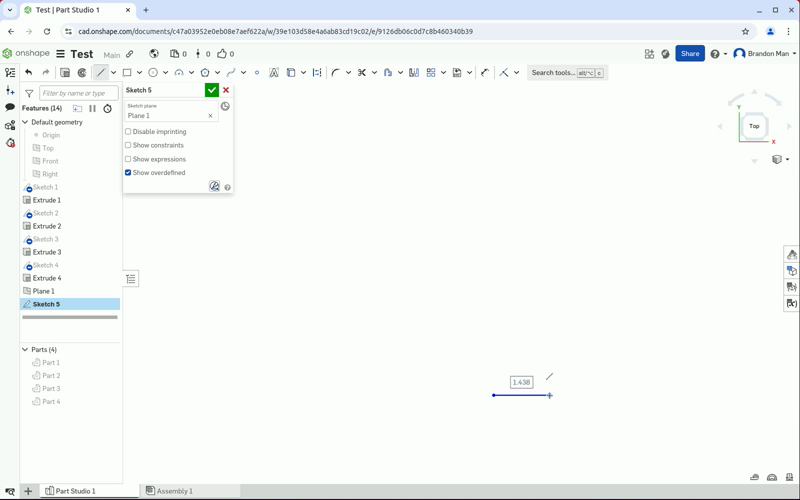
scroll(-6)
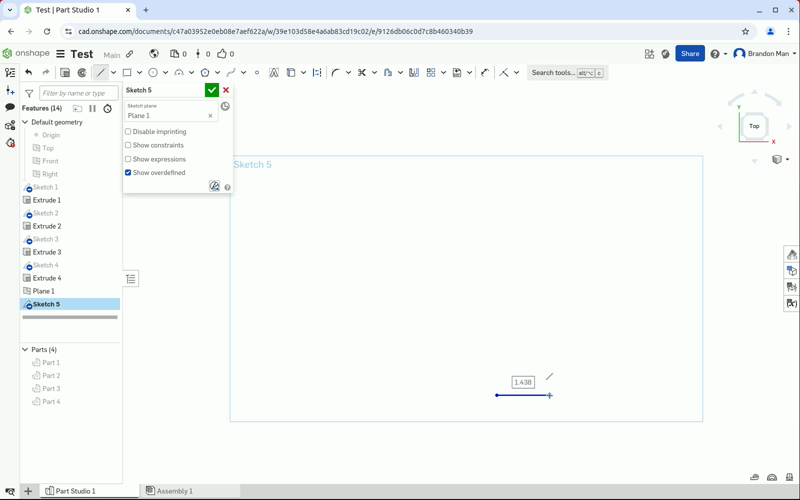
scroll(-6)
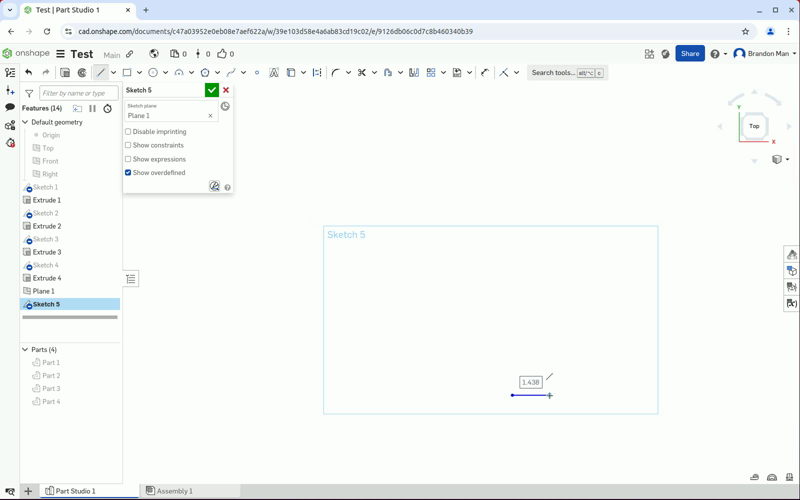
scroll(-6)
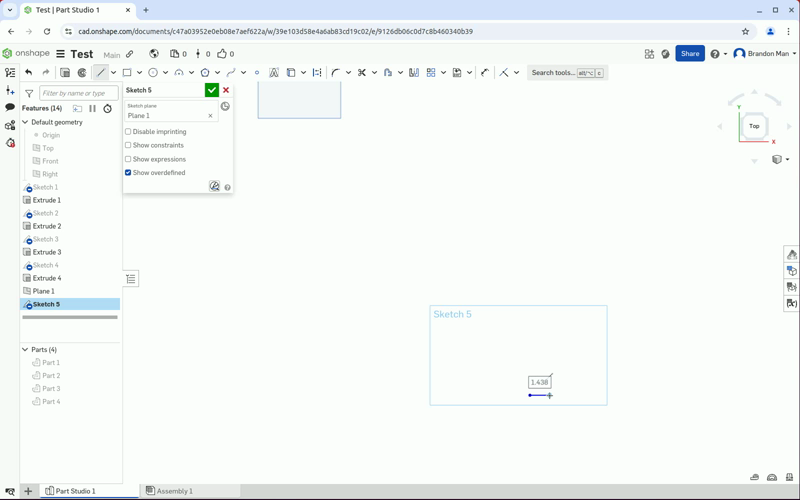
scroll(-6)
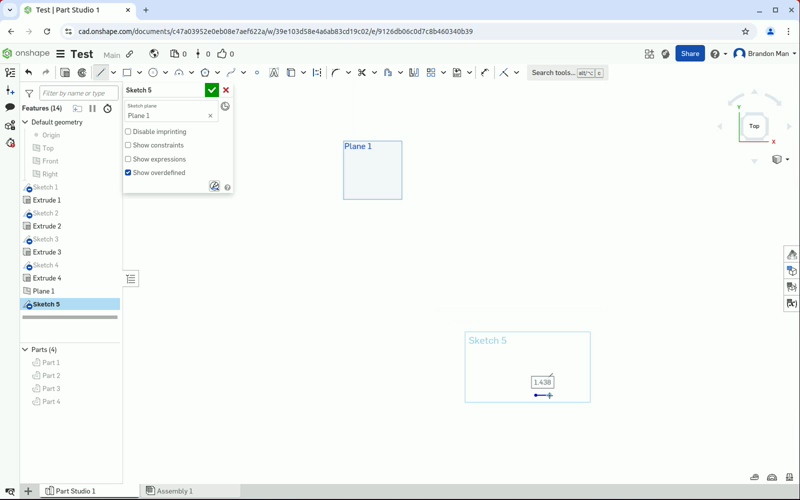
scroll(-6)
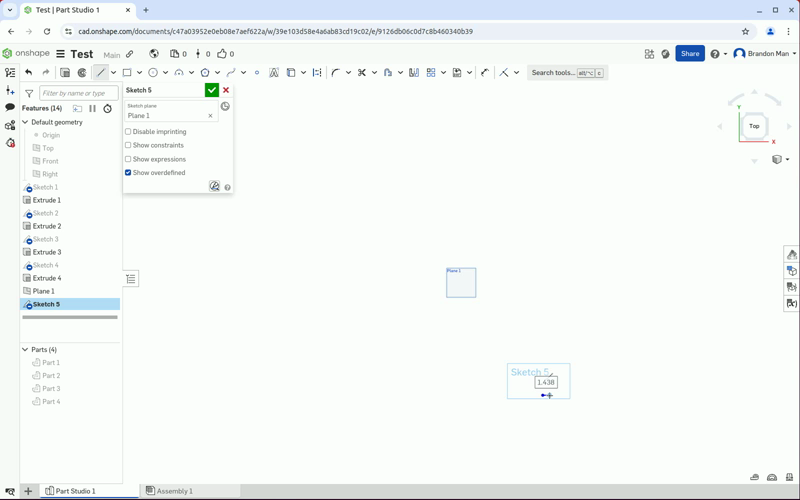
key_up(shift)
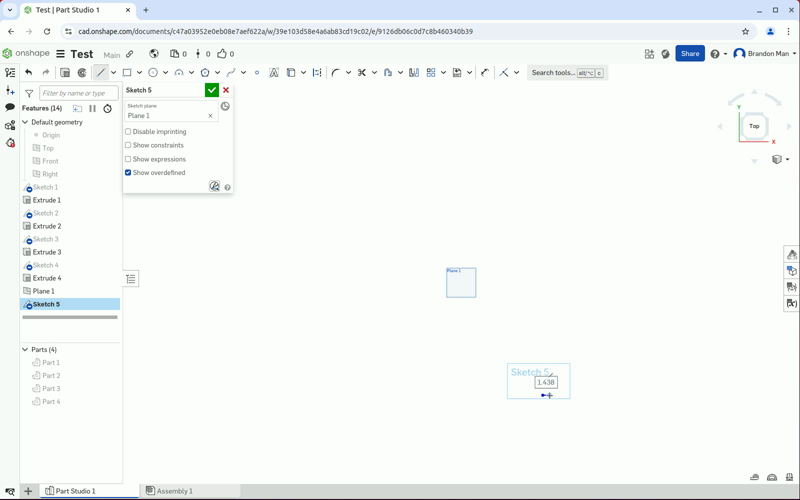
key_down(shift)
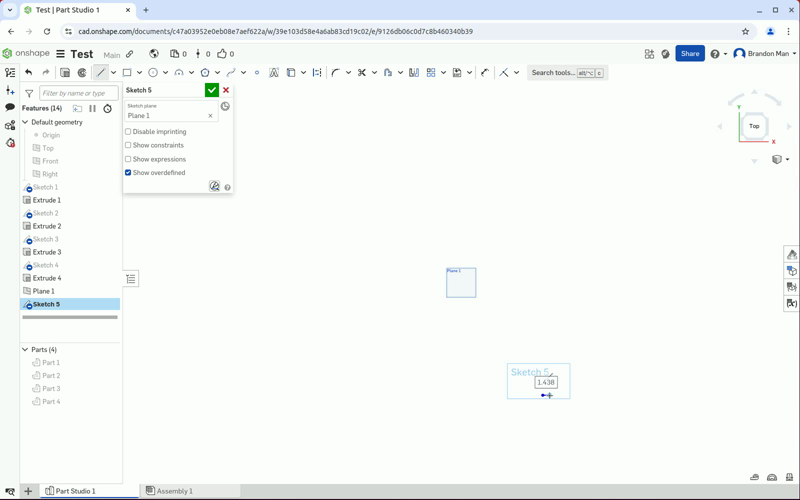
mouse_move(549, 171)
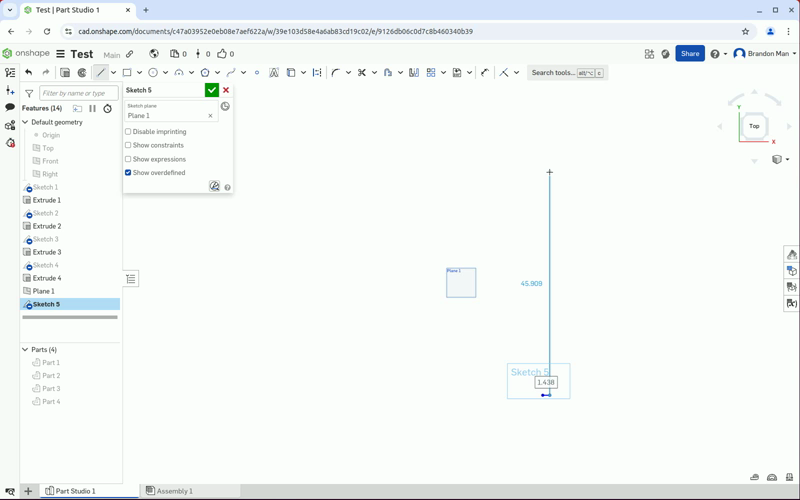
click(549, 171)
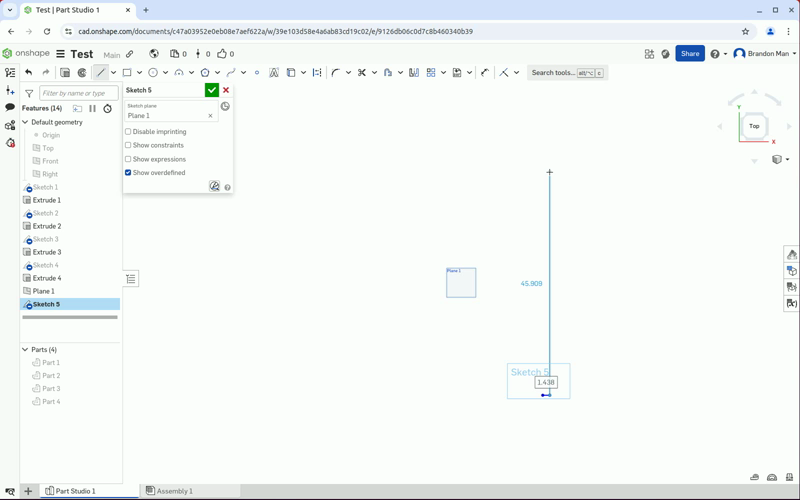
key_up(shift)
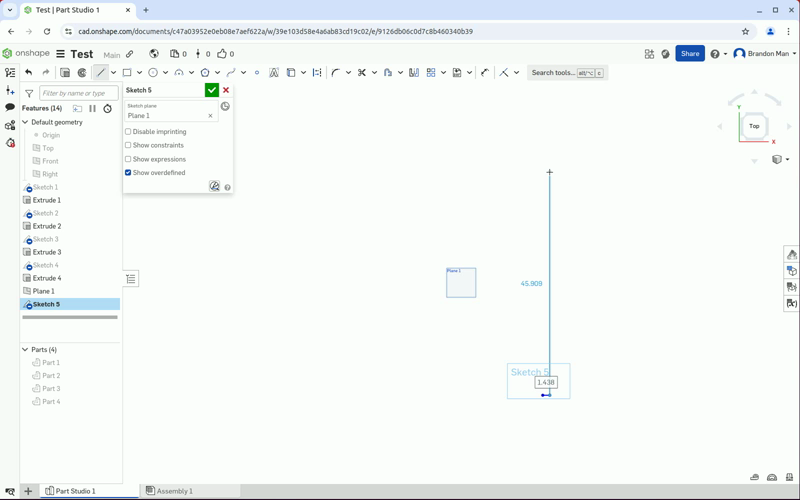
key_down(shift)
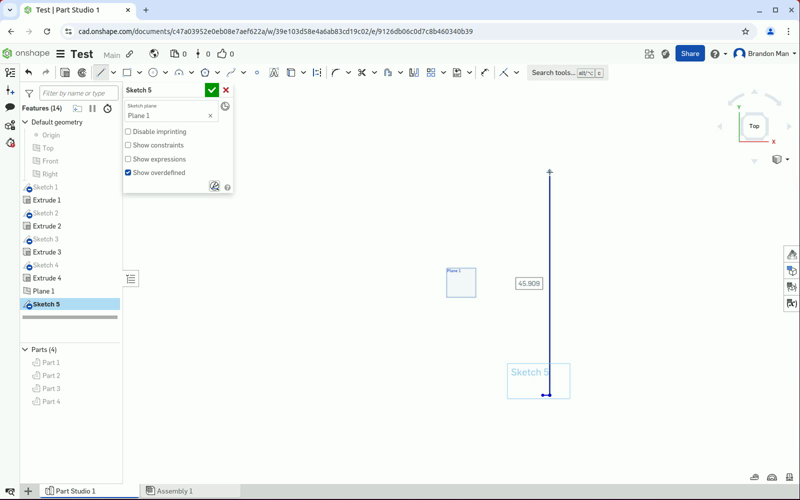
mouse_move(579, 171)
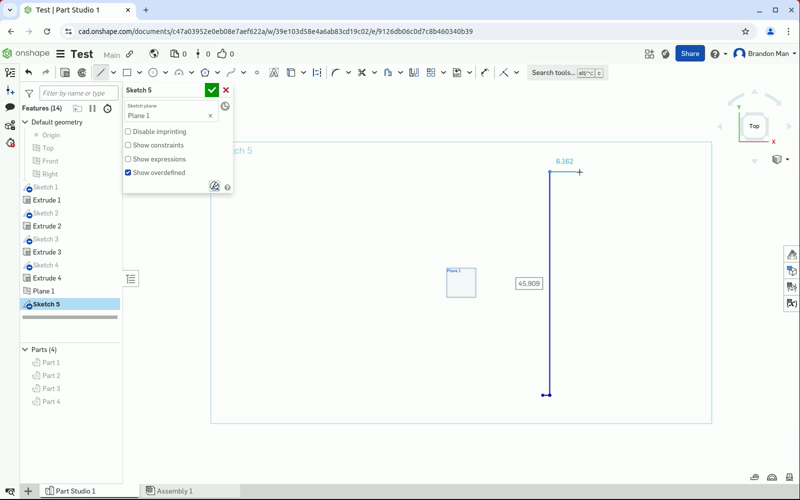
mouse_move(542, 171)
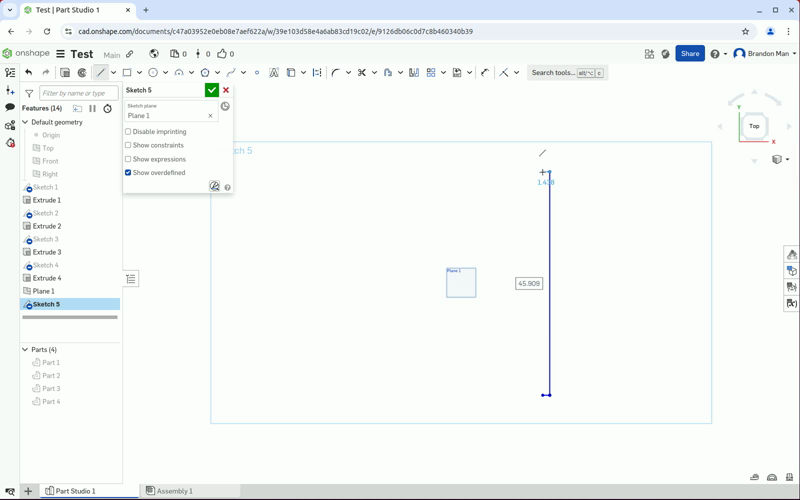
scroll(6)
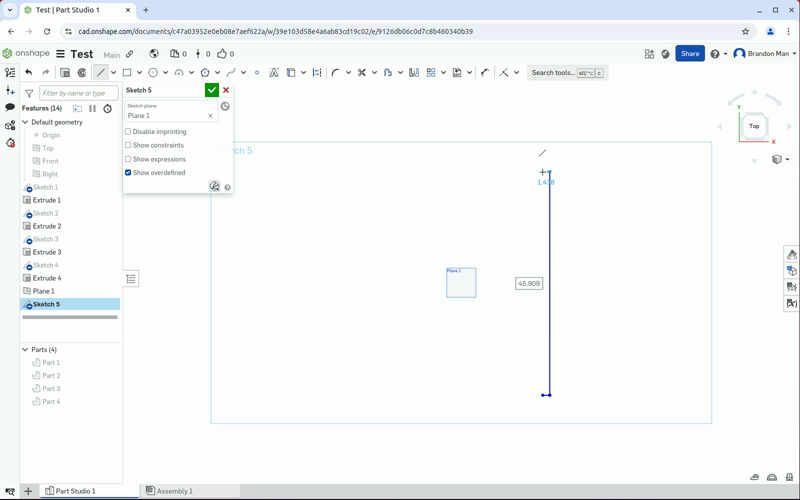
scroll(6)
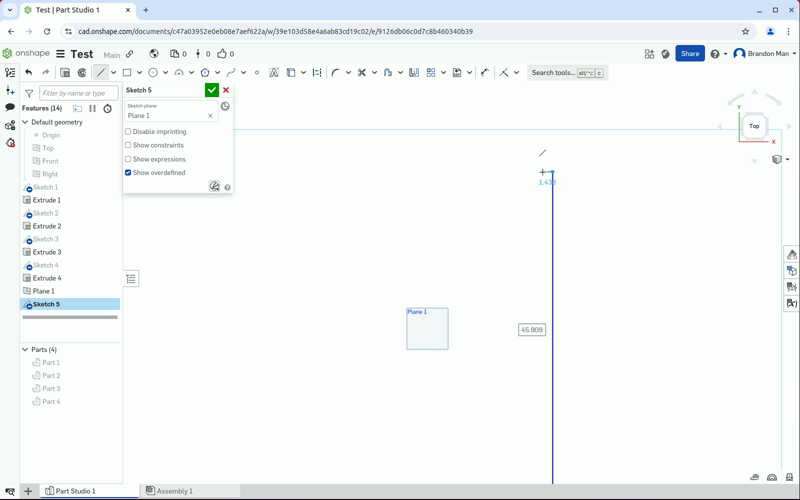
scroll(6)
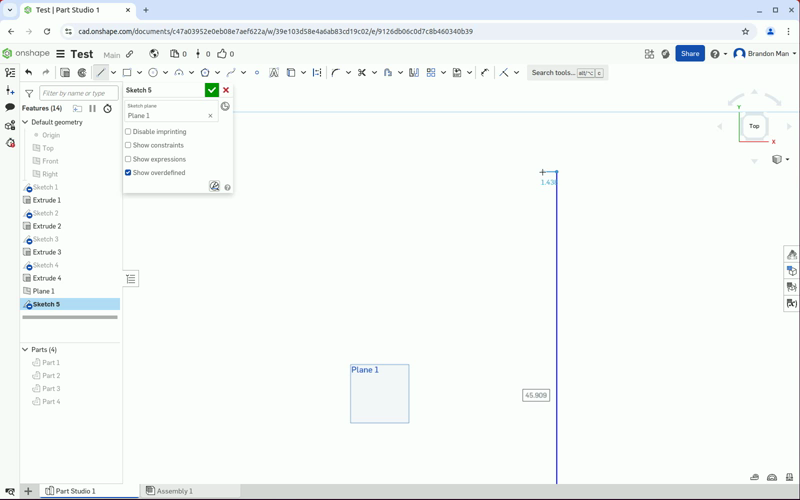
scroll(6)
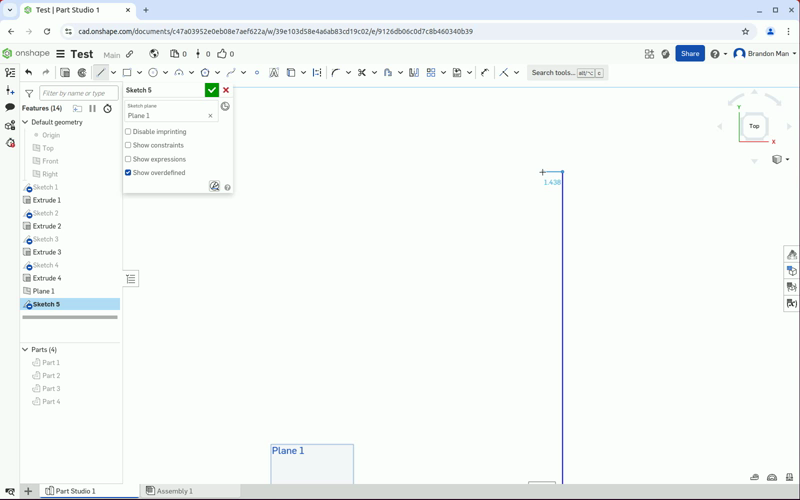
scroll(6)
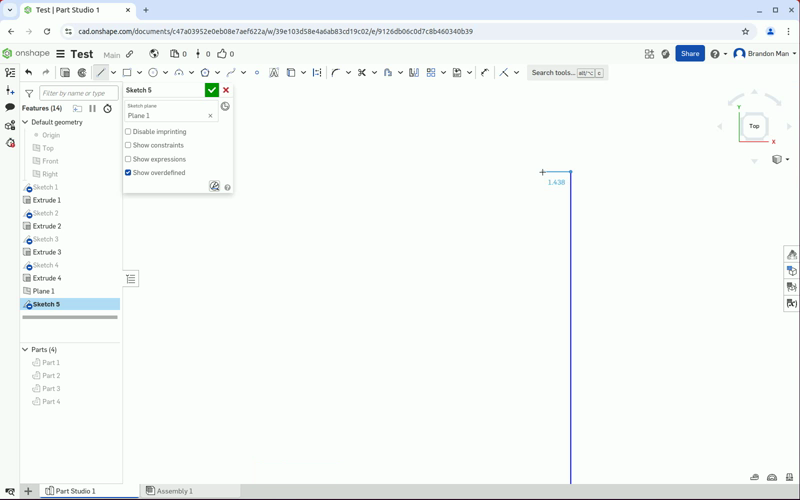
scroll(6)
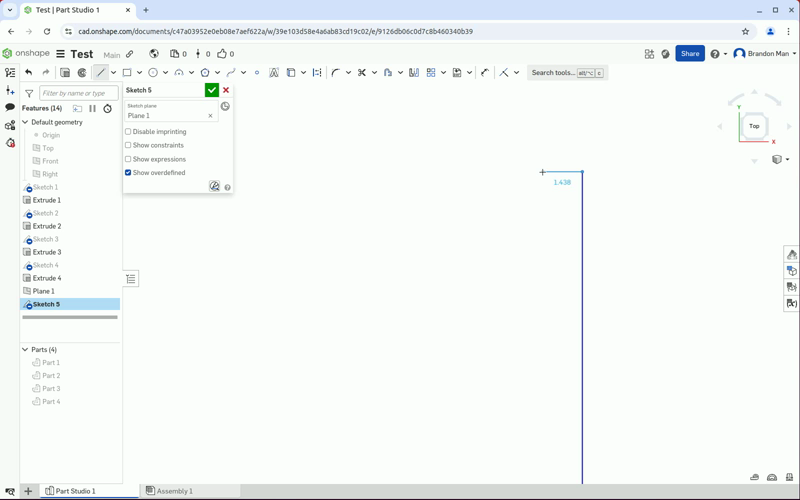
scroll(6)
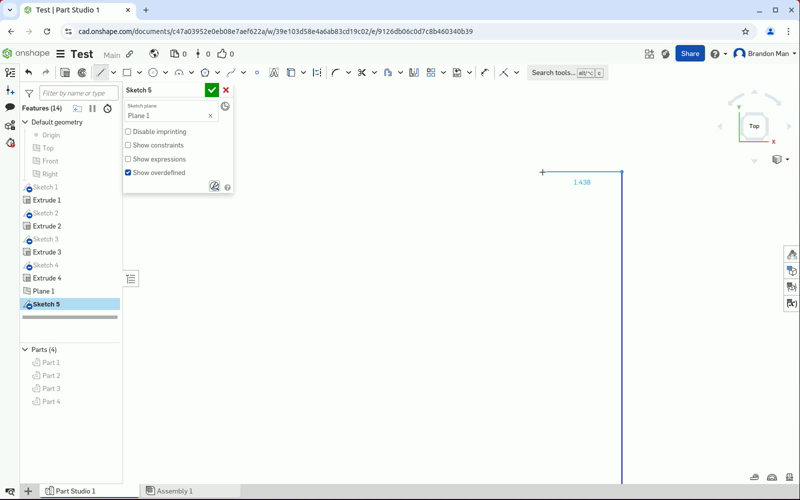
click(542, 171)
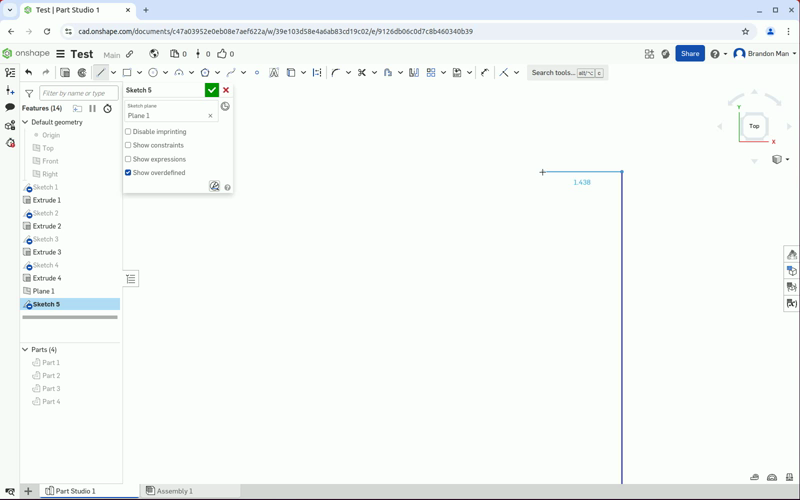
scroll(-6)
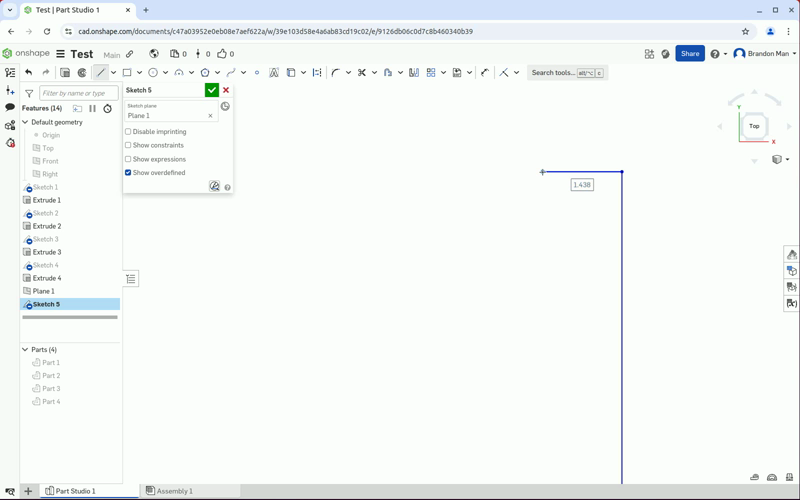
scroll(-6)
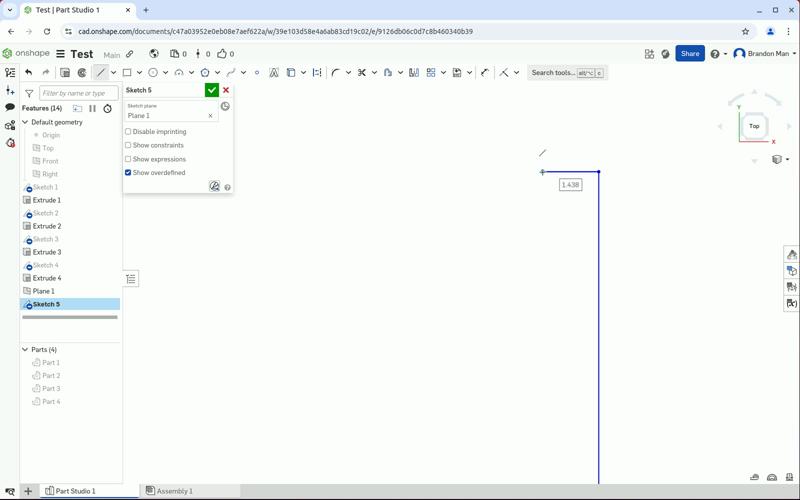
scroll(-6)
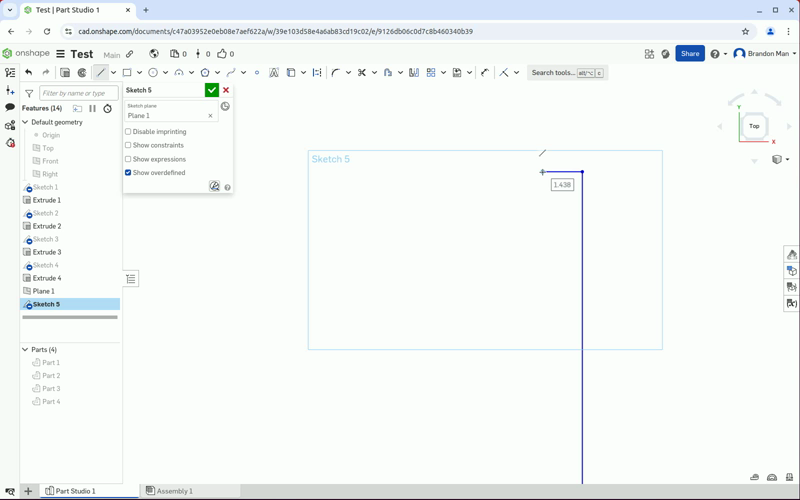
scroll(-6)
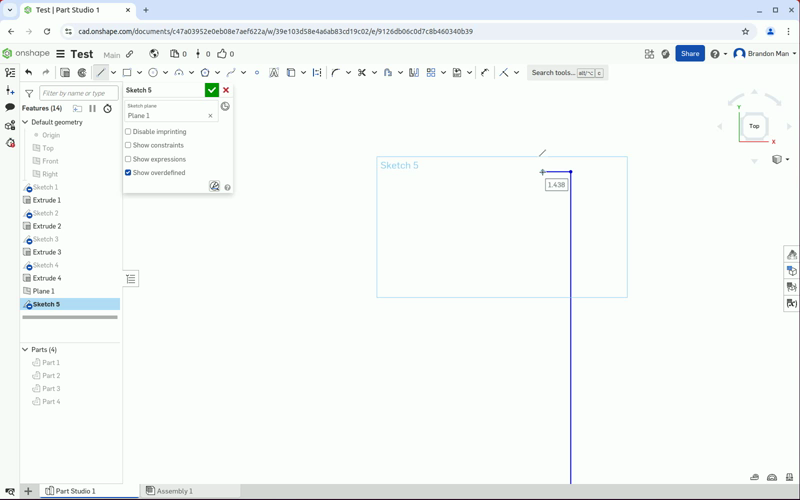
scroll(-6)
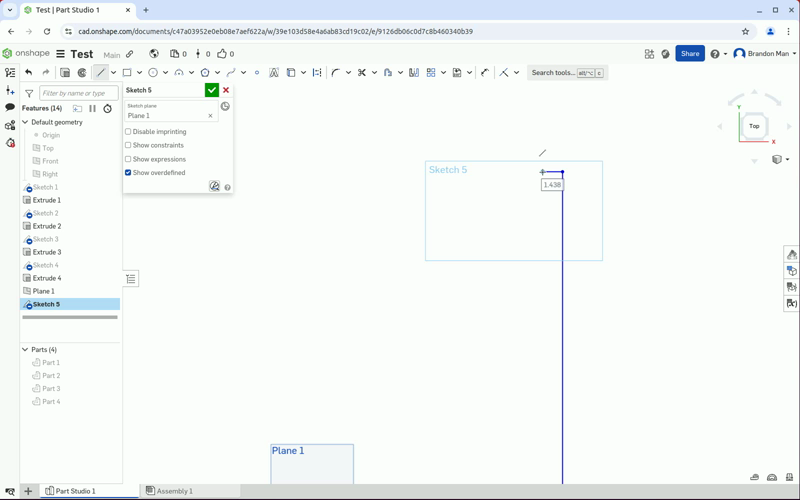
scroll(-6)
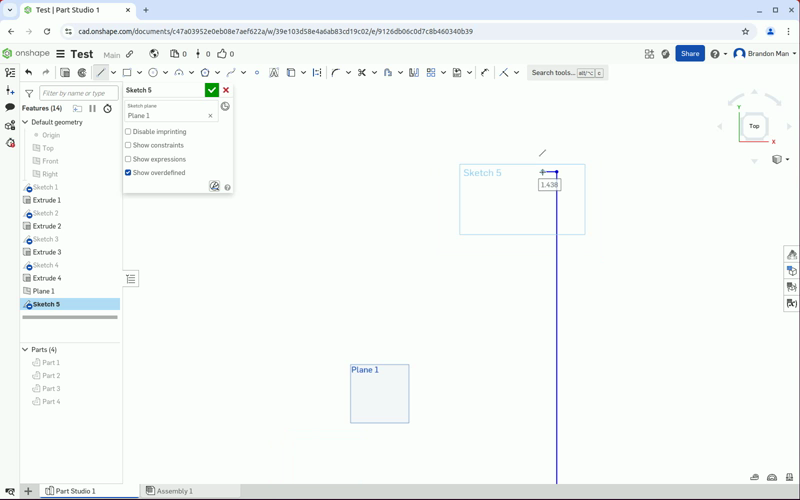
scroll(-6)
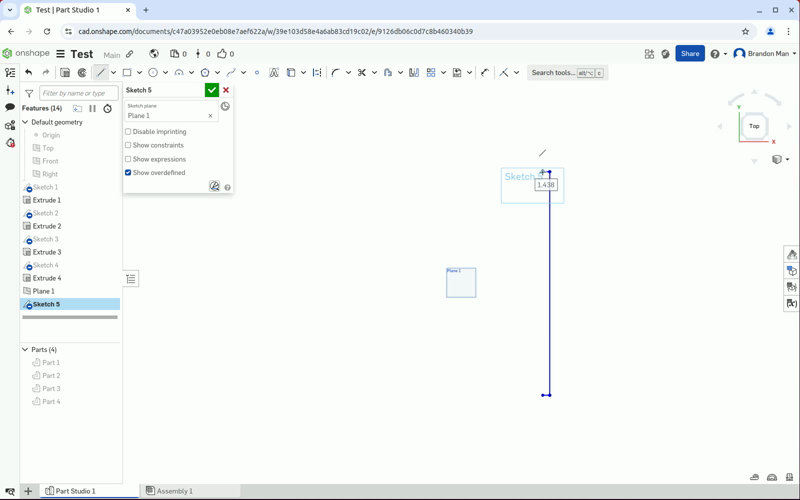
key_up(shift)
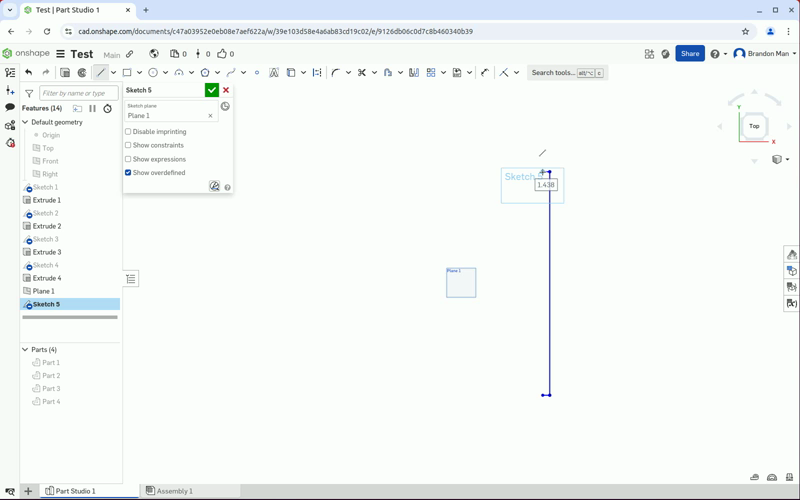
key_down(shift)
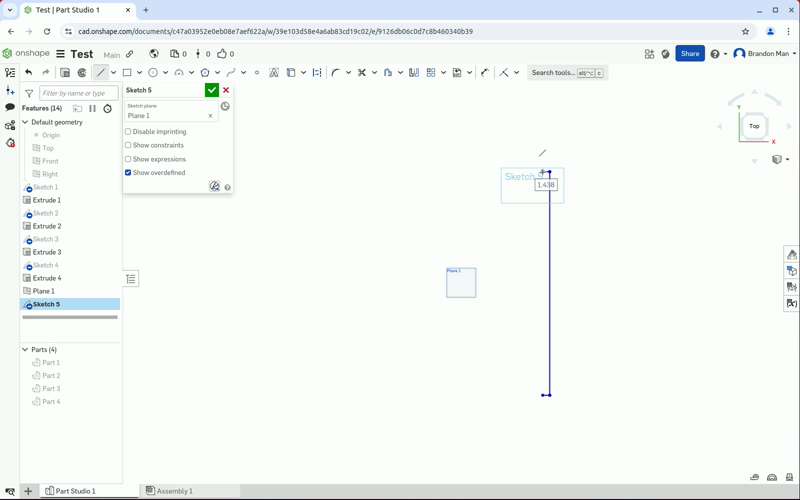
mouse_move(542, 395)
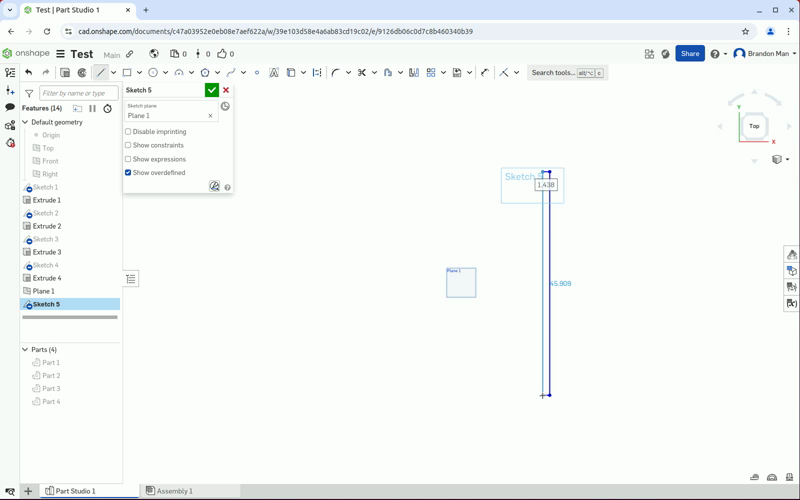
key_up(shift)
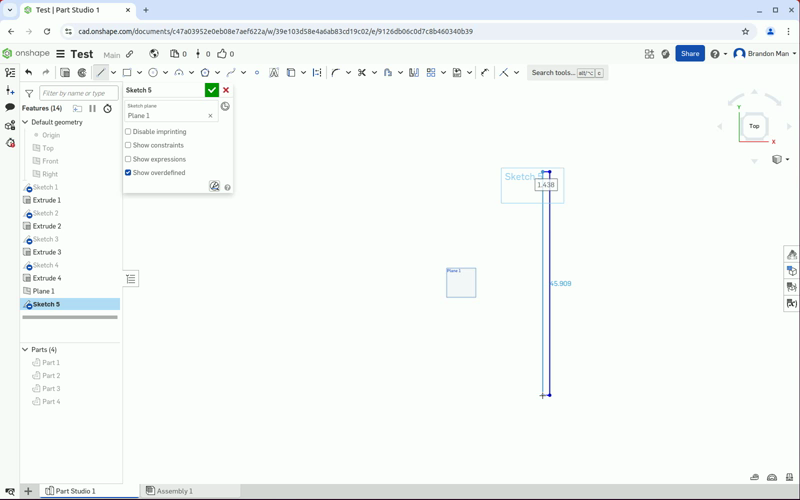
click(542, 395)
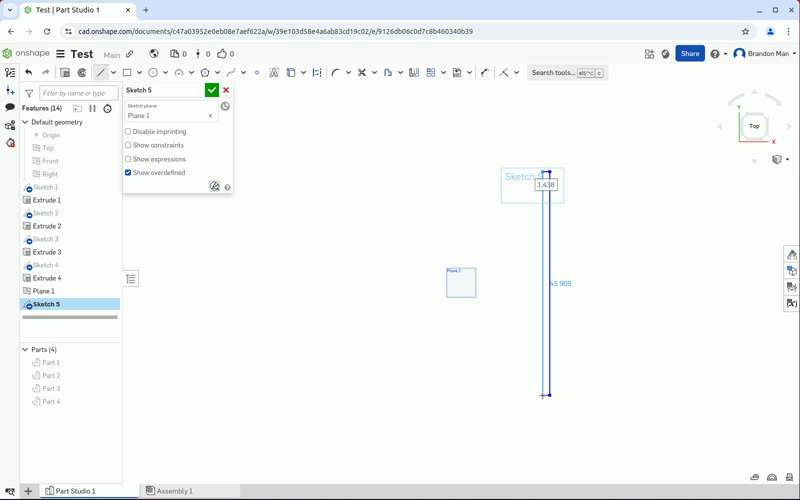
key(esc)
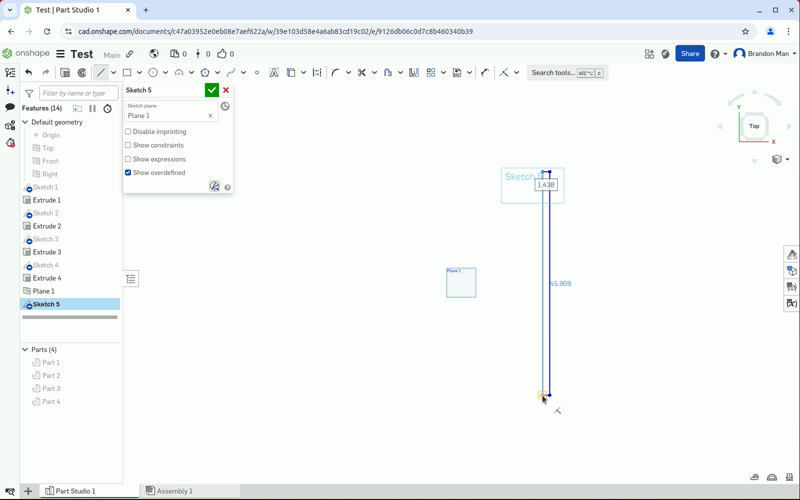
mouse_move(547, 172)
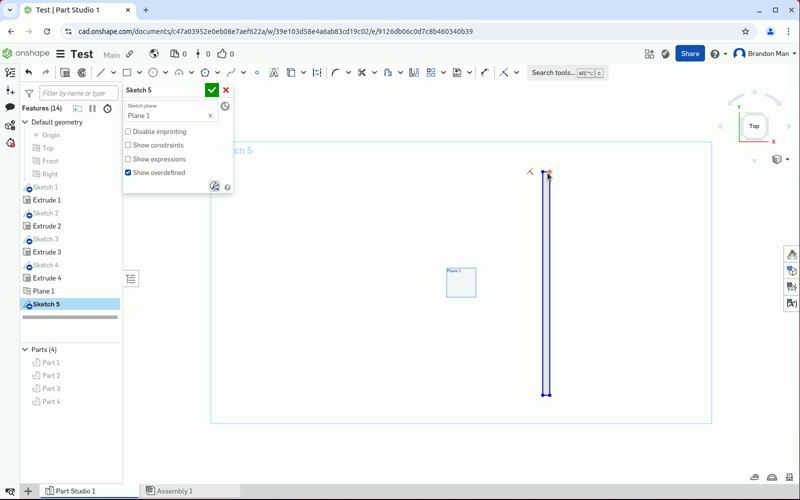
scroll(6)
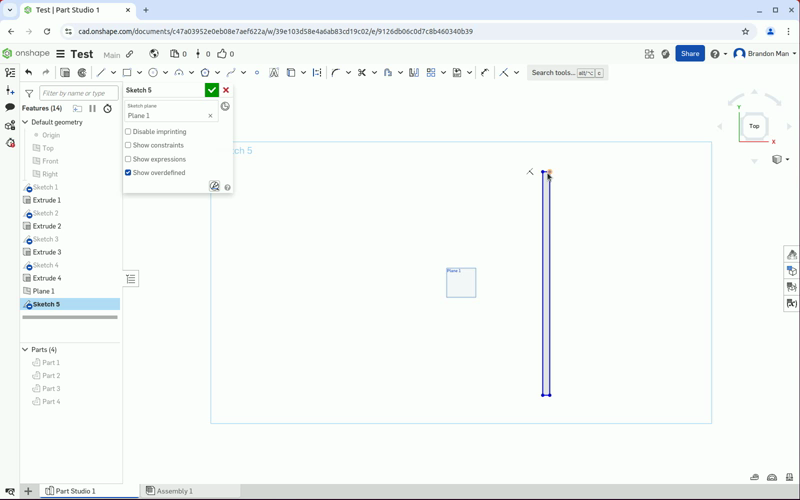
scroll(6)
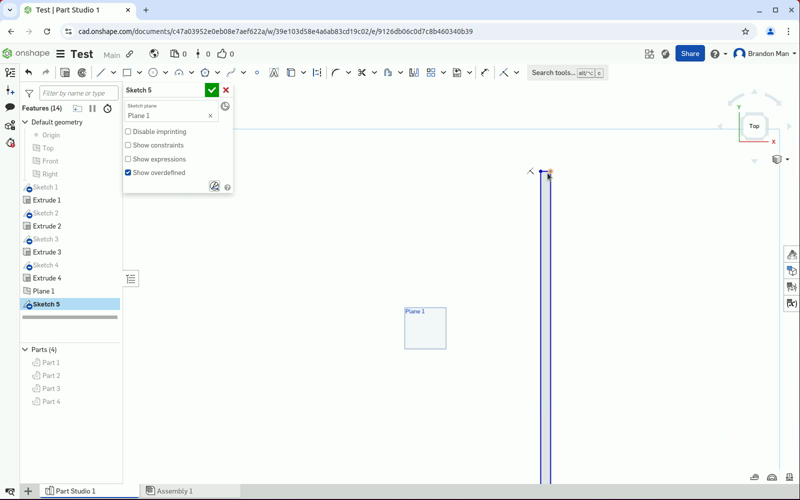
scroll(6)
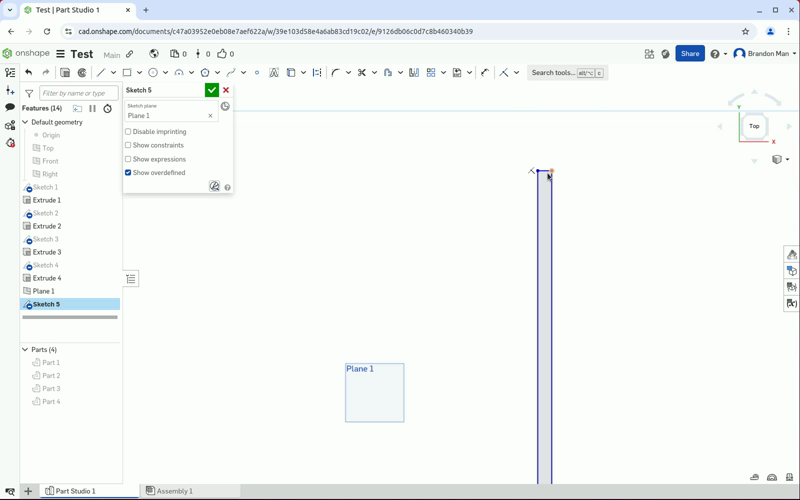
scroll(6)
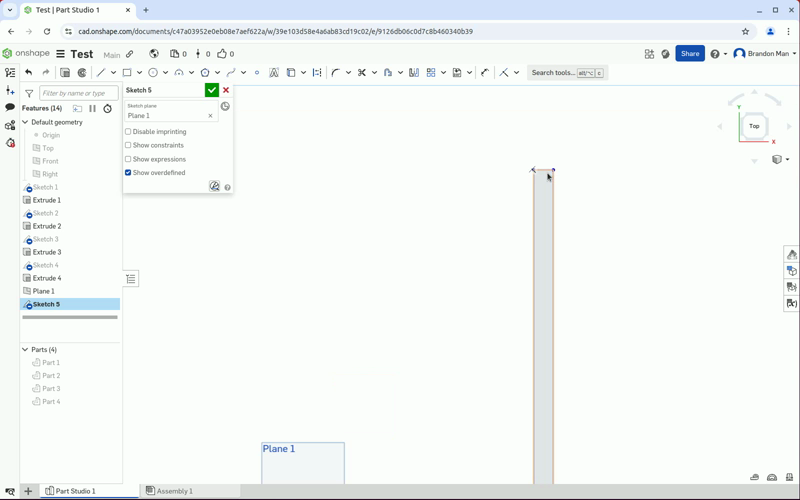
scroll(6)
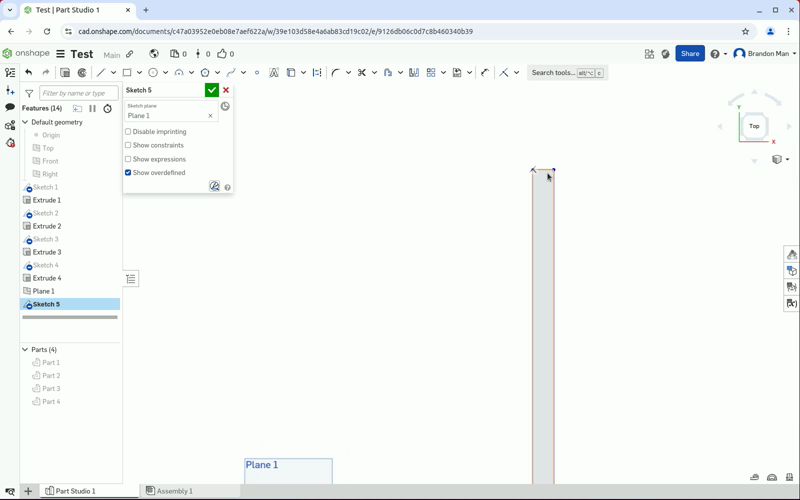
scroll(6)
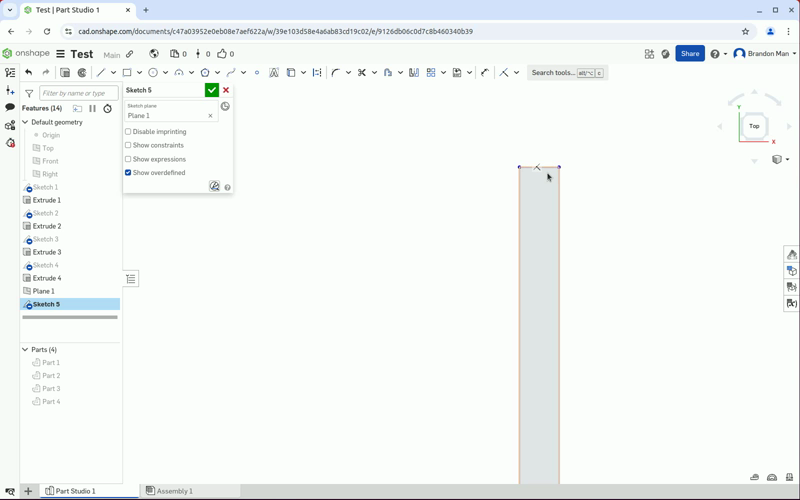
scroll(6)
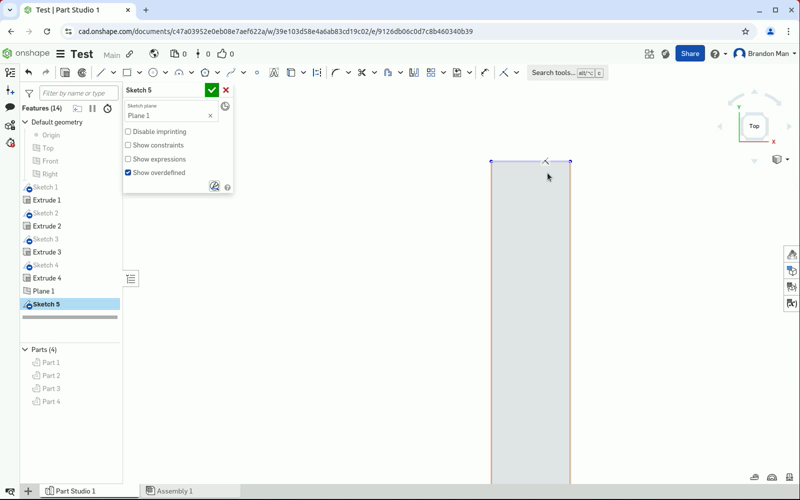
click(547, 172)
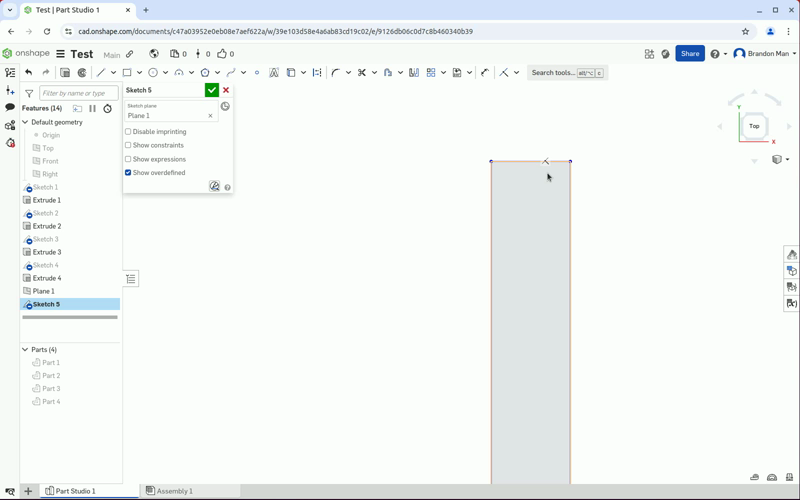
scroll(-6)
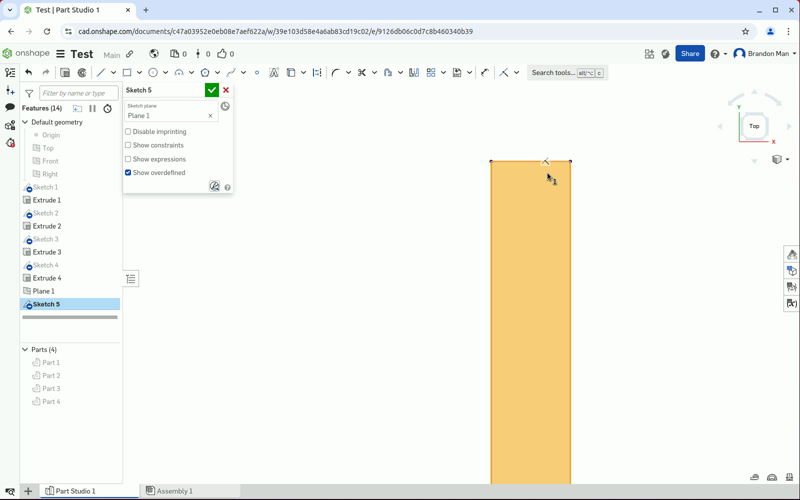
scroll(-6)
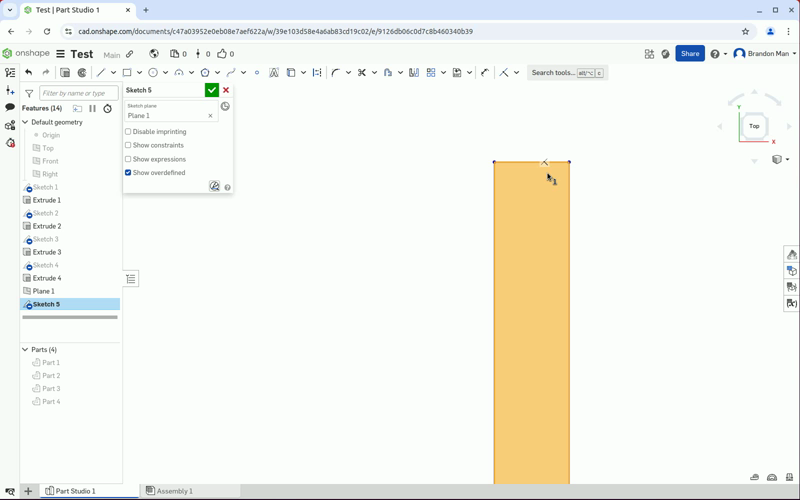
scroll(-6)
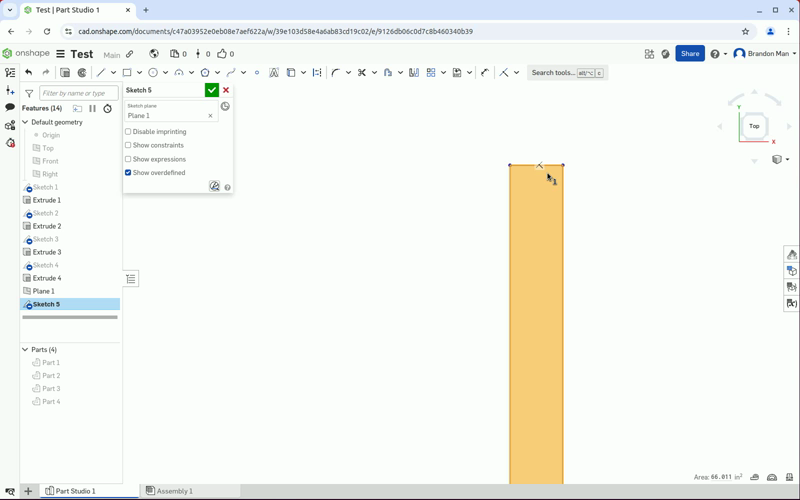
scroll(-6)
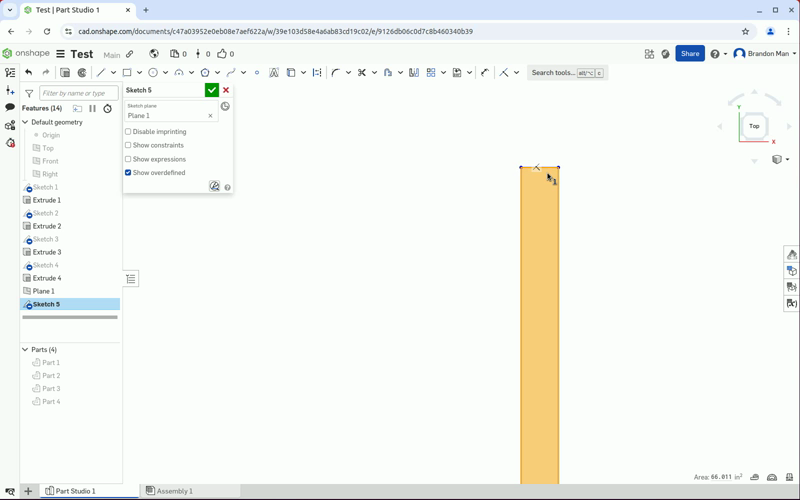
scroll(-6)
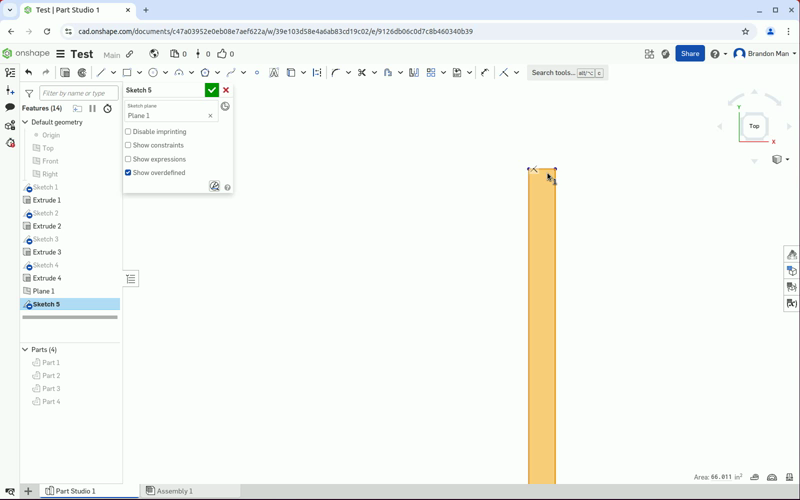
scroll(-6)
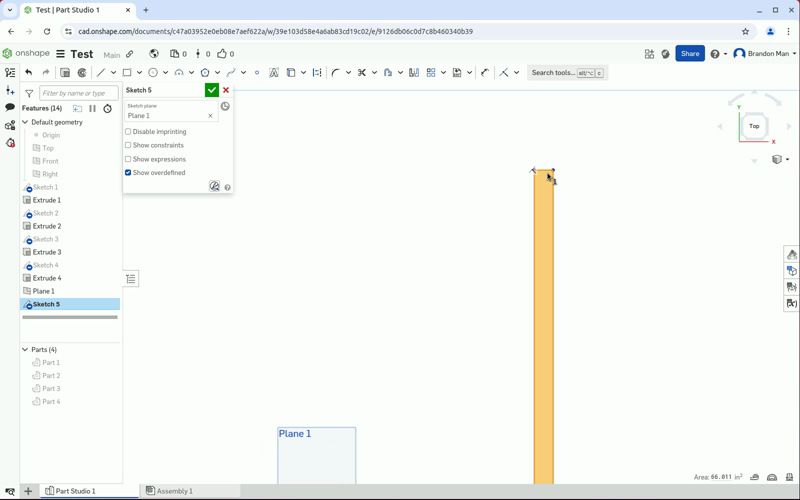
scroll(-6)
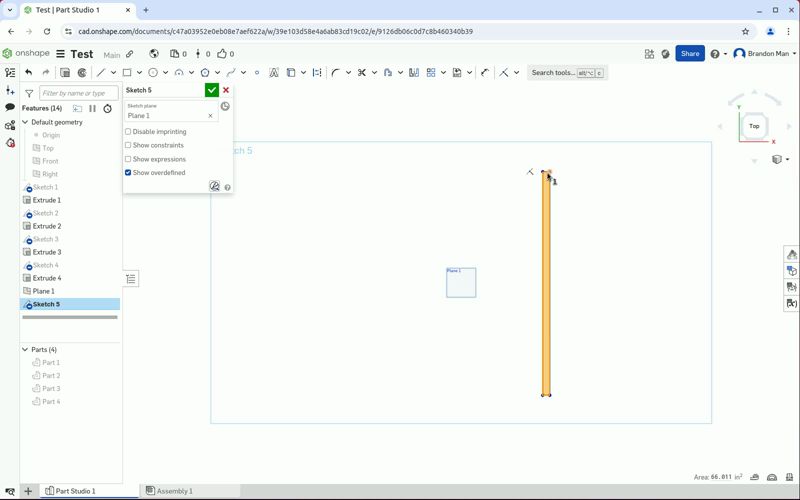
mouse_move(73, 352)
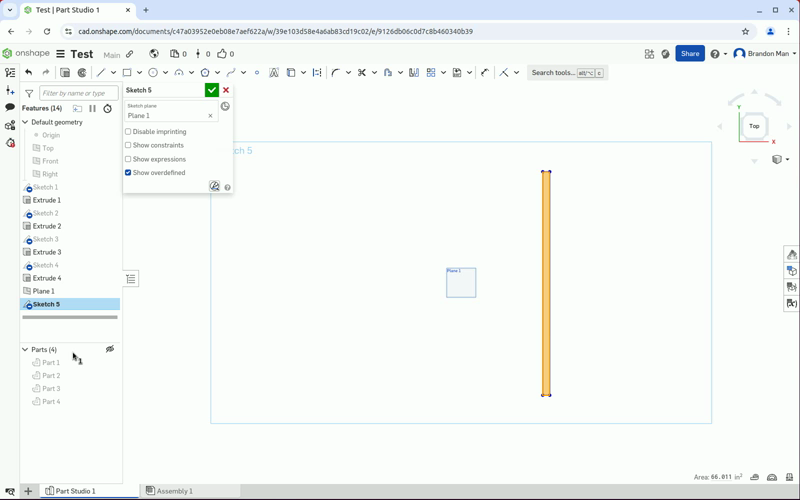
key(shift+y)
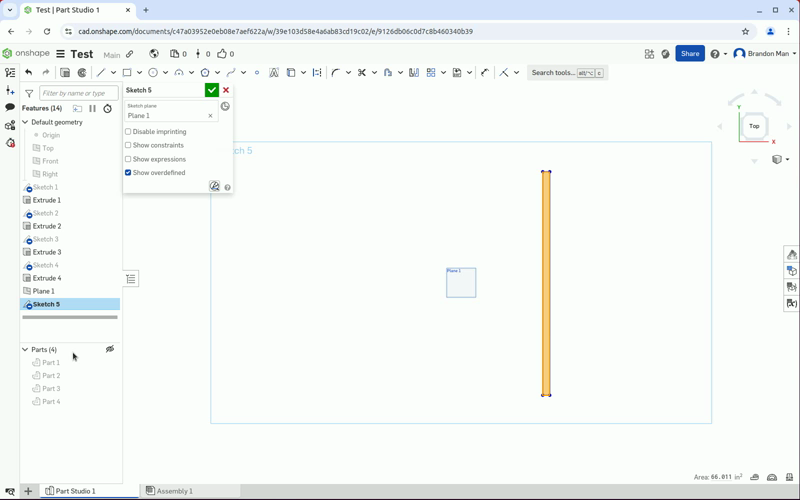
key(shift+e)
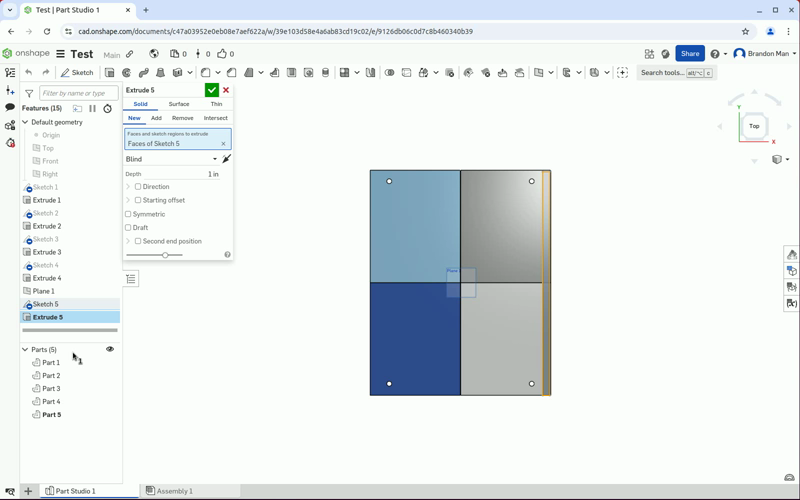
mouse_move(143, 106)
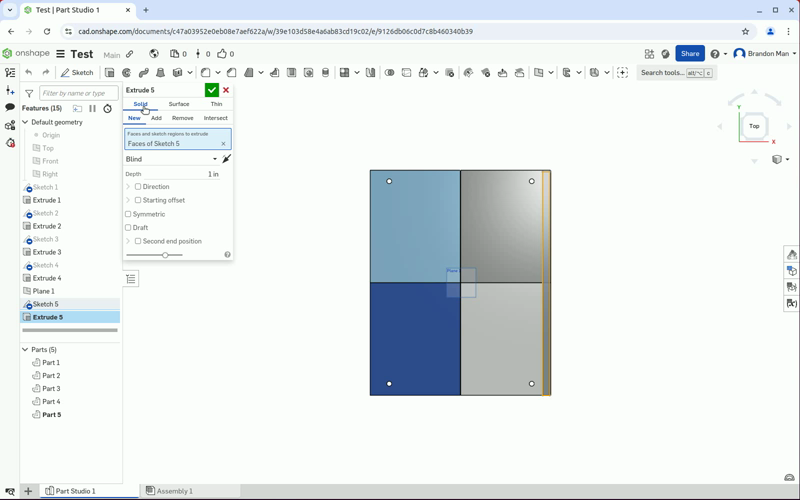
click(143, 106)
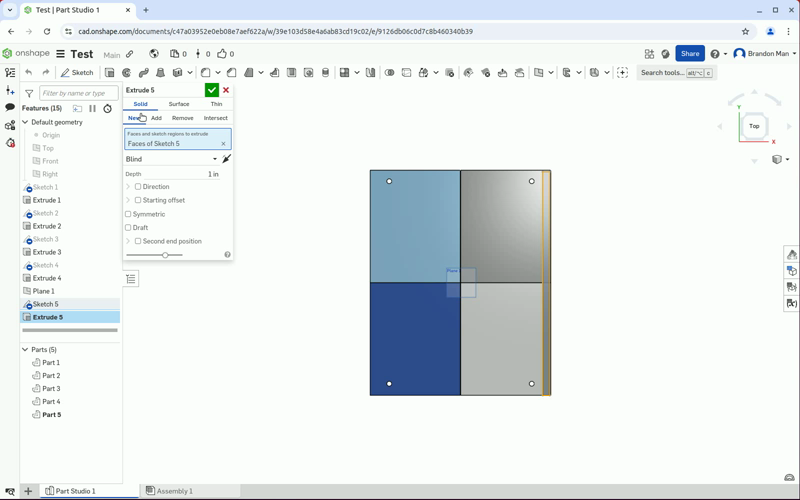
mouse_move(137, 120)
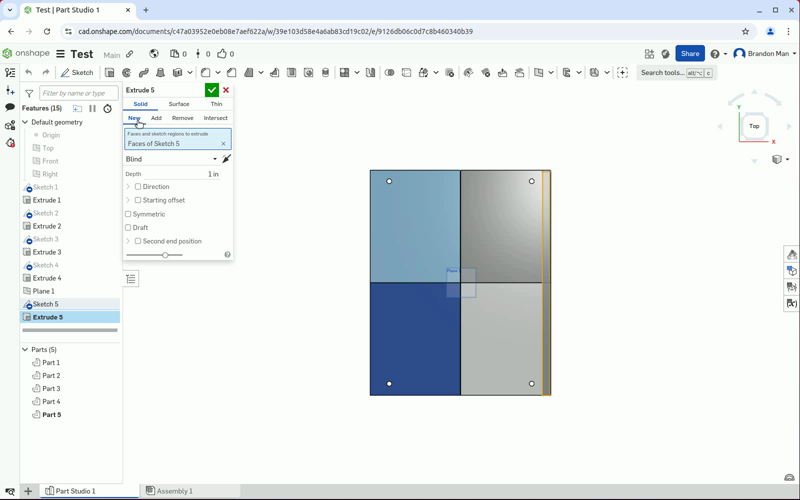
click(137, 120)
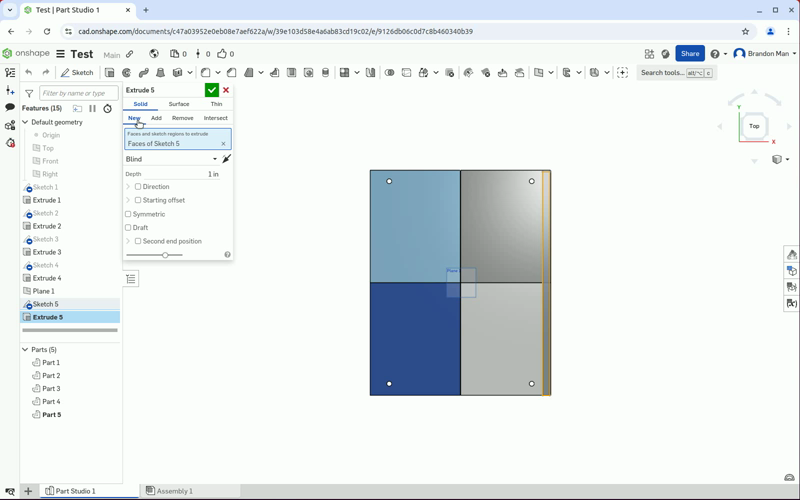
key(tab, 4)
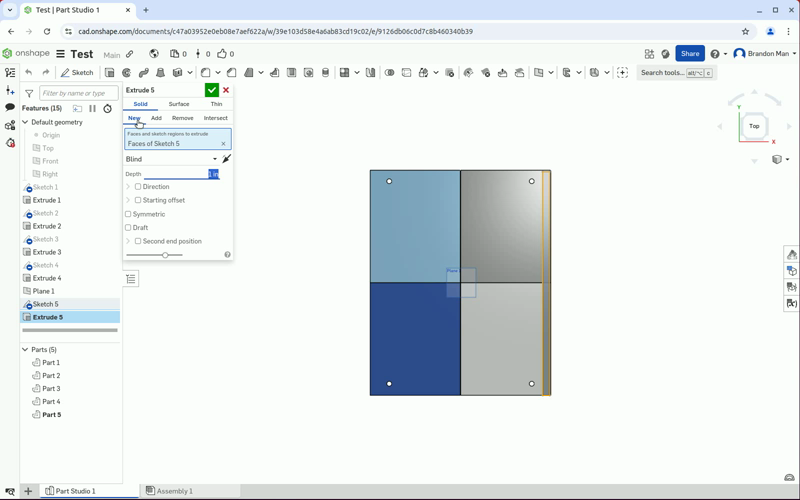
text(15.405)
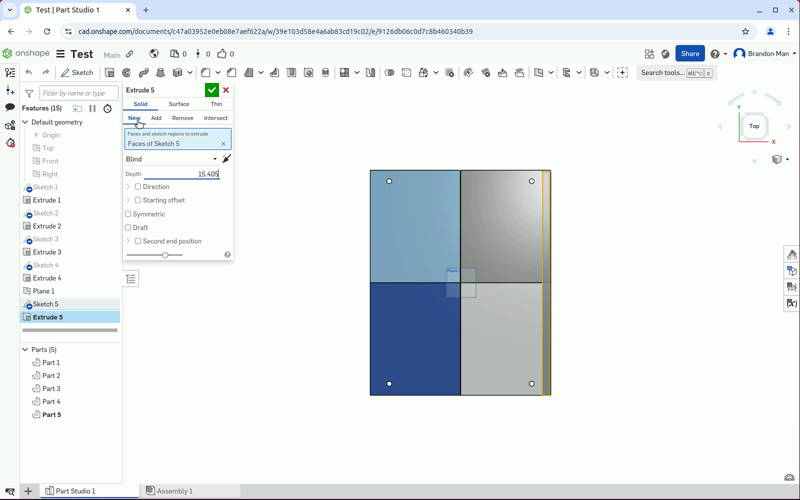
key(enter)
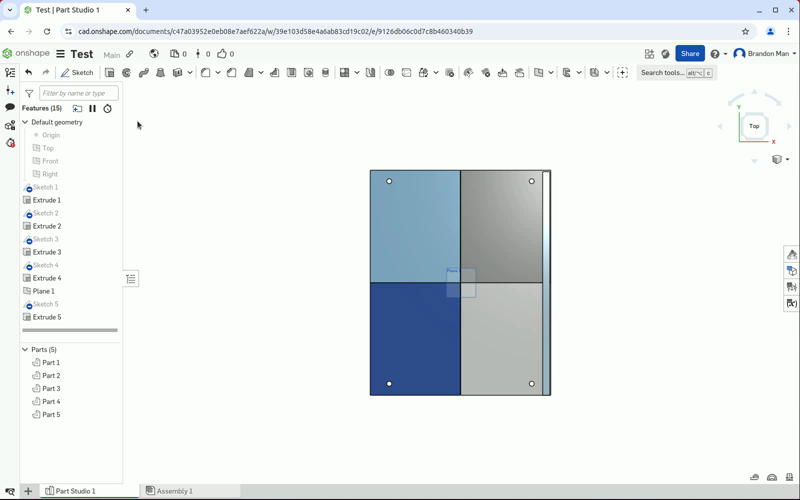
key(shift+h)
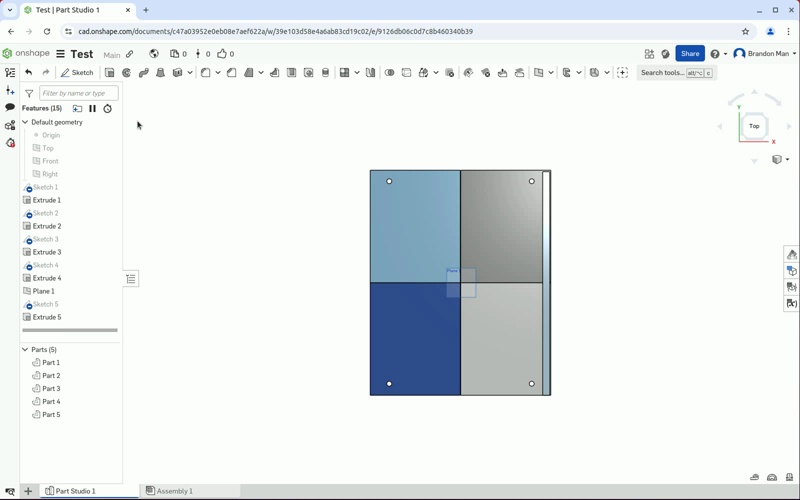
key(shift+h)
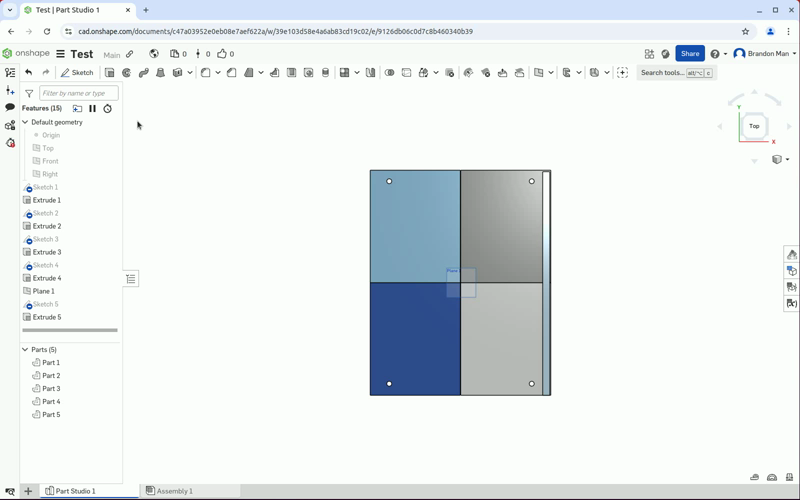
mouse_move(73, 189)
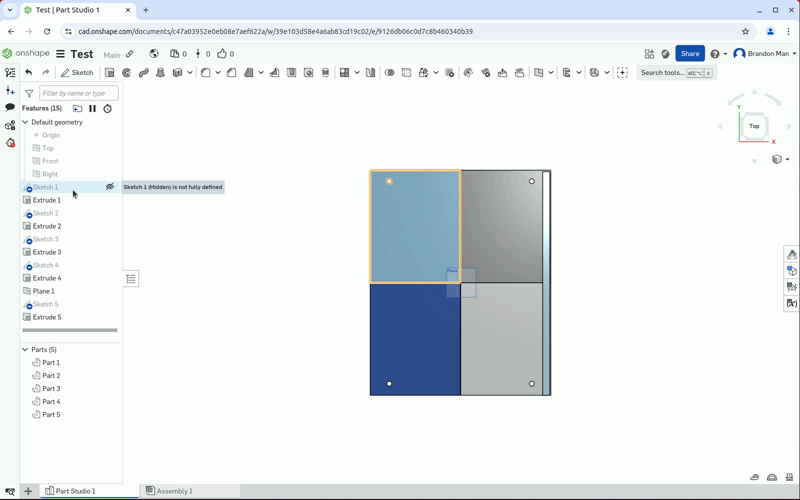
click(73, 189)
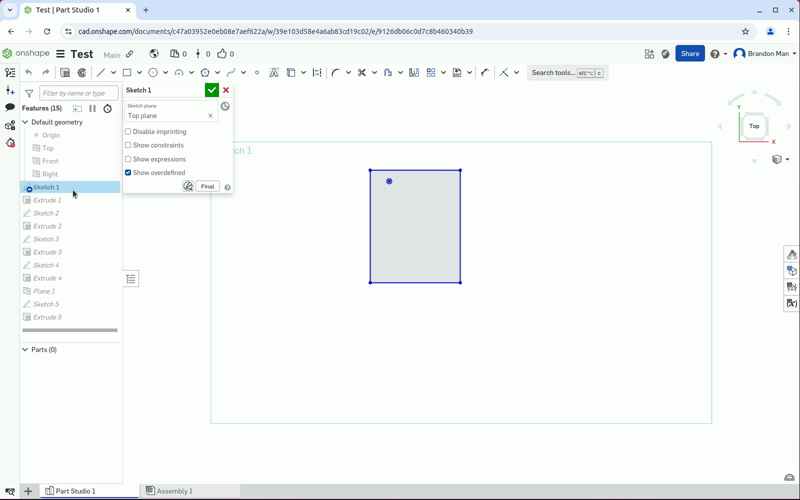
mouse_move(229, 92)
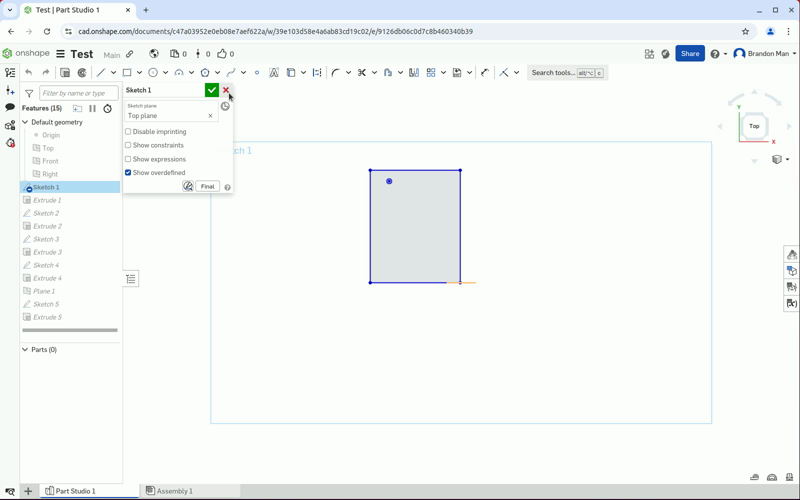
click(229, 92)
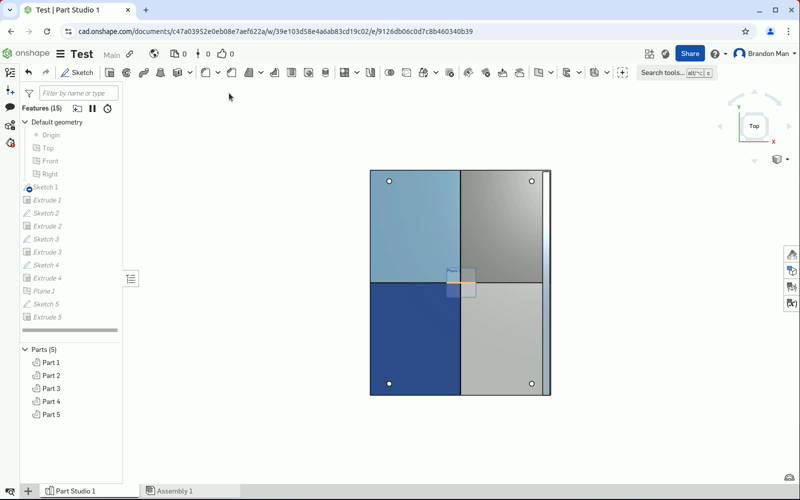
mouse_move(73, 352)
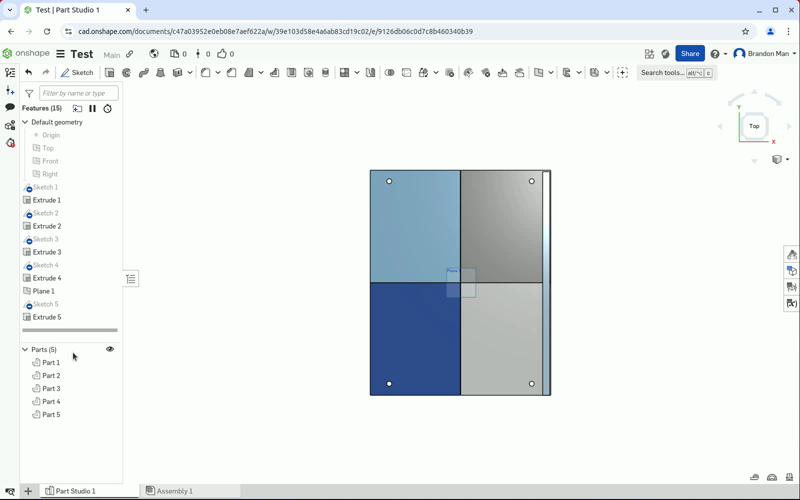
key(y)
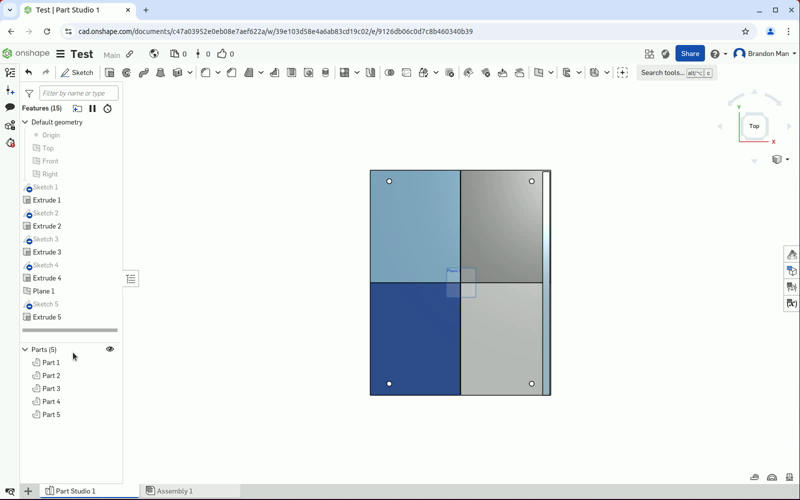
key(shift+p)
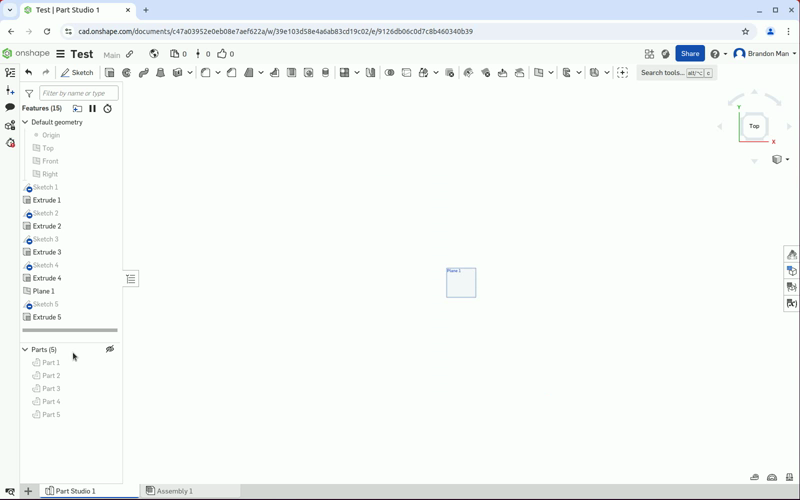
key(space)
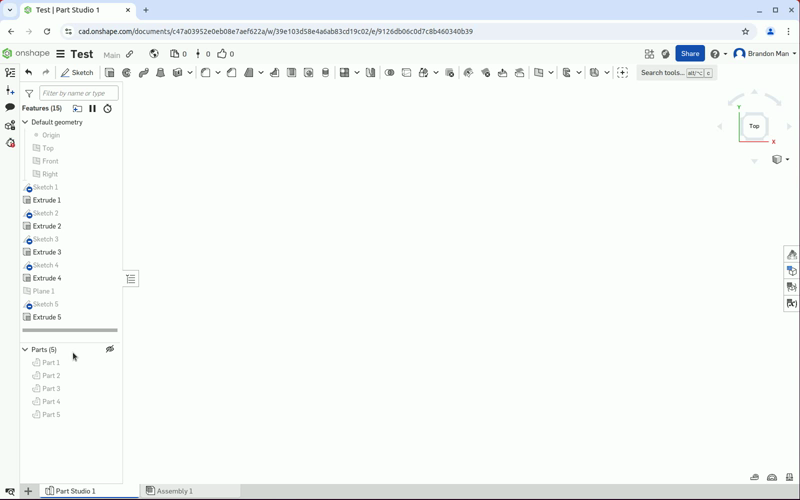
key_down(shift)
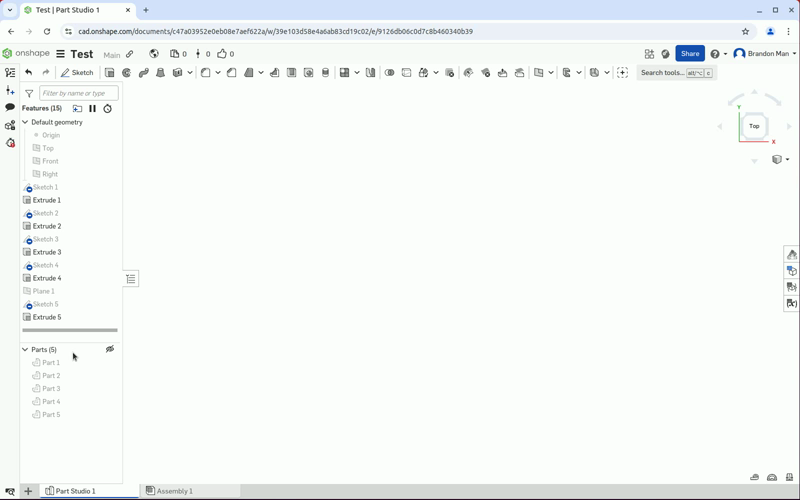
key(up)
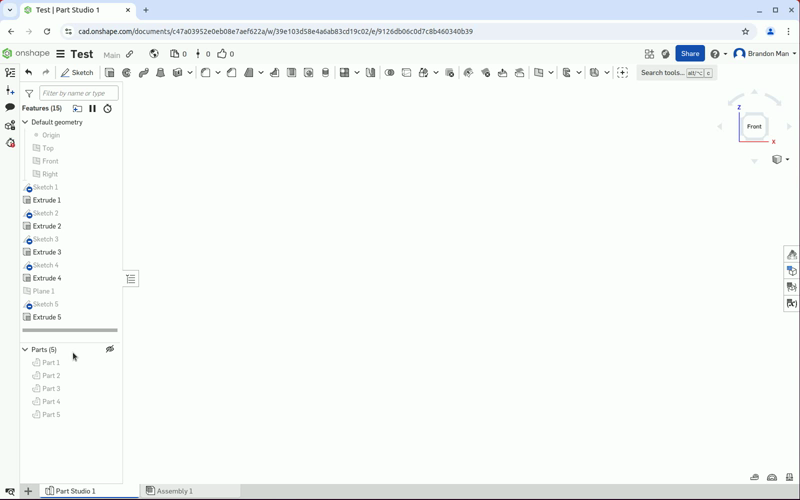
key_up(shift)
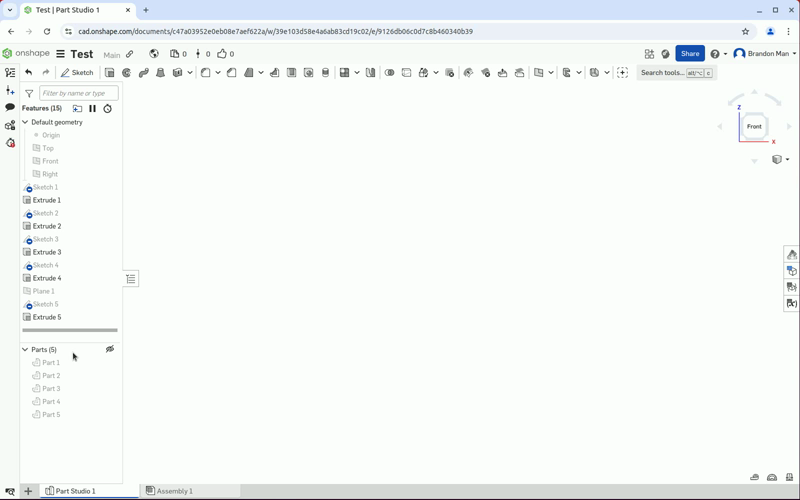
key(space)
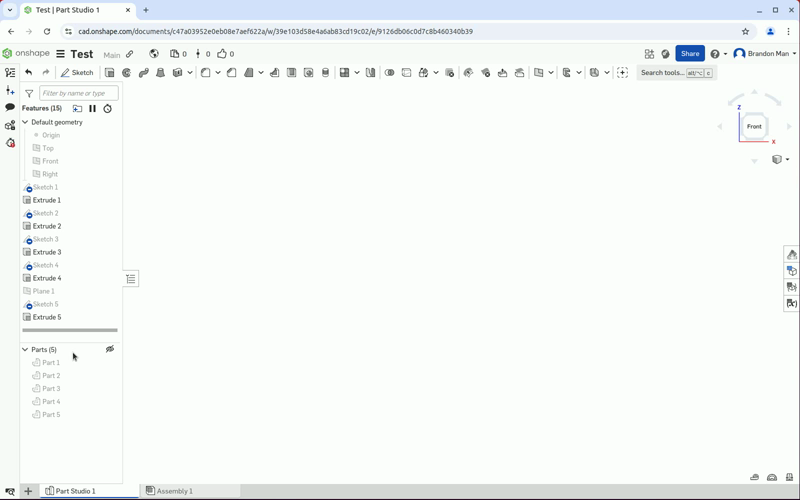
key_down(shift)
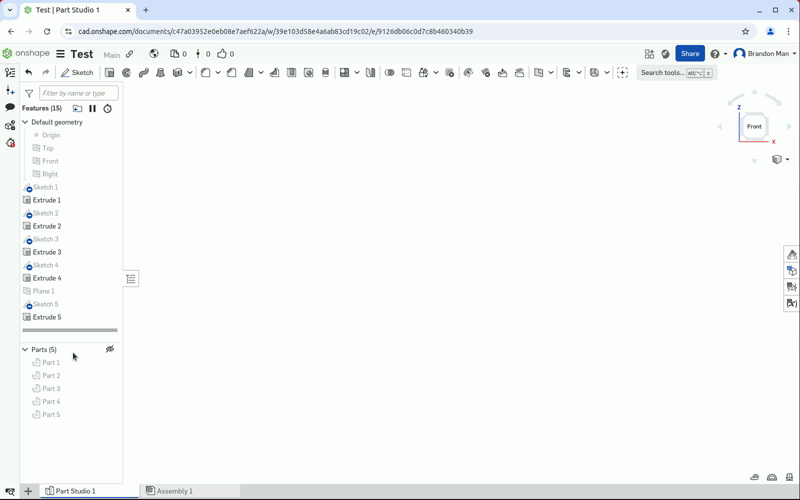
key(left)
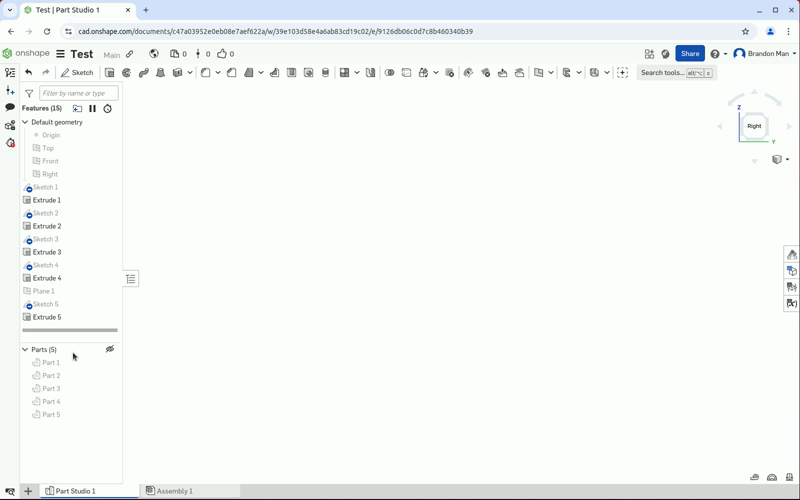
key_up(shift)
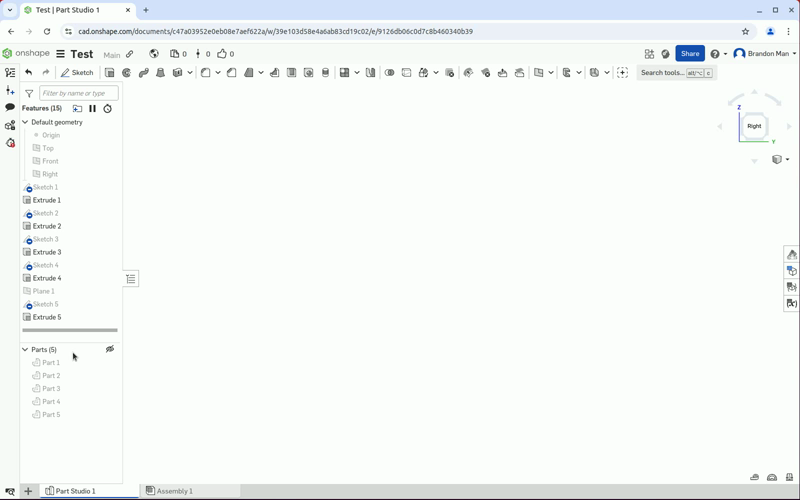
mouse_move(73, 352)
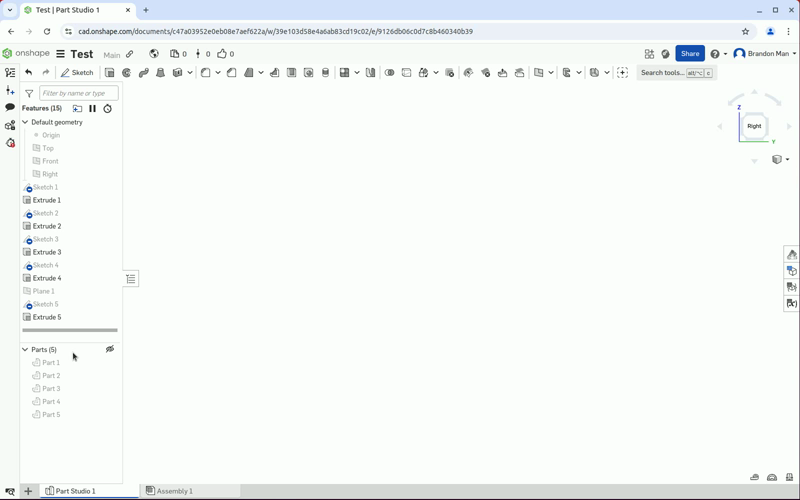
key(shift+y)
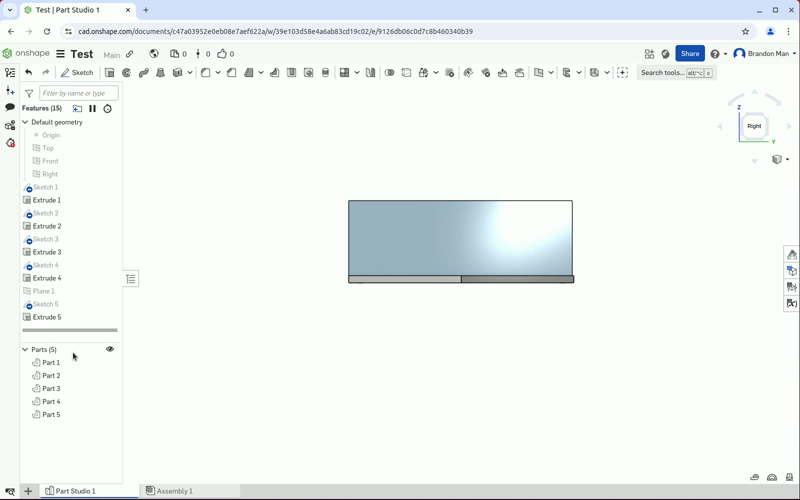
mouse_move(541, 75)
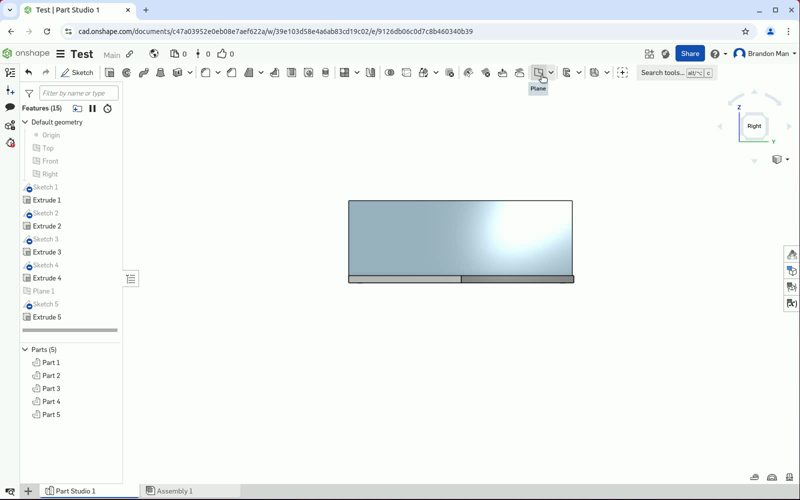
click(541, 75)
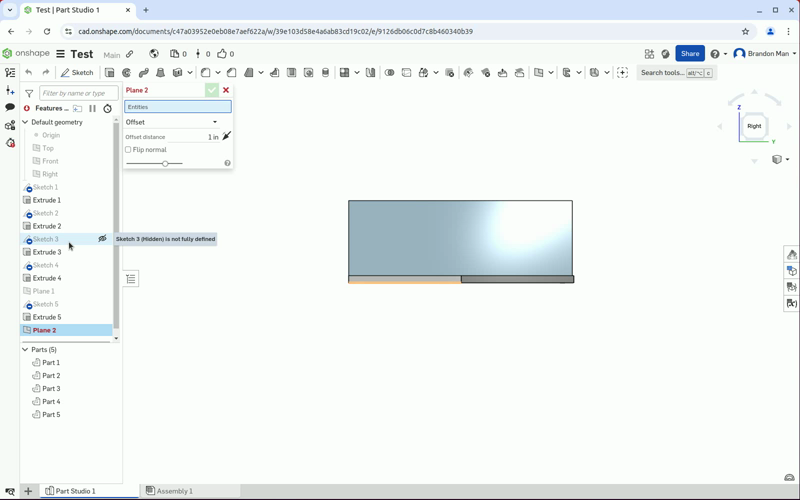
scroll(3)
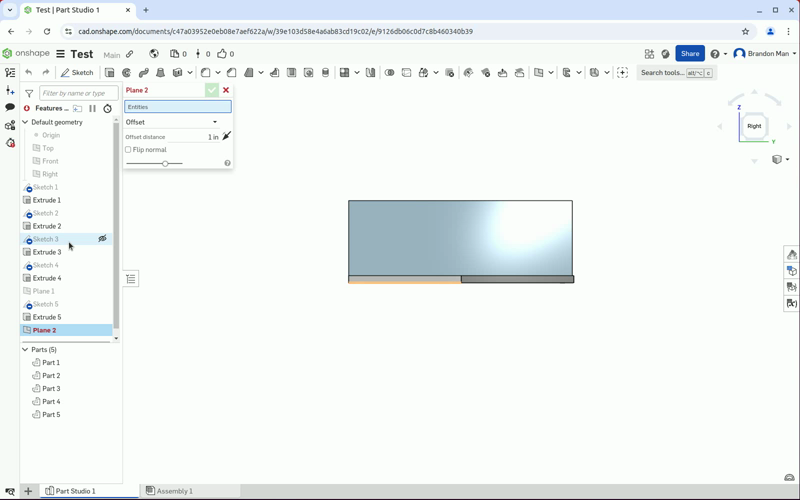
mouse_move(69, 176)
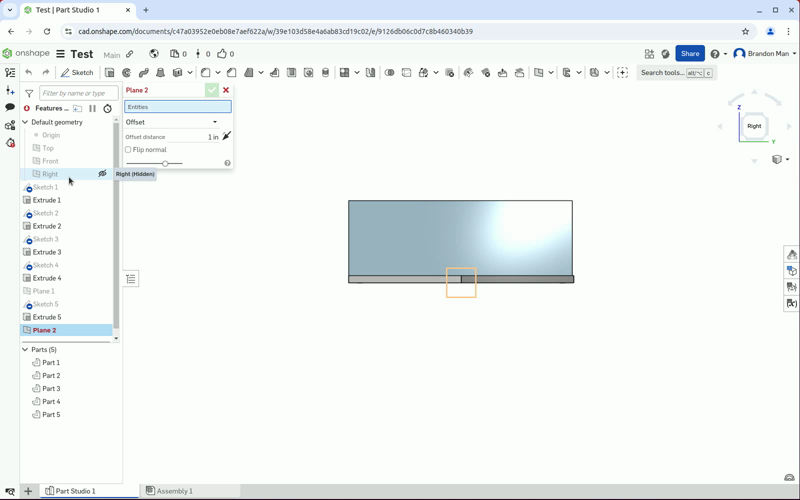
click(69, 176)
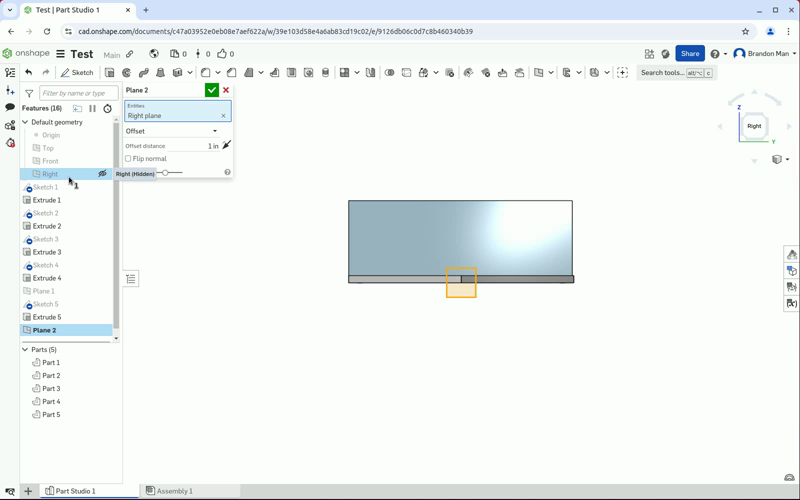
key(tab, 2)
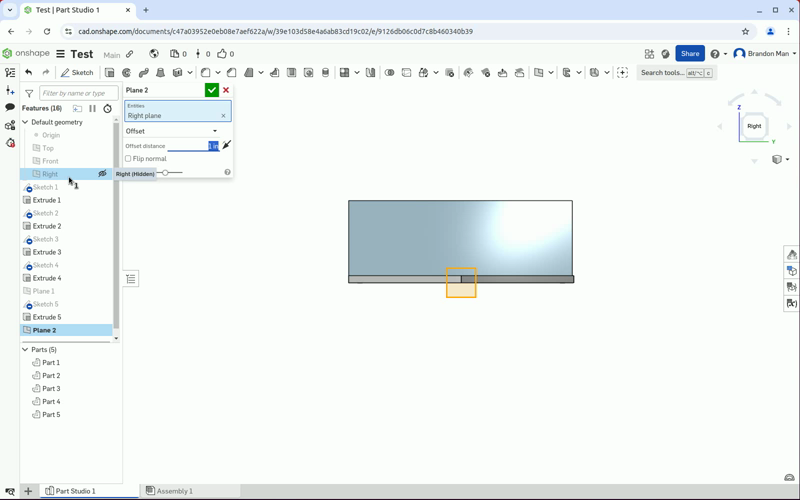
text(18.548)
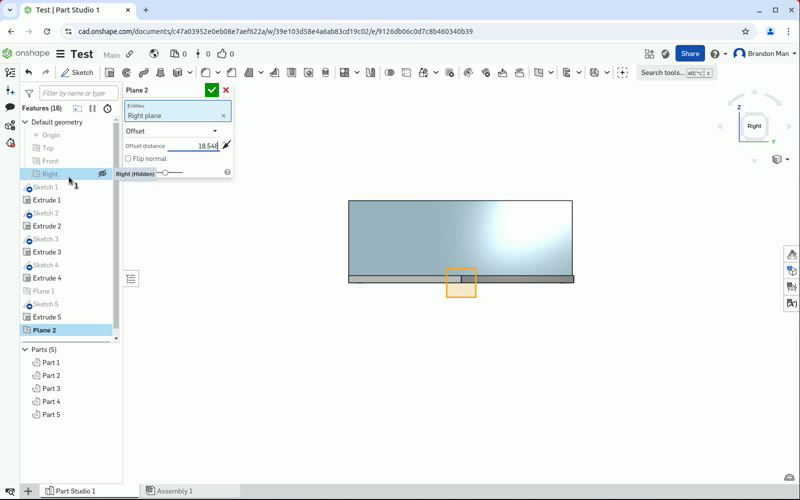
key(enter, 2)
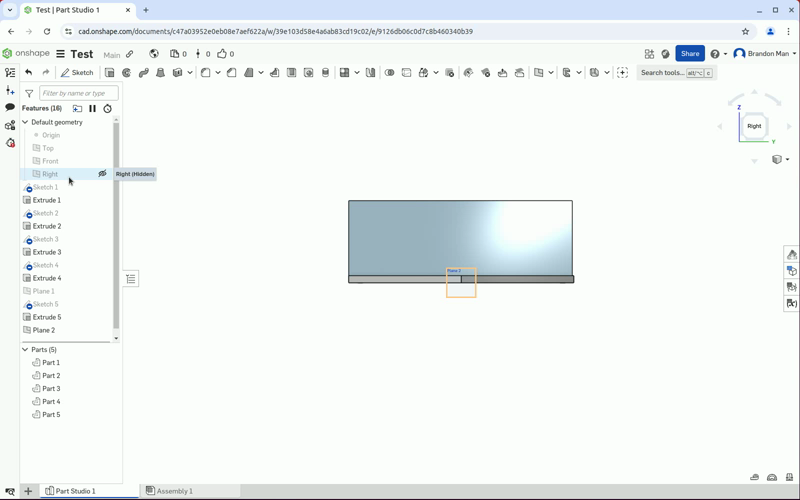
key(shift+s)
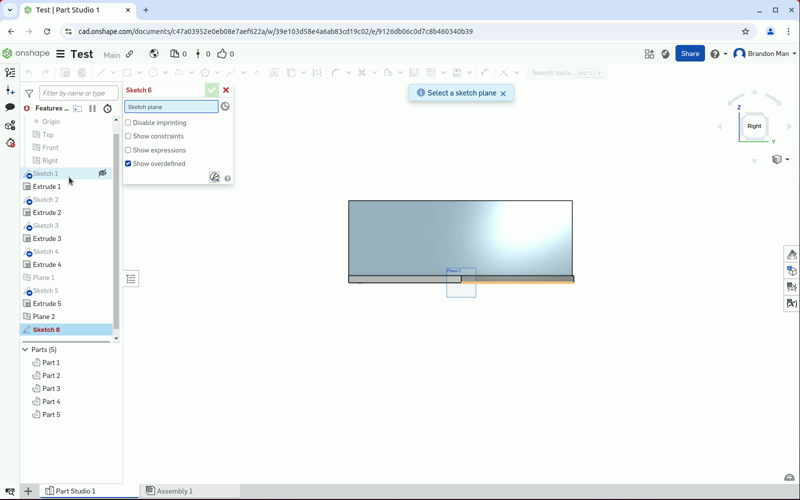
mouse_move(69, 319)
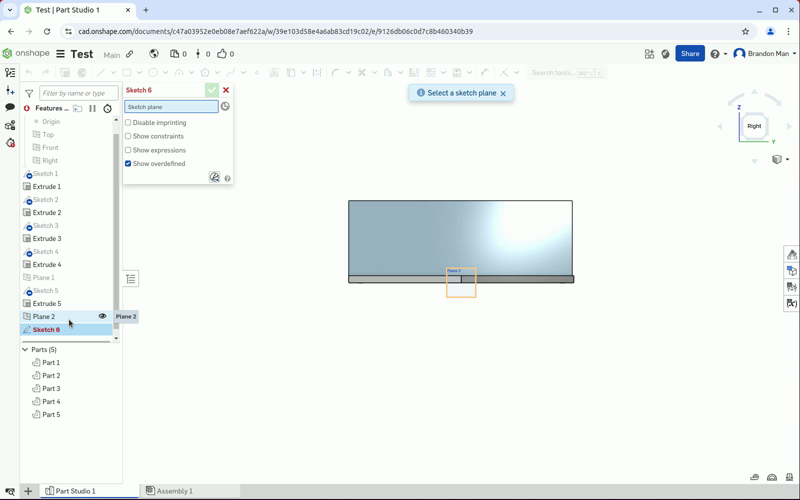
click(69, 319)
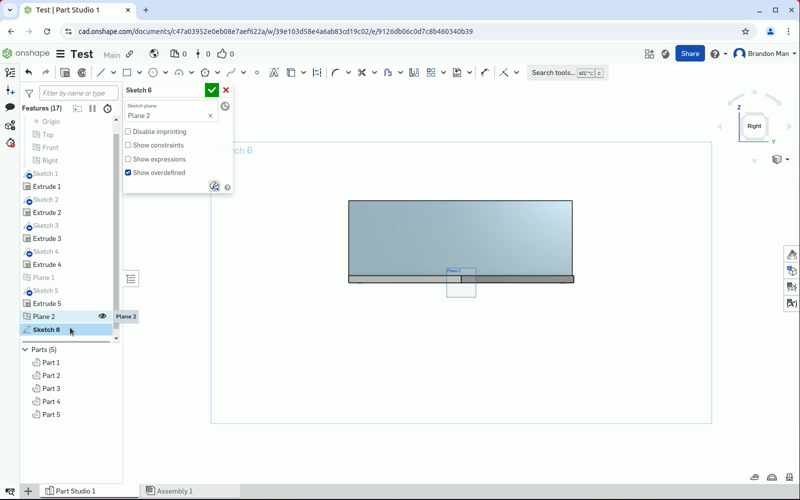
mouse_move(73, 352)
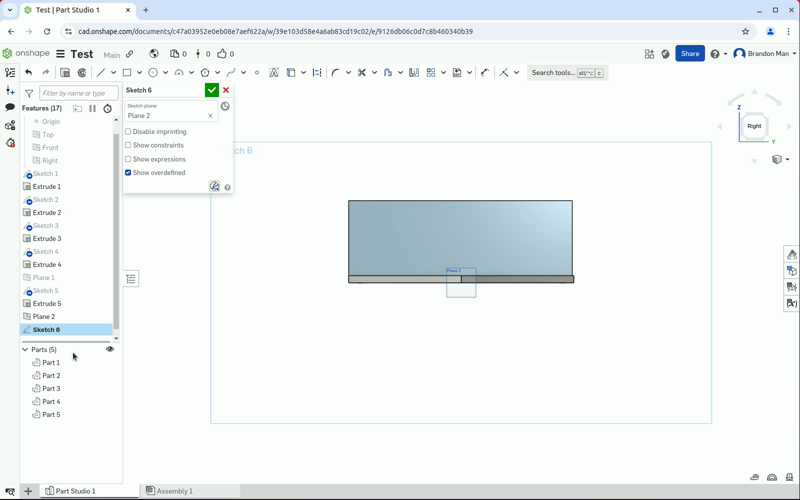
key(y)
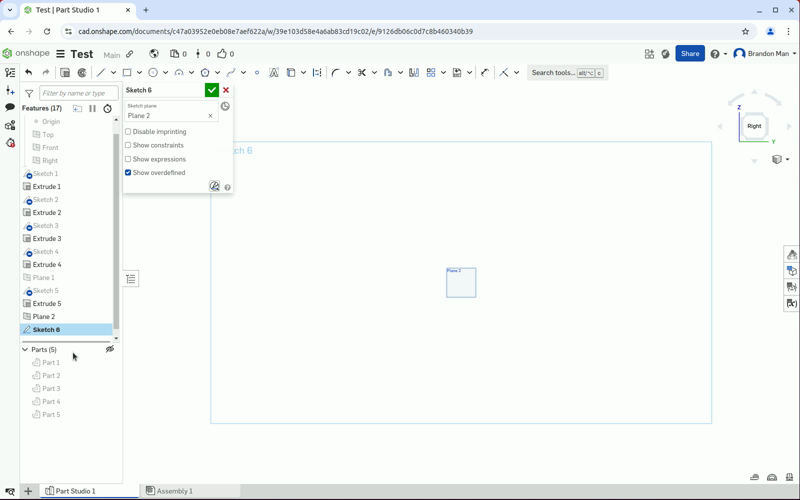
key(l)
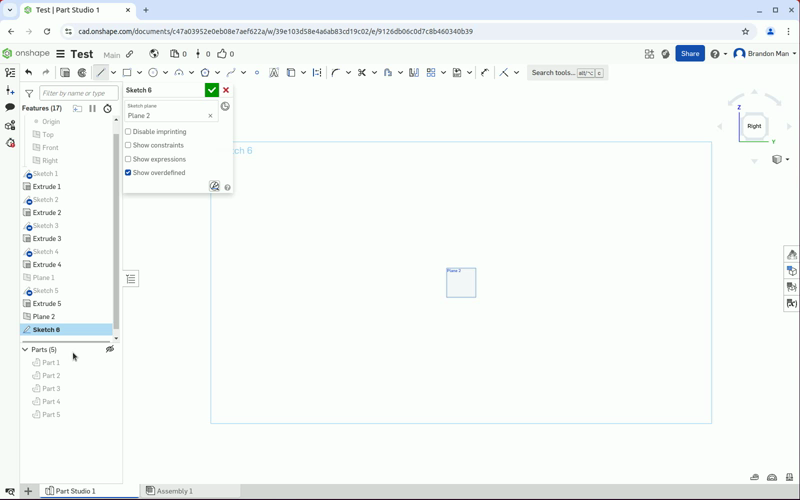
key_down(shift)
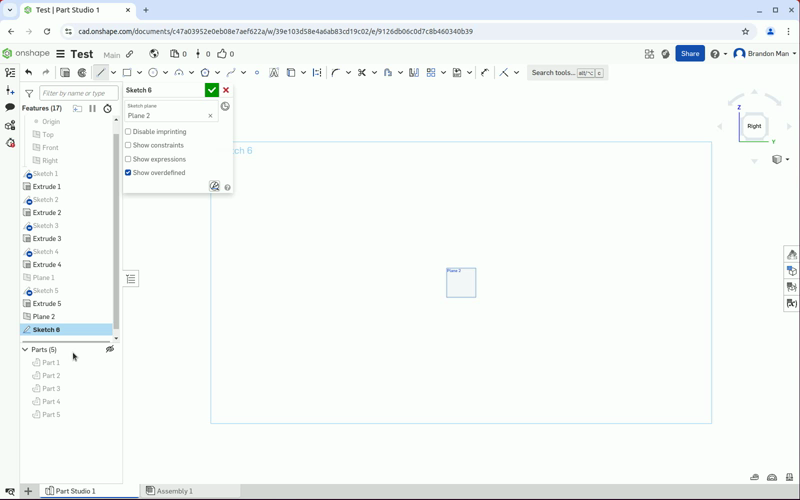
mouse_move(359, 271)
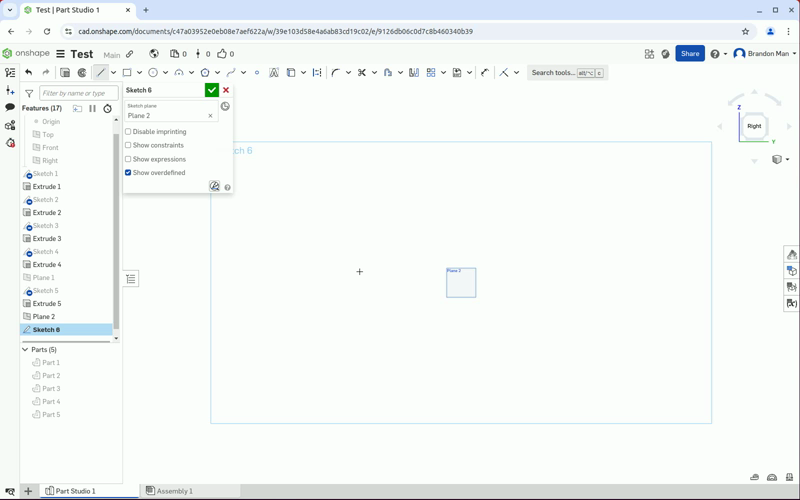
click(359, 271)
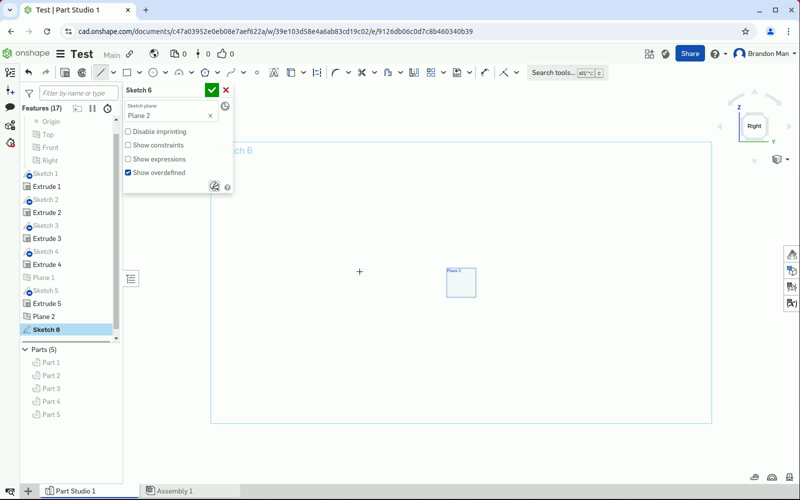
key_up(shift)
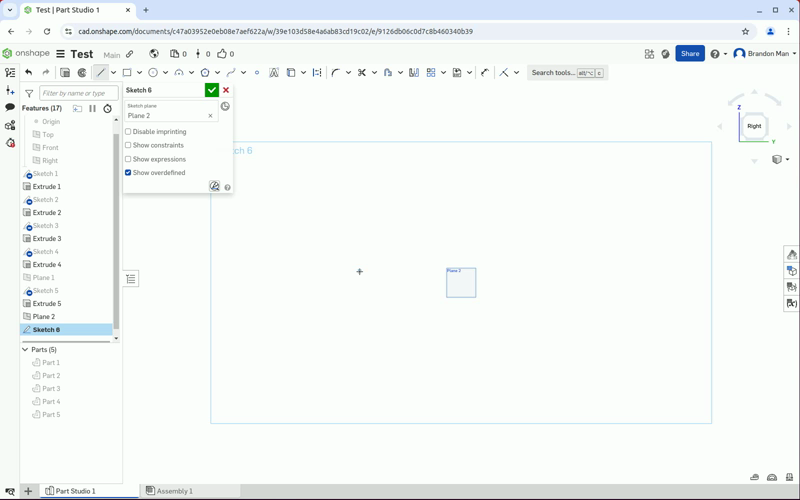
key_down(shift)
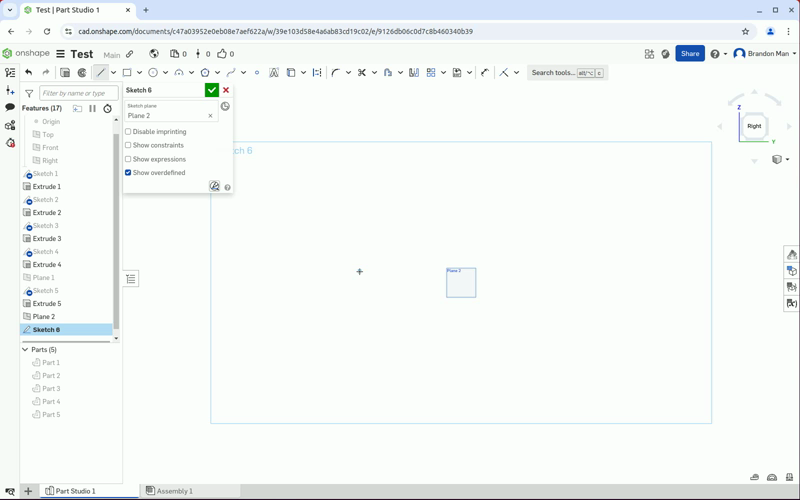
mouse_move(560, 271)
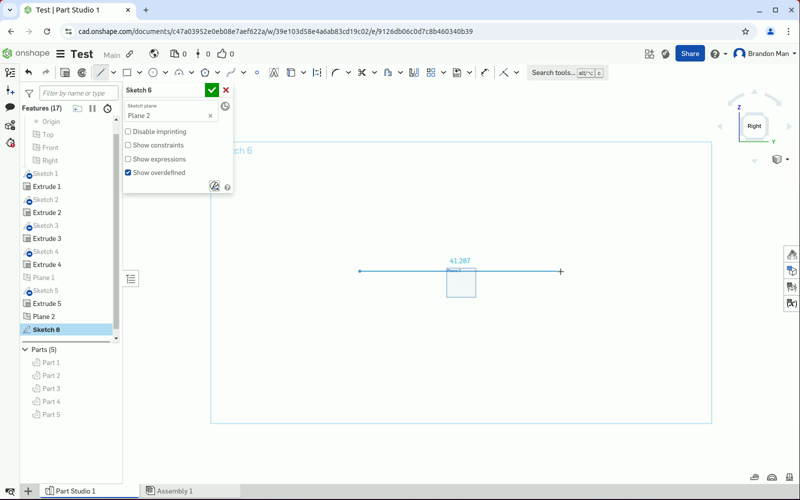
click(560, 271)
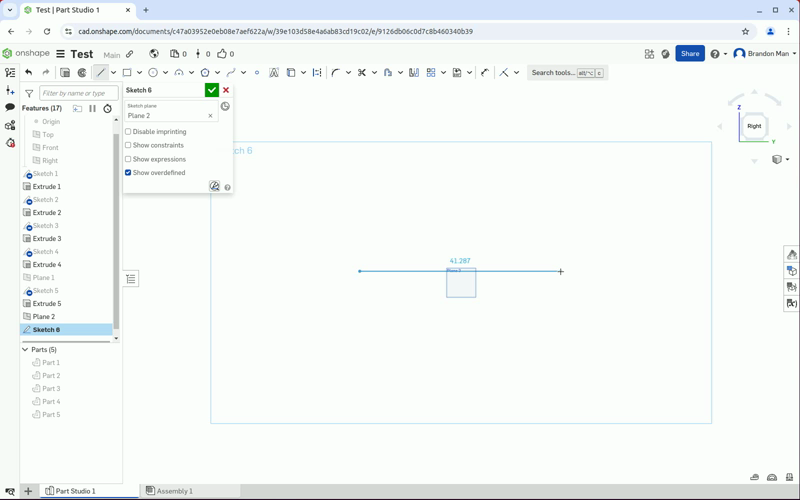
key_up(shift)
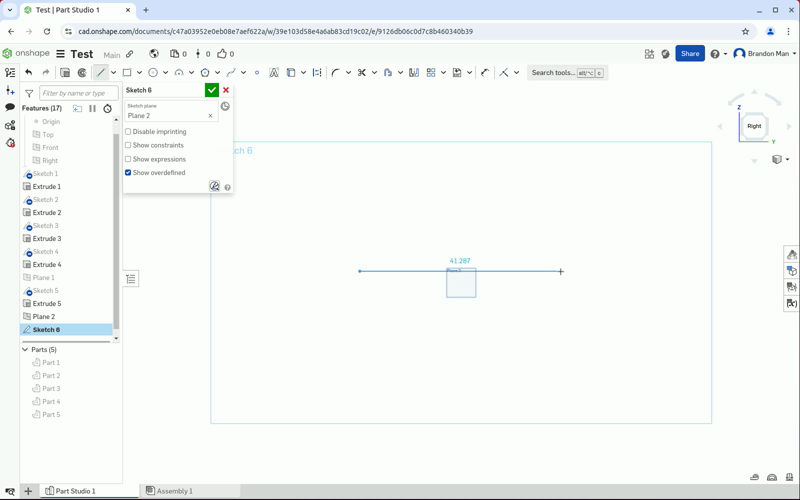
key_down(shift)
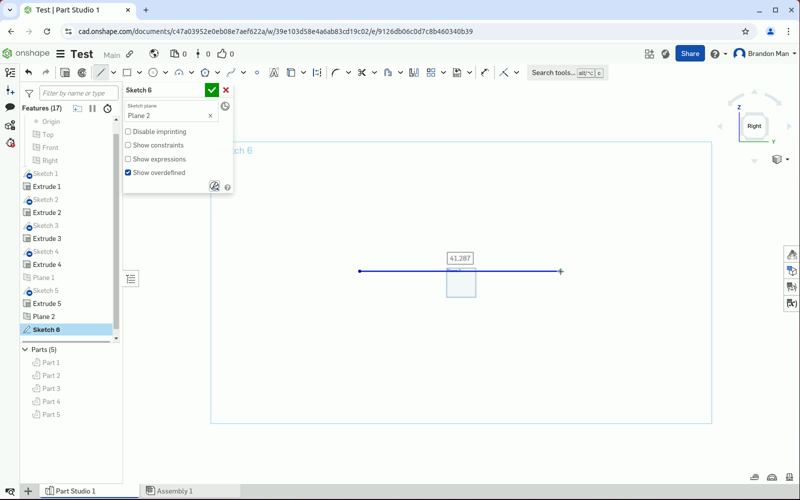
mouse_move(589, 271)
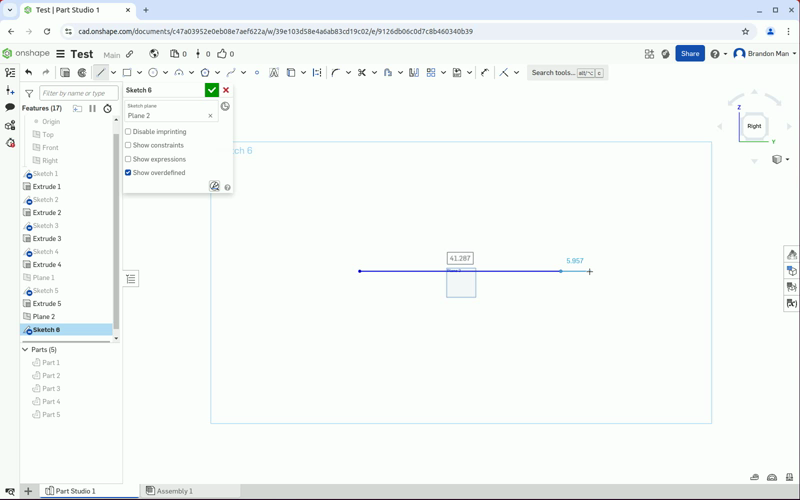
mouse_move(560, 212)
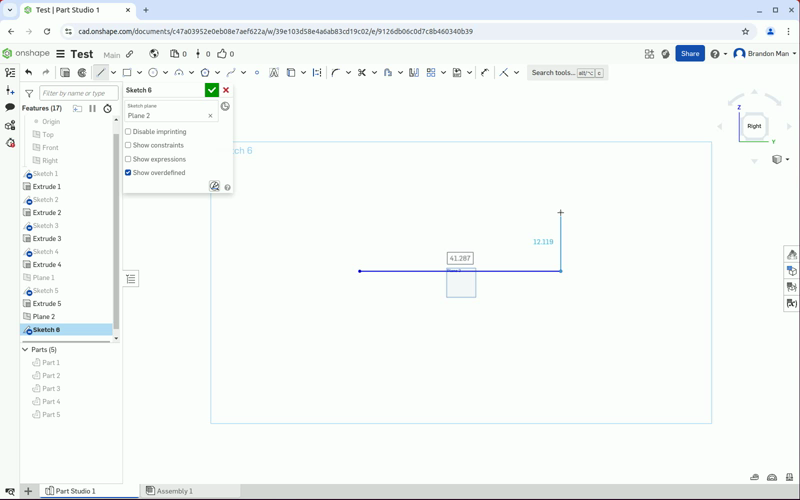
click(560, 212)
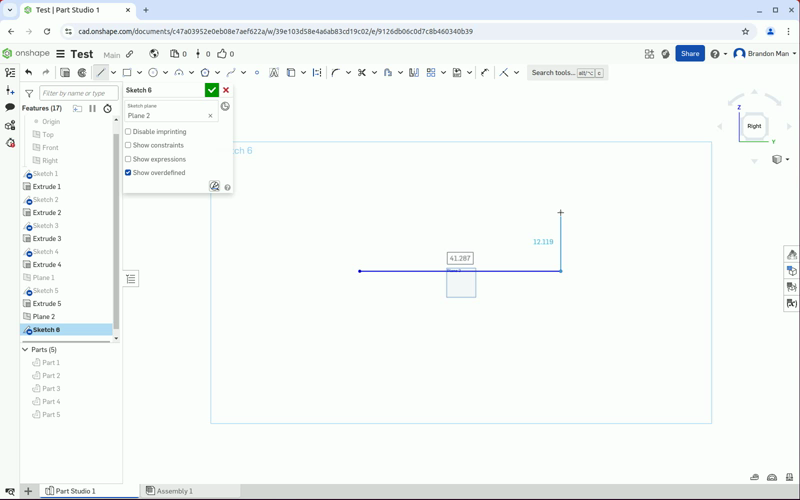
key_up(shift)
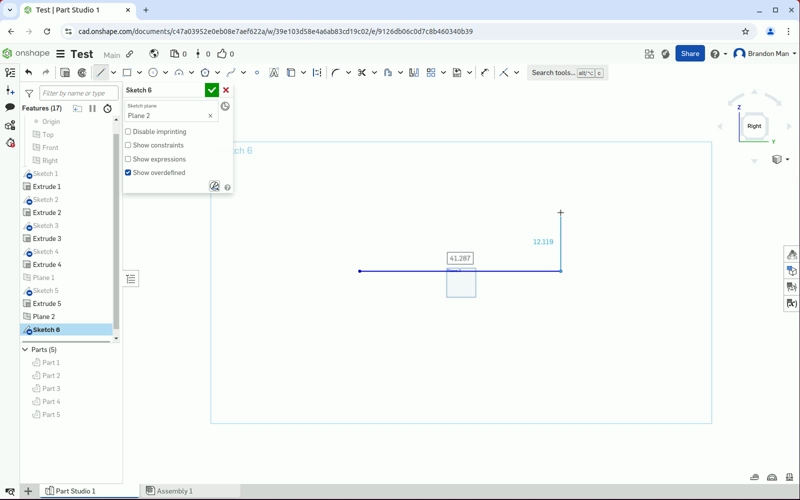
key_down(shift)
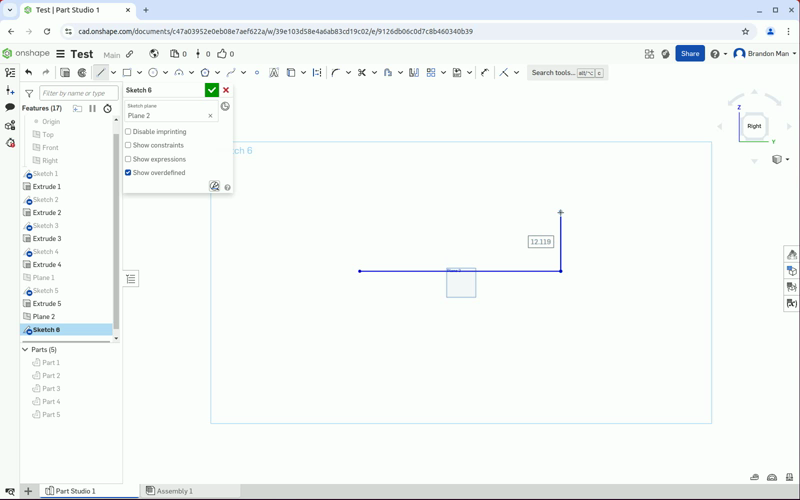
mouse_move(359, 212)
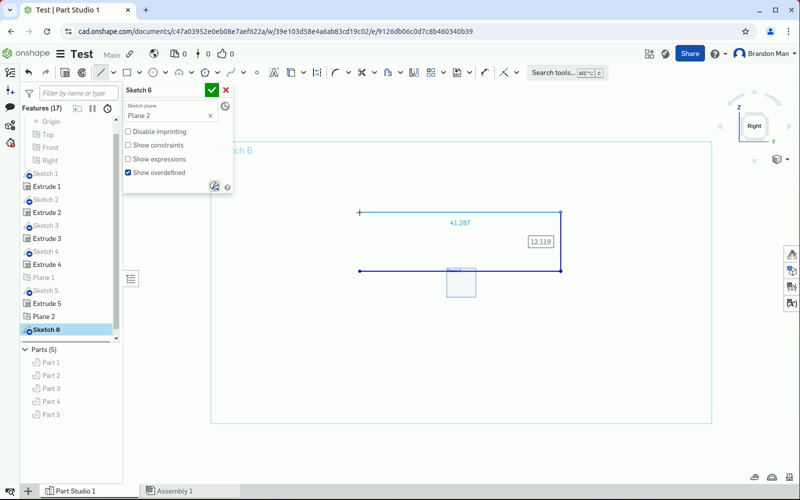
click(359, 212)
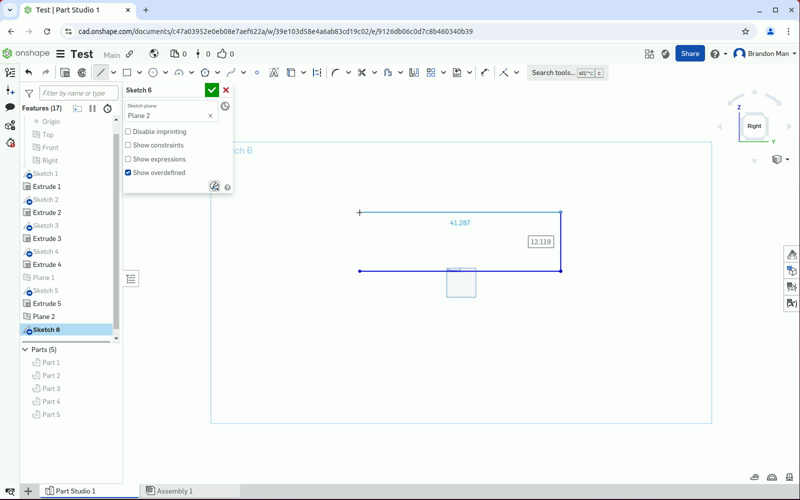
key_up(shift)
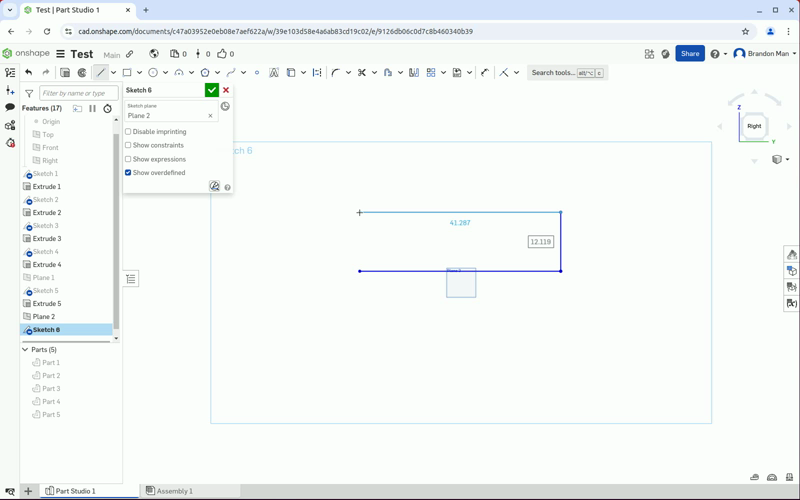
mouse_move(389, 212)
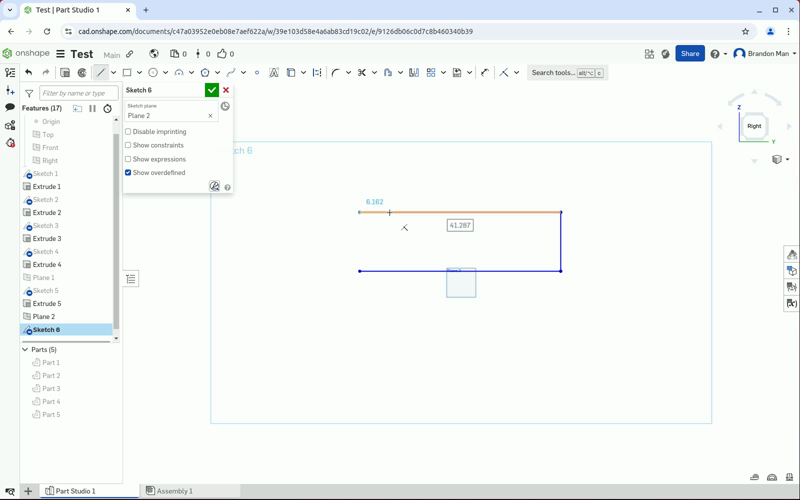
key_down(shift)
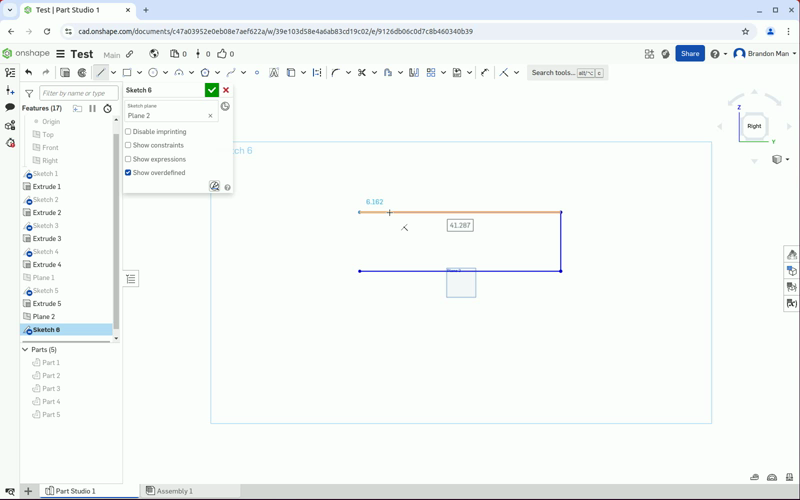
mouse_move(359, 271)
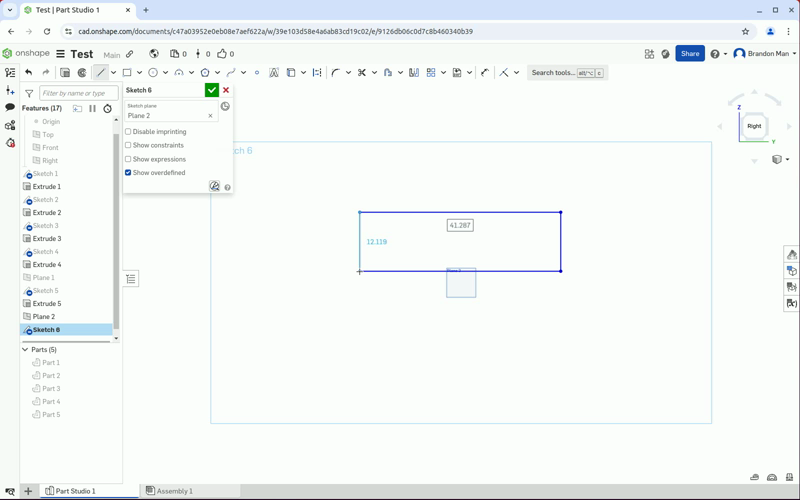
key_up(shift)
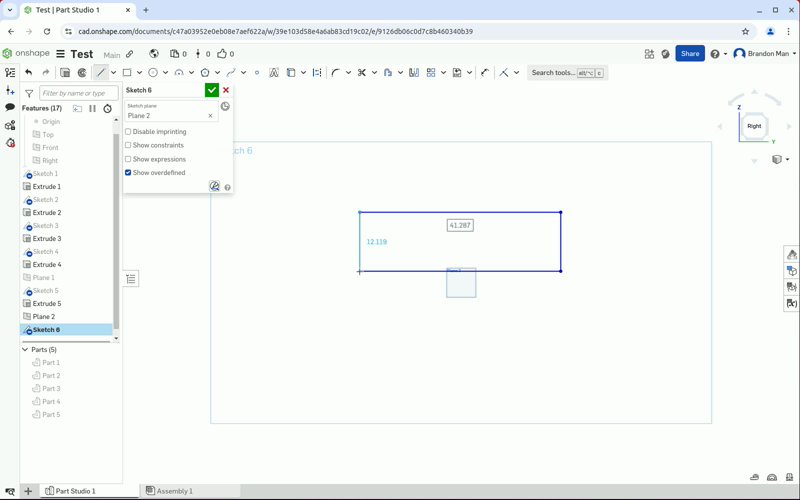
click(359, 271)
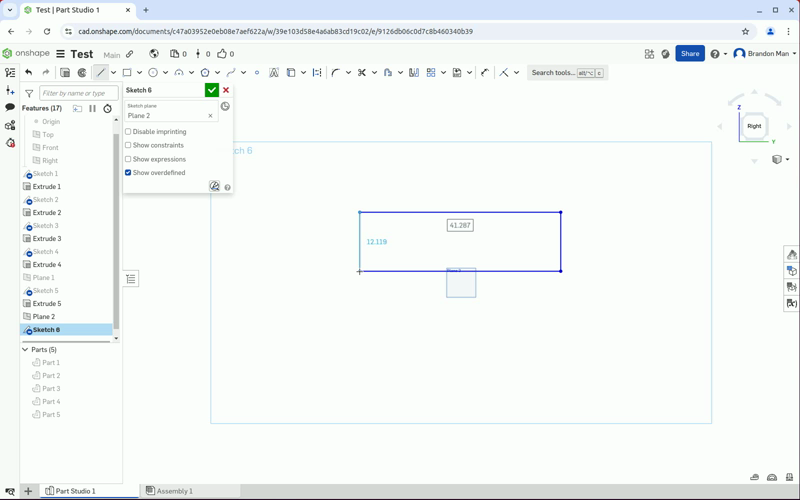
key(esc)
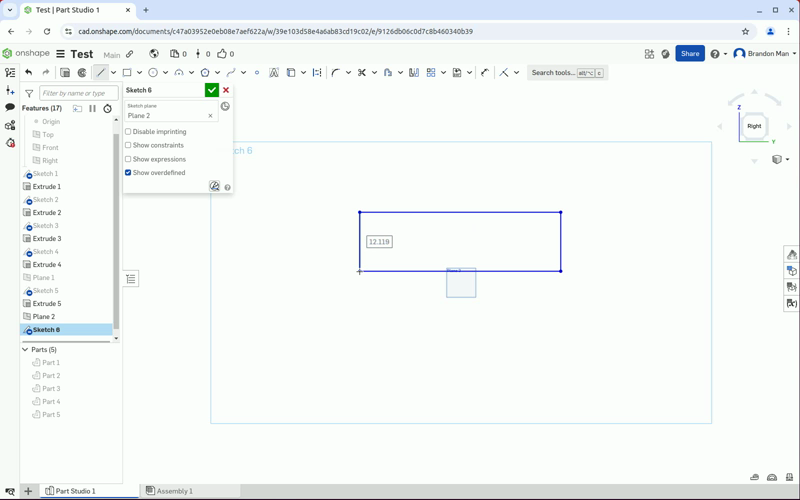
mouse_move(459, 242)
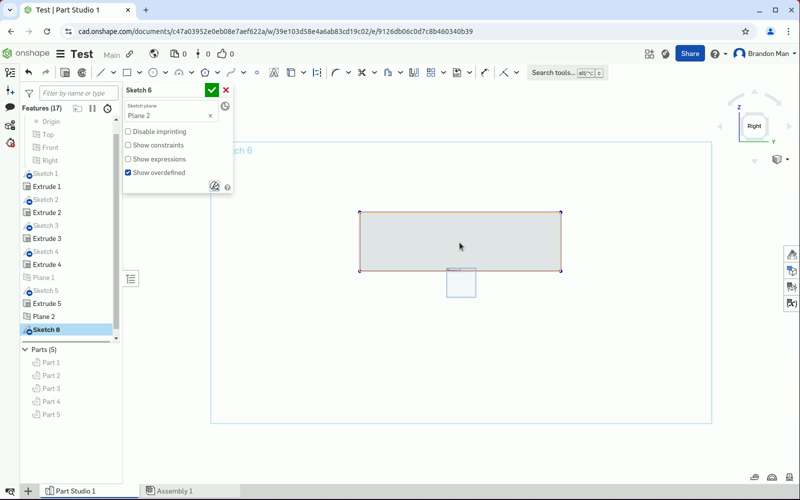
click(459, 242)
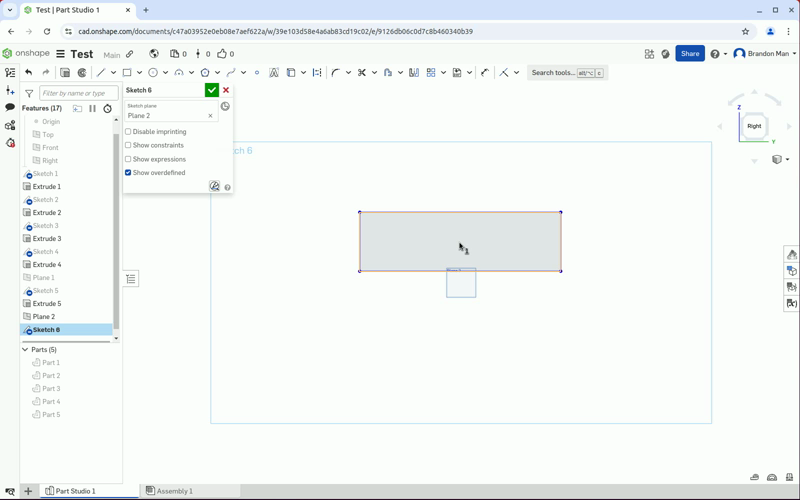
mouse_move(73, 352)
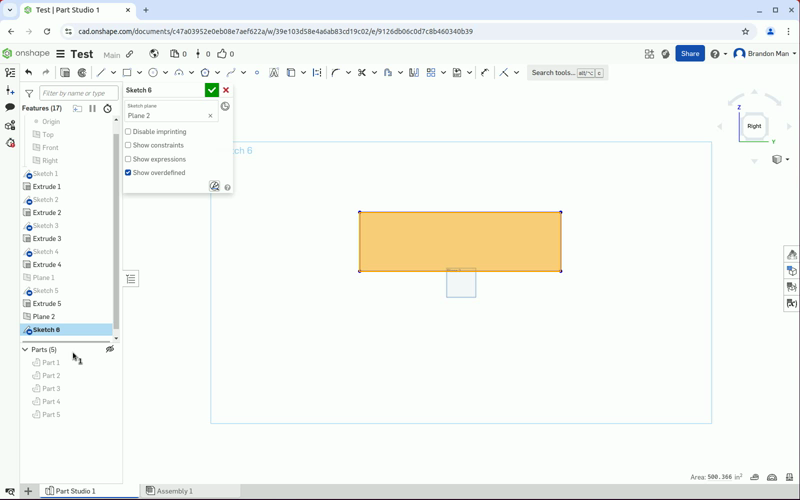
key(shift+y)
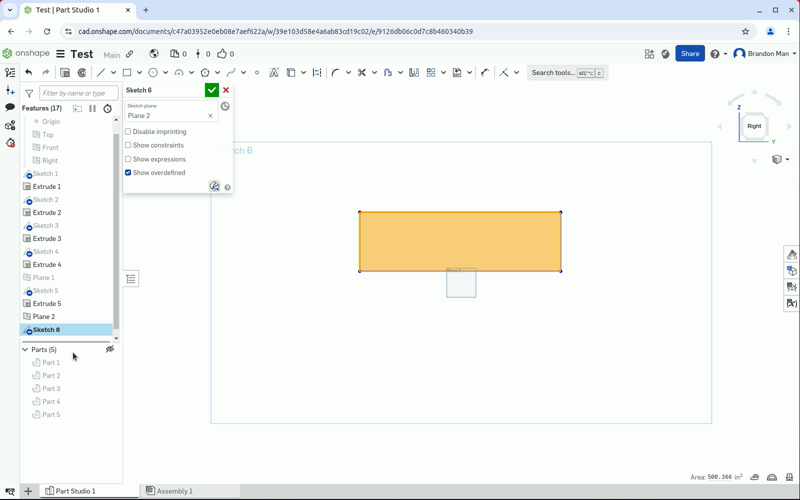
key(shift+e)
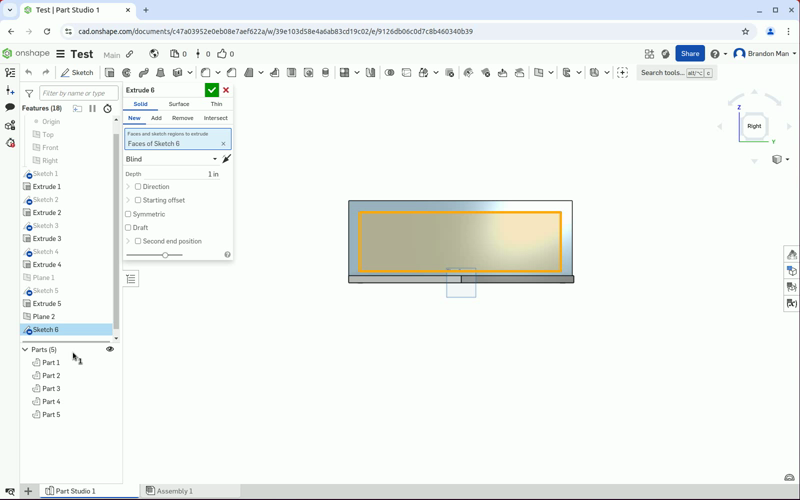
mouse_move(143, 106)
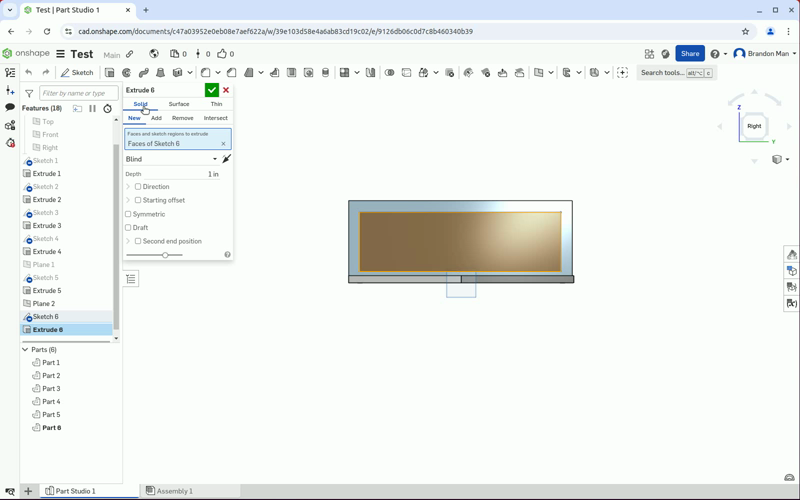
click(143, 106)
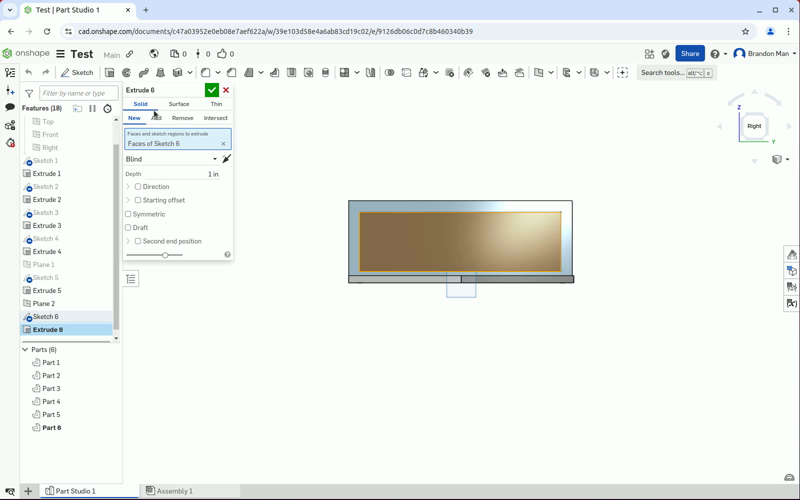
mouse_move(186, 120)
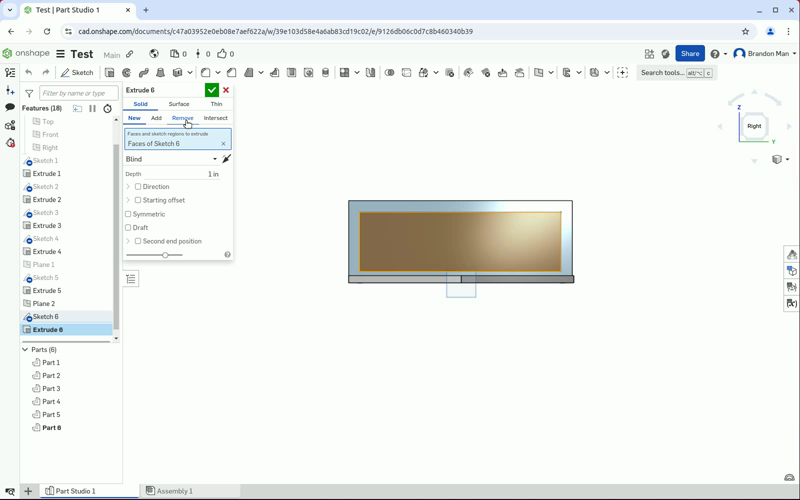
click(186, 120)
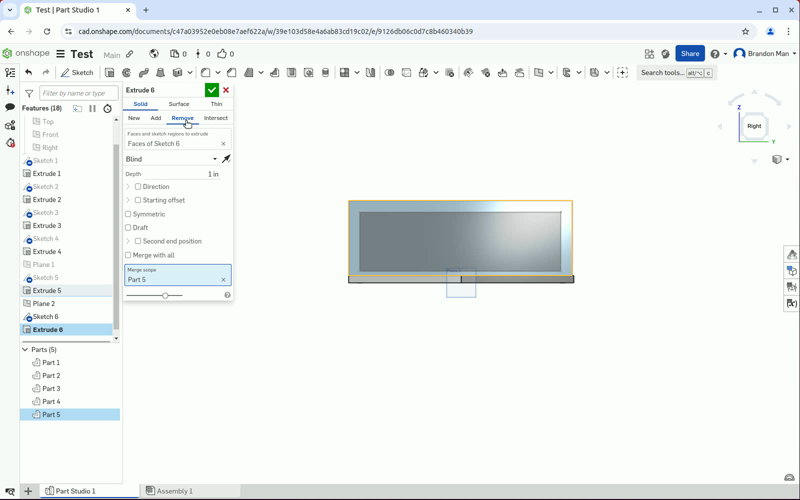
key(tab, 4)
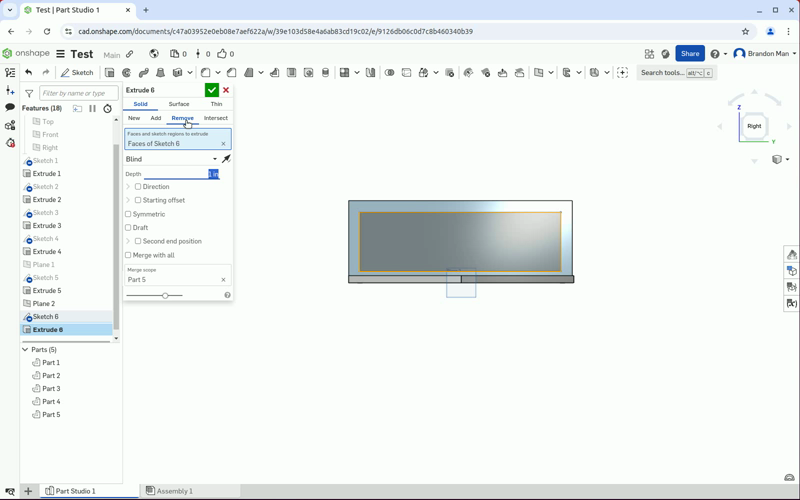
text(7.703)
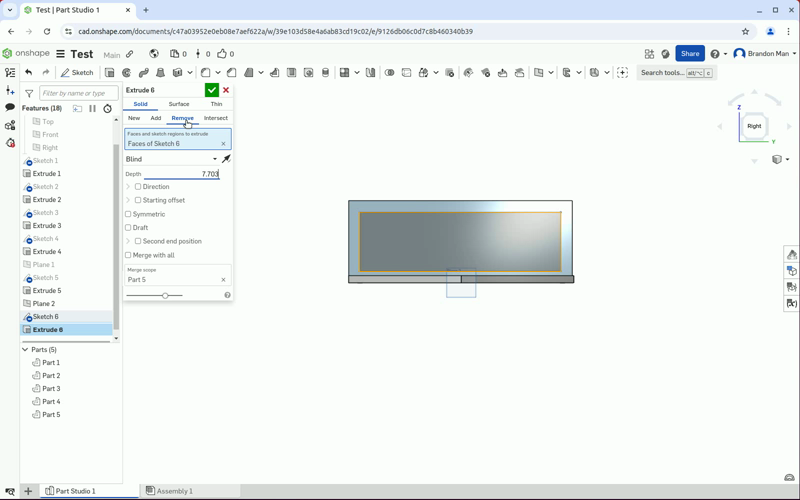
key(tab, 6)
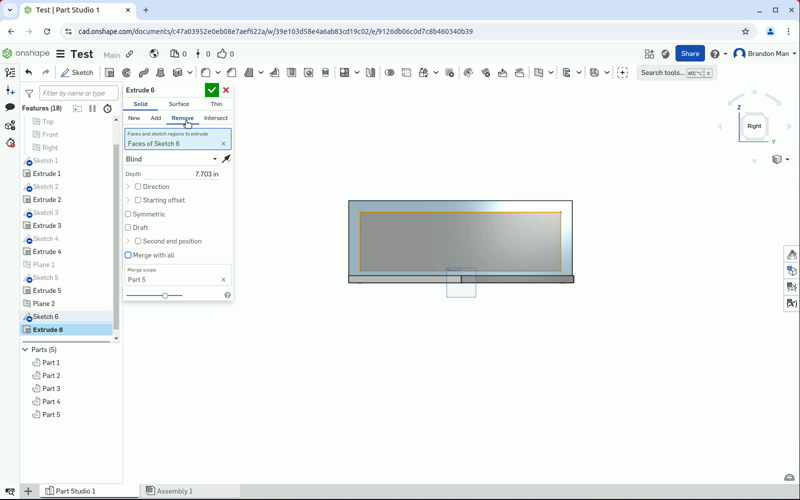
key(space)
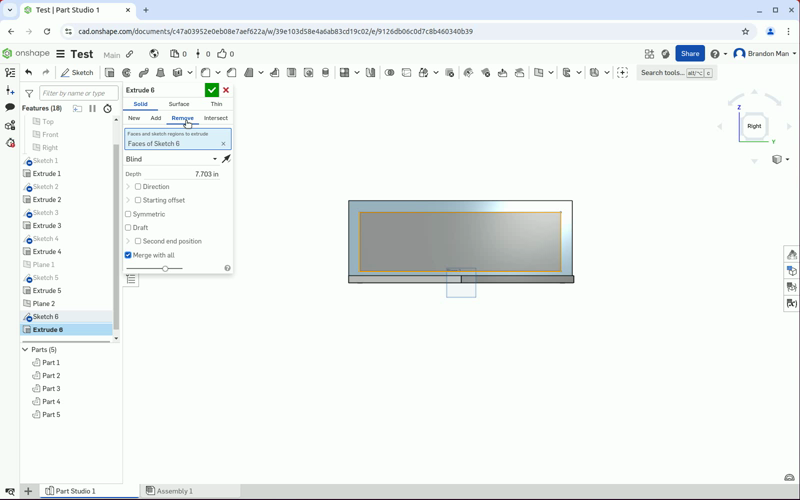
key(enter)
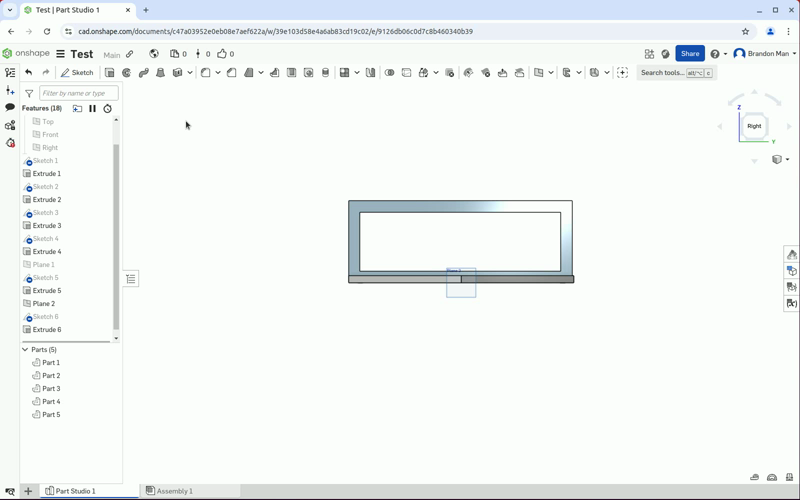
key(shift+h)
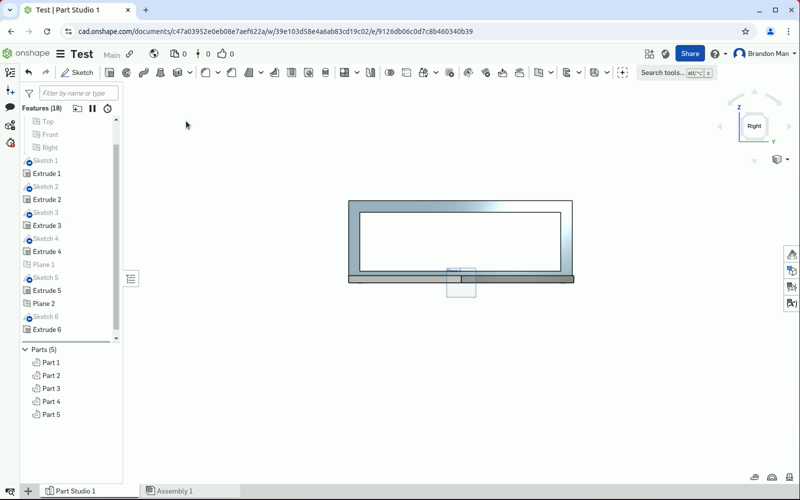
key(shift+h)
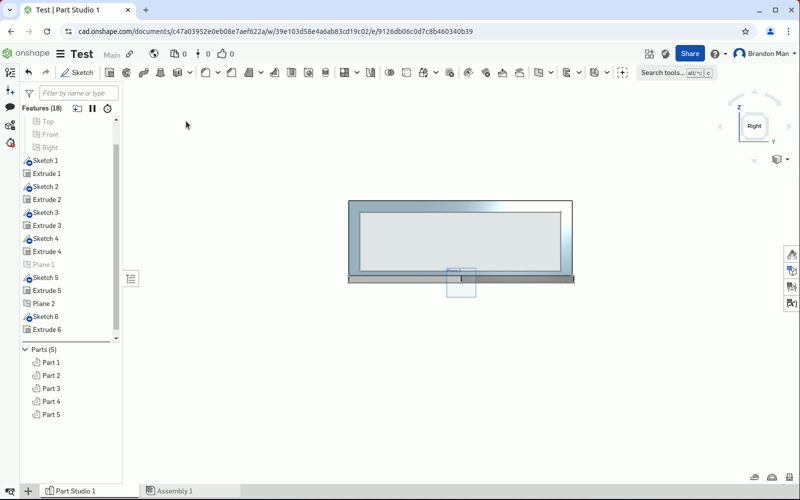
key(shift+7)
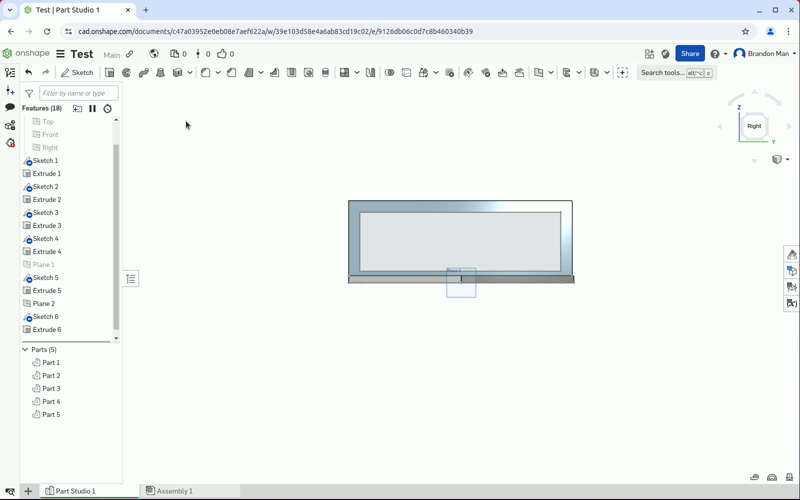
key(right, 2)
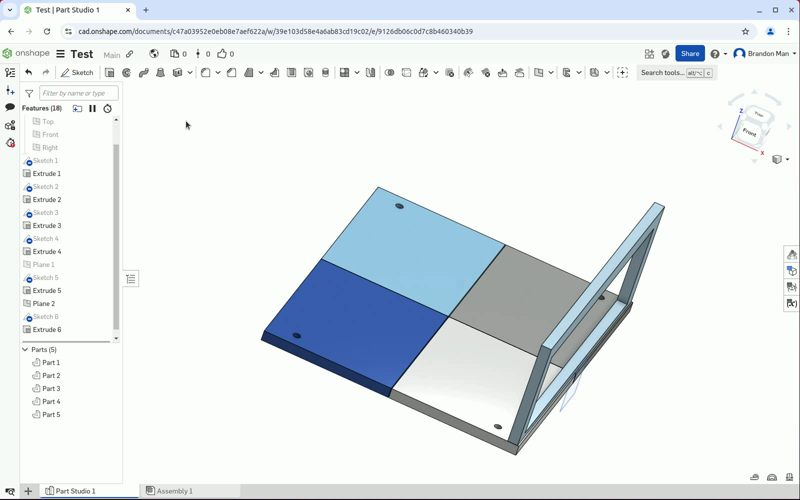
key(down, 2)
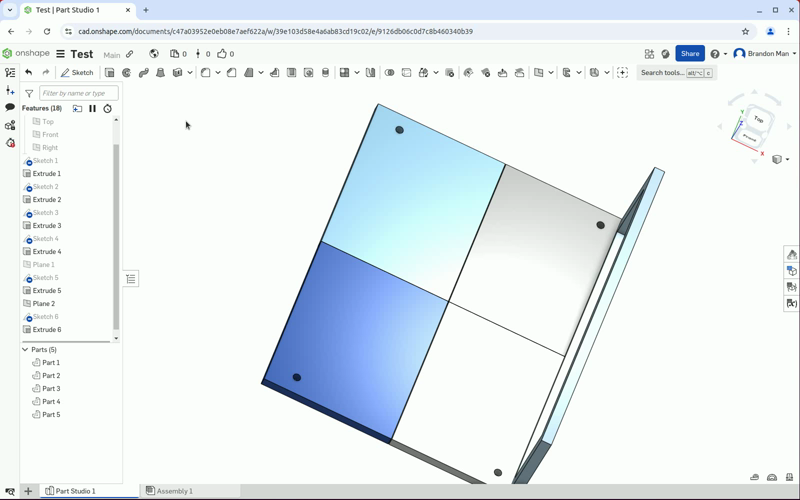
key(up, 2)
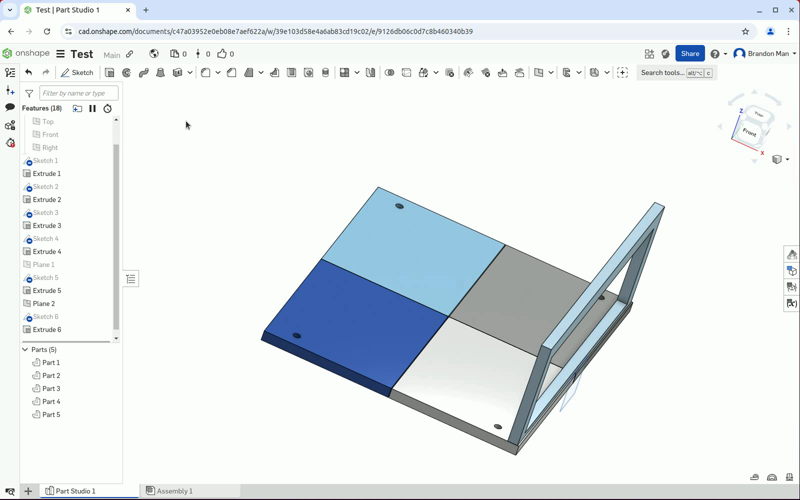
key(left, 2)
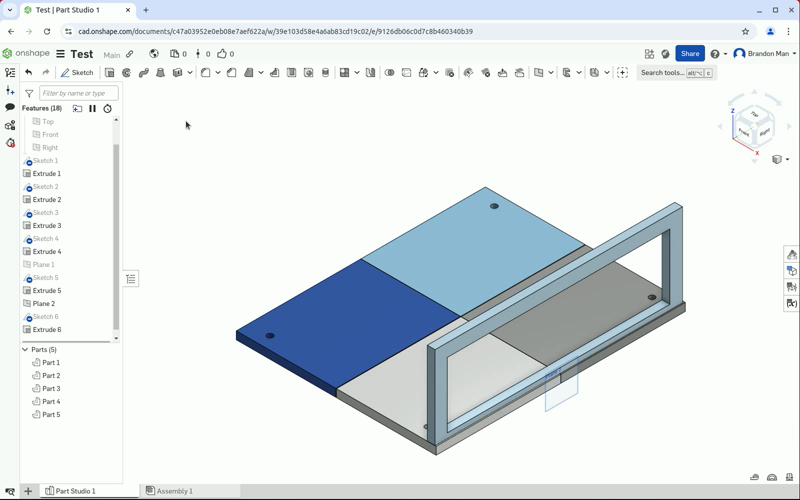
mouse_move(69, 163)
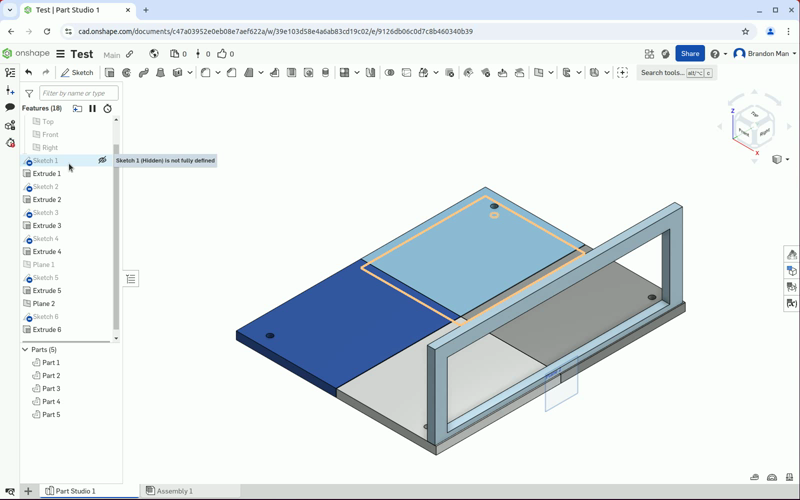
click(69, 163)